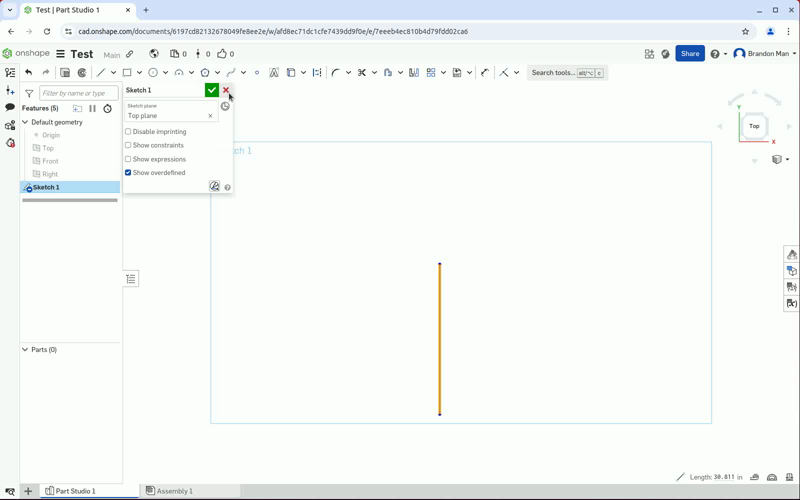
key(shift+h)
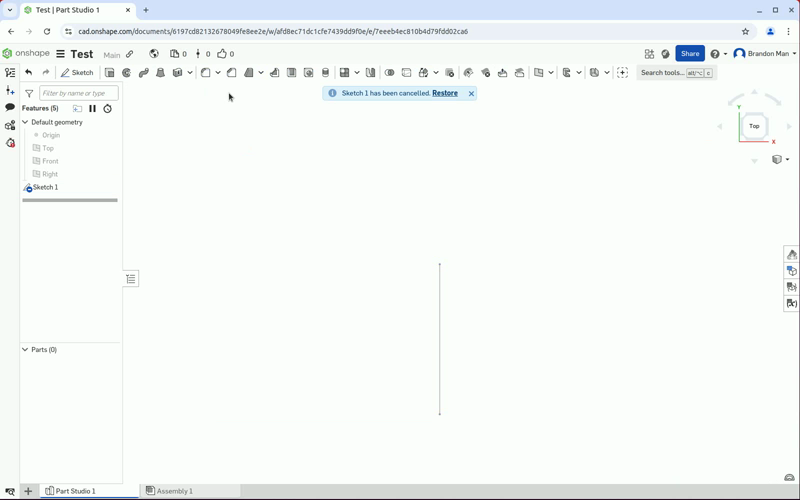
key(shift+s)
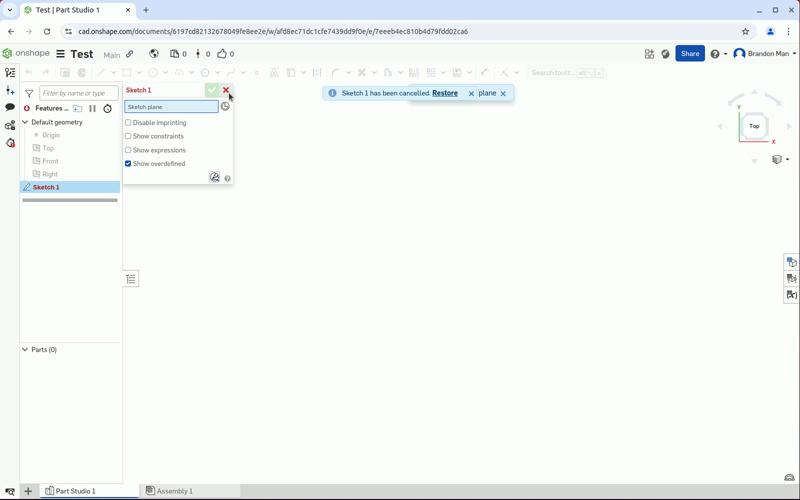
mouse_move(73, 150)
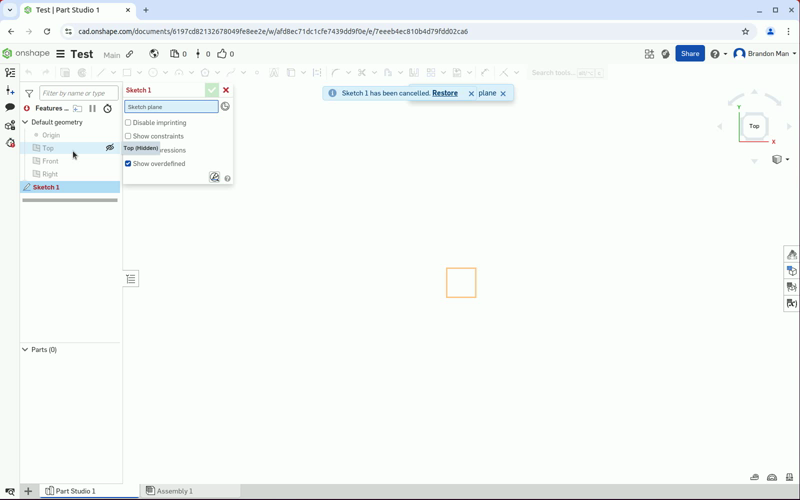
click(73, 150)
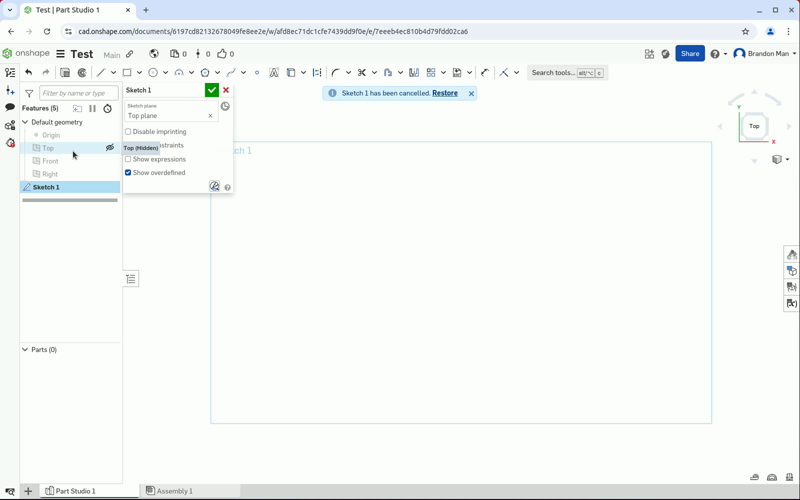
mouse_move(73, 352)
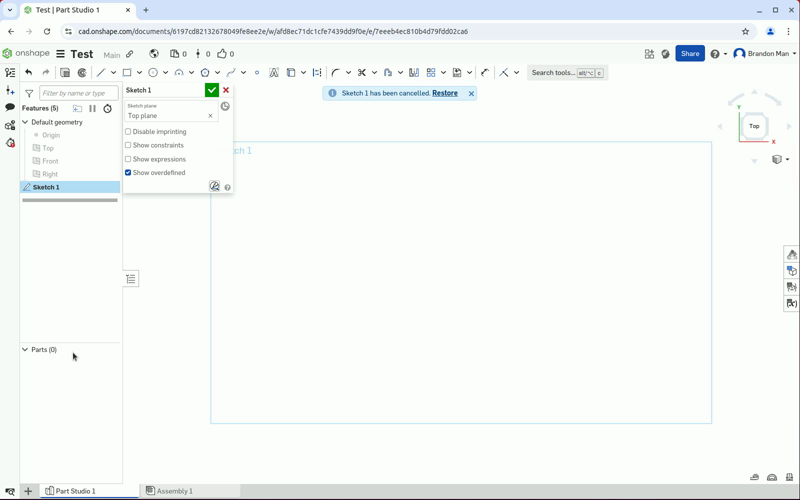
key(y)
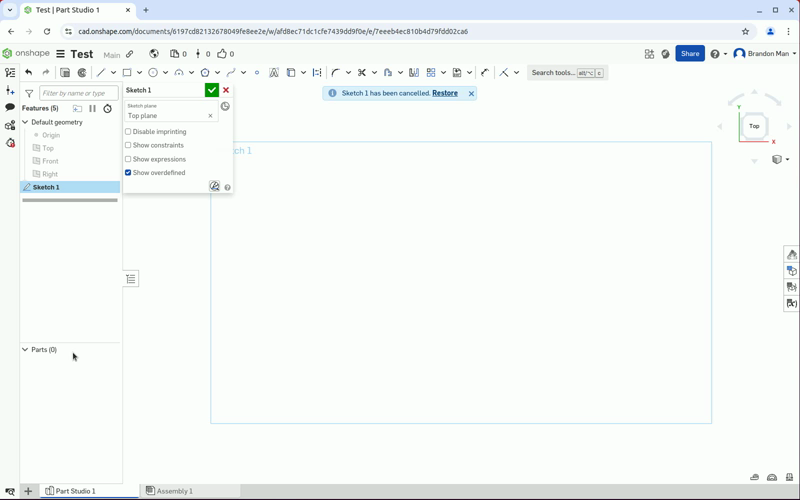
key(l)
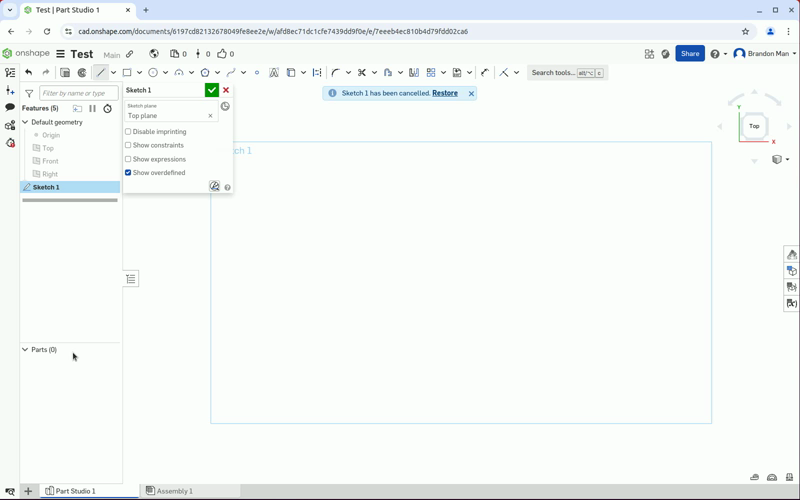
key_down(shift)
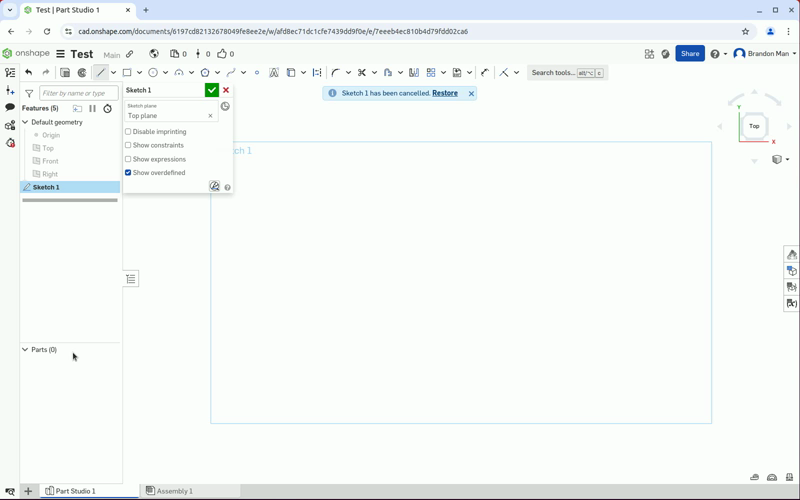
mouse_move(393, 395)
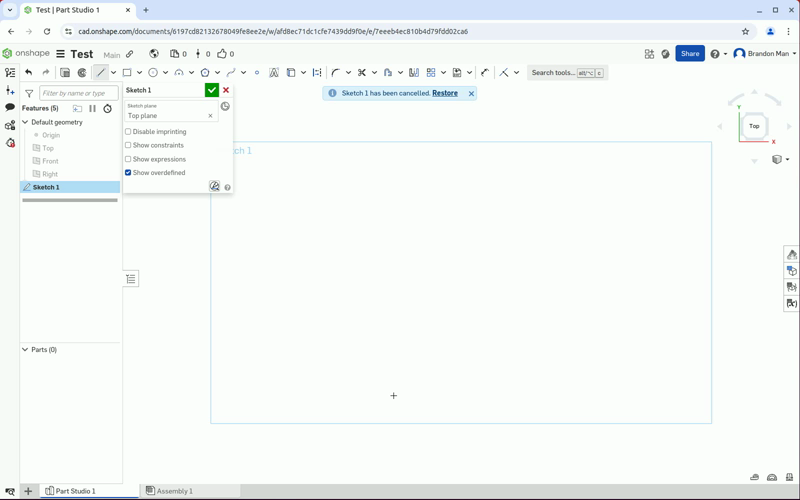
click(393, 395)
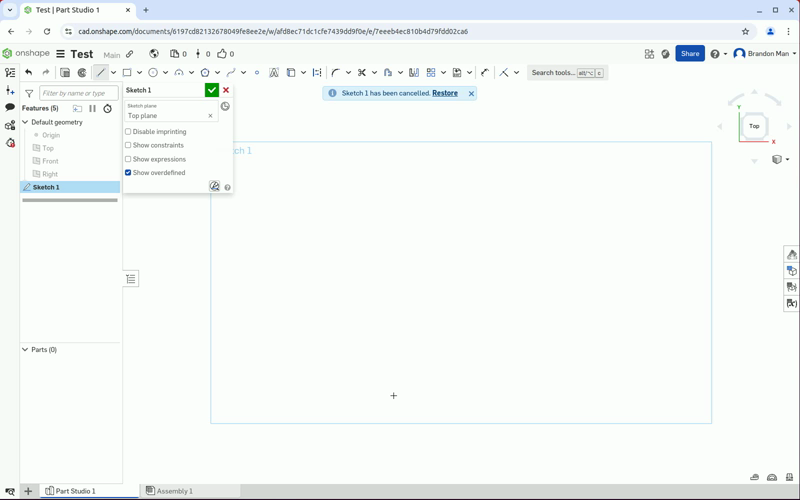
key_up(shift)
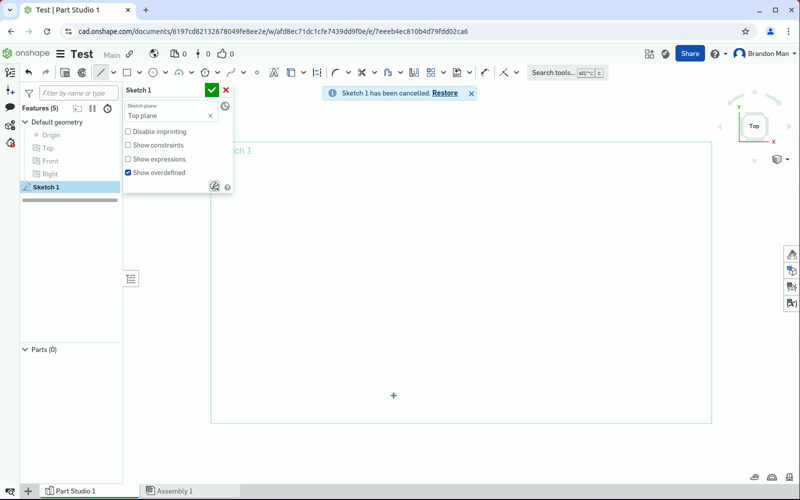
key_down(shift)
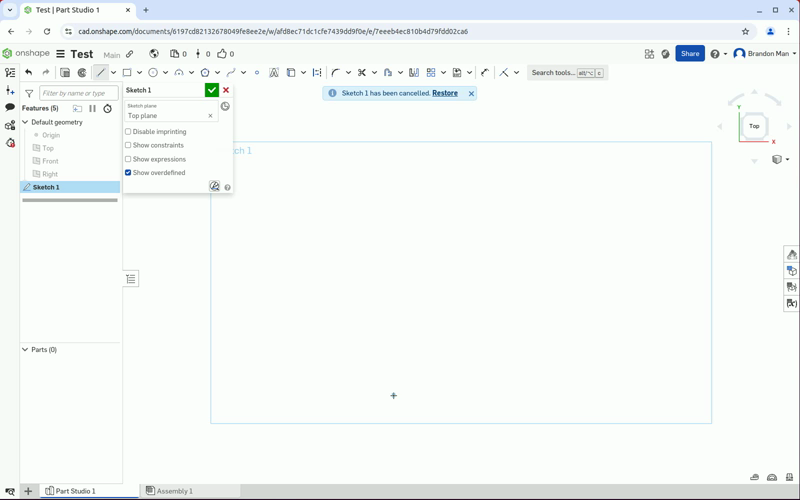
mouse_move(528, 395)
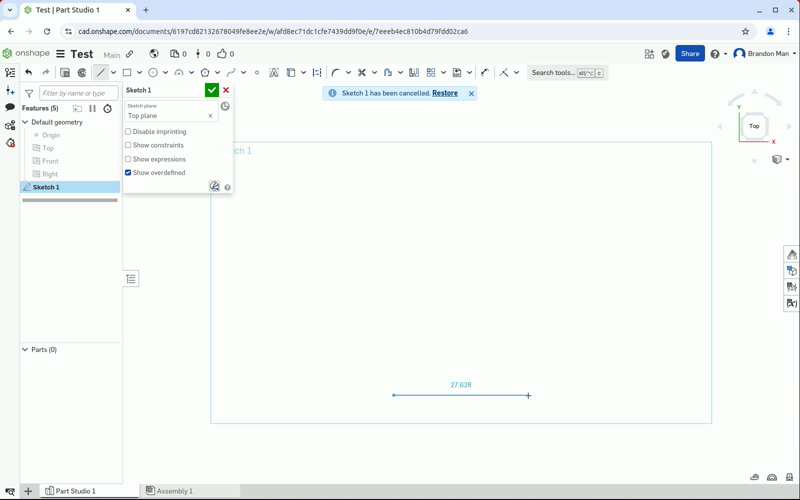
click(528, 395)
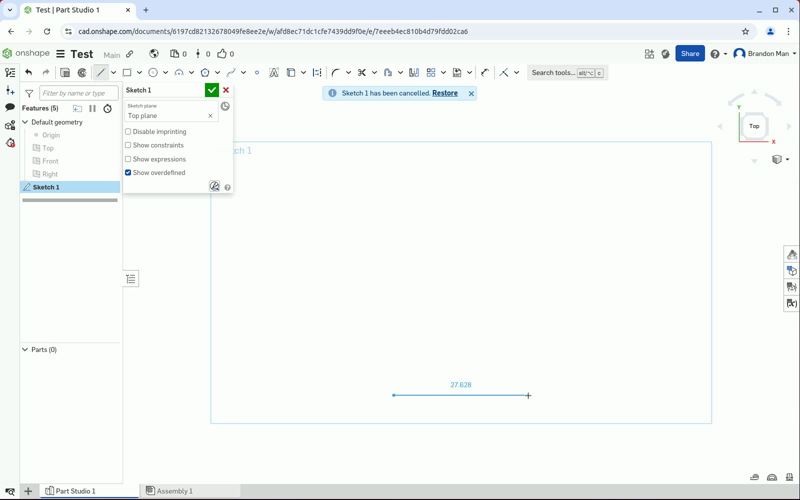
key_up(shift)
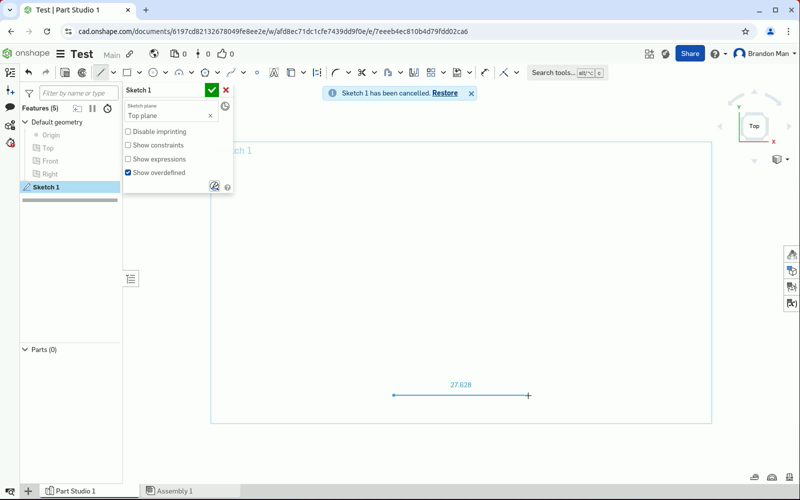
key_down(shift)
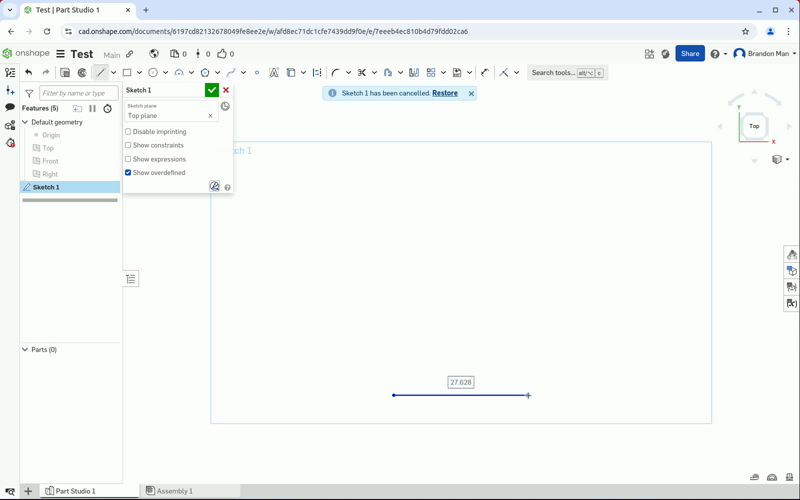
mouse_move(528, 171)
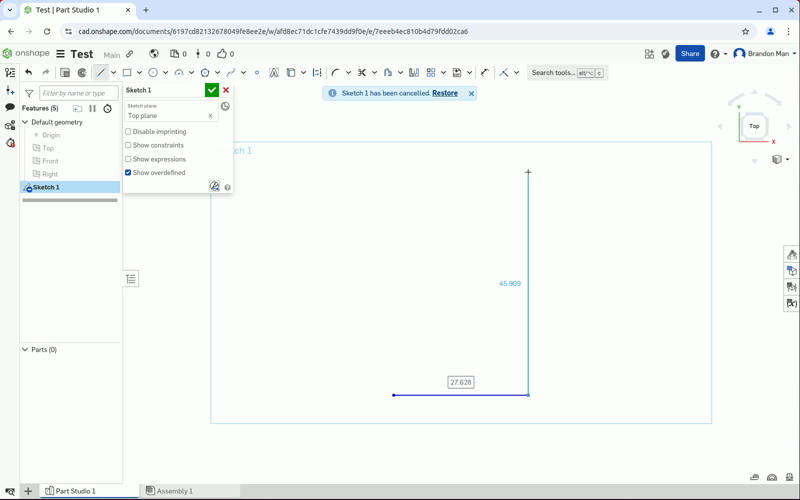
click(528, 171)
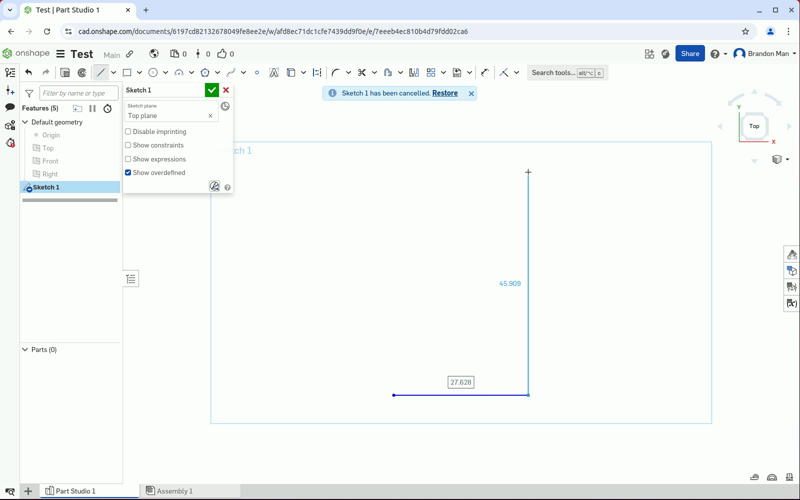
key_up(shift)
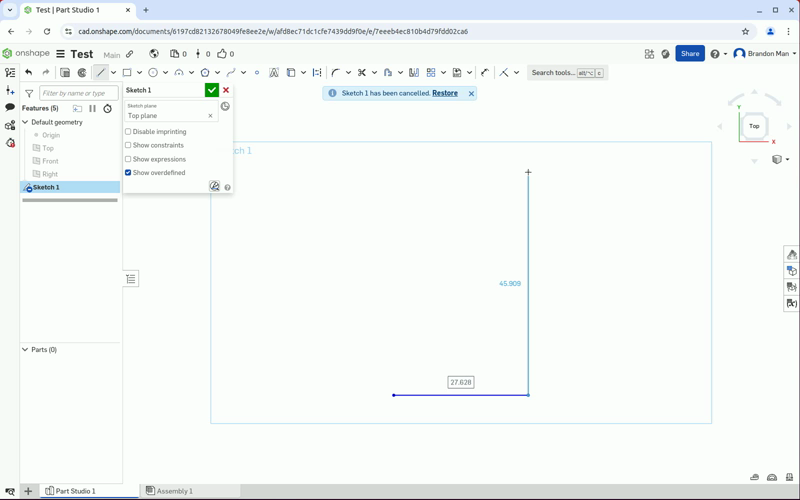
key_down(shift)
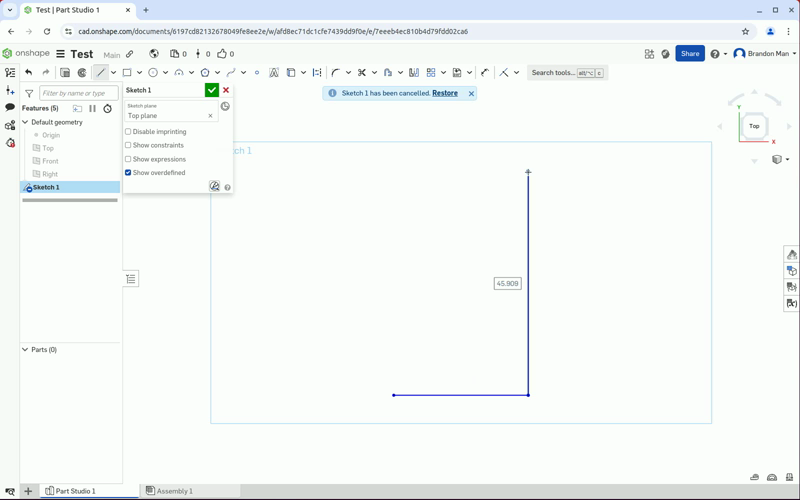
mouse_move(393, 171)
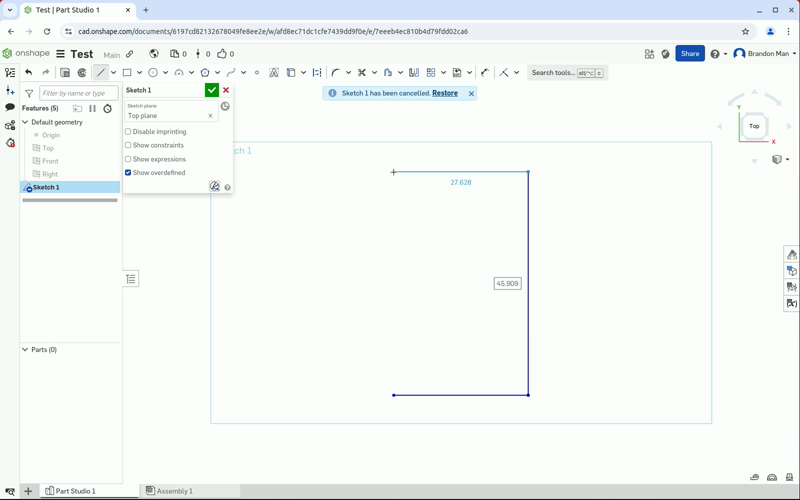
click(393, 171)
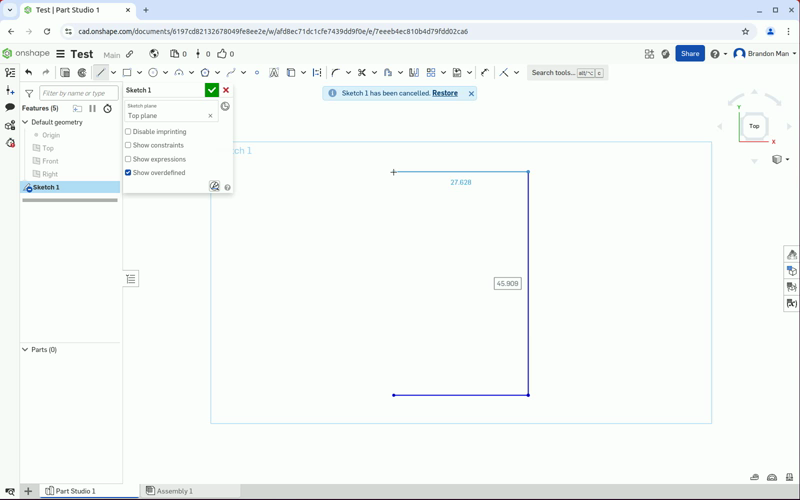
key_up(shift)
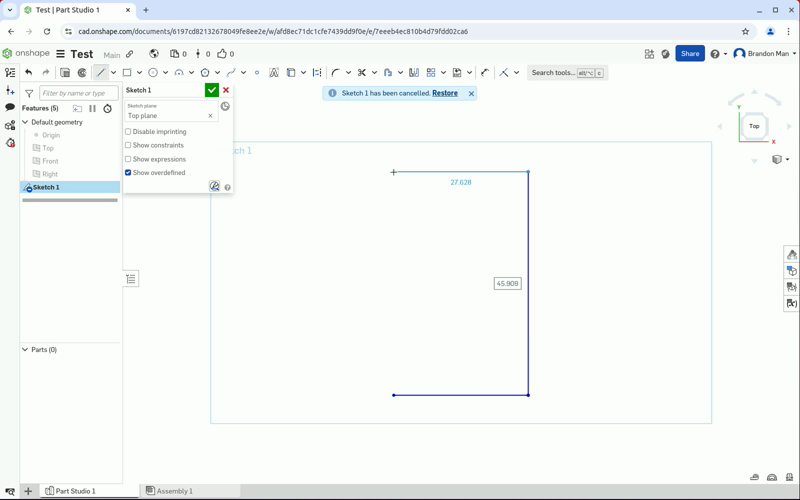
key_down(shift)
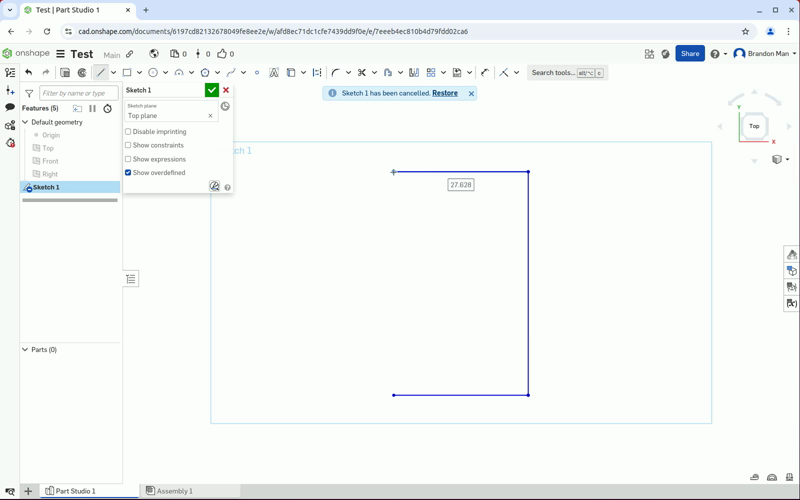
mouse_move(393, 395)
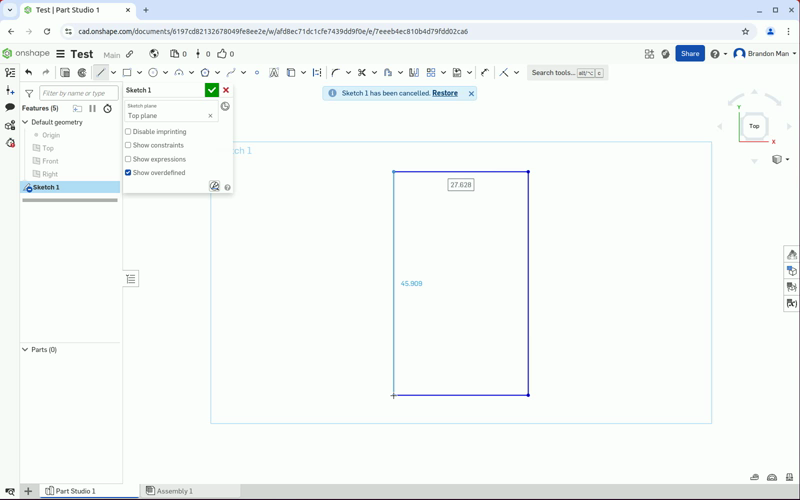
key_up(shift)
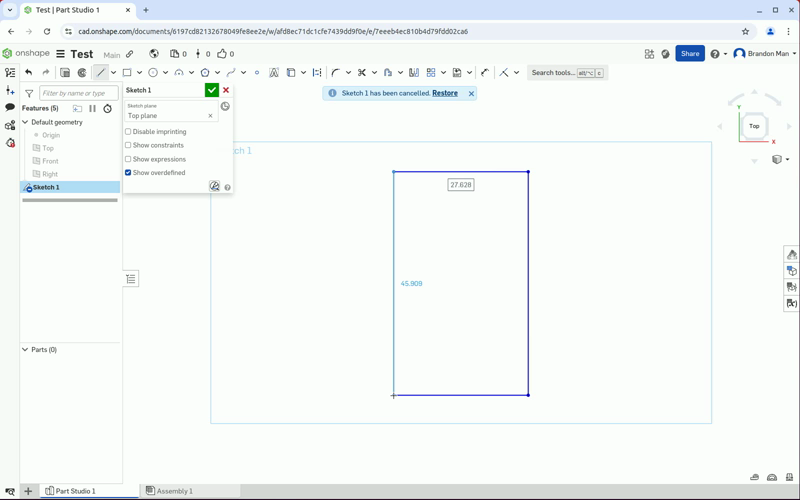
click(393, 395)
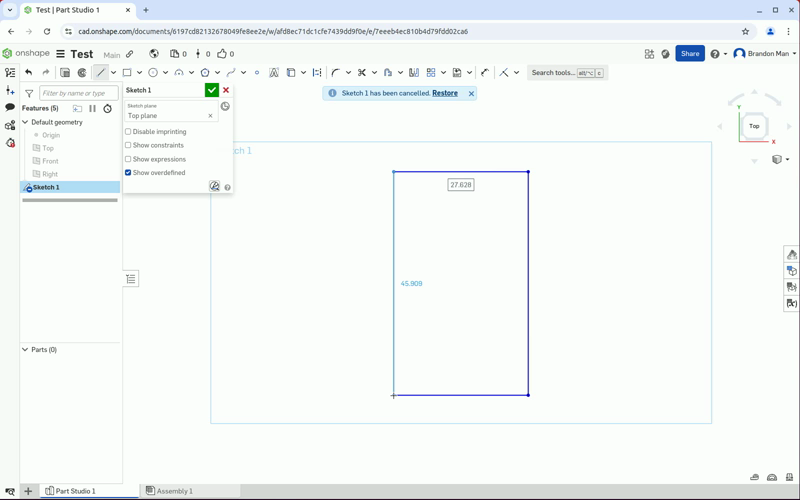
key(esc)
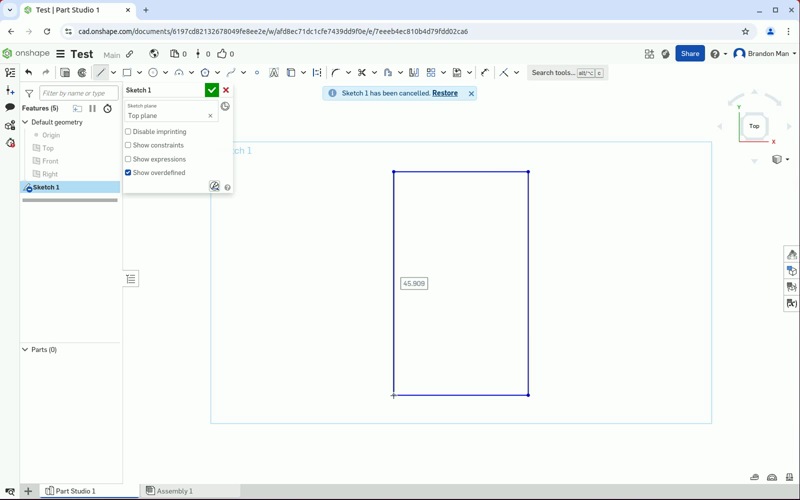
mouse_move(486, 238)
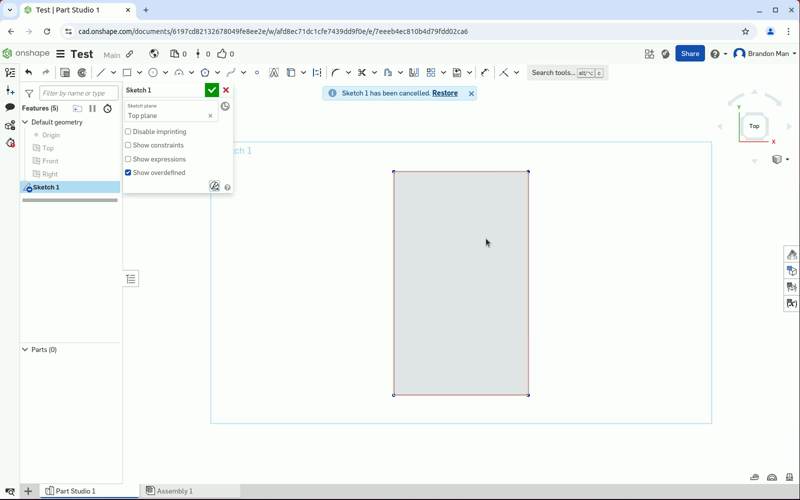
click(486, 238)
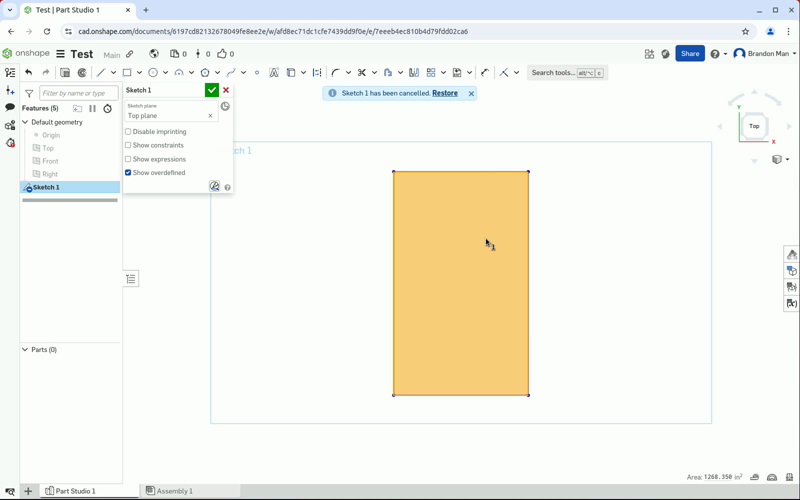
mouse_move(73, 352)
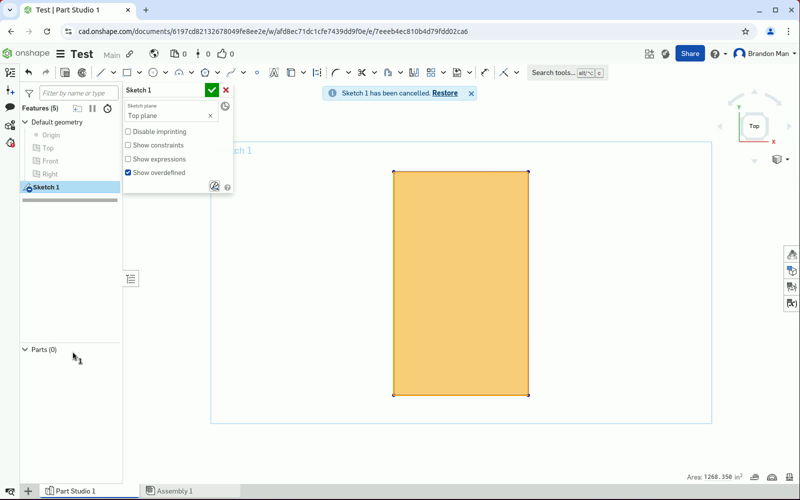
key(shift+y)
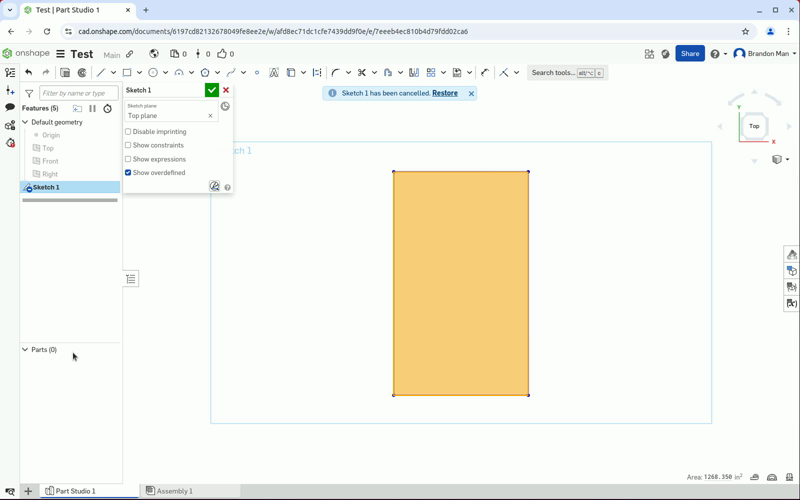
key(shift+e)
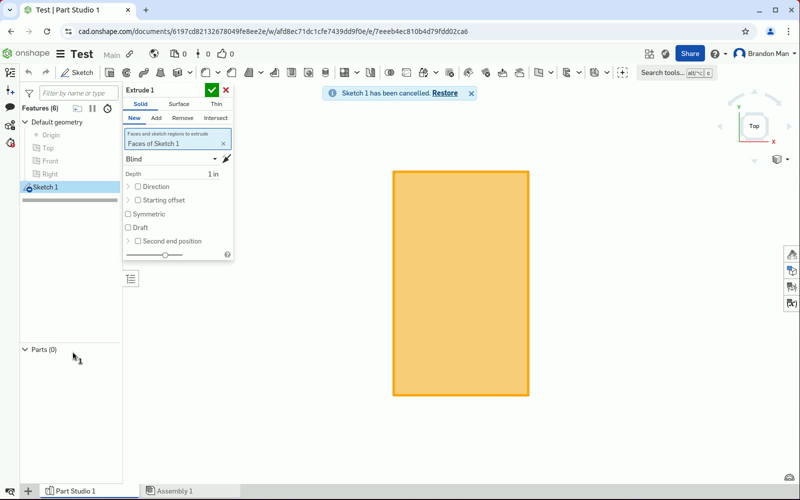
mouse_move(143, 106)
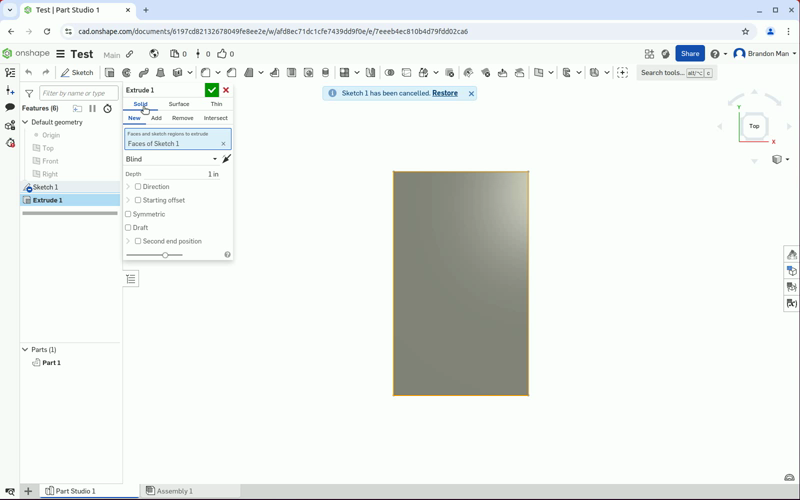
click(143, 106)
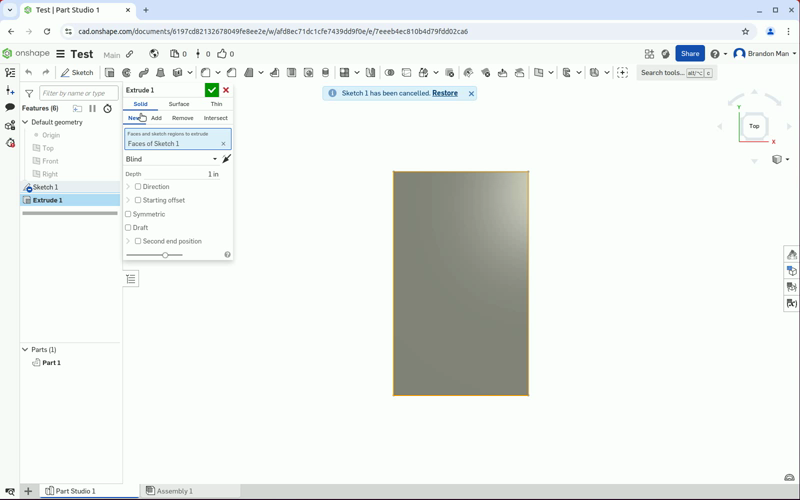
mouse_move(137, 120)
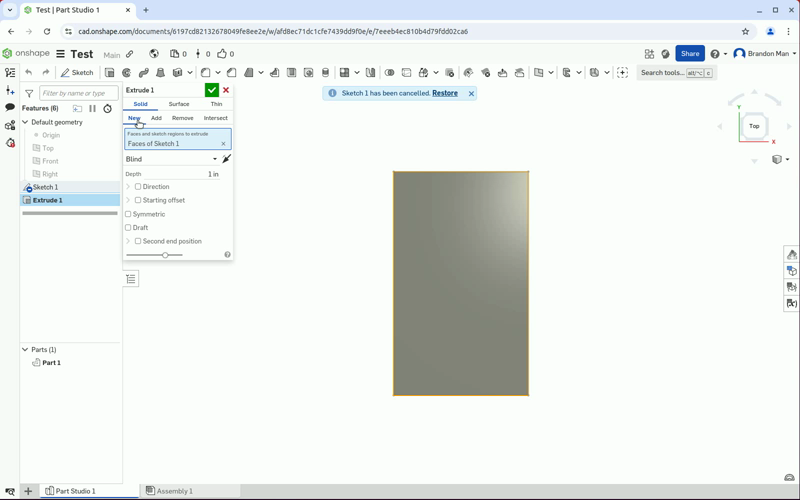
click(137, 120)
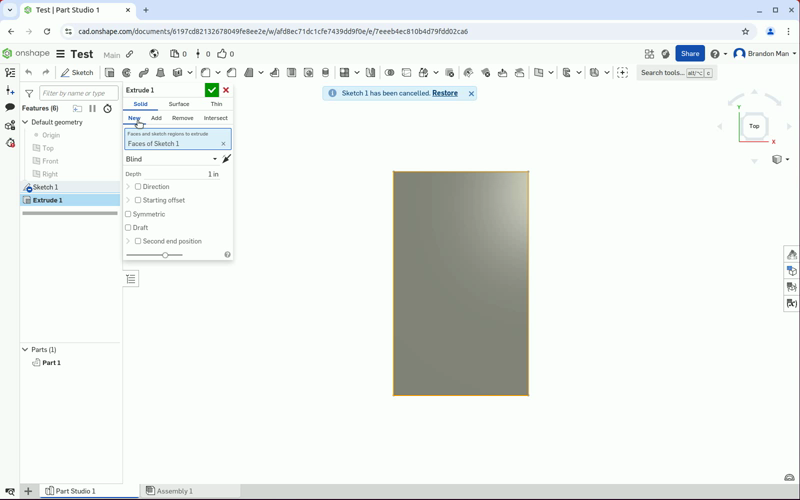
key(tab, 4)
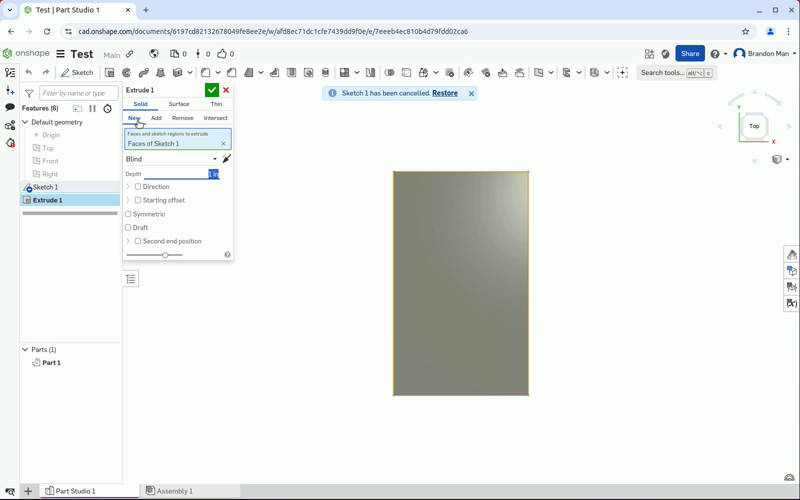
text(-10.591)
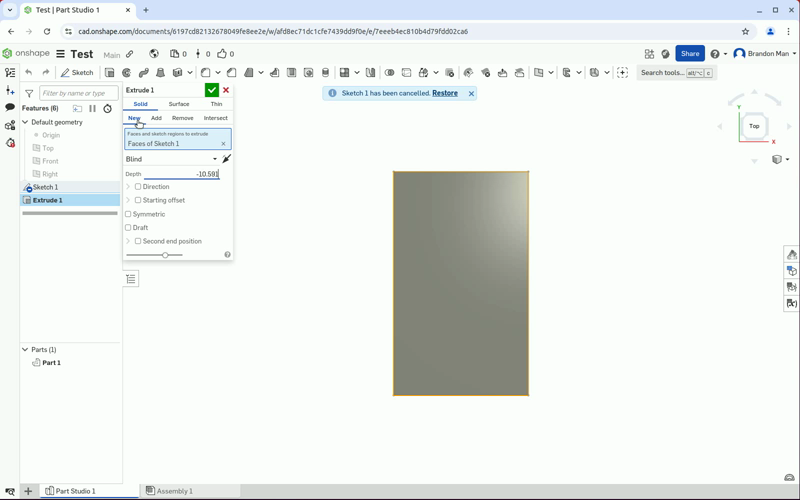
key(enter)
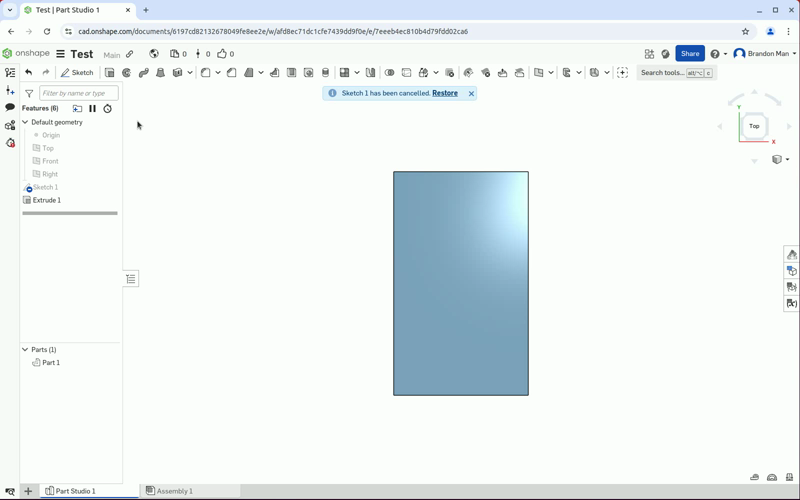
key(shift+h)
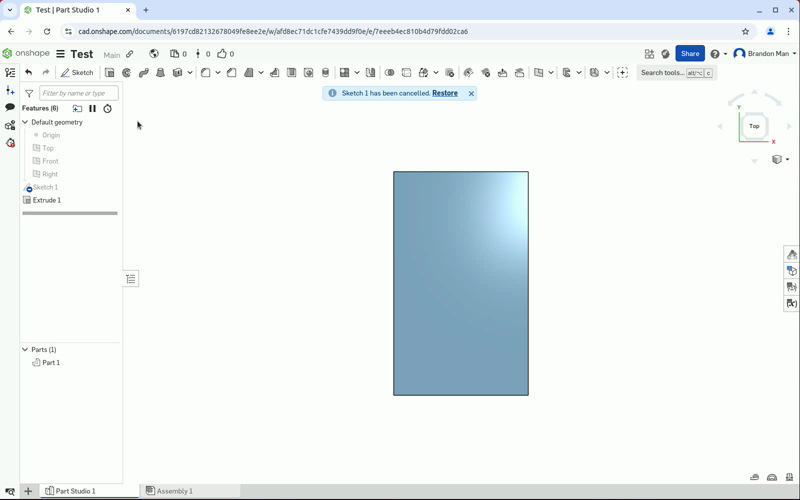
key(shift+h)
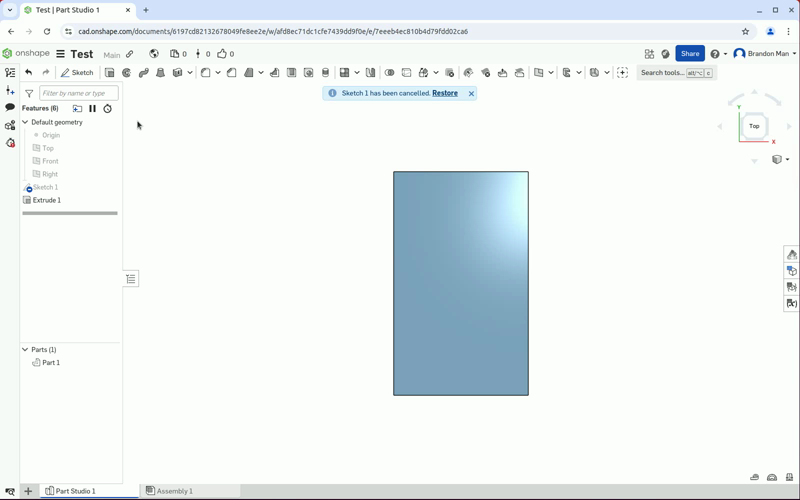
mouse_move(73, 189)
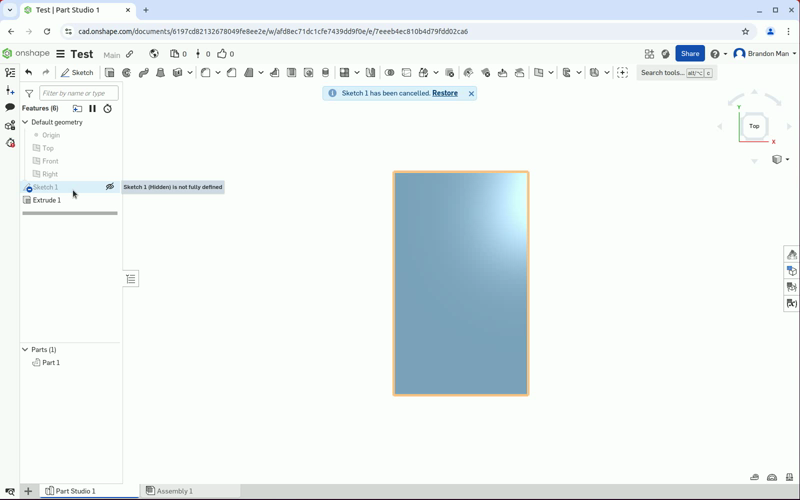
click(73, 189)
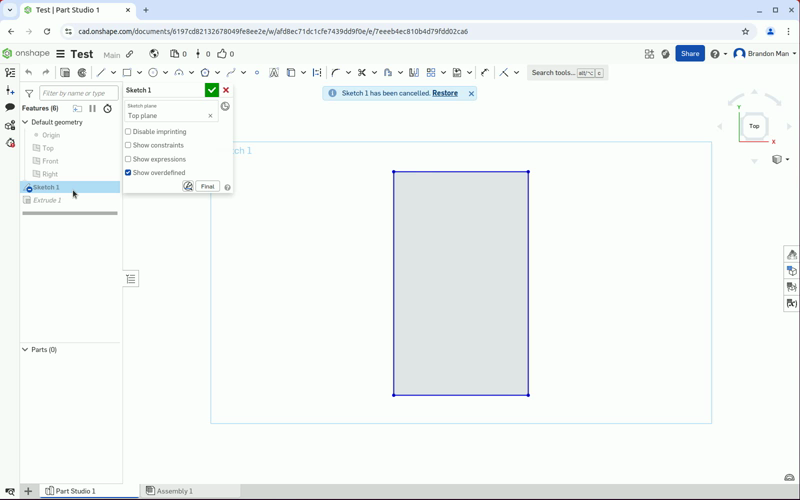
mouse_move(229, 92)
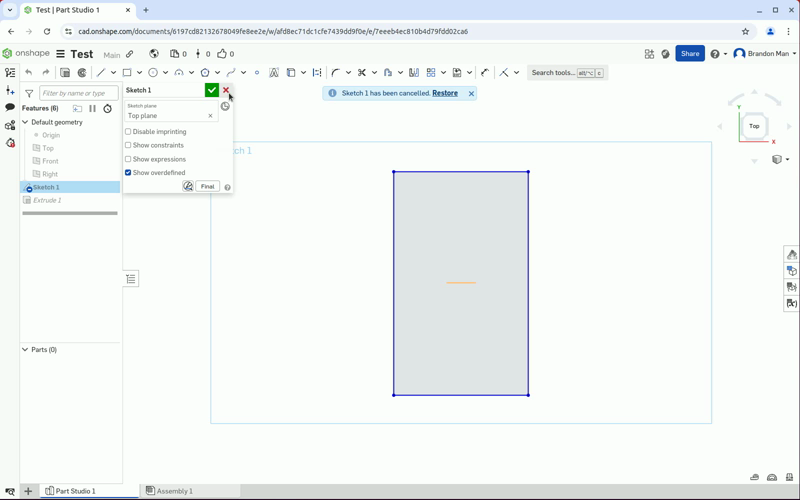
click(229, 92)
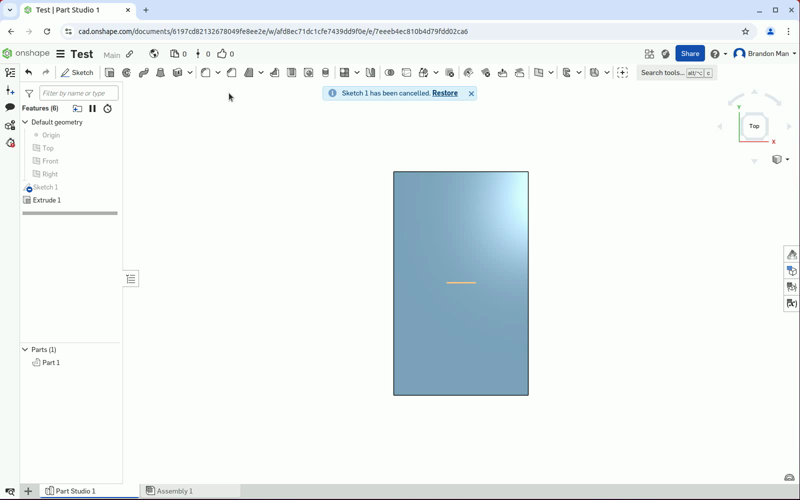
mouse_move(73, 352)
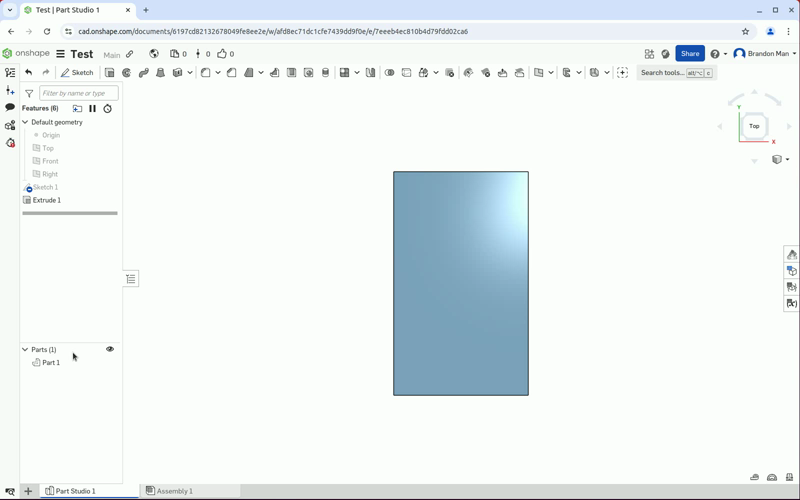
key(y)
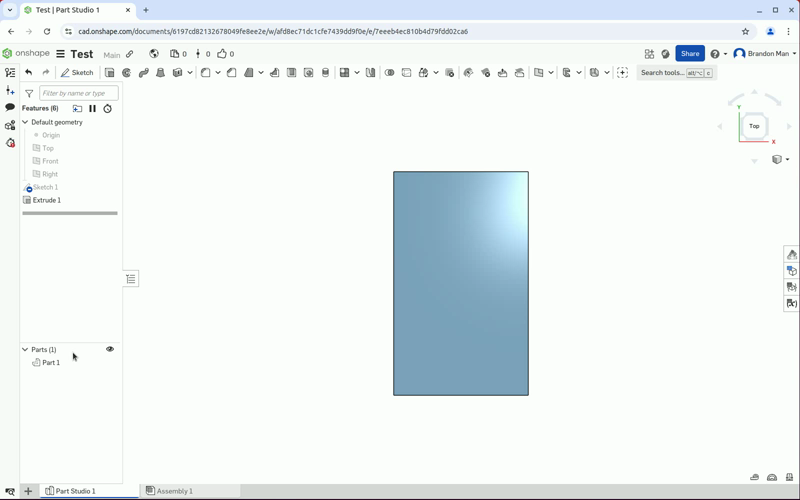
key(shift+p)
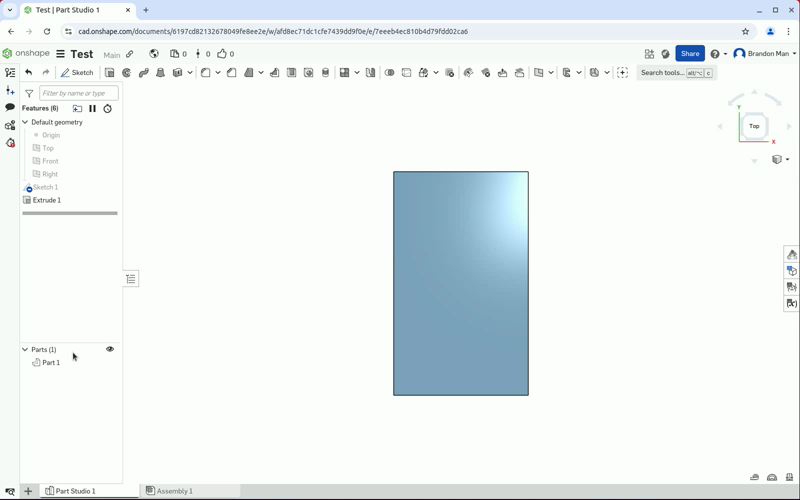
key(space)
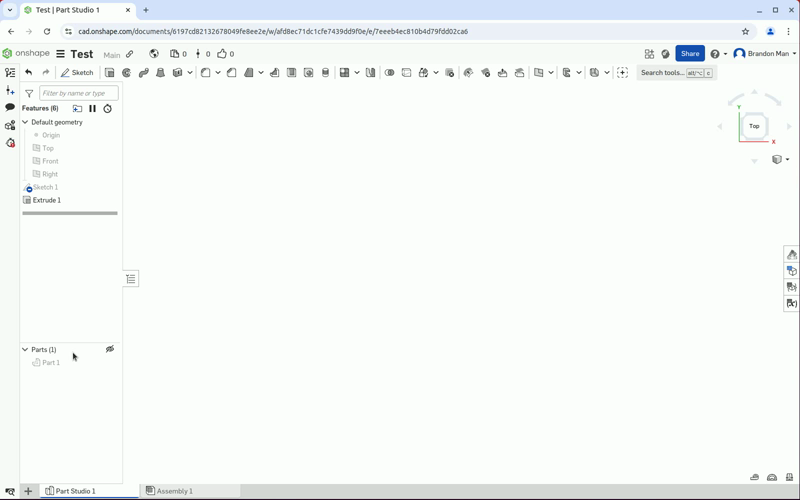
key_down(shift)
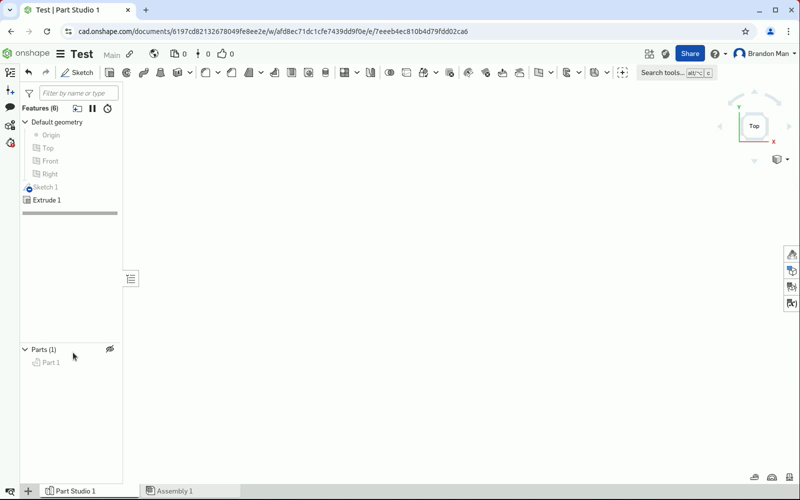
key(up)
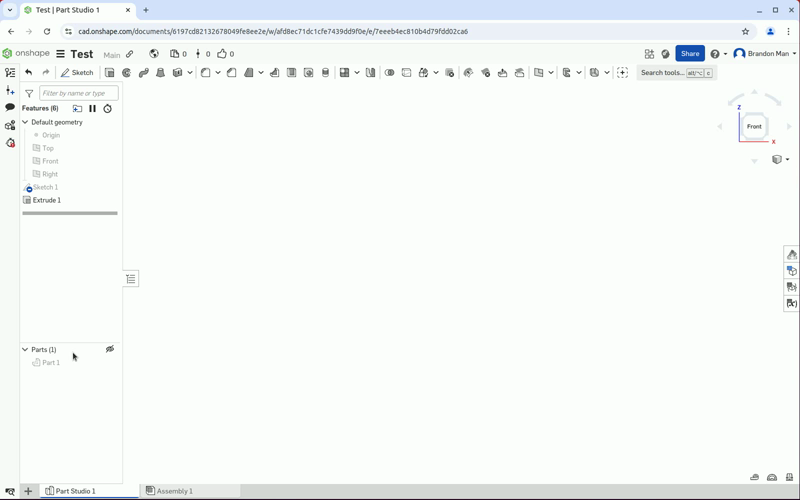
key_up(shift)
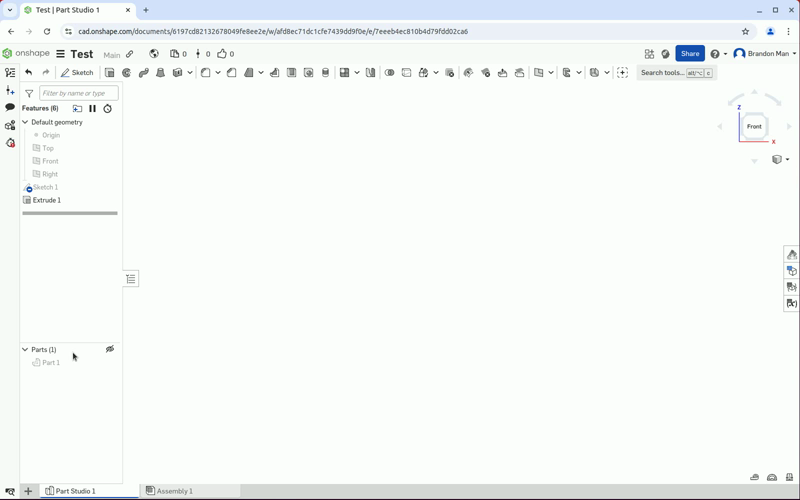
key(space)
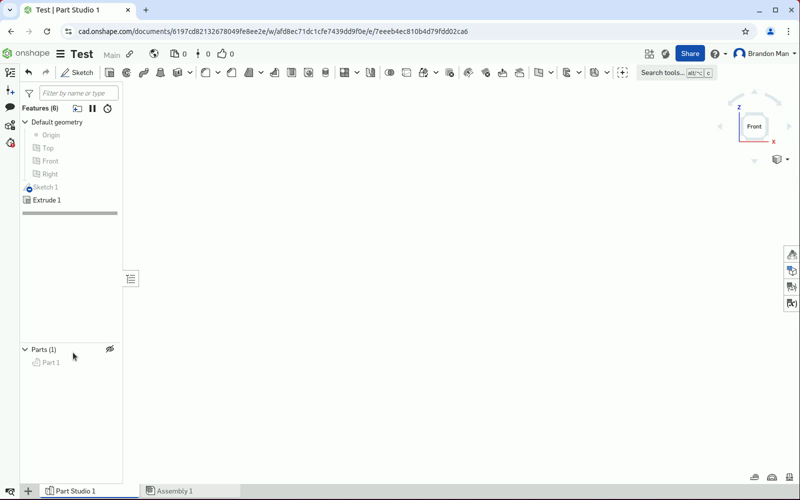
key_down(shift)
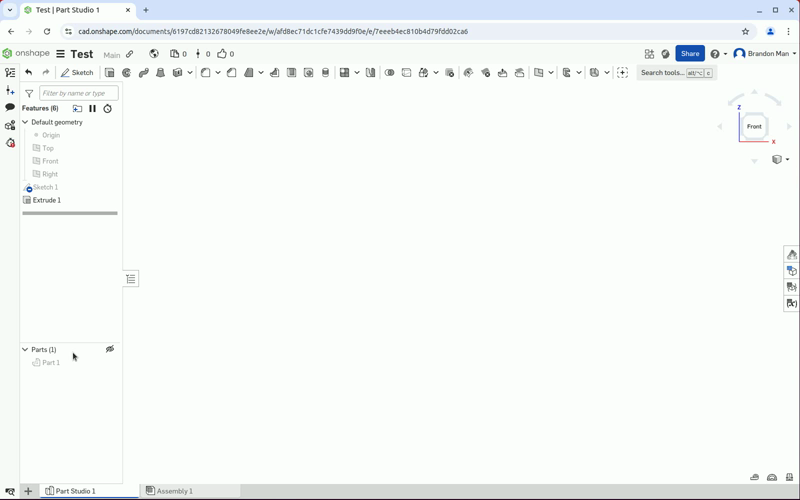
key(left)
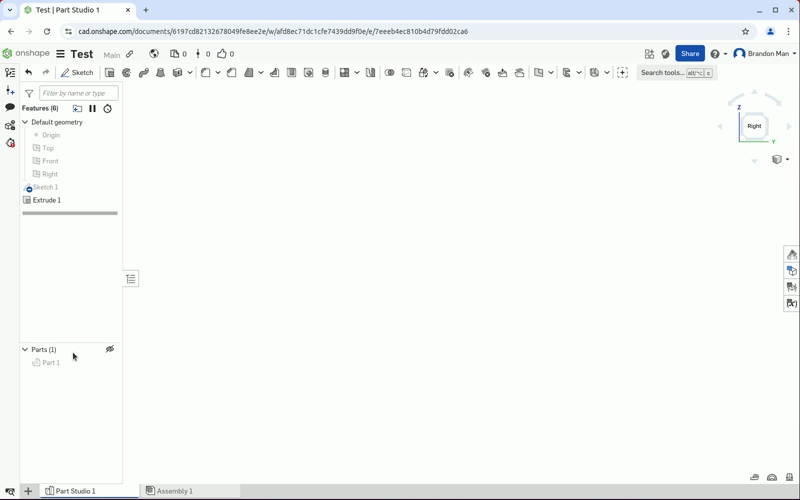
key_up(shift)
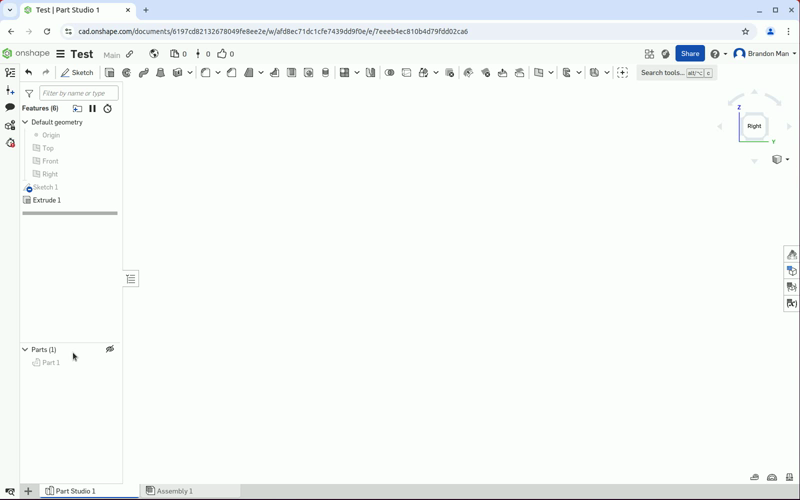
mouse_move(73, 352)
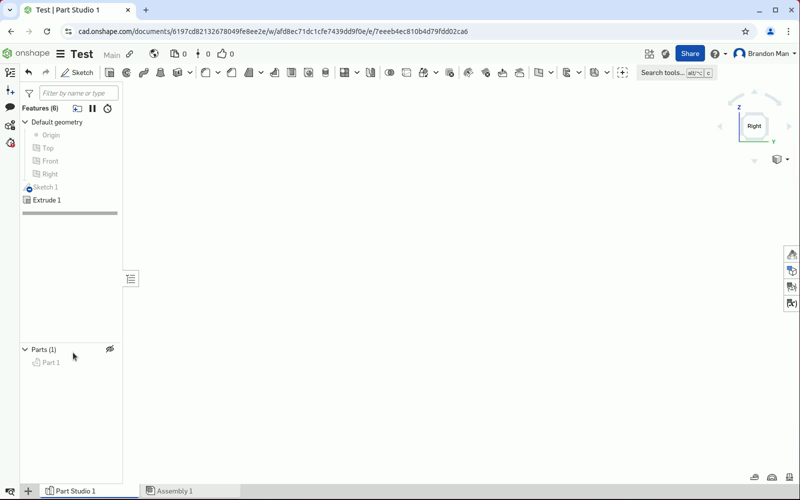
key(shift+y)
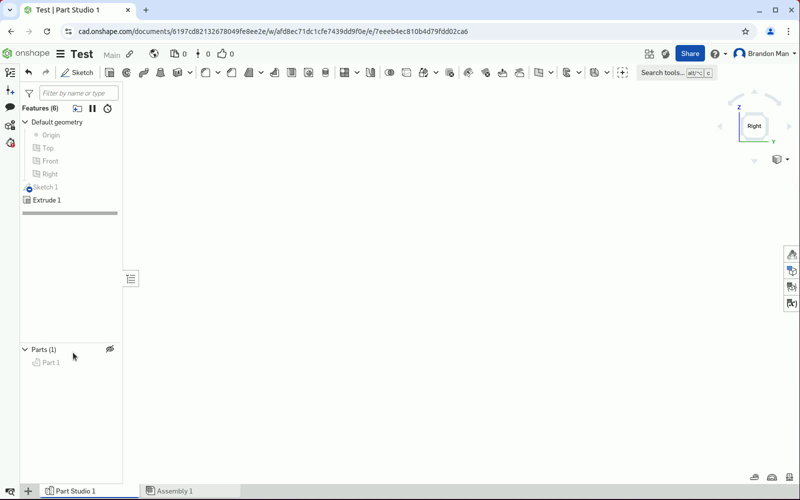
key(shift+s)
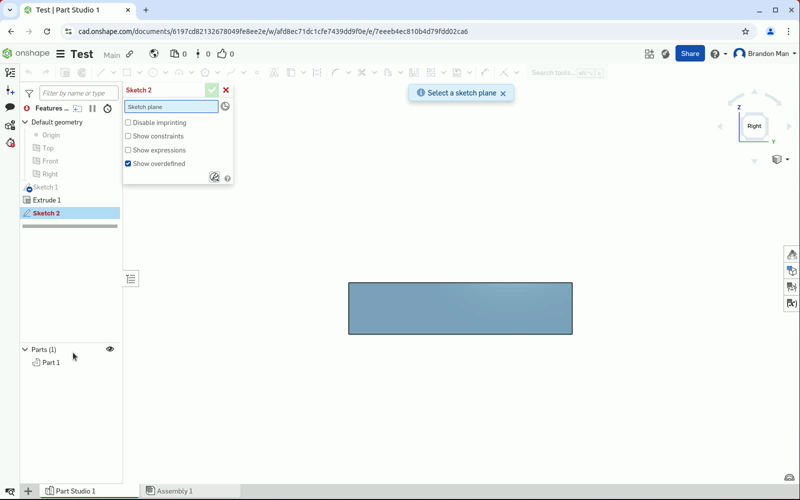
mouse_move(73, 176)
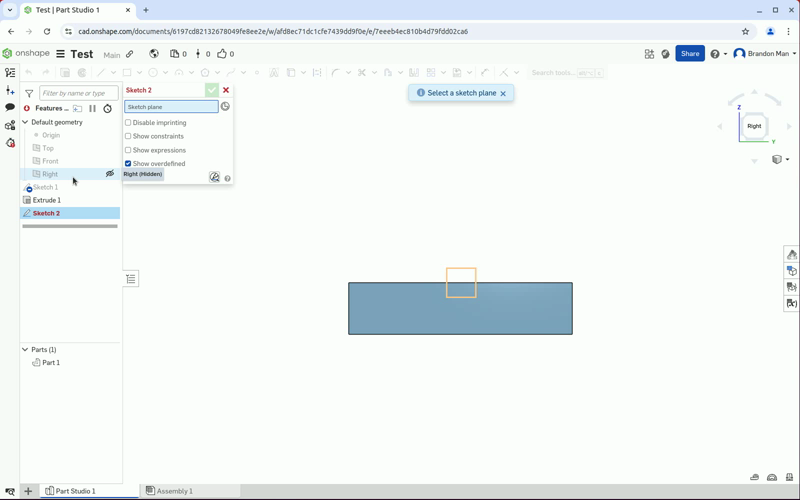
click(73, 176)
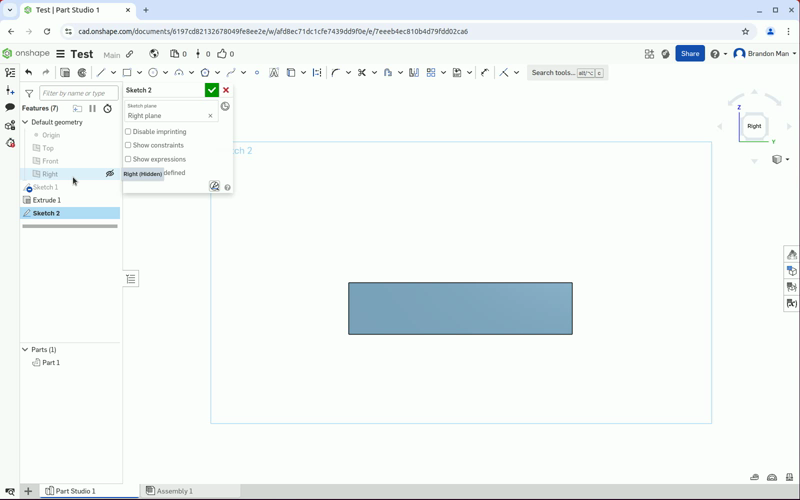
mouse_move(73, 352)
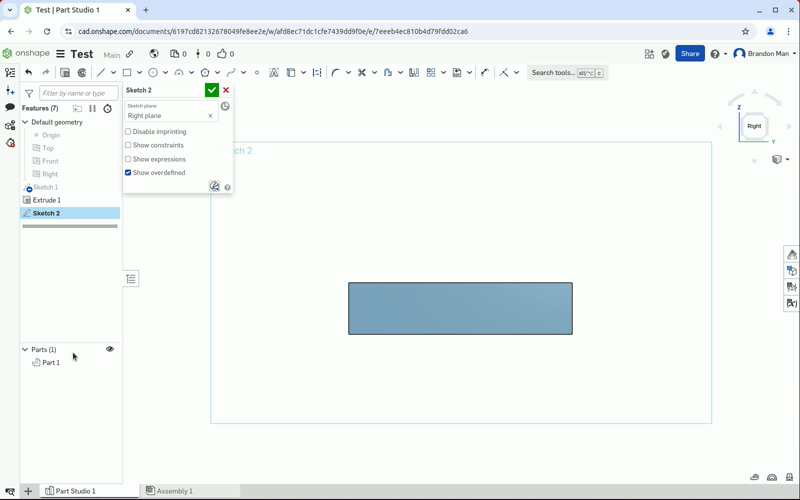
key(y)
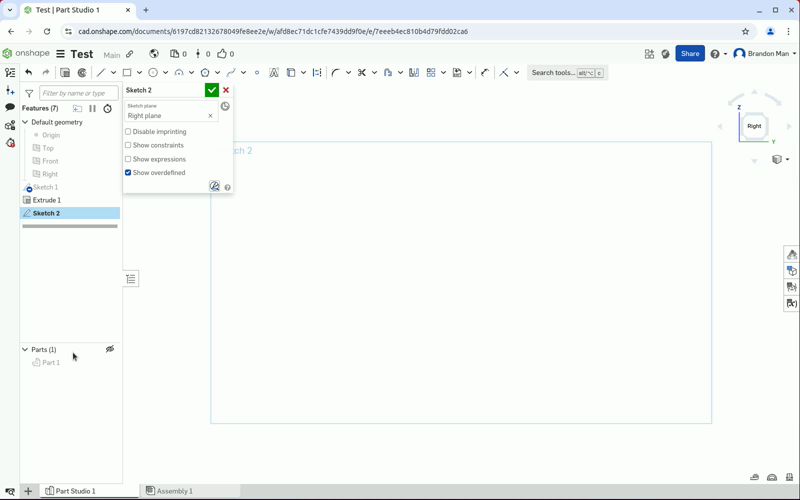
key(c)
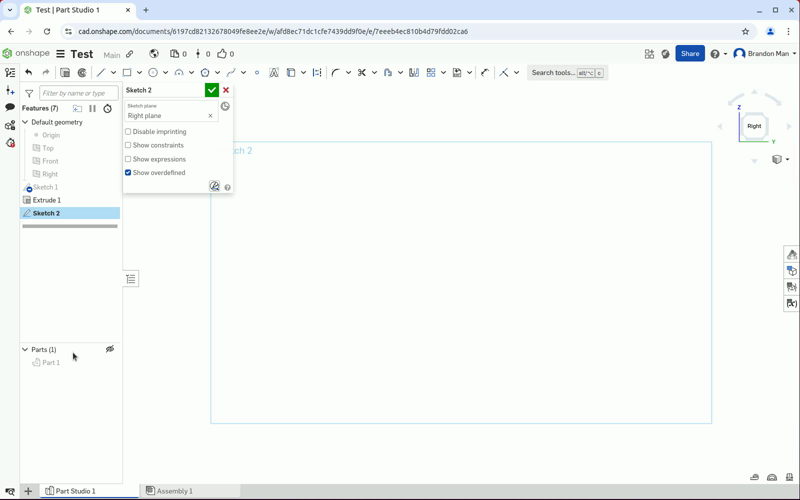
key_down(shift)
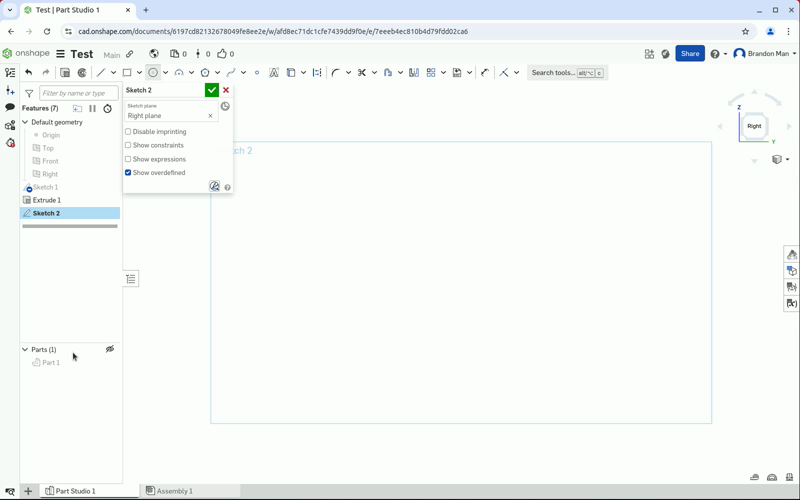
mouse_move(560, 301)
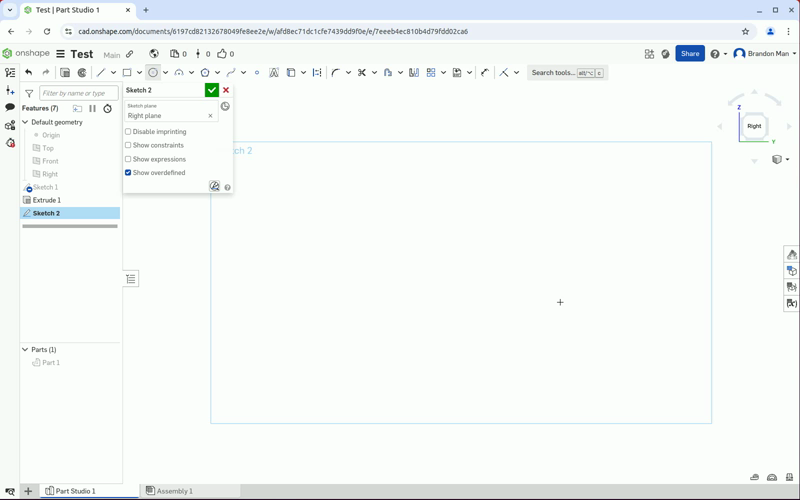
click(560, 301)
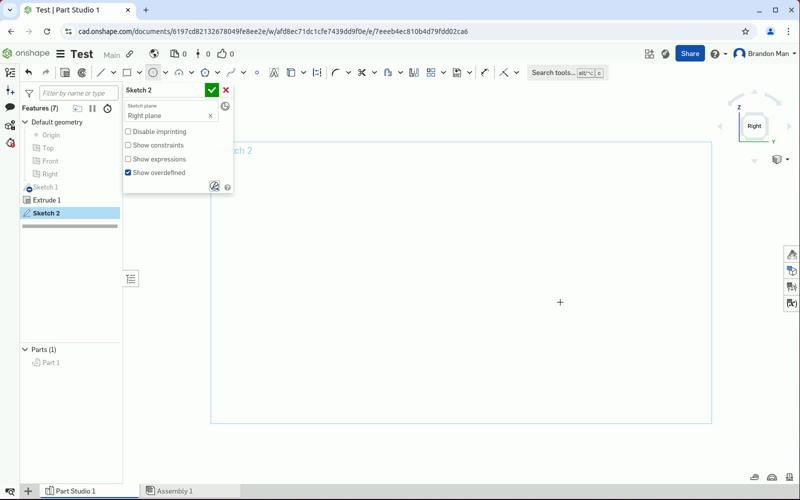
key_up(shift)
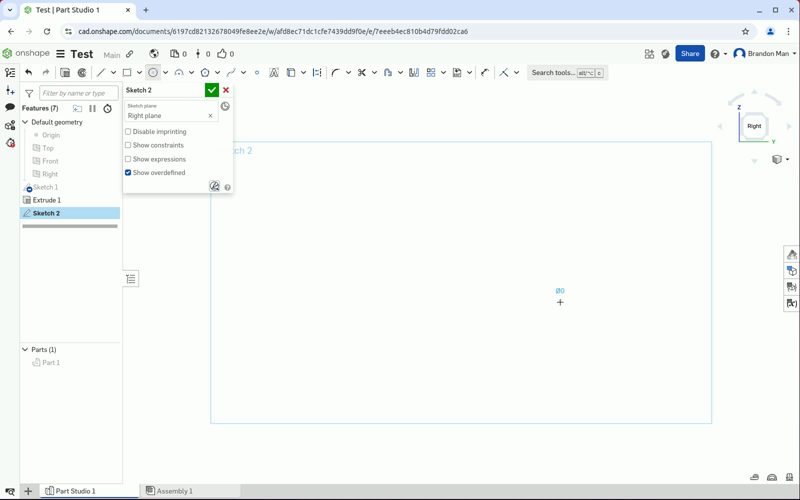
mouse_move(567, 301)
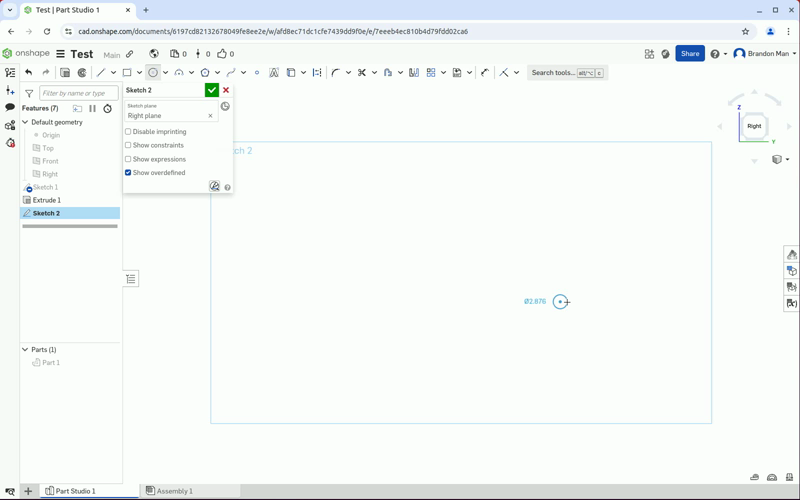
click(567, 301)
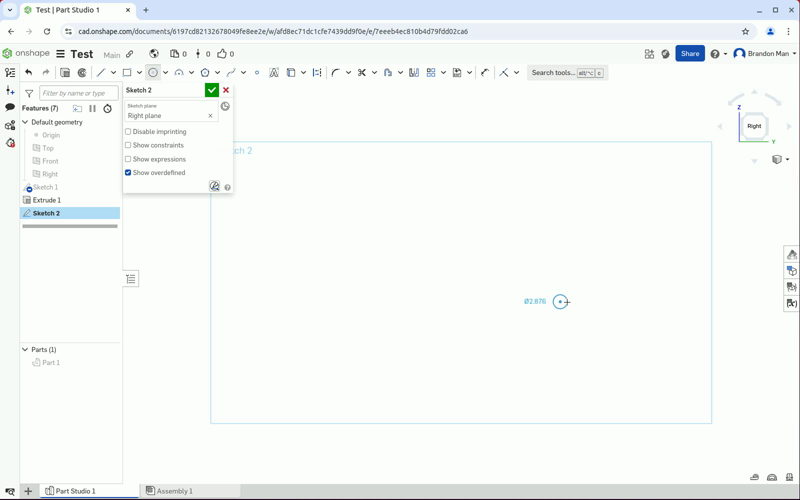
key(esc)
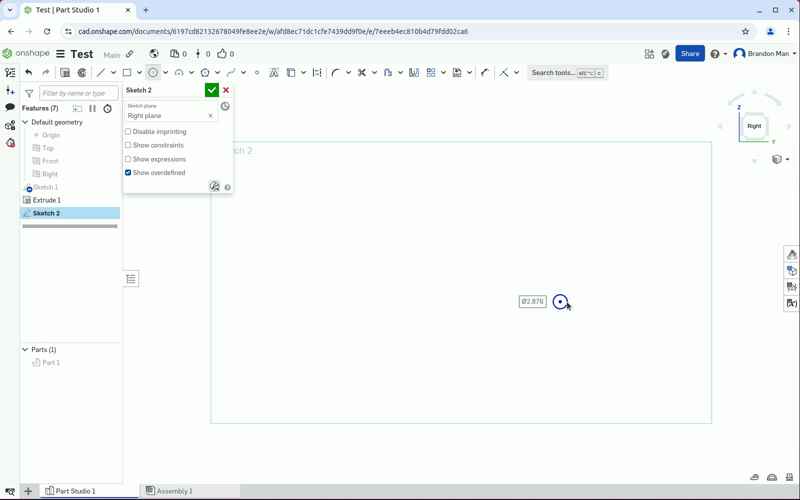
mouse_move(559, 305)
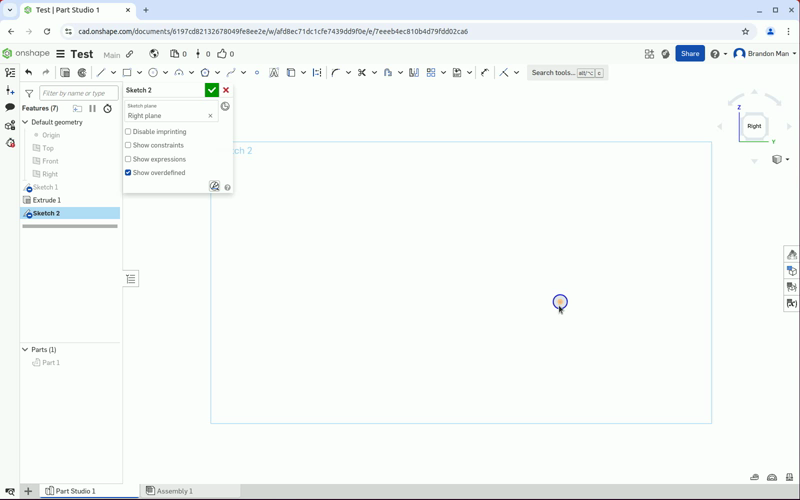
scroll(6)
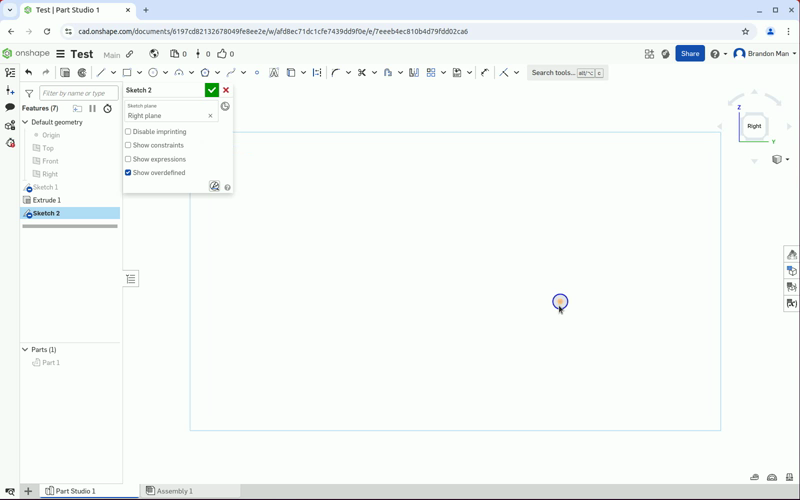
scroll(6)
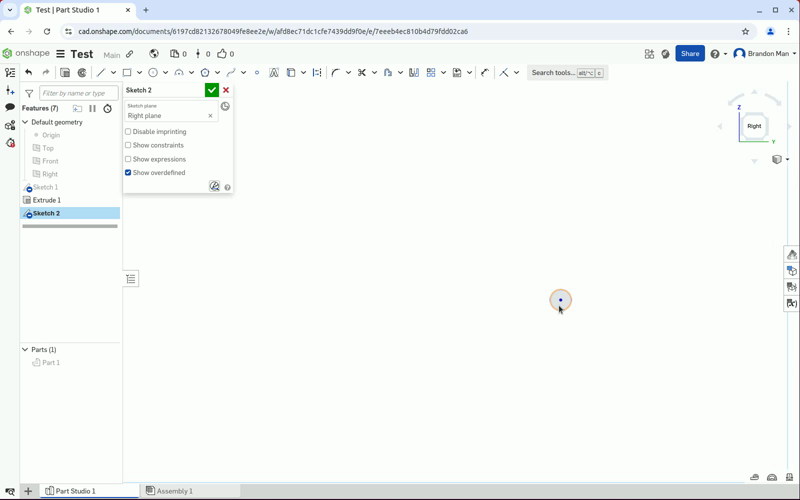
scroll(6)
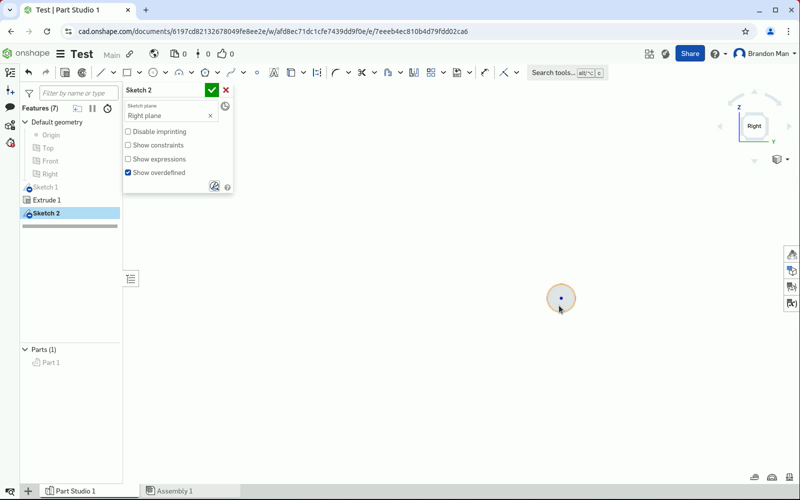
scroll(6)
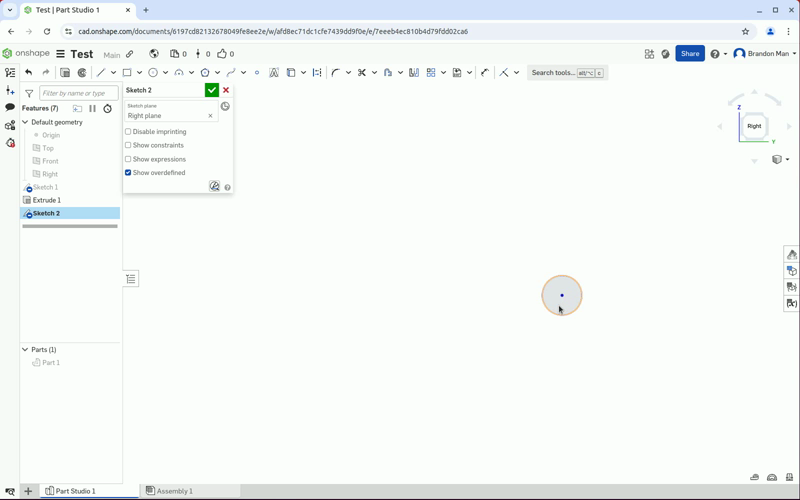
scroll(6)
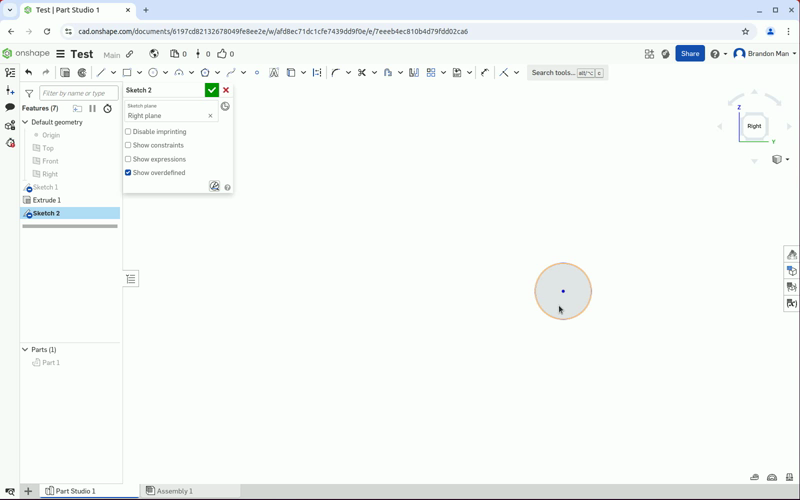
scroll(6)
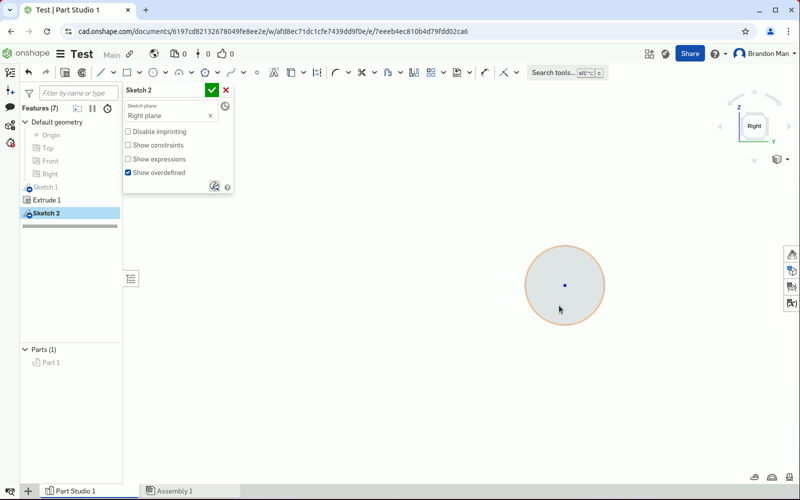
scroll(6)
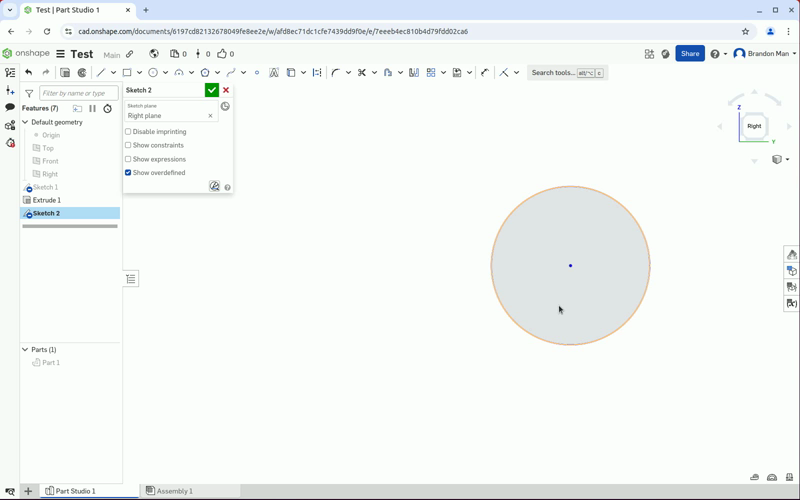
click(559, 305)
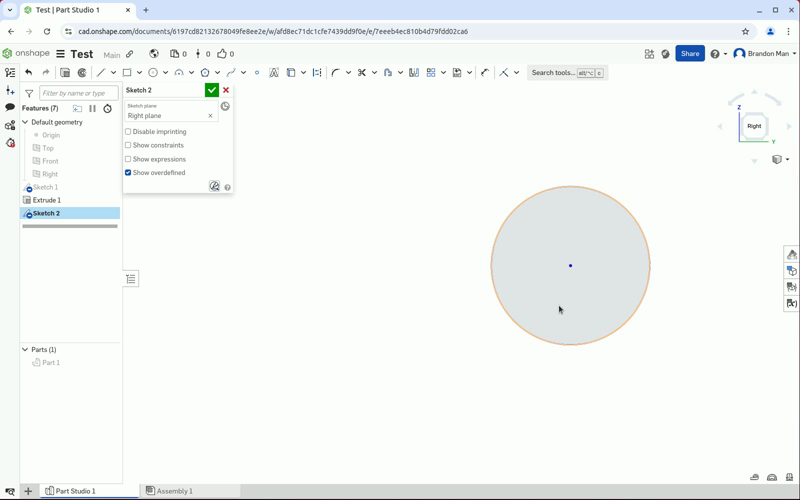
scroll(-6)
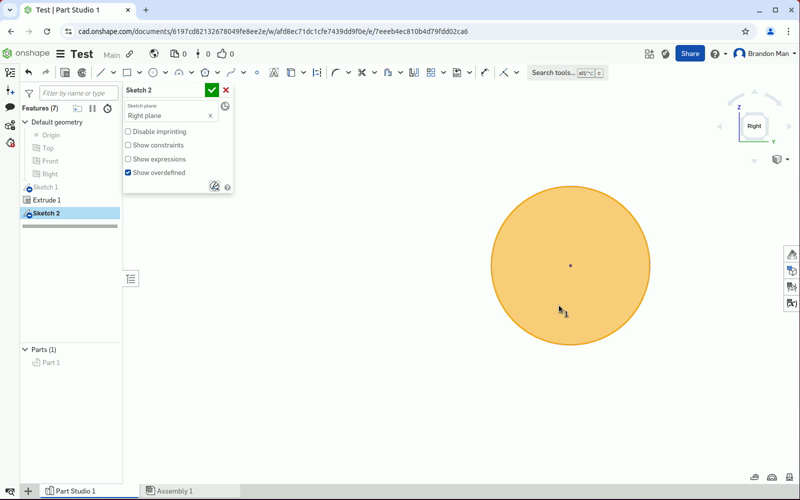
scroll(-6)
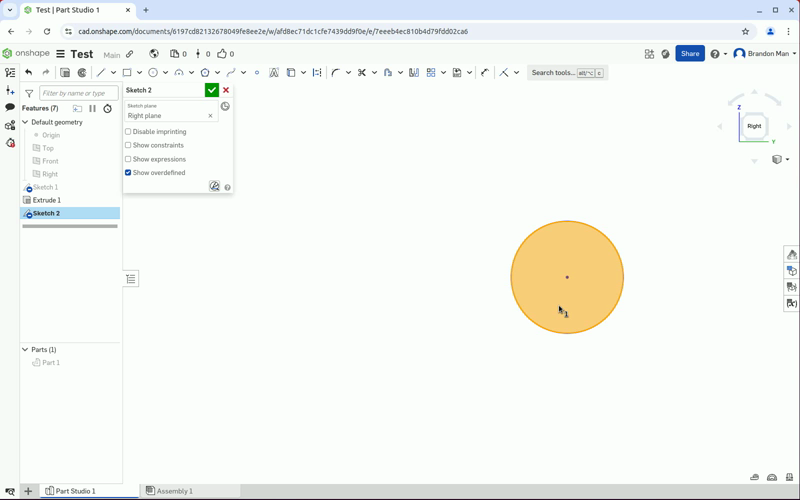
scroll(-6)
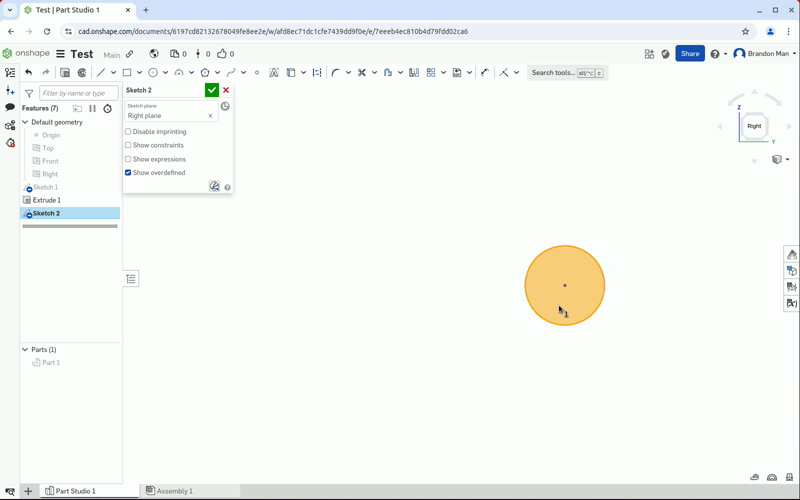
scroll(-6)
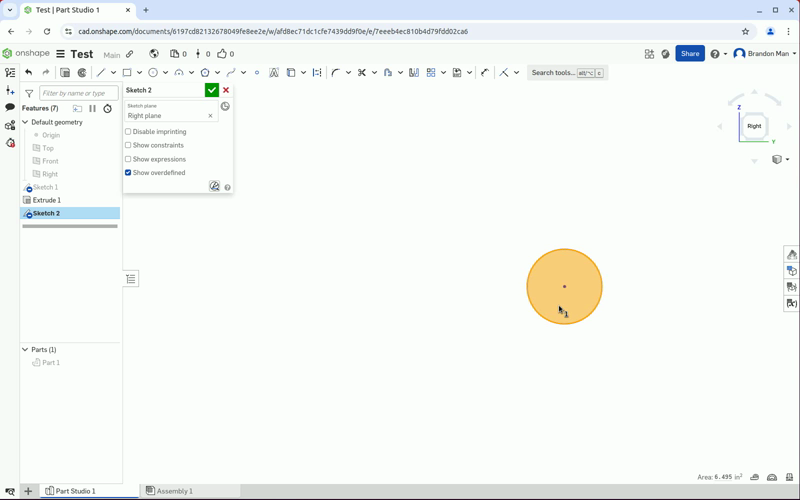
scroll(-6)
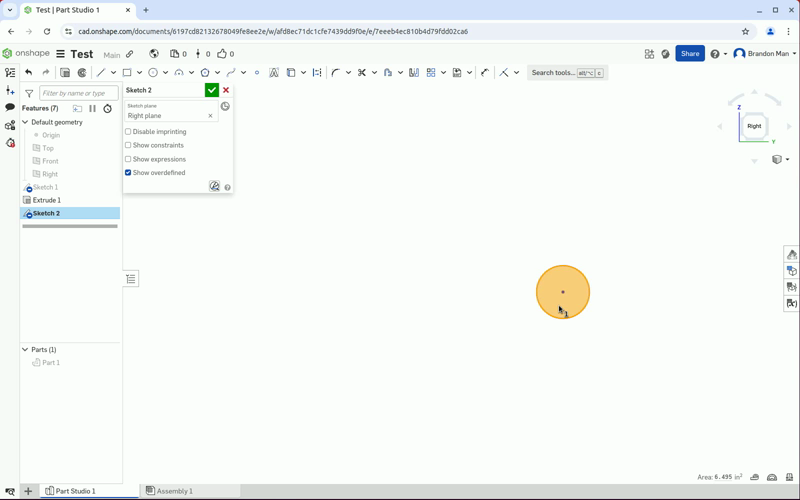
scroll(-6)
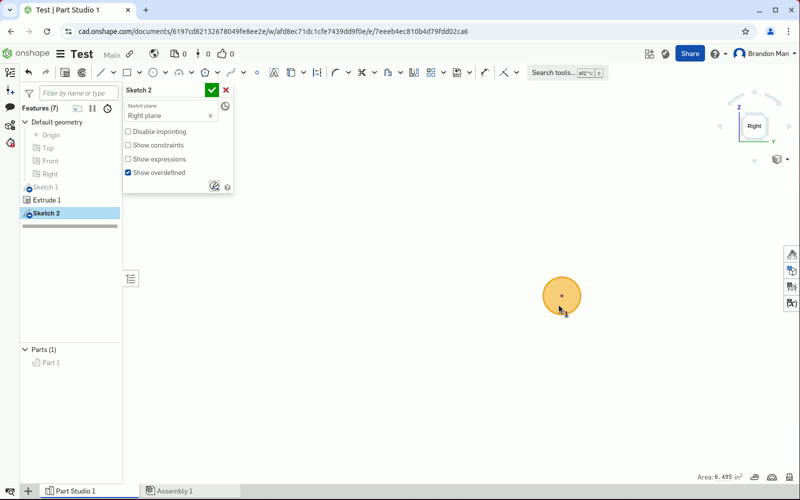
scroll(-6)
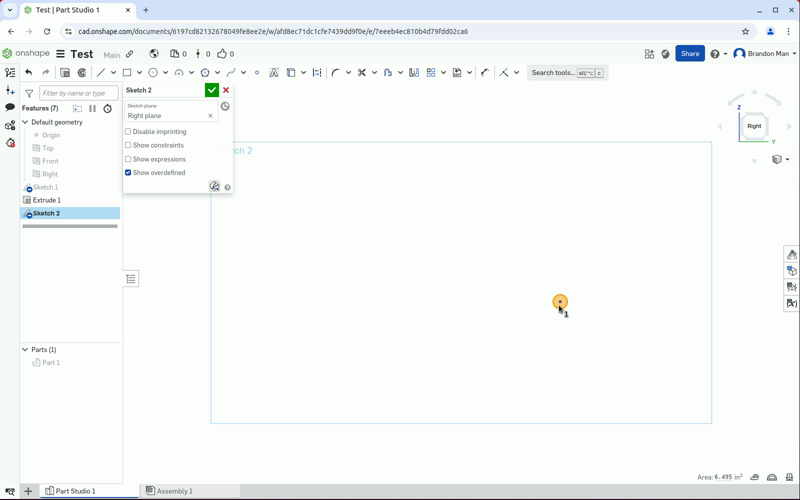
mouse_move(73, 352)
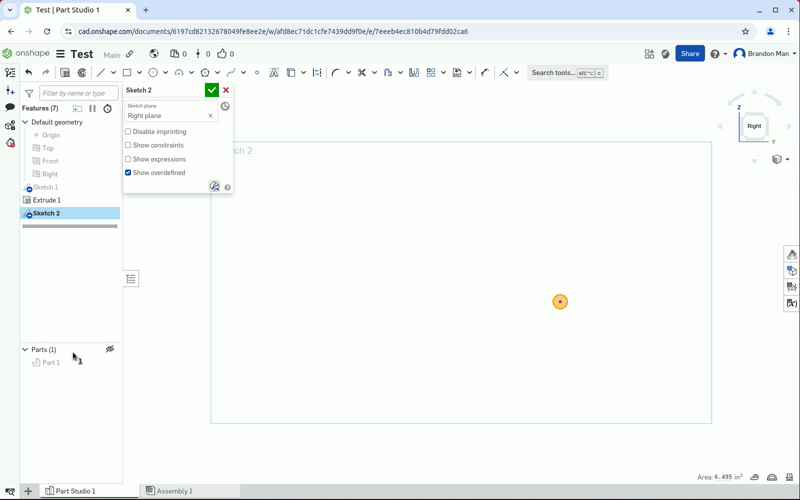
key(shift+y)
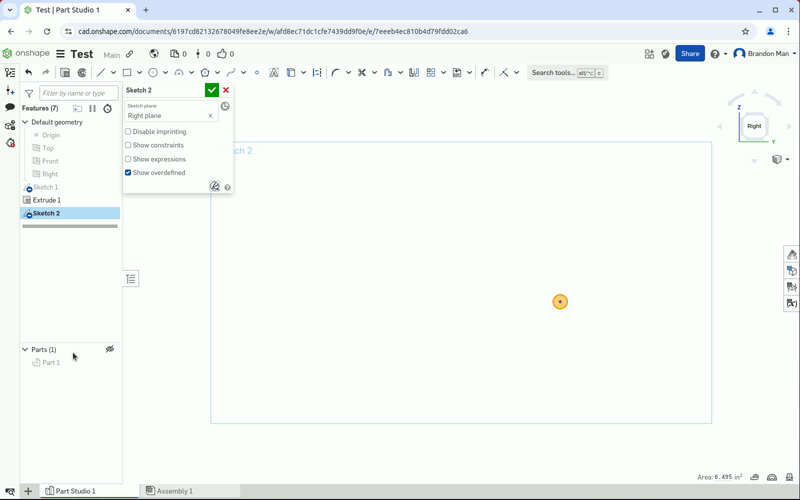
key(shift+e)
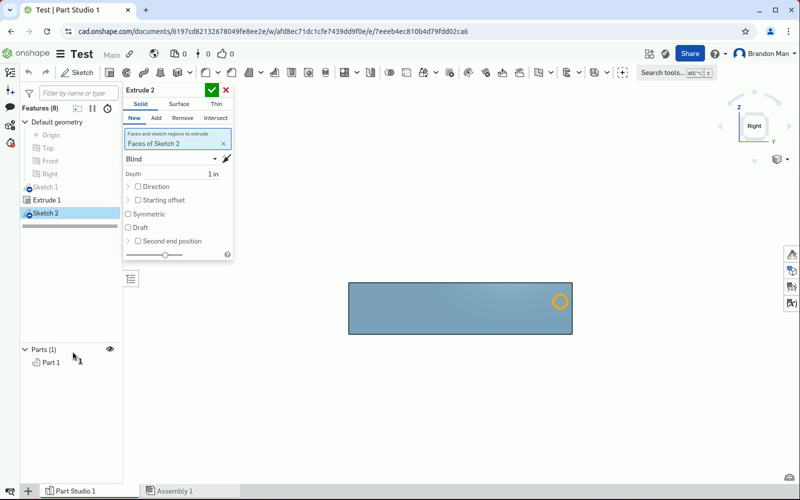
mouse_move(143, 106)
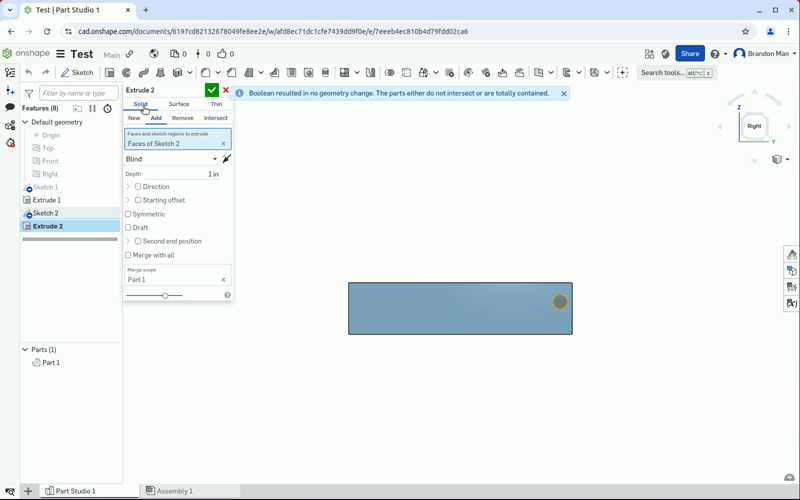
click(143, 106)
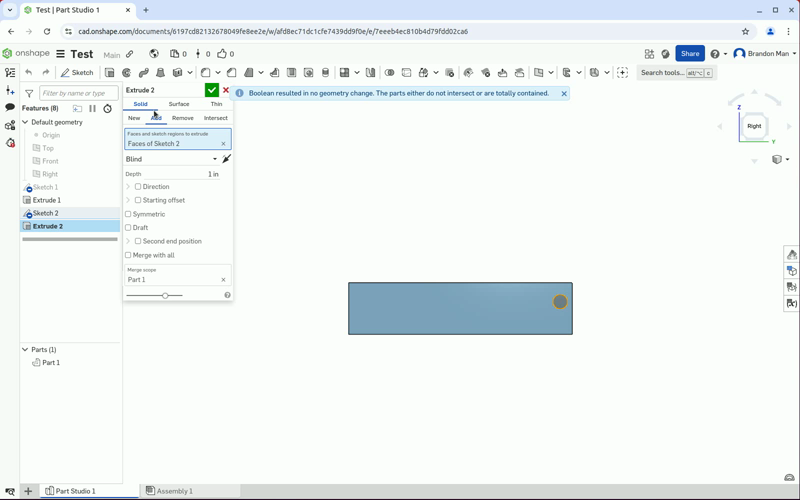
mouse_move(186, 120)
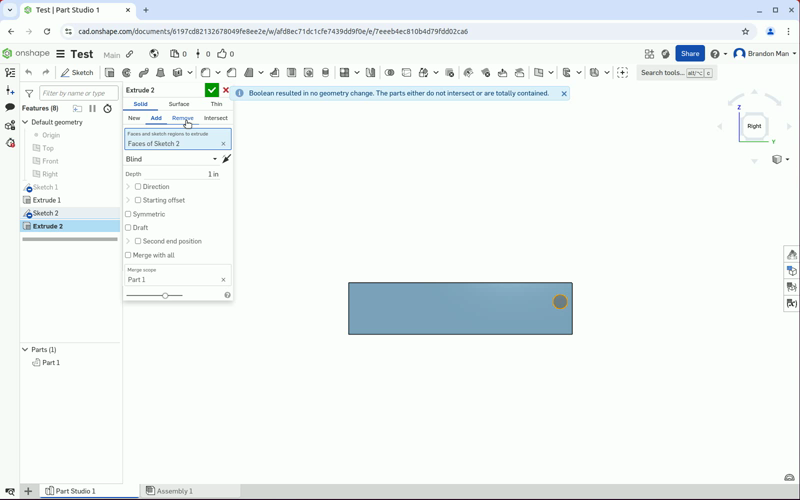
click(186, 120)
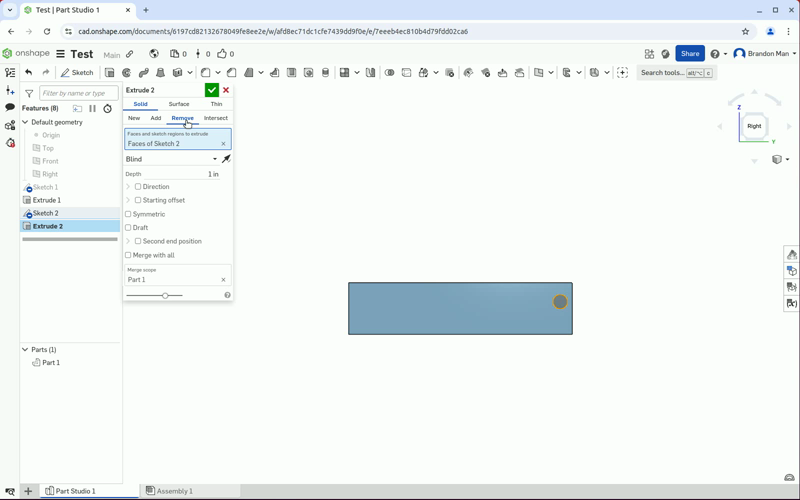
key(tab, 4)
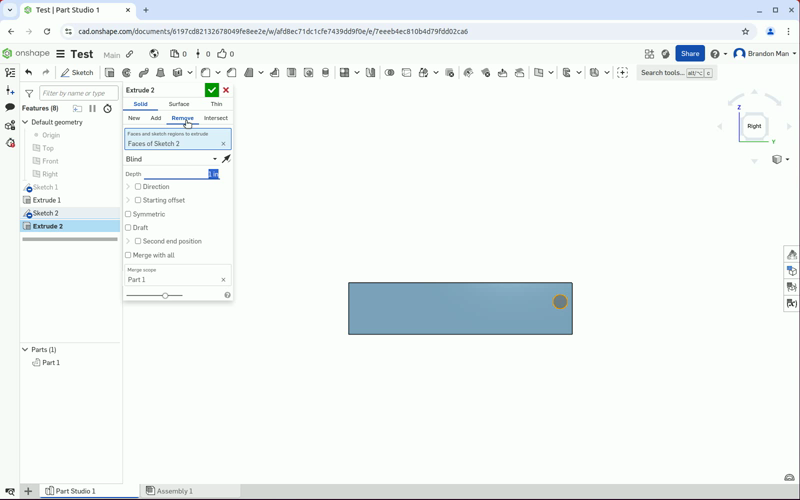
text(44.29)
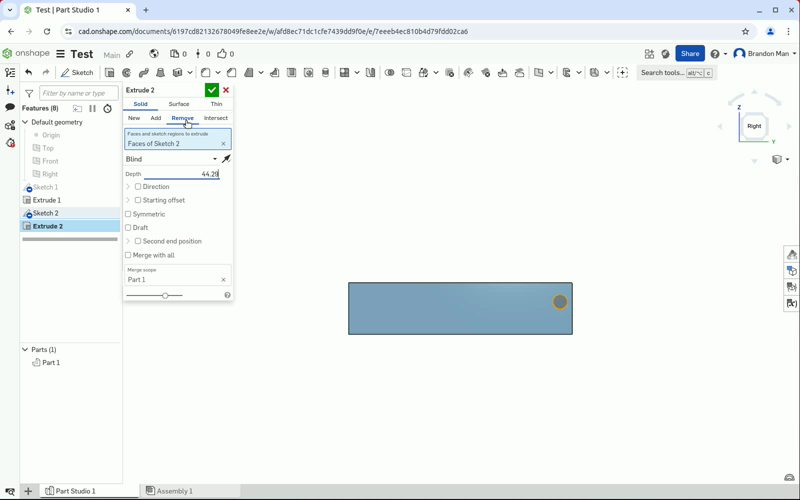
key(tab, 3)
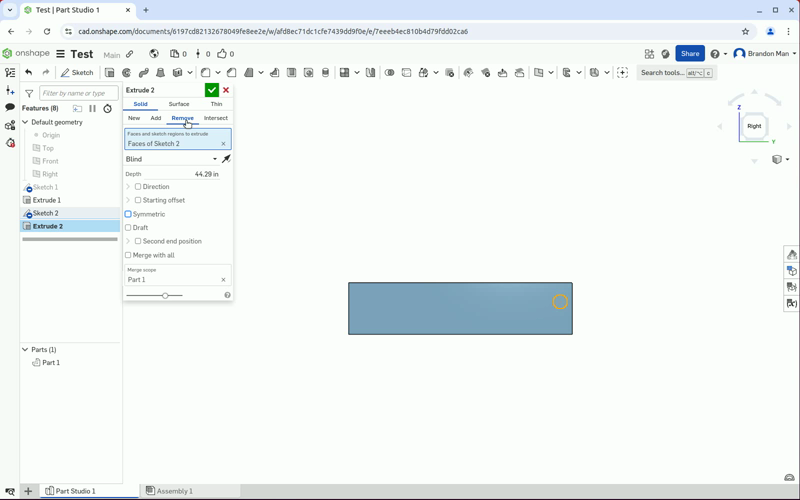
key(space)
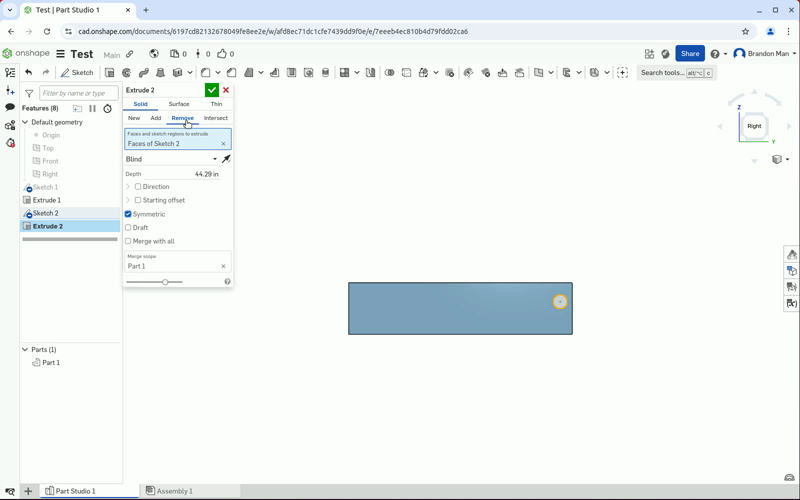
key(tab, 2)
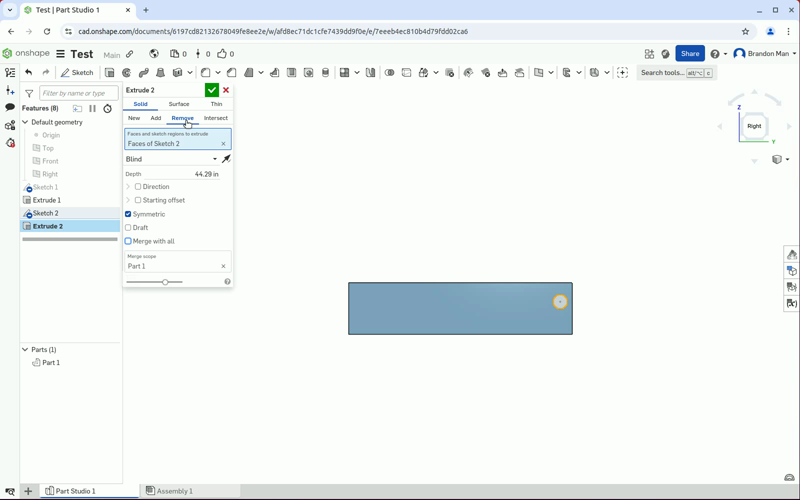
key(space)
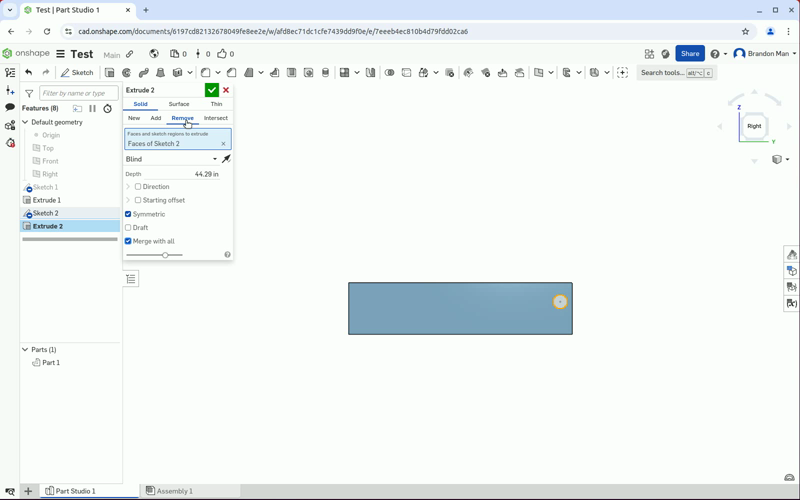
key(enter)
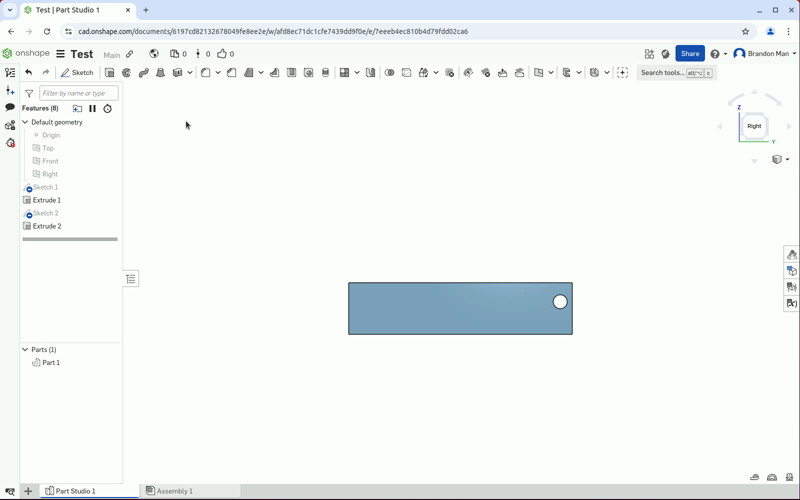
key(shift+h)
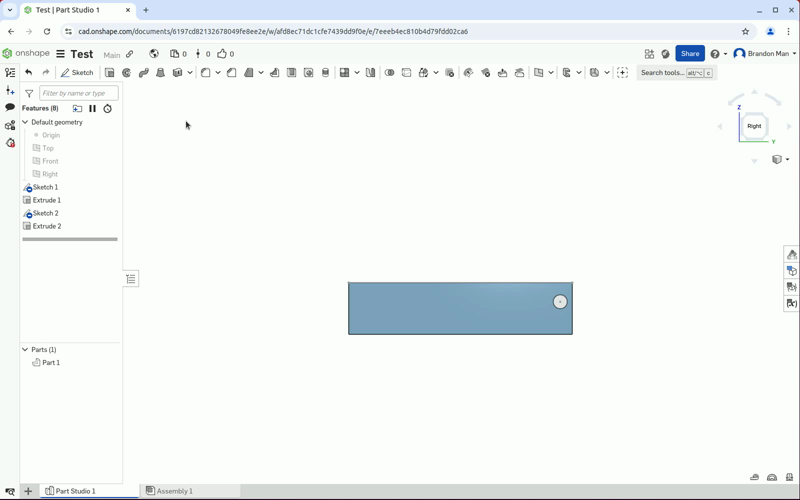
key(shift+h)
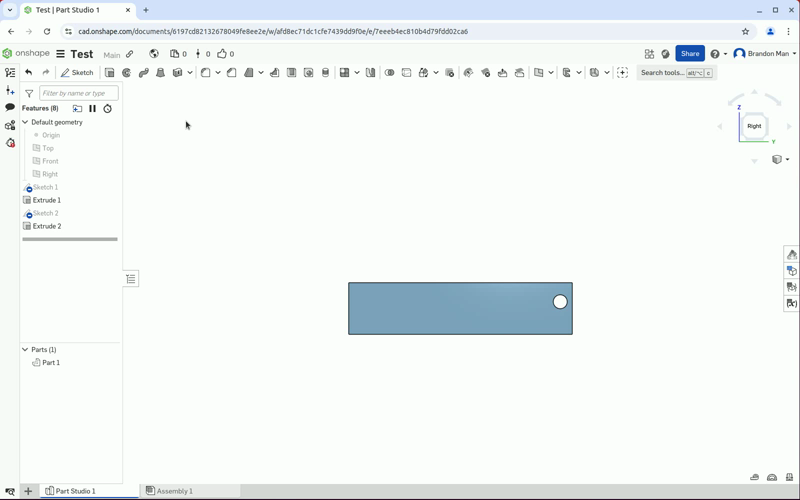
mouse_move(73, 189)
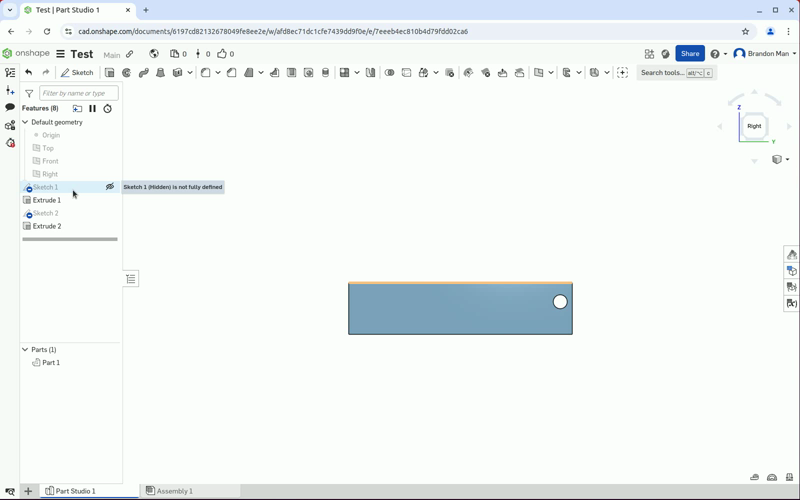
click(73, 189)
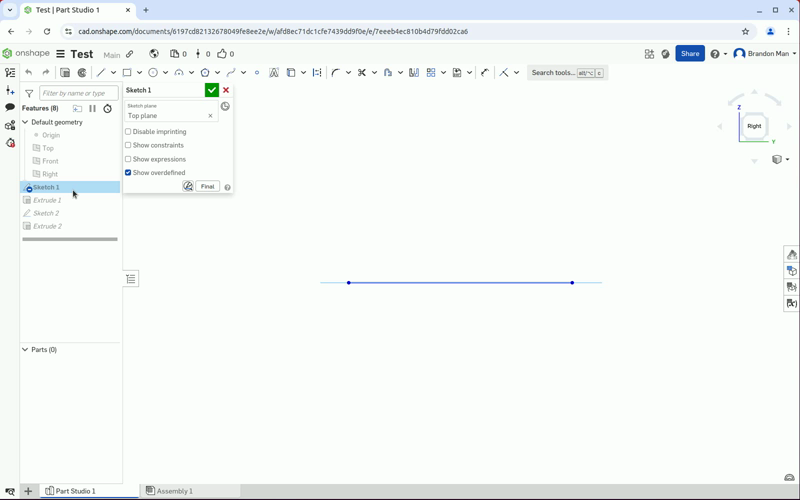
mouse_move(229, 92)
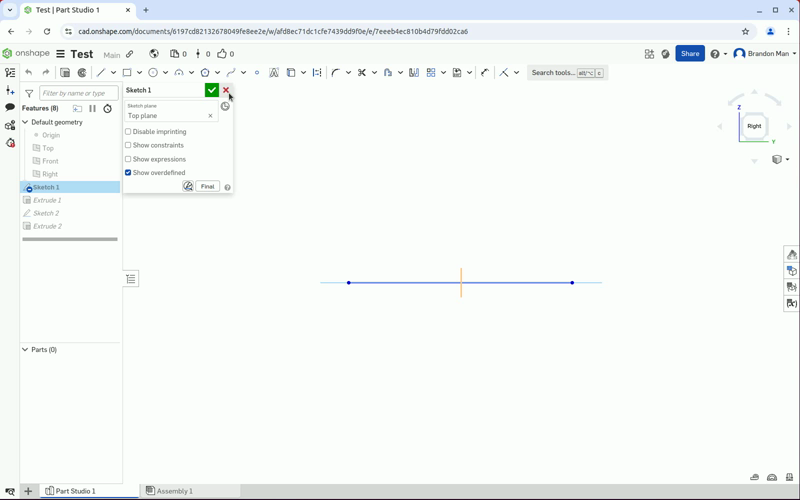
click(229, 92)
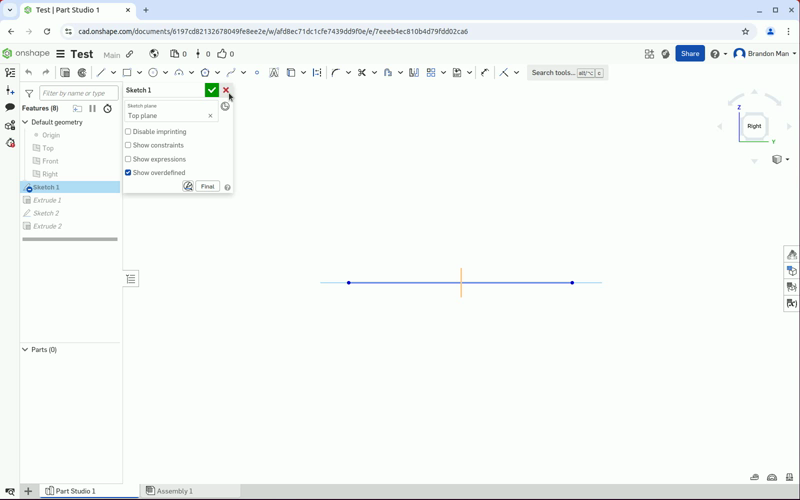
key(shift+s)
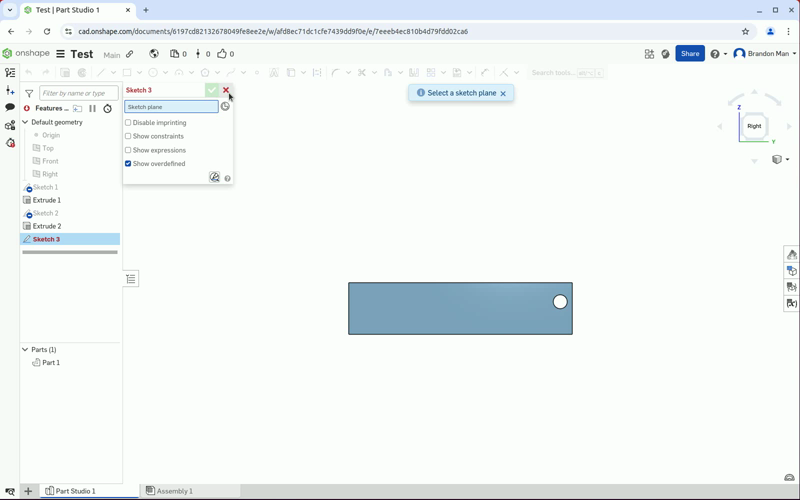
mouse_move(73, 176)
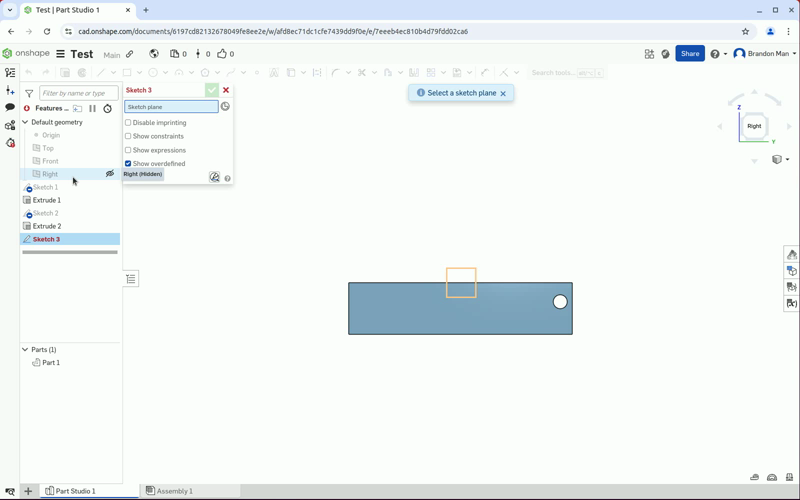
click(73, 176)
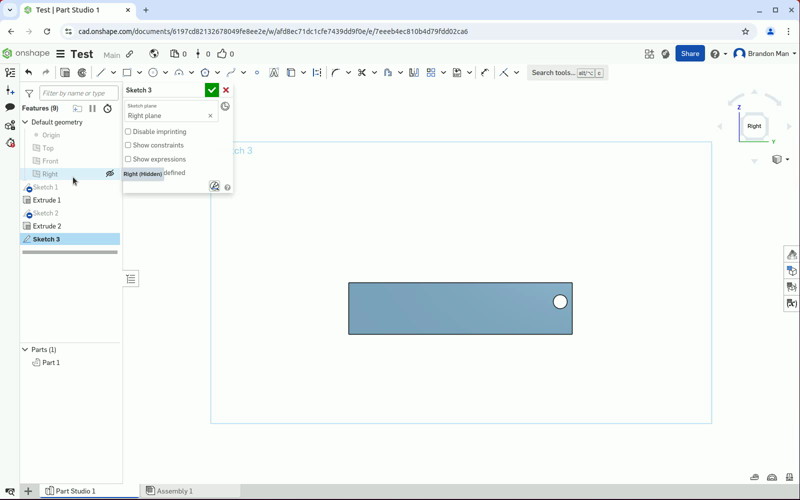
mouse_move(73, 352)
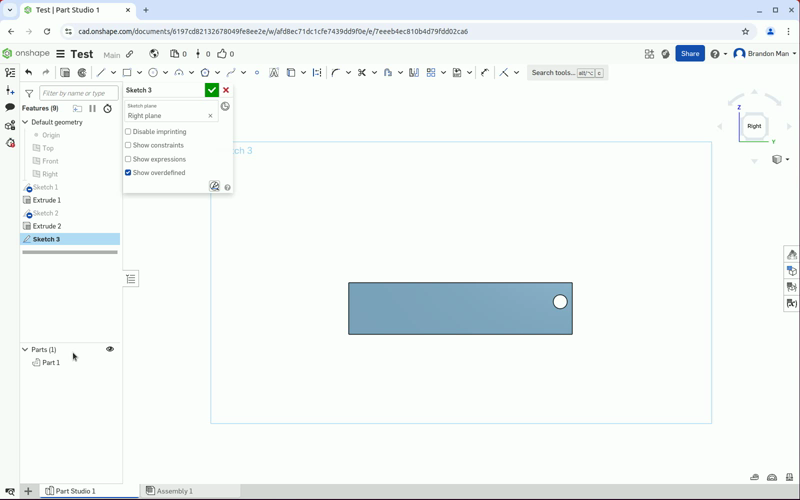
key(y)
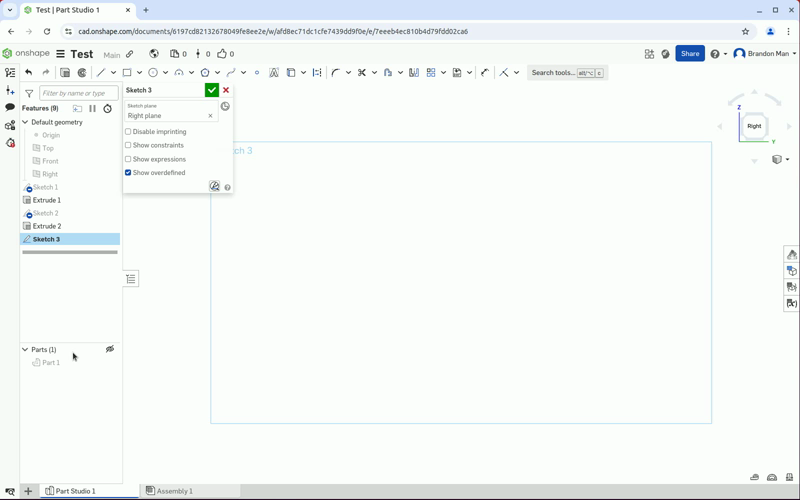
key(l)
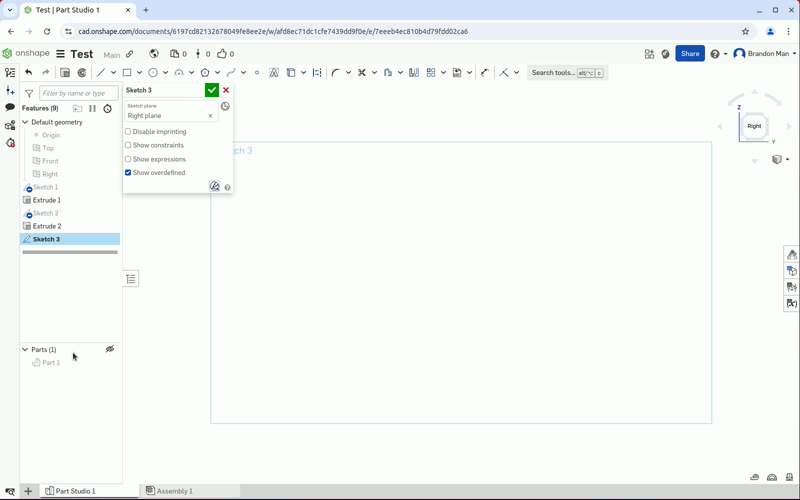
key_down(shift)
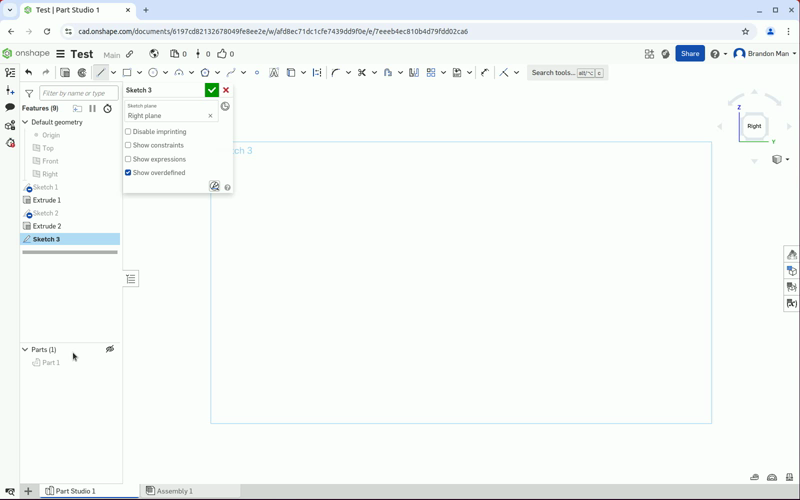
mouse_move(336, 308)
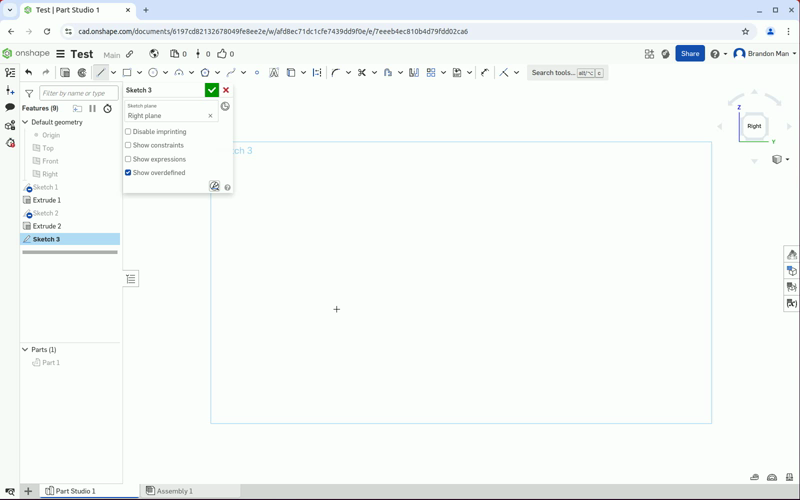
click(336, 308)
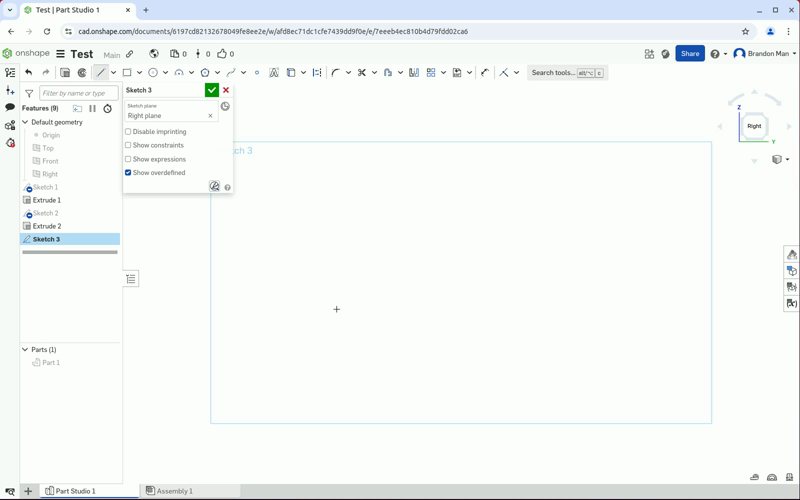
key_up(shift)
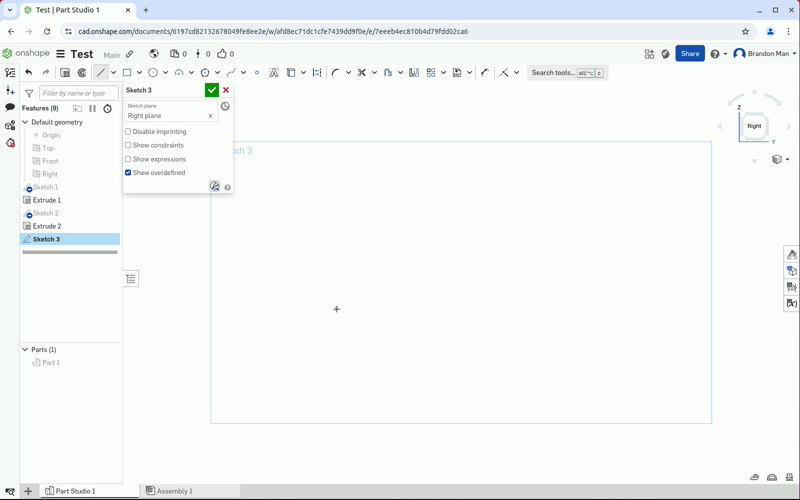
key_down(shift)
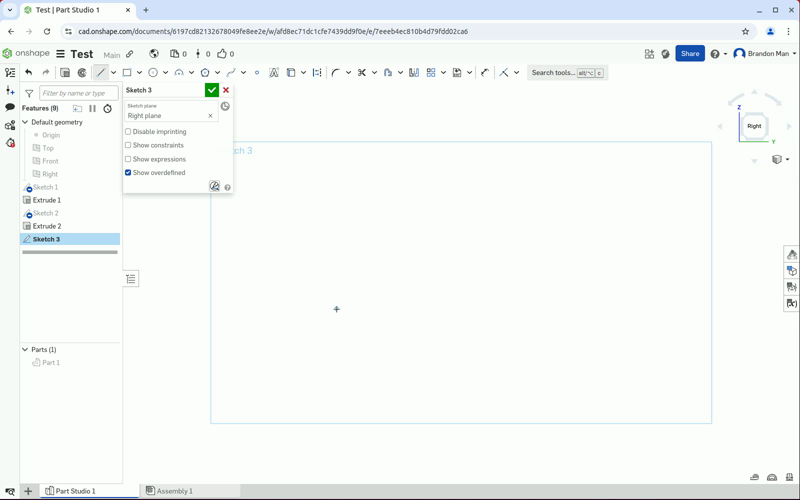
mouse_move(366, 308)
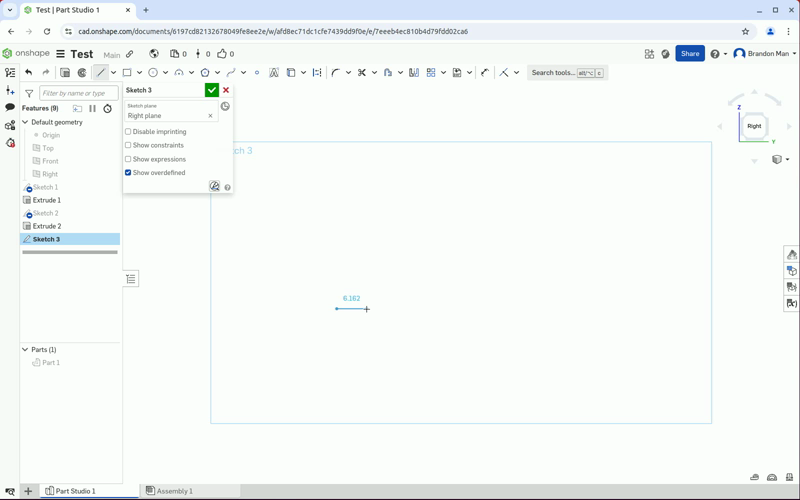
mouse_move(359, 308)
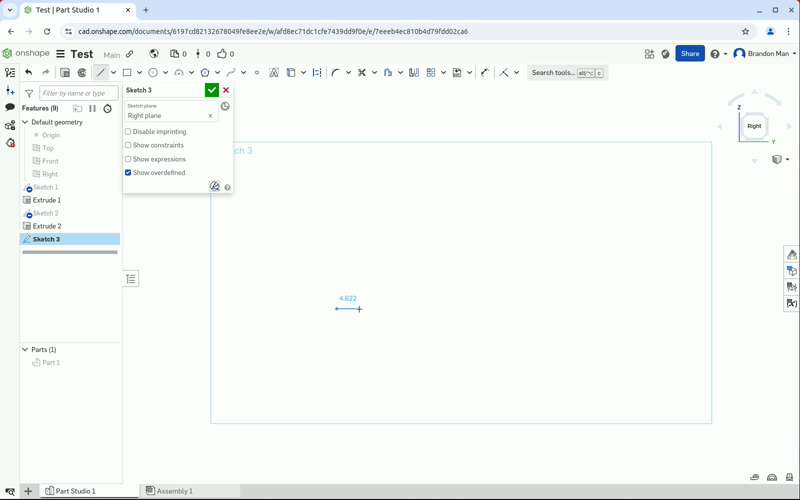
click(359, 308)
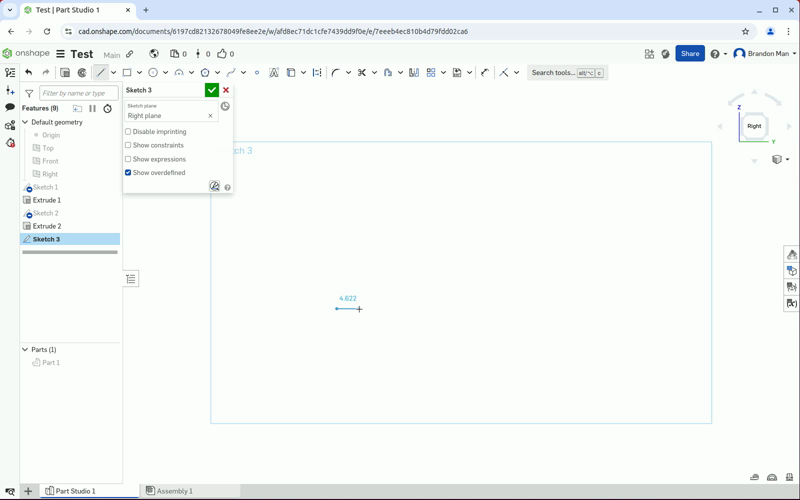
key_up(shift)
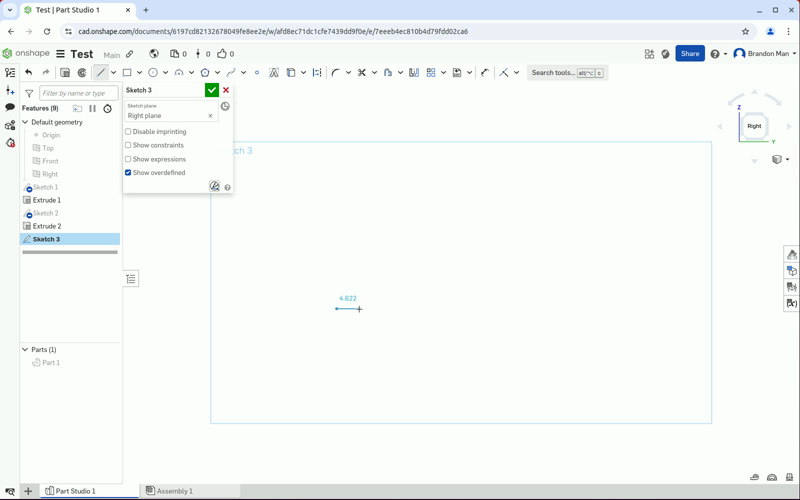
key(esc)
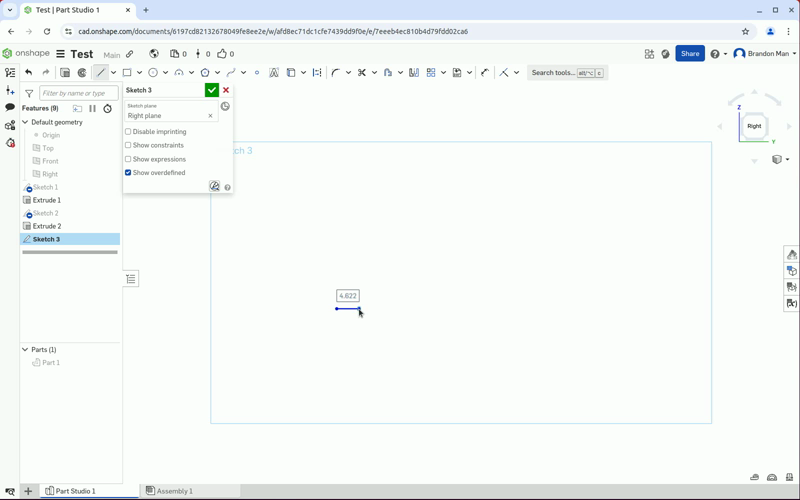
key(a)
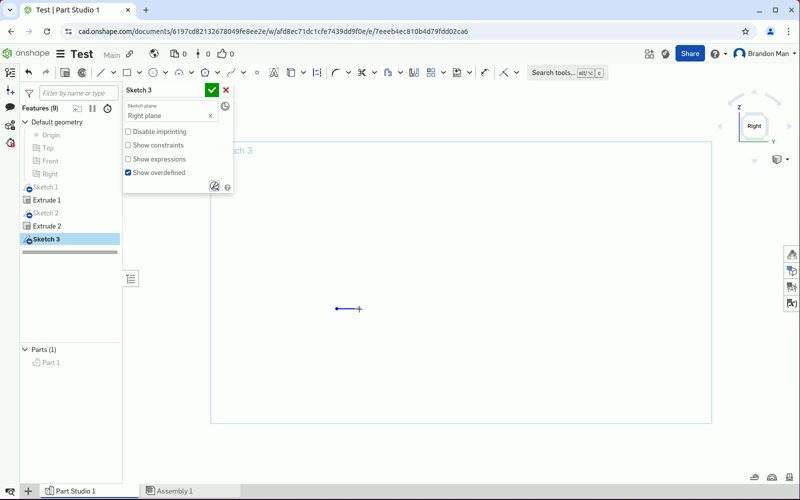
mouse_move(359, 308)
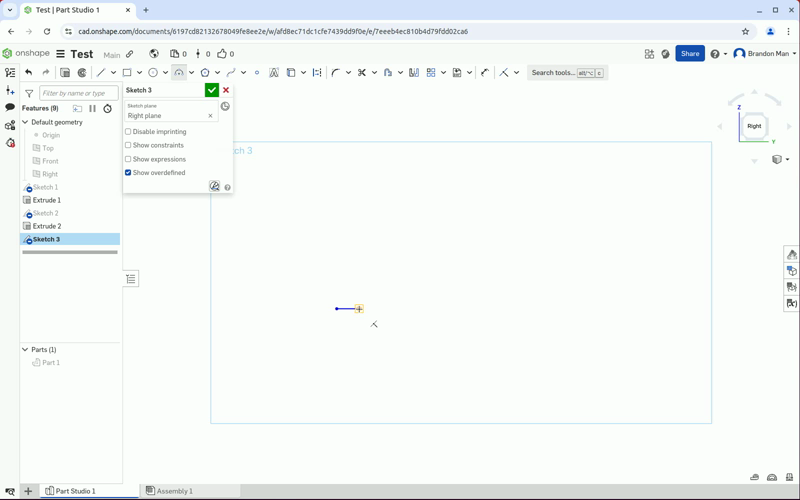
click(359, 308)
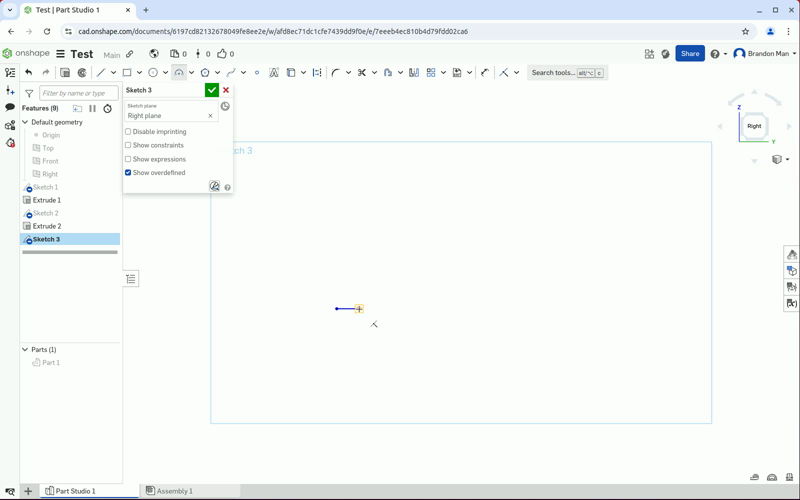
key_down(shift)
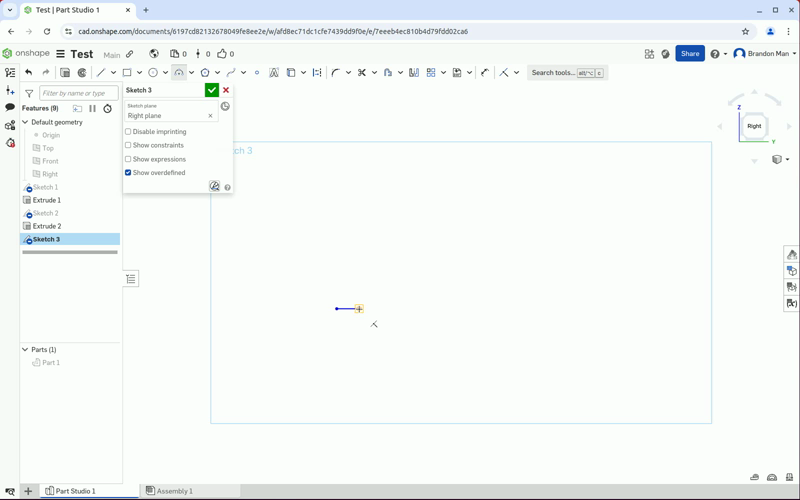
mouse_move(359, 293)
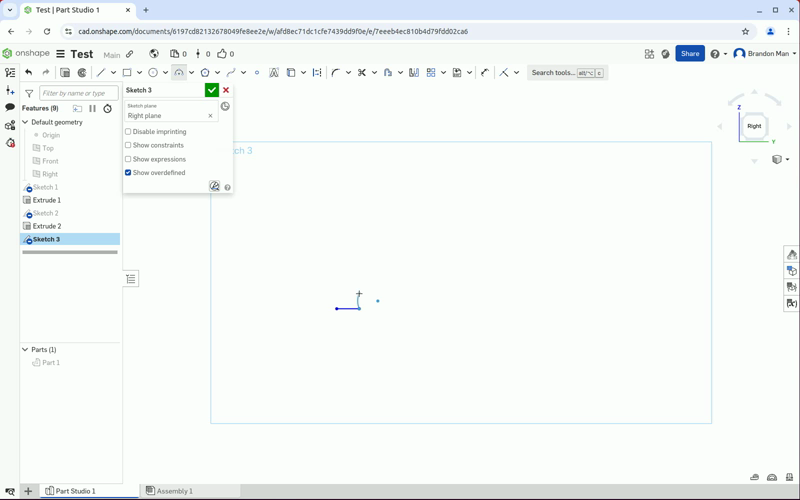
click(359, 293)
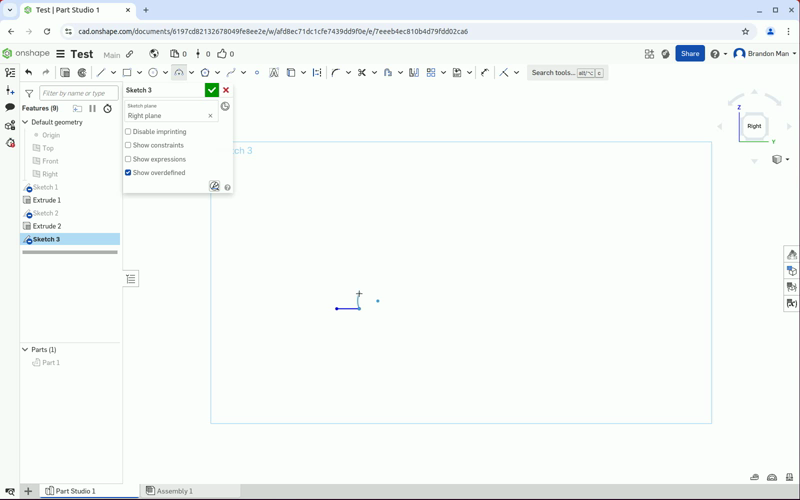
mouse_move(366, 301)
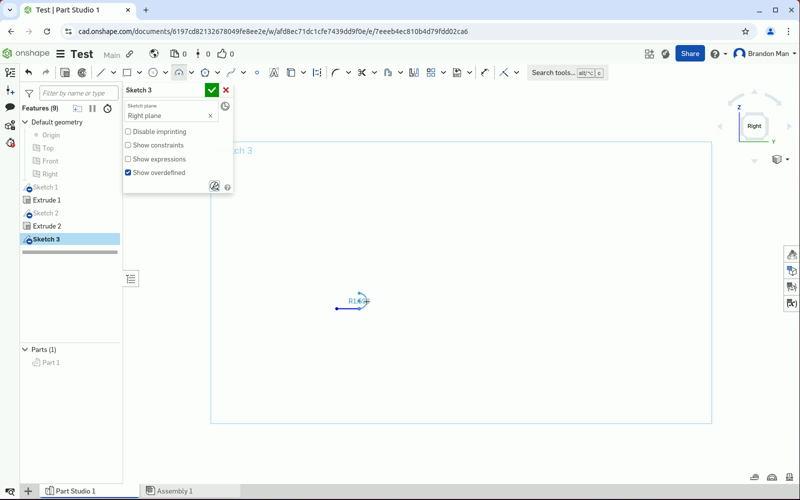
click(366, 301)
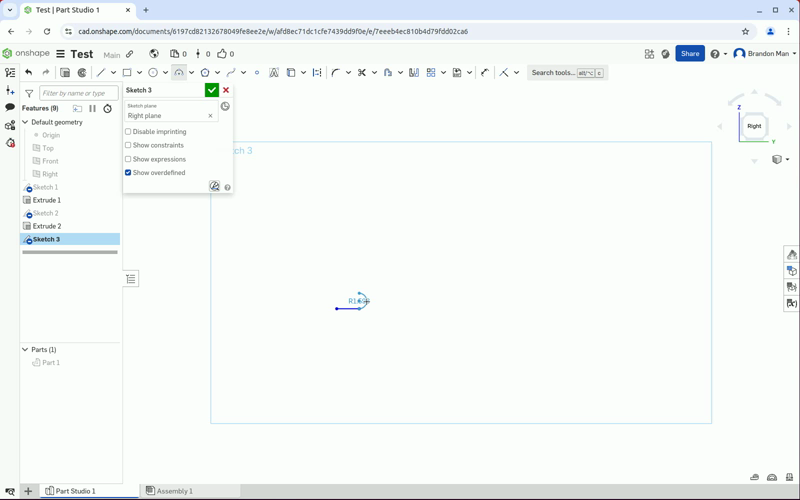
key_up(shift)
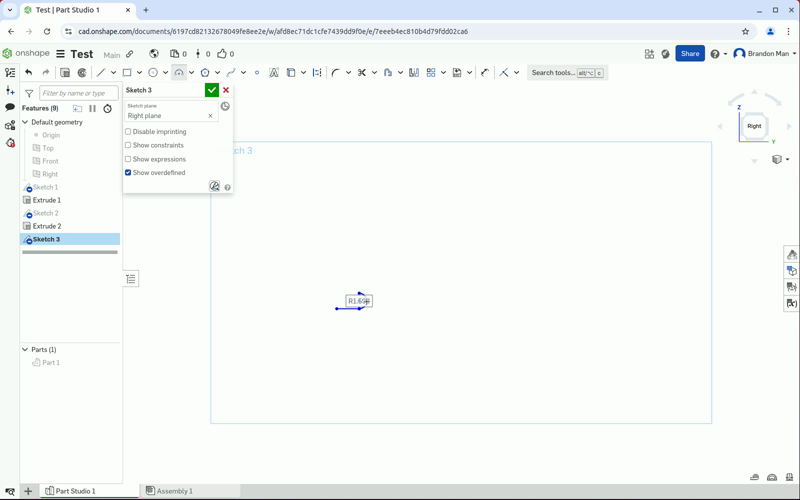
key(esc)
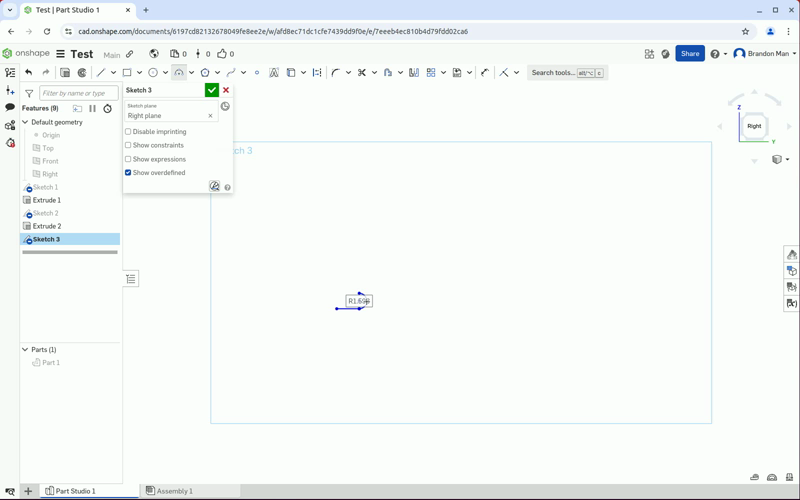
key(l)
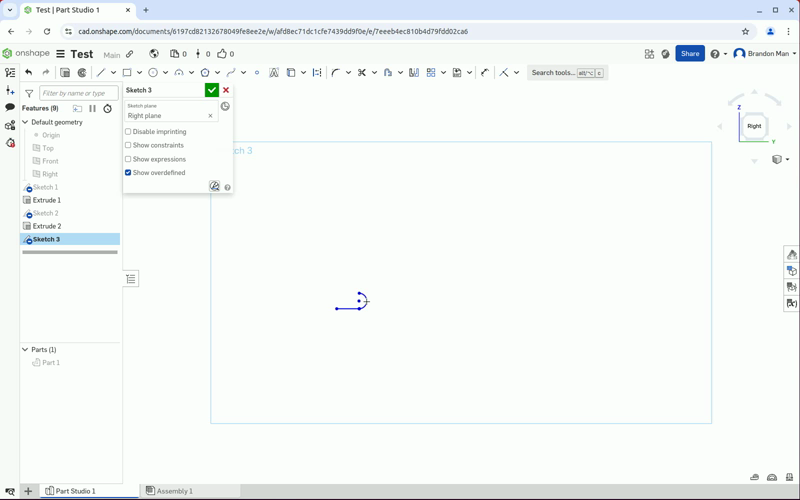
mouse_move(359, 293)
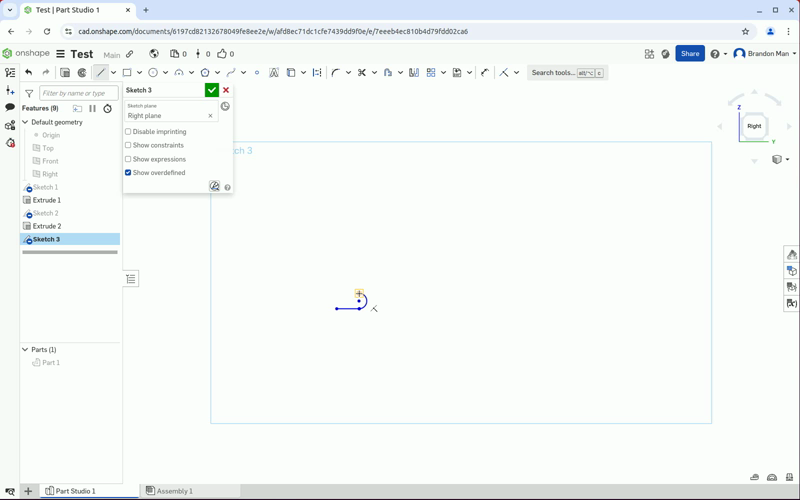
click(359, 293)
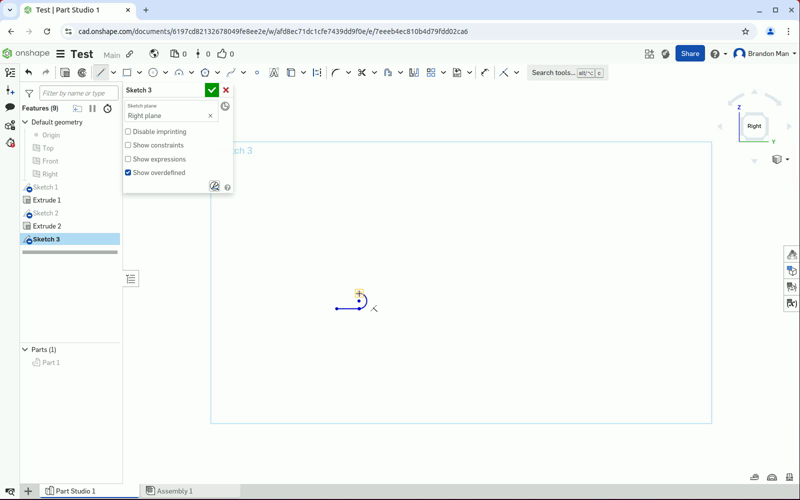
key_down(shift)
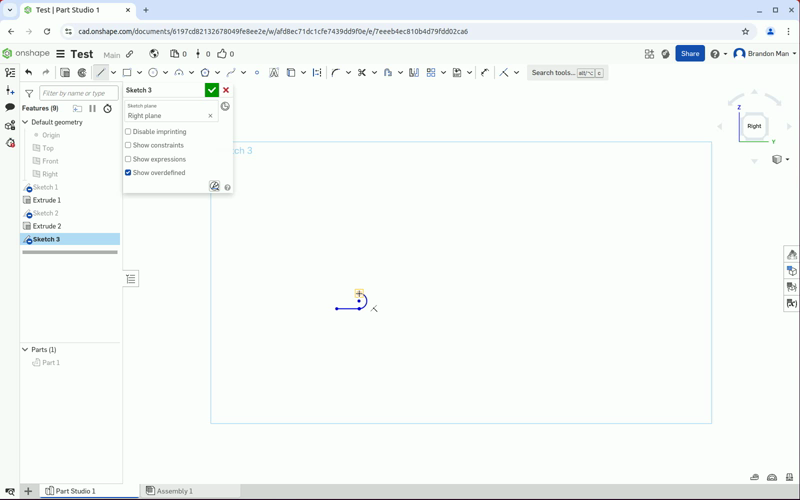
mouse_move(389, 293)
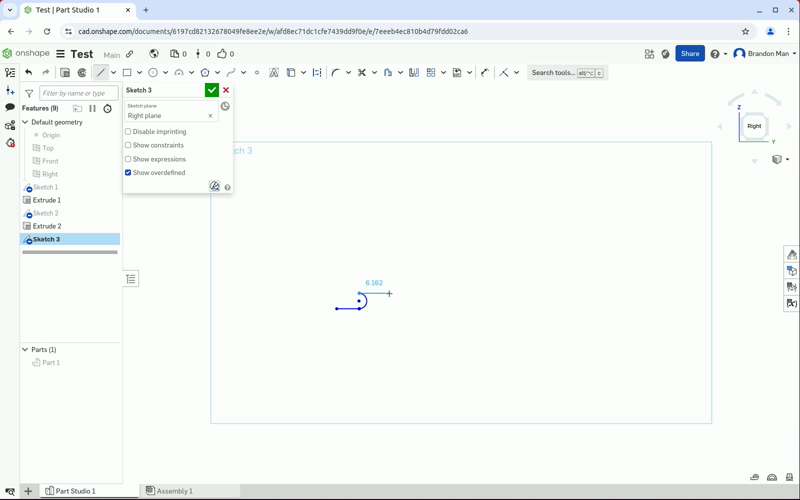
mouse_move(336, 293)
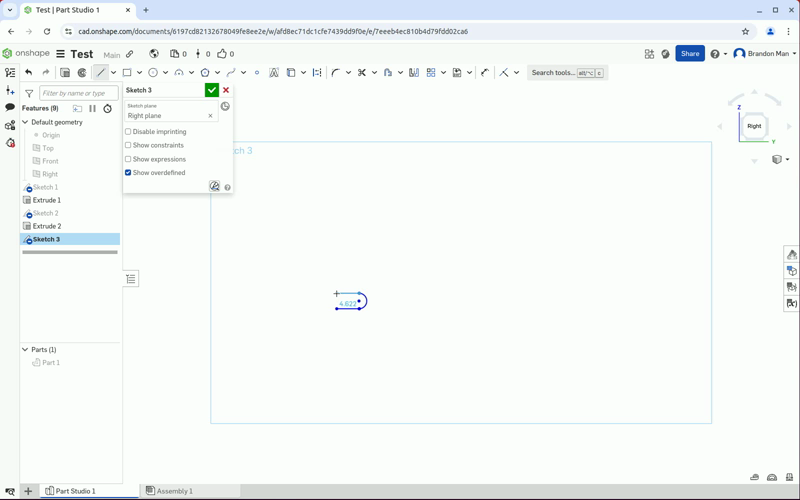
click(336, 293)
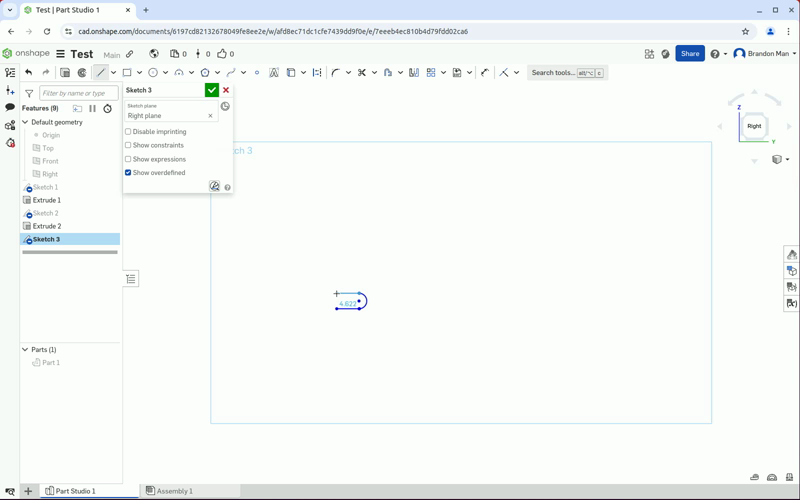
key_up(shift)
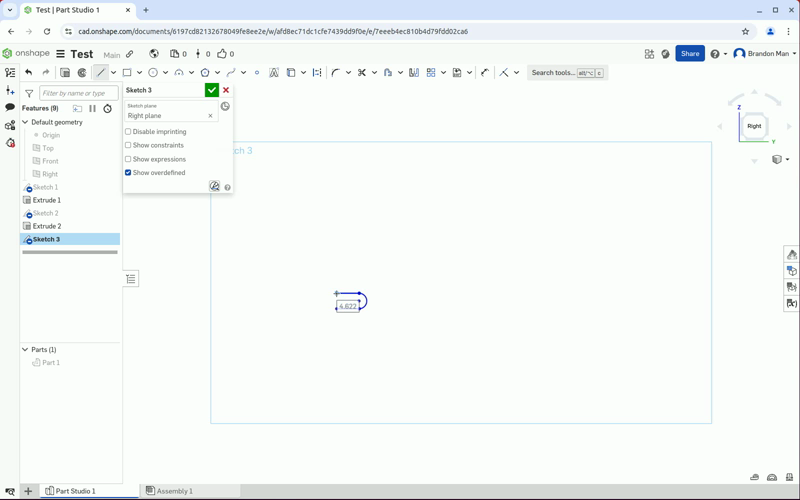
mouse_move(366, 293)
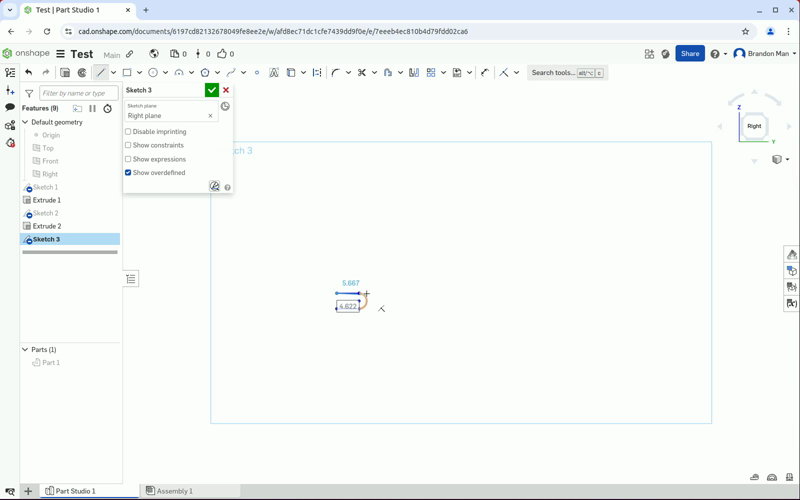
key_down(shift)
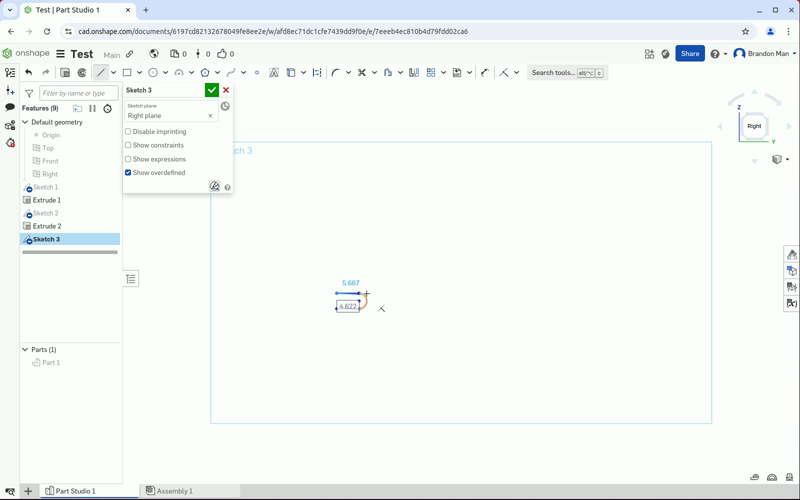
mouse_move(336, 308)
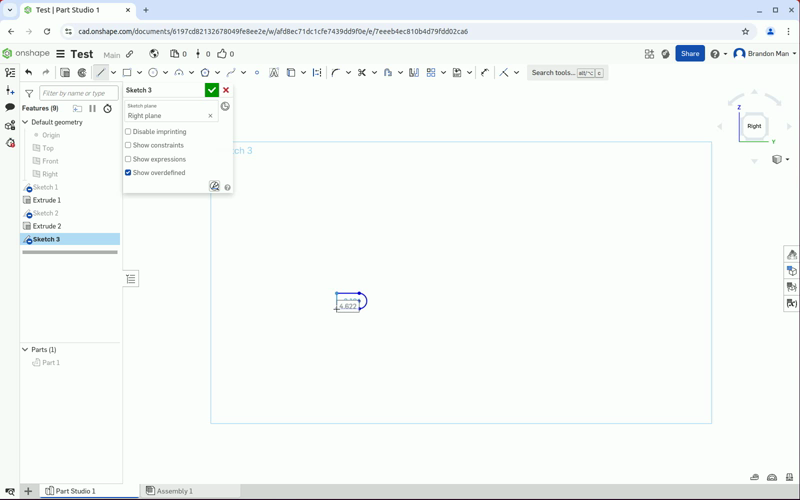
key_up(shift)
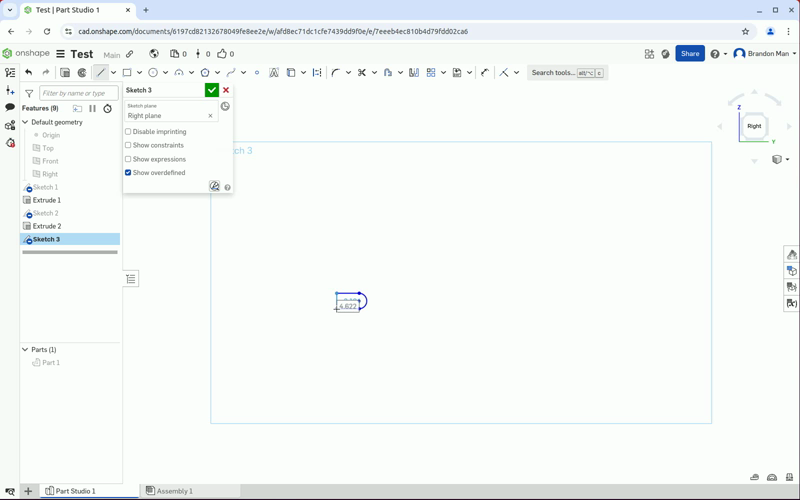
click(336, 308)
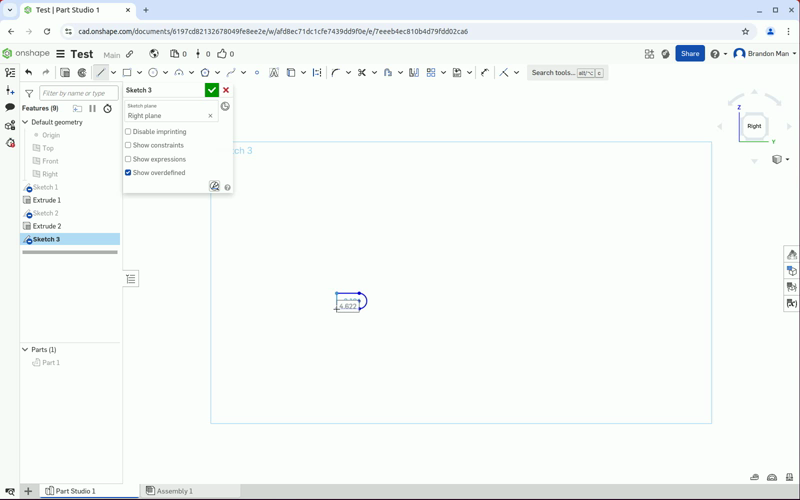
key(esc)
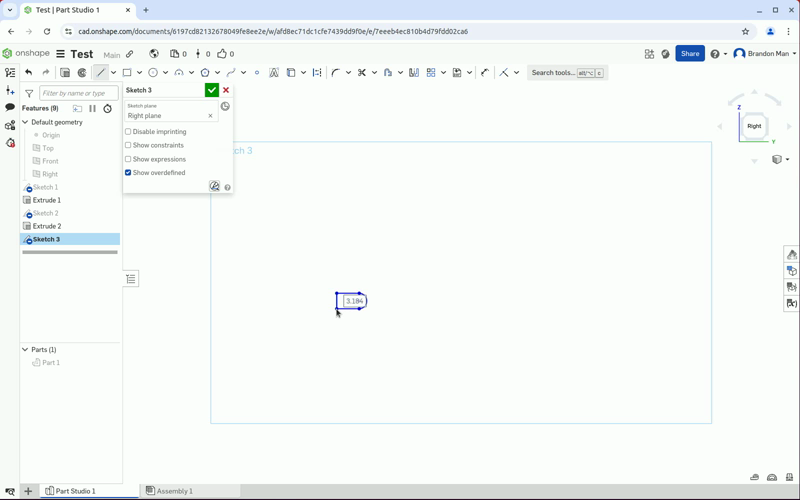
mouse_move(366, 303)
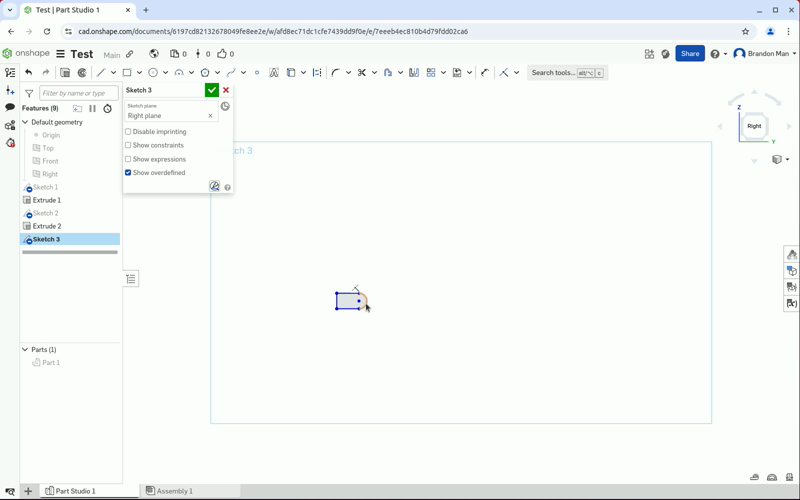
scroll(6)
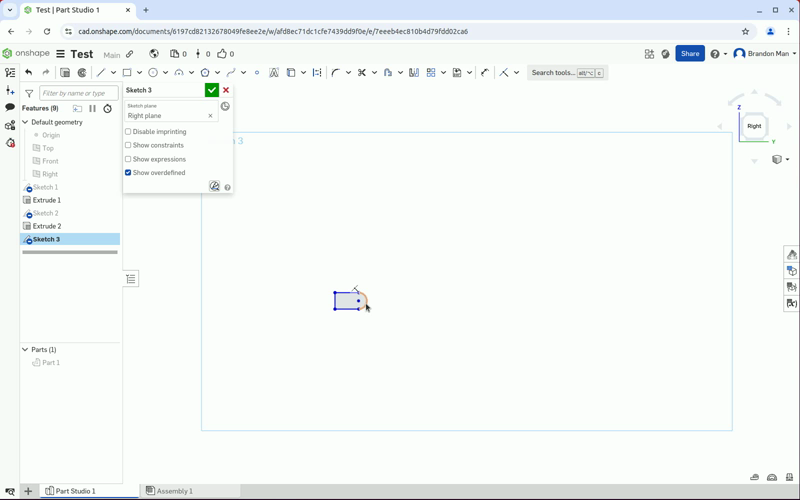
scroll(6)
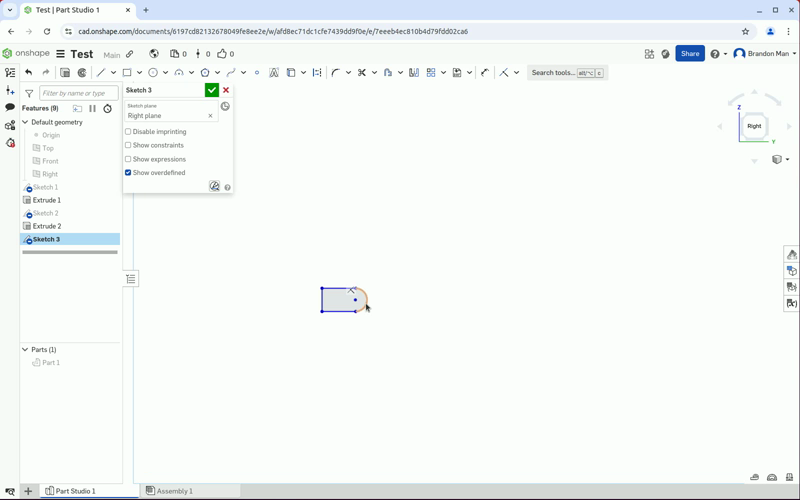
scroll(6)
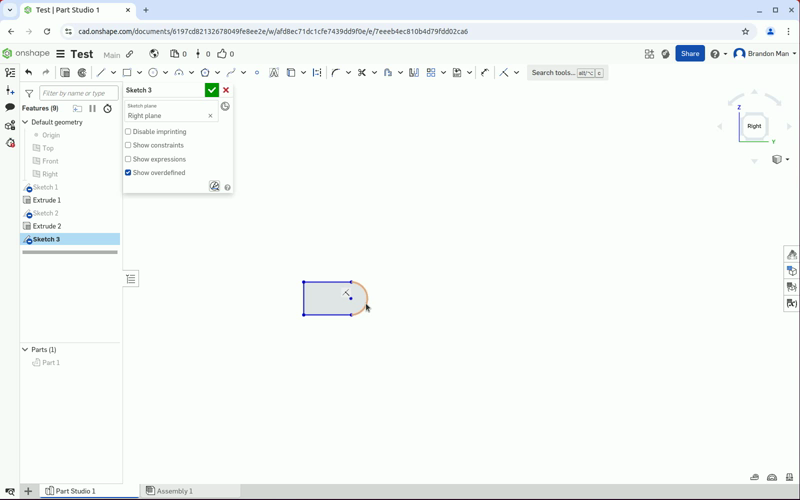
scroll(6)
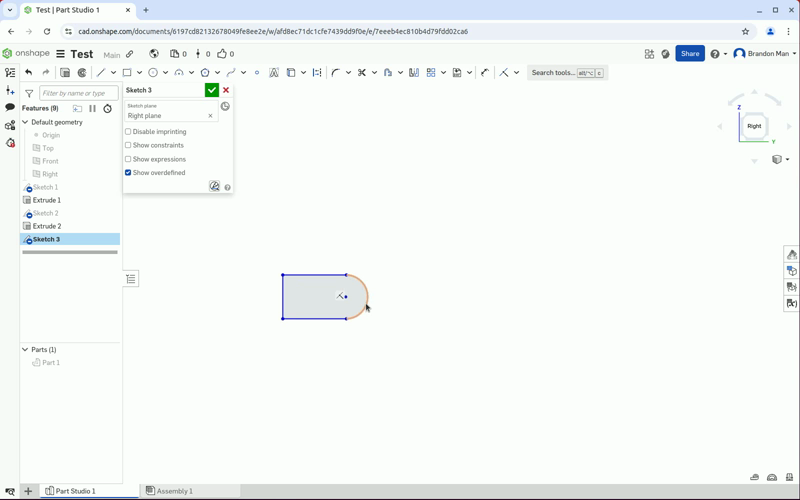
scroll(6)
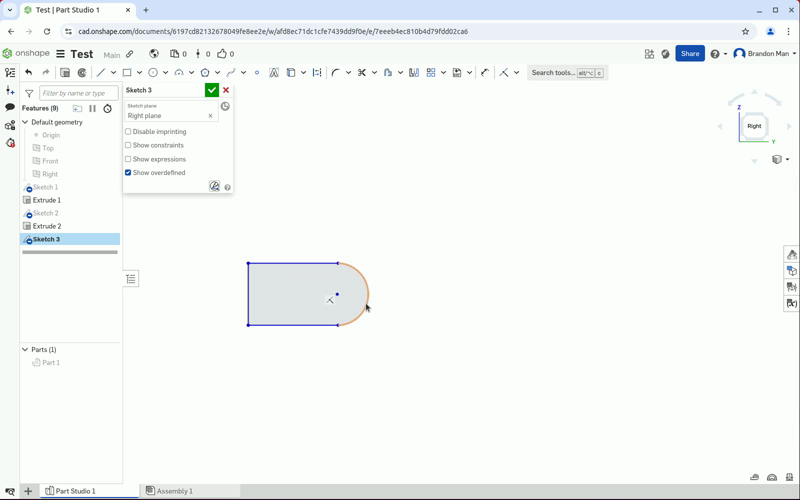
scroll(6)
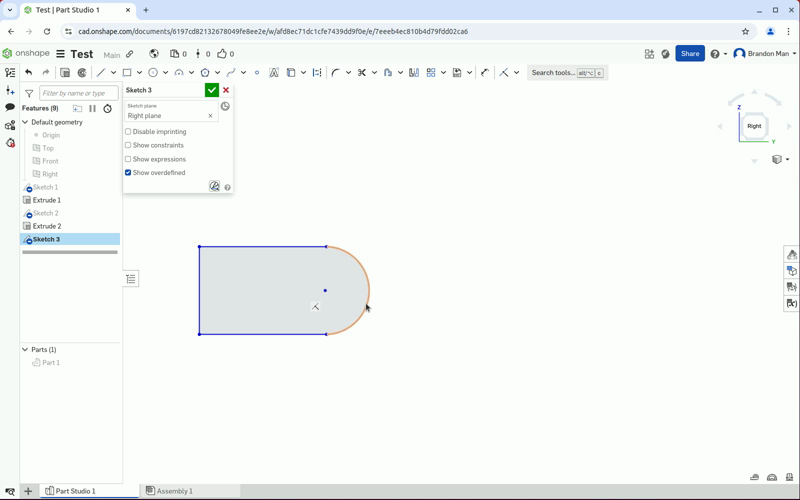
scroll(6)
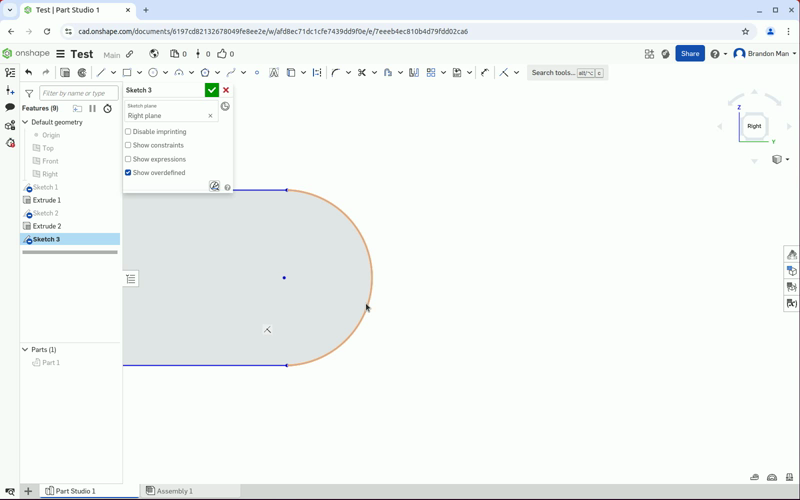
click(366, 303)
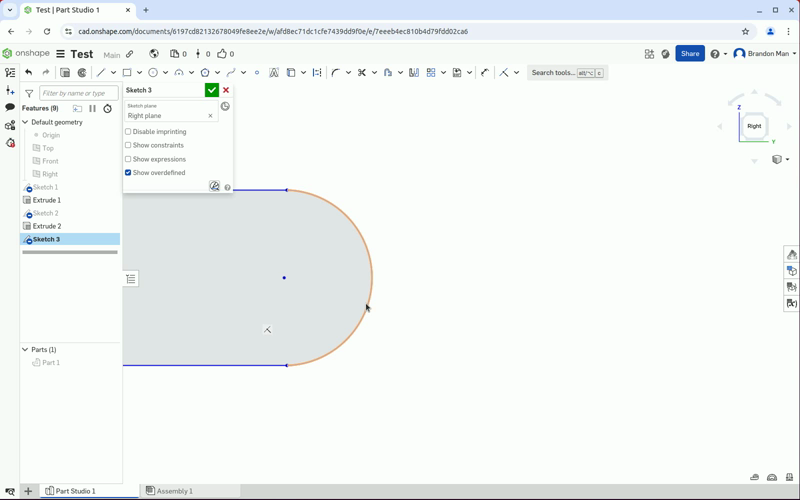
scroll(-6)
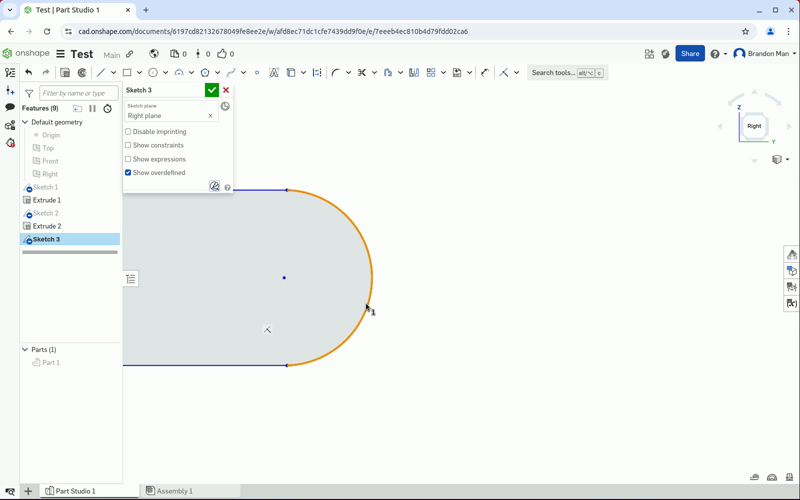
scroll(-6)
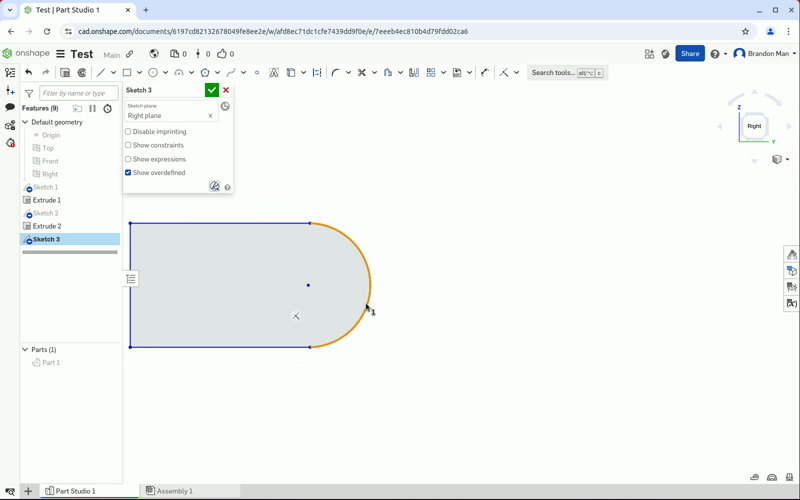
scroll(-6)
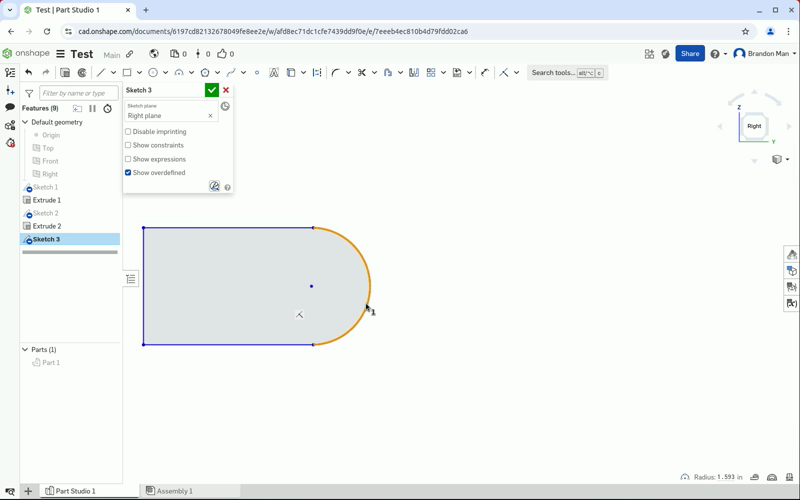
scroll(-6)
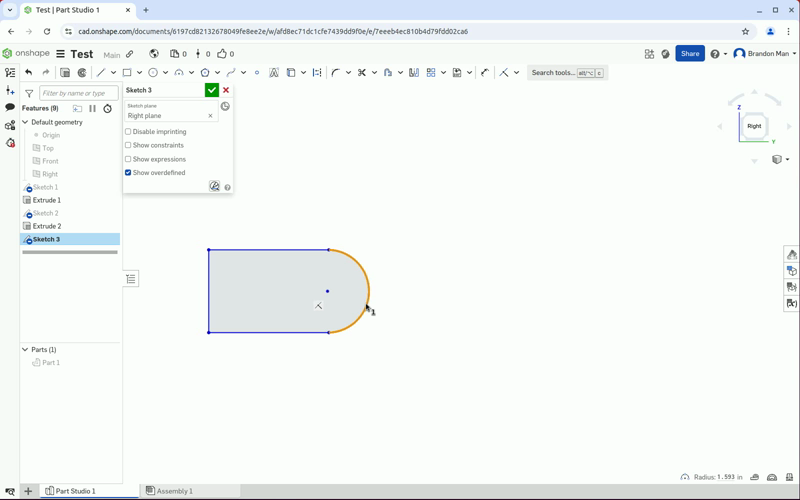
scroll(-6)
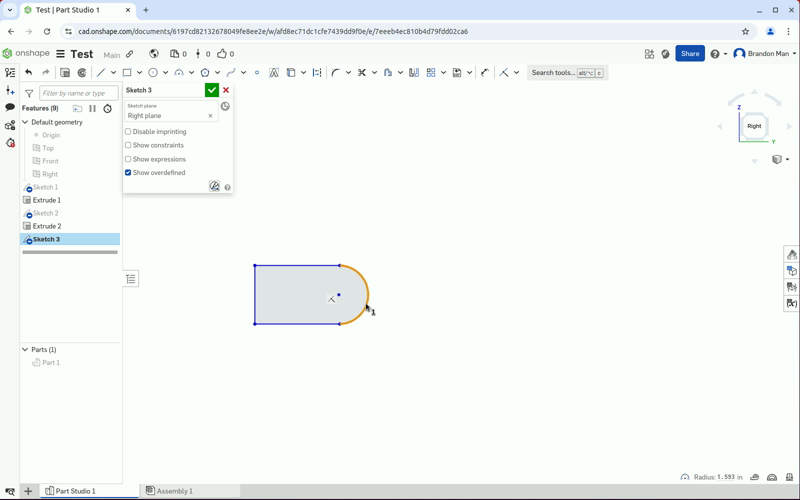
scroll(-6)
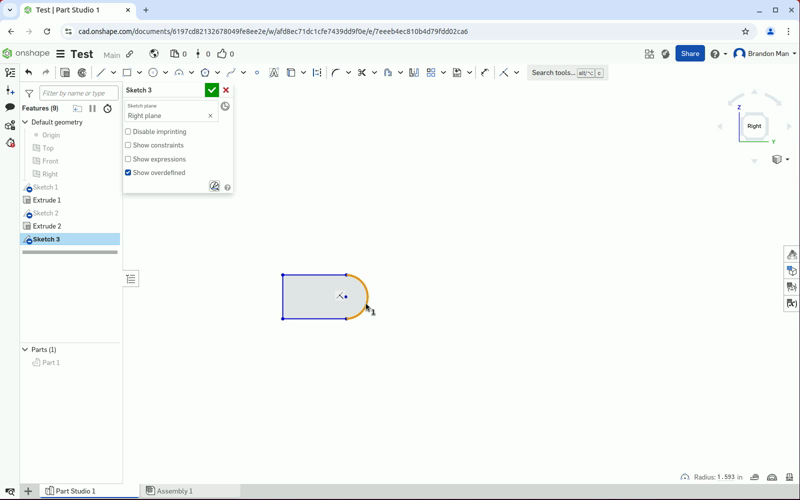
scroll(-6)
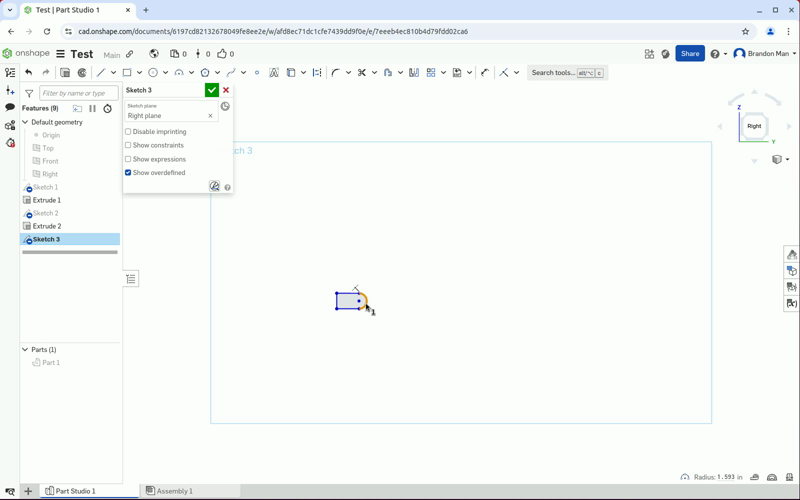
mouse_move(73, 352)
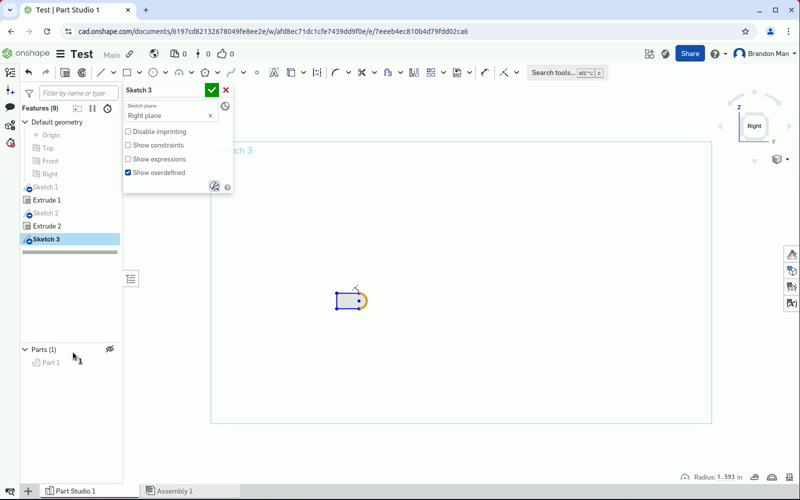
key(shift+y)
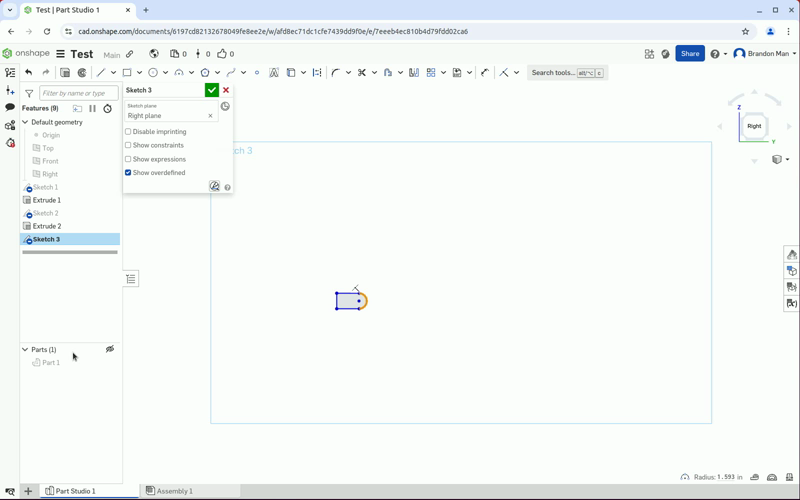
key(shift+e)
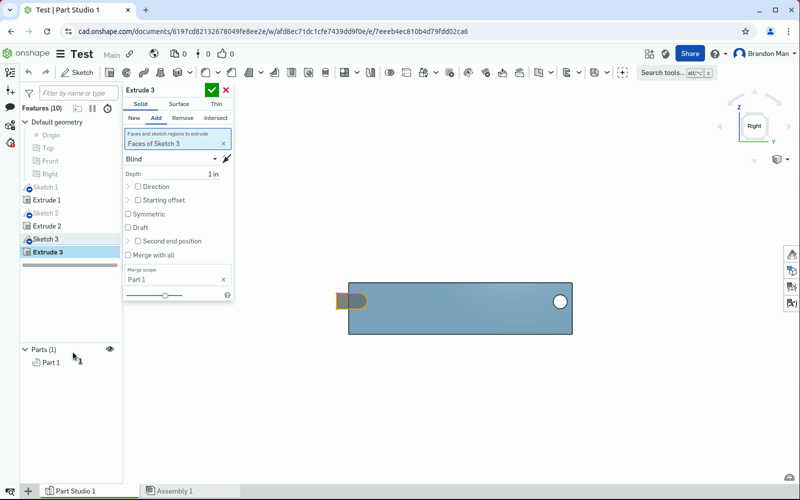
mouse_move(143, 106)
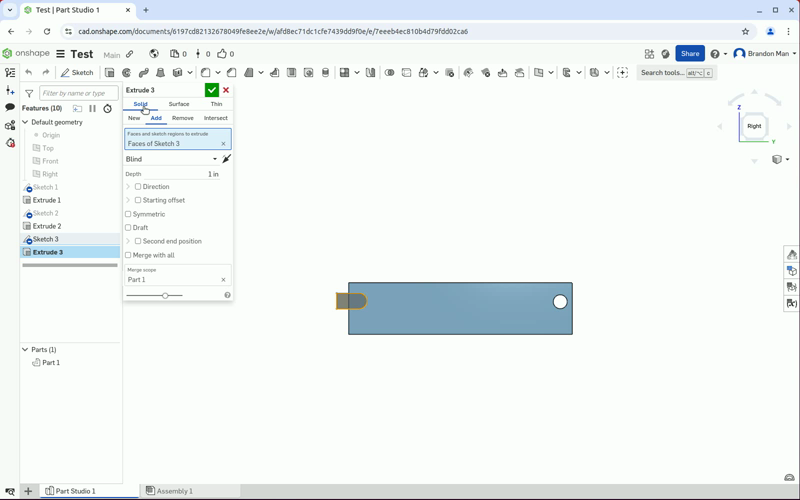
click(143, 106)
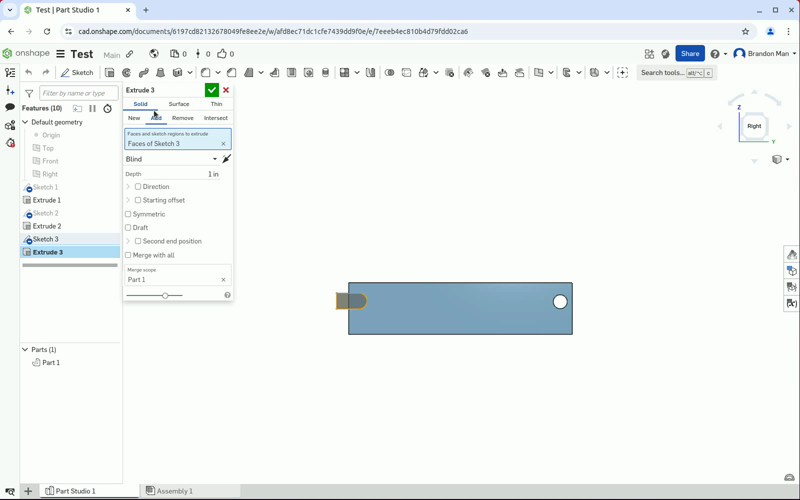
mouse_move(186, 120)
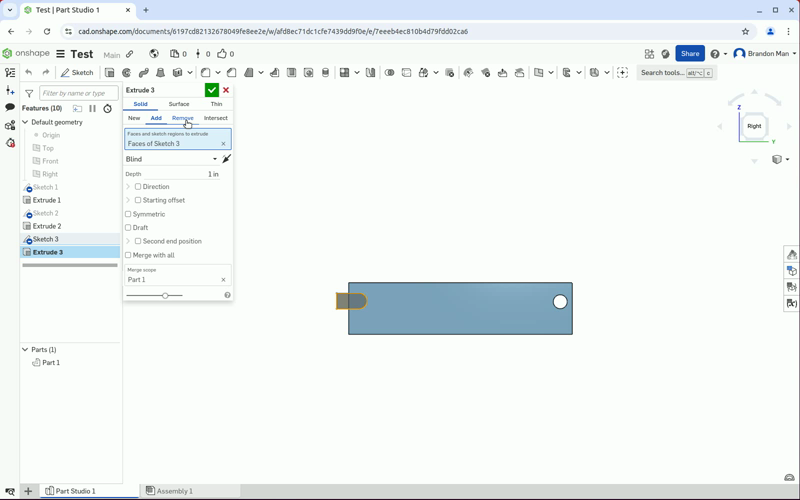
click(186, 120)
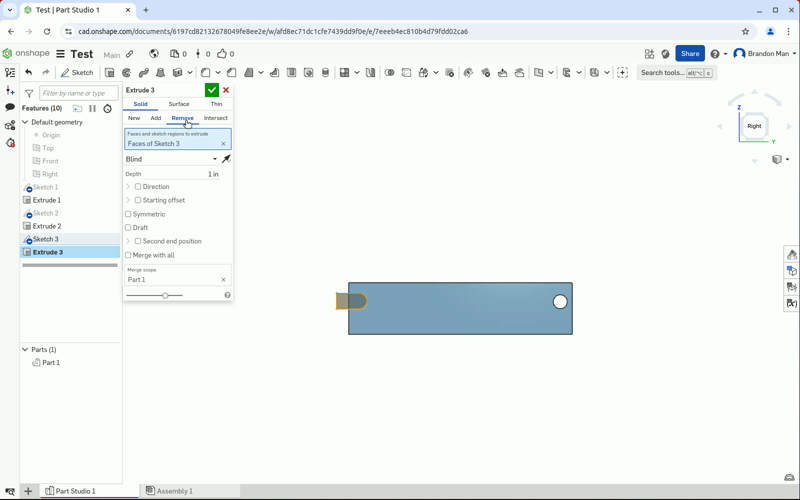
key(tab, 4)
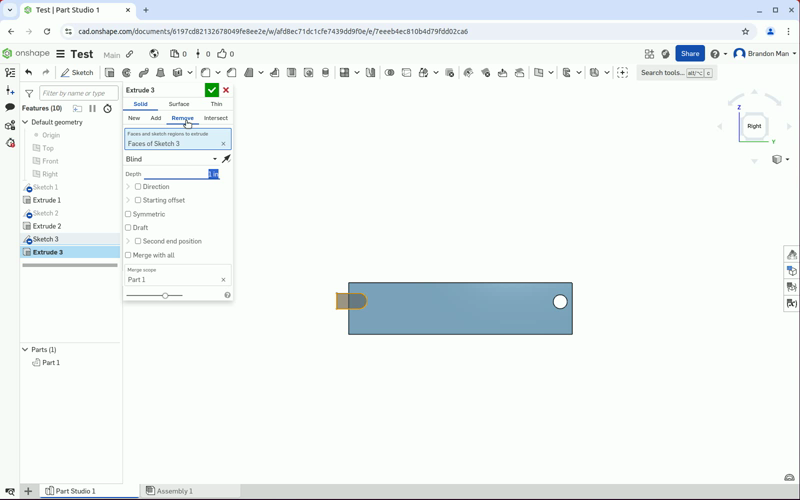
text(44.29)
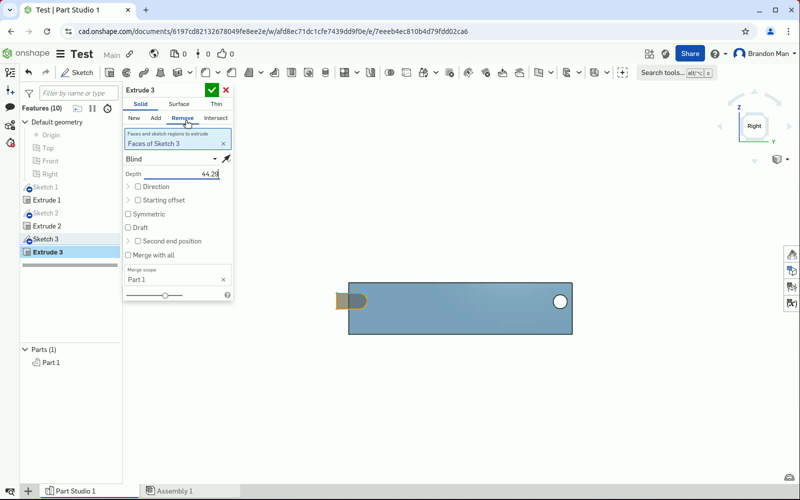
key(tab, 3)
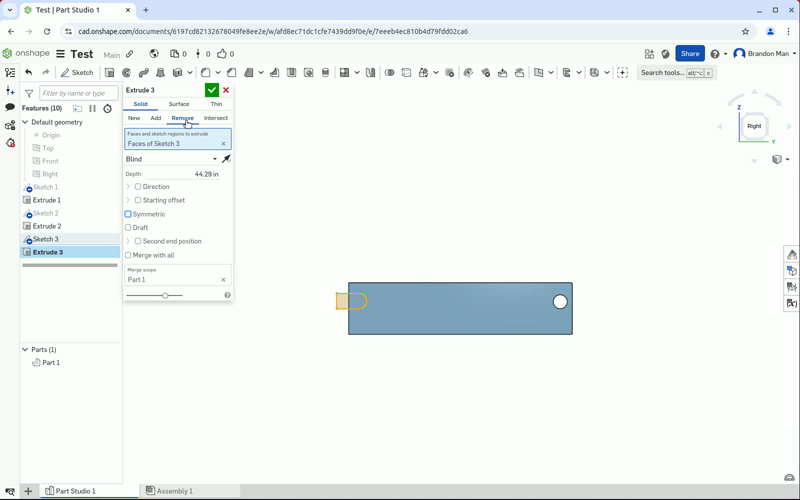
key(space)
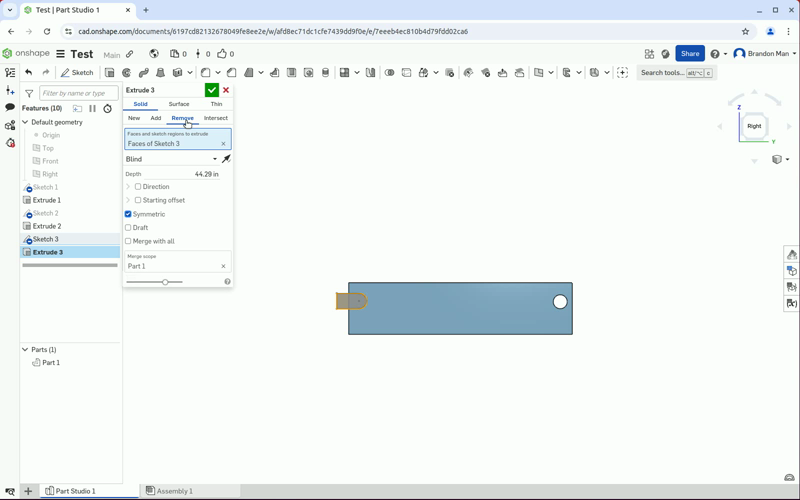
key(tab, 2)
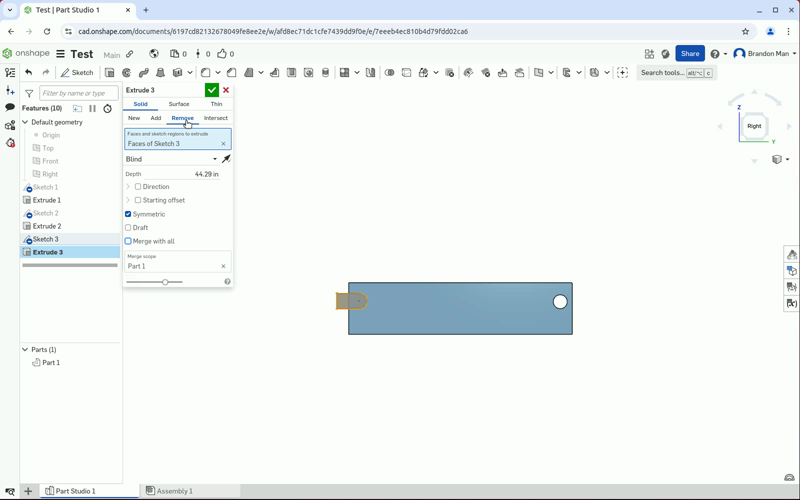
key(space)
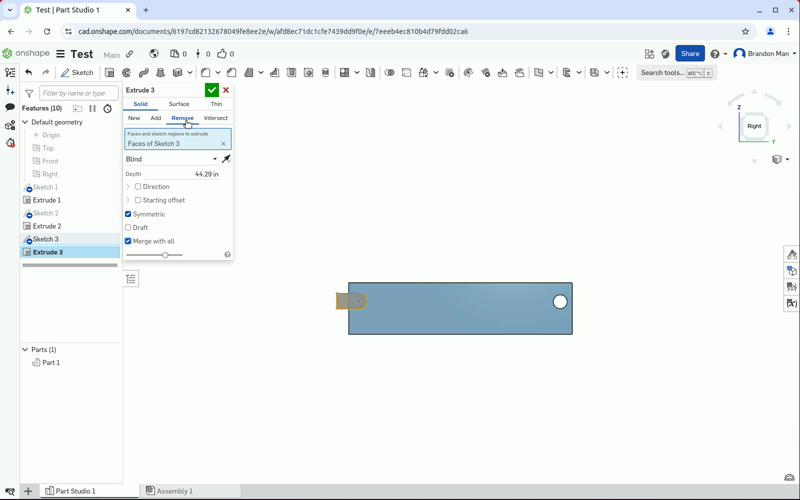
key(enter)
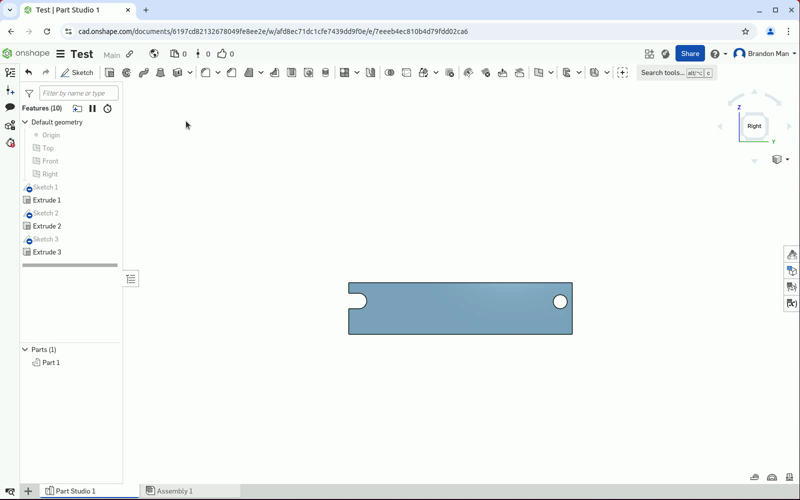
key(shift+h)
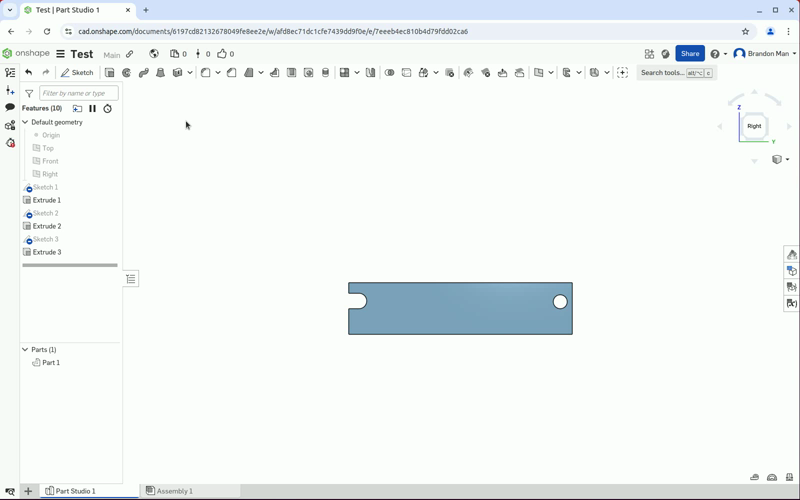
key(shift+h)
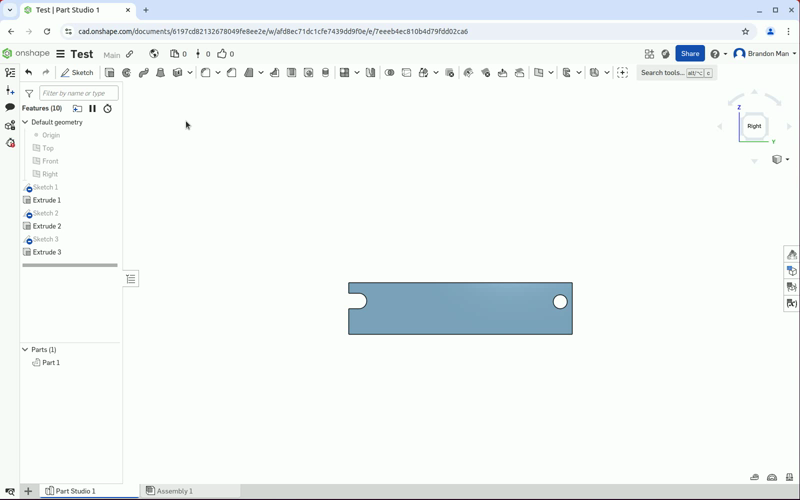
mouse_move(73, 189)
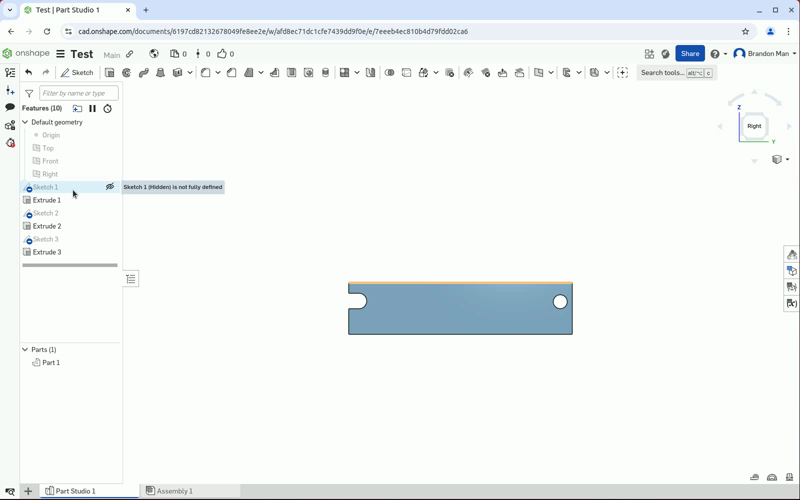
click(73, 189)
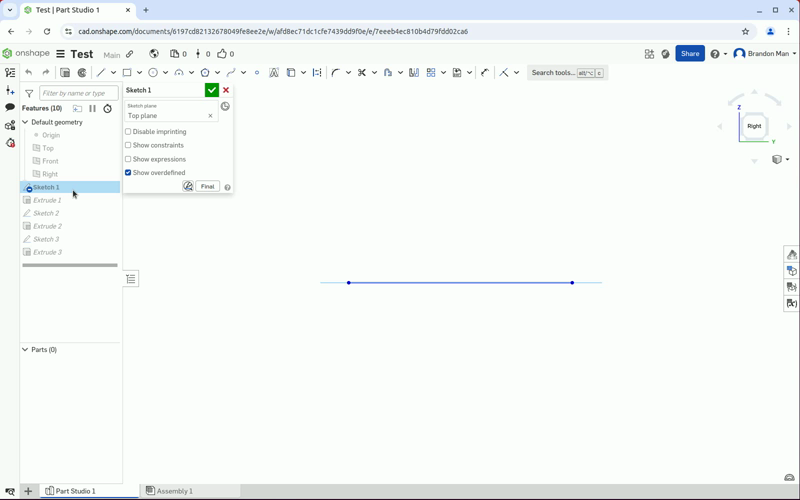
mouse_move(229, 92)
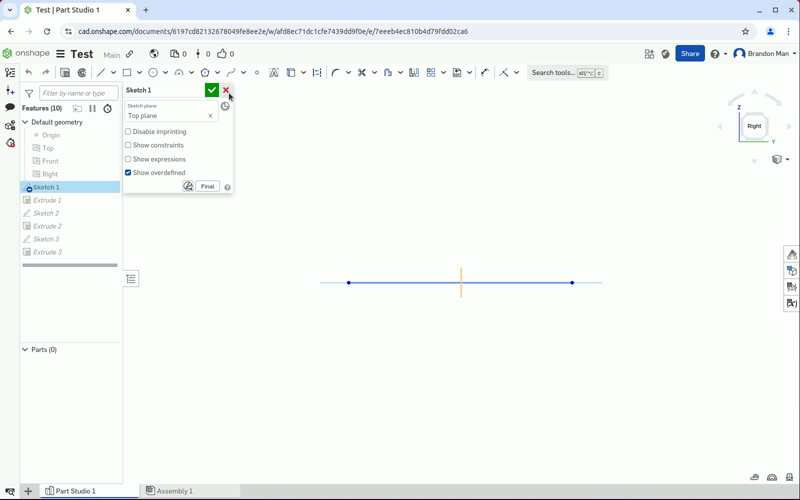
click(229, 92)
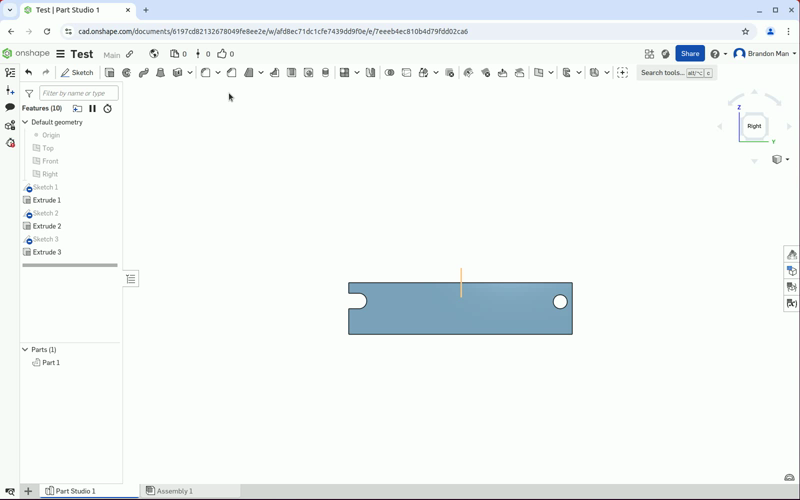
mouse_move(73, 352)
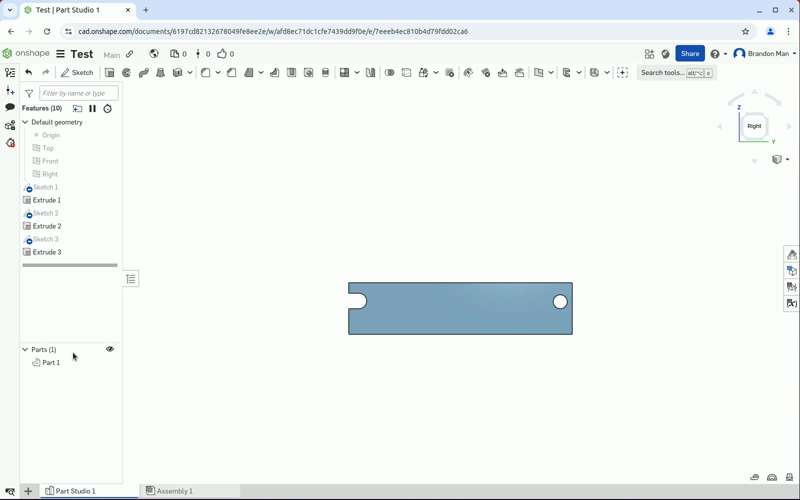
key(y)
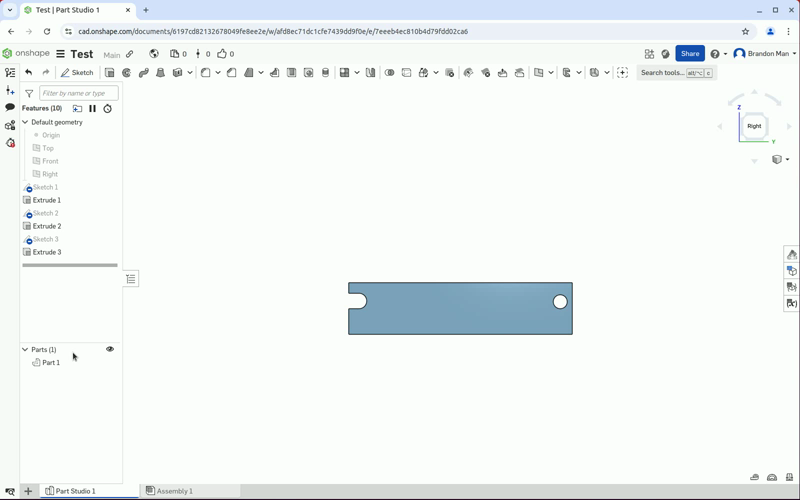
key(shift+p)
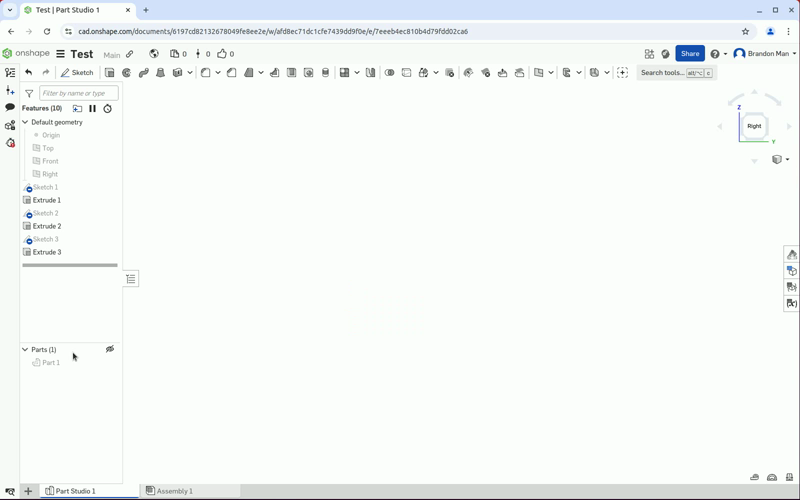
key(space)
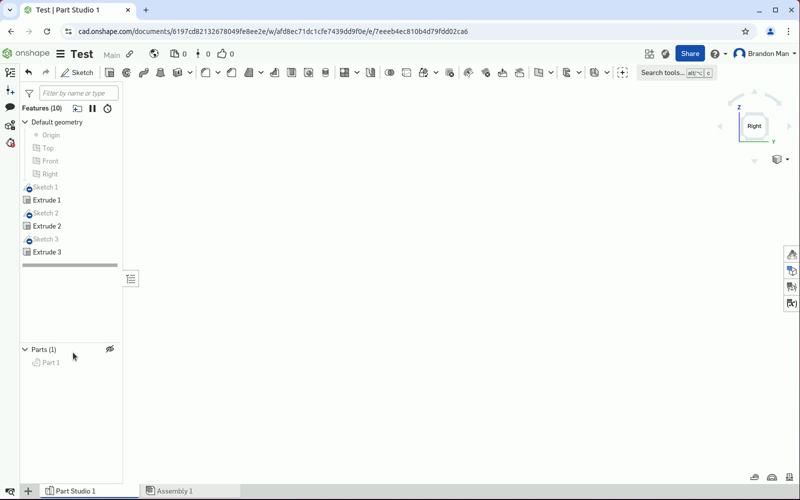
key_down(shift)
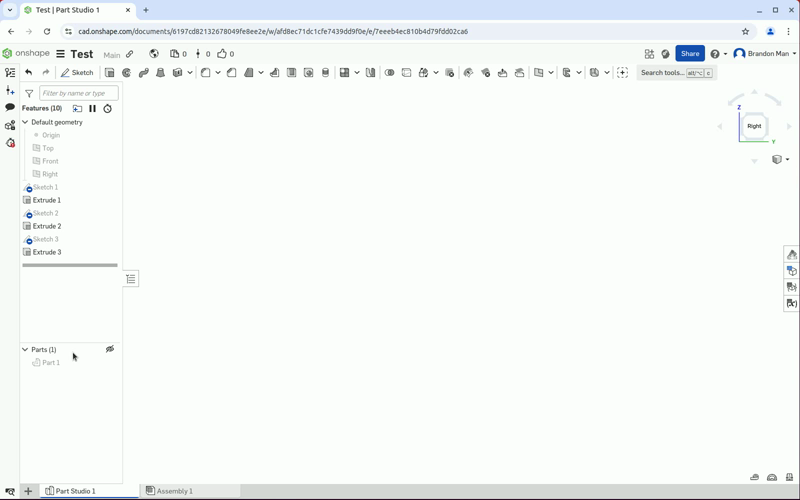
key(right)
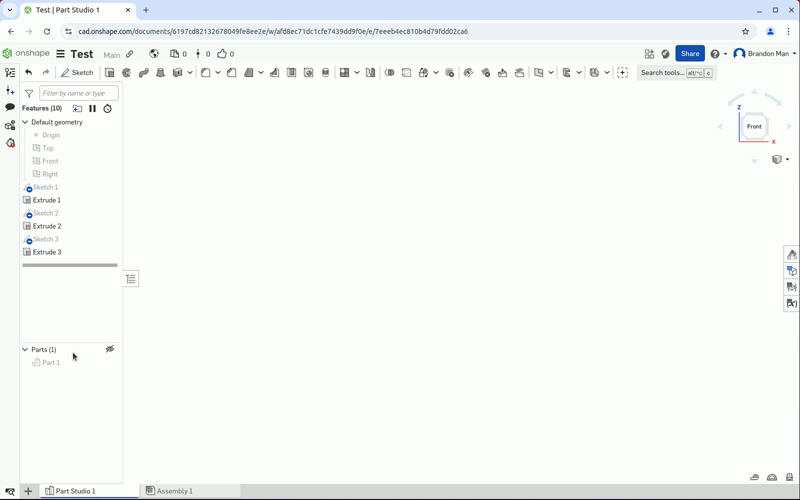
key_up(shift)
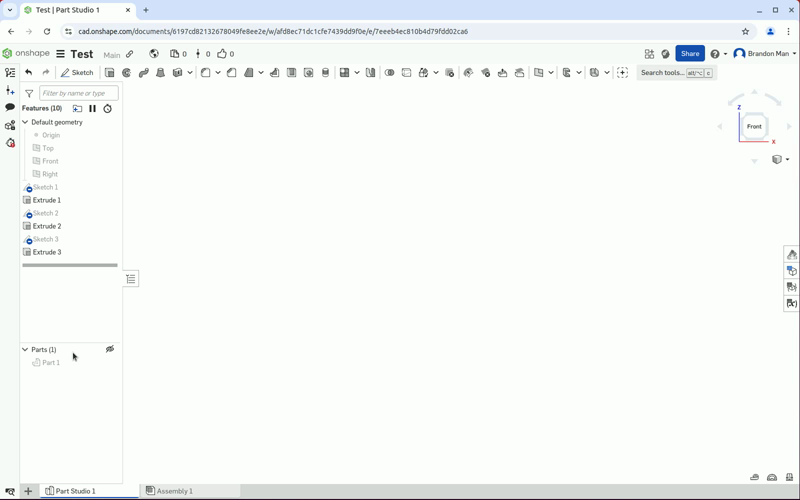
key(space)
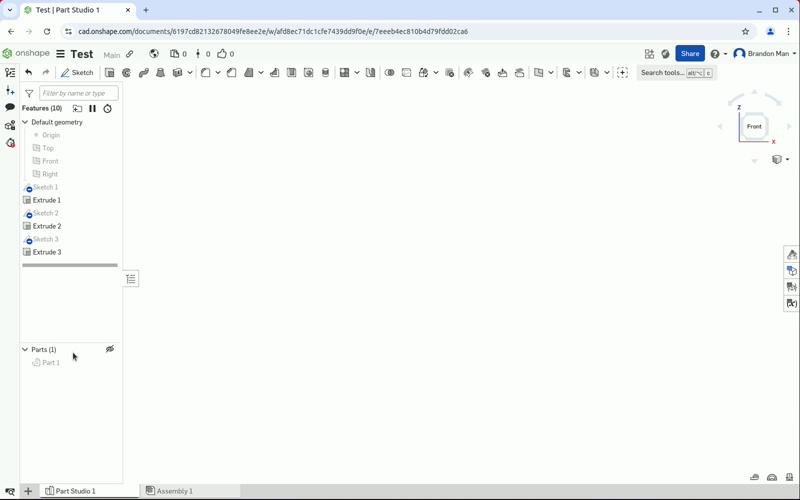
key_down(shift)
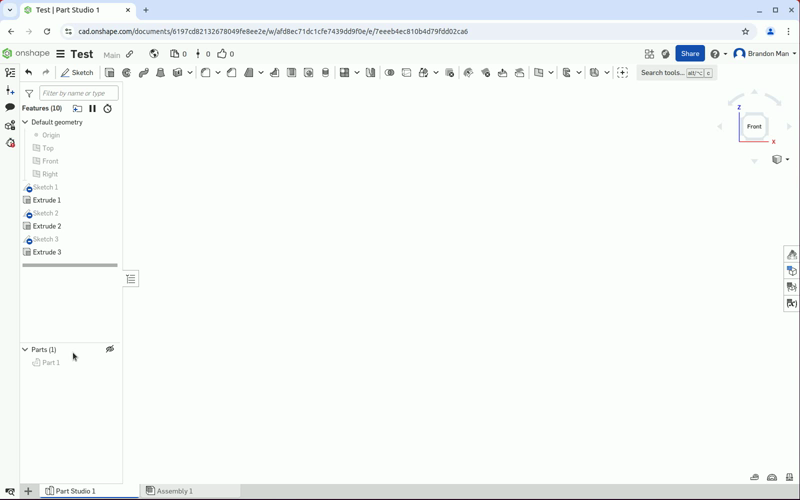
key(down)
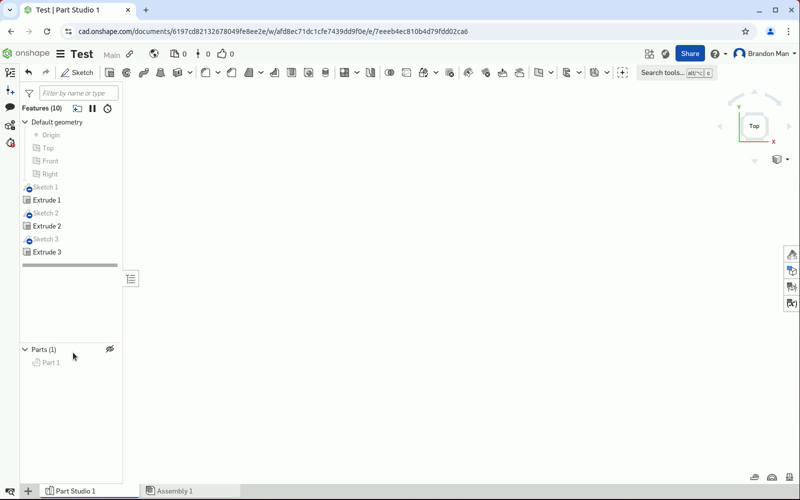
key_up(shift)
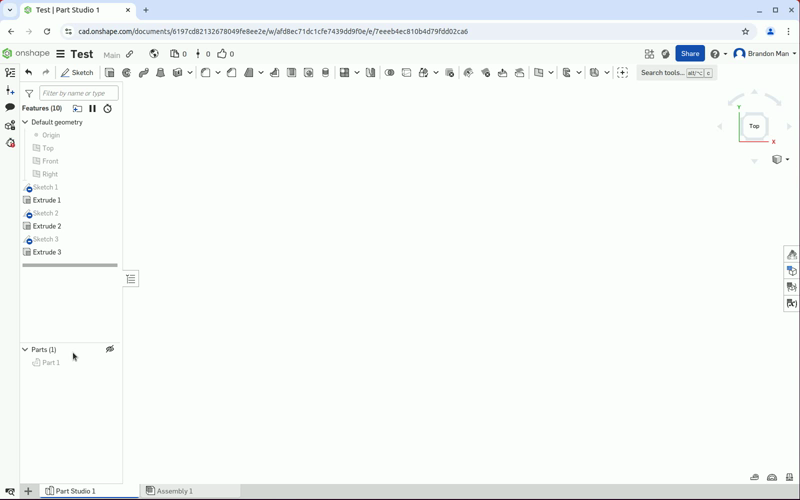
mouse_move(73, 352)
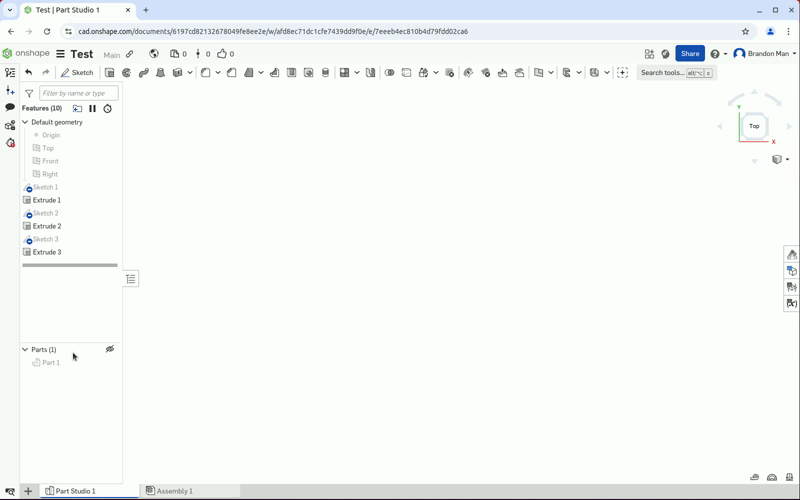
key(shift+y)
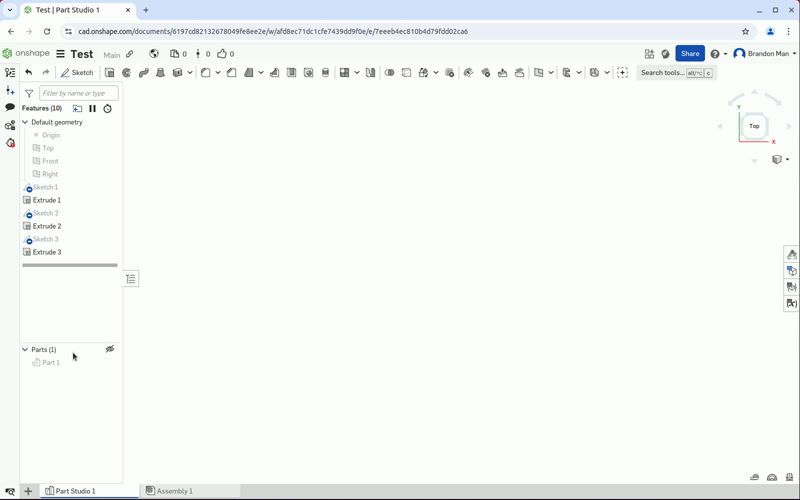
key(shift+s)
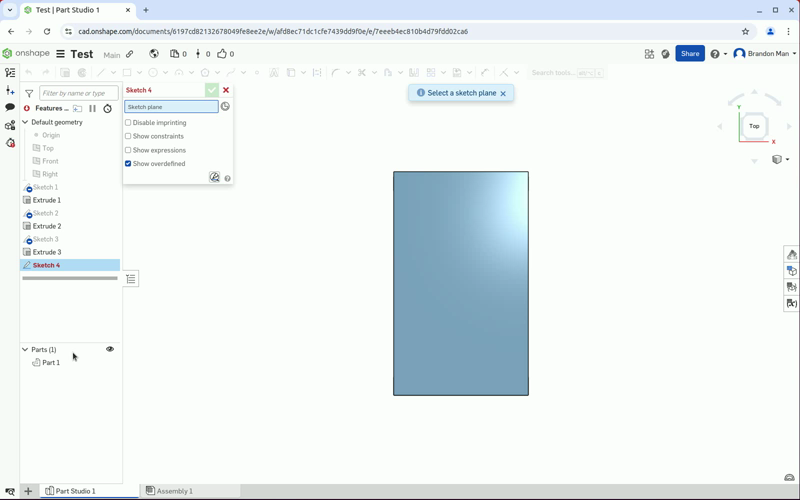
mouse_move(73, 150)
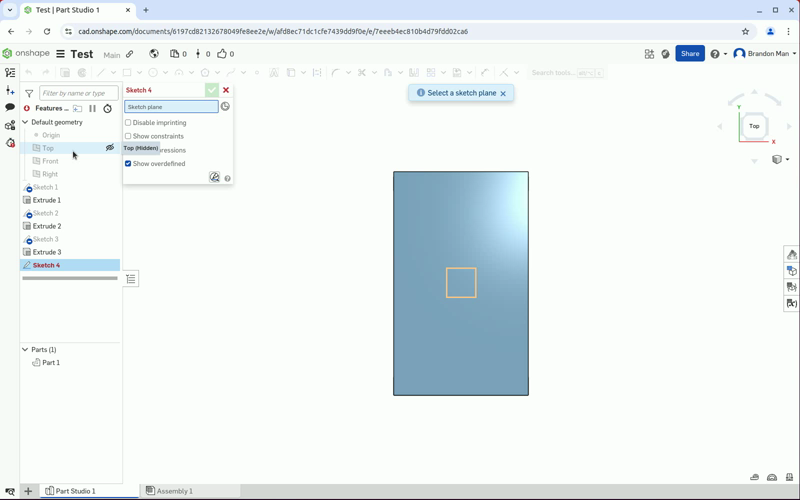
click(73, 150)
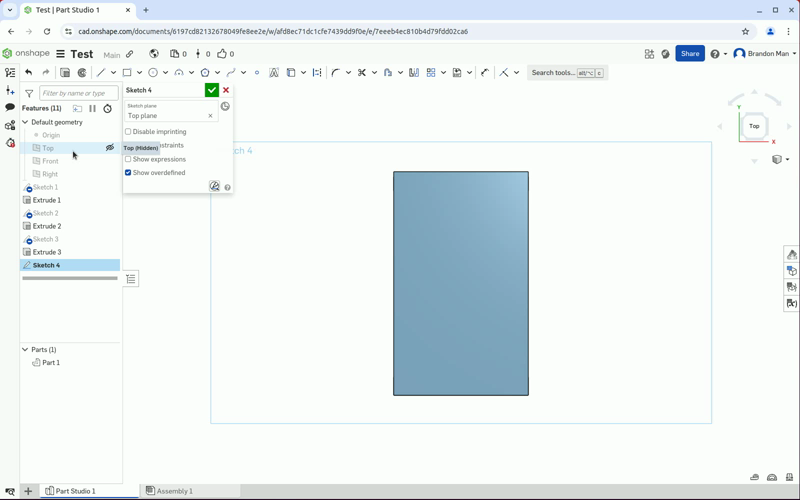
mouse_move(73, 352)
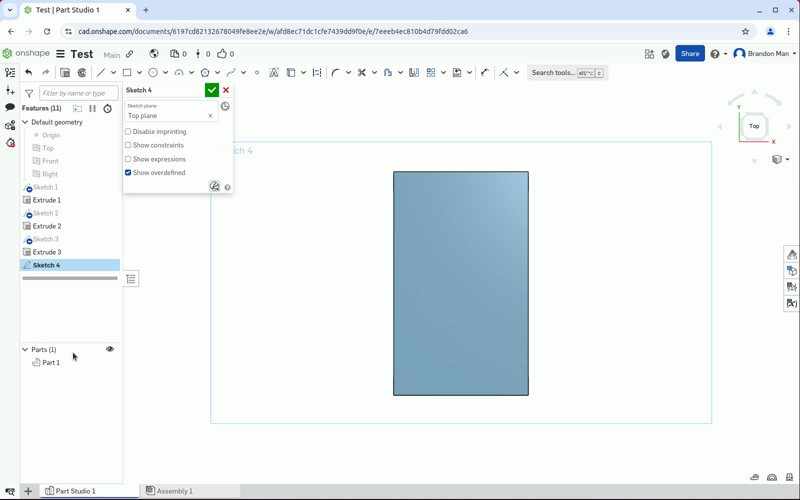
key(y)
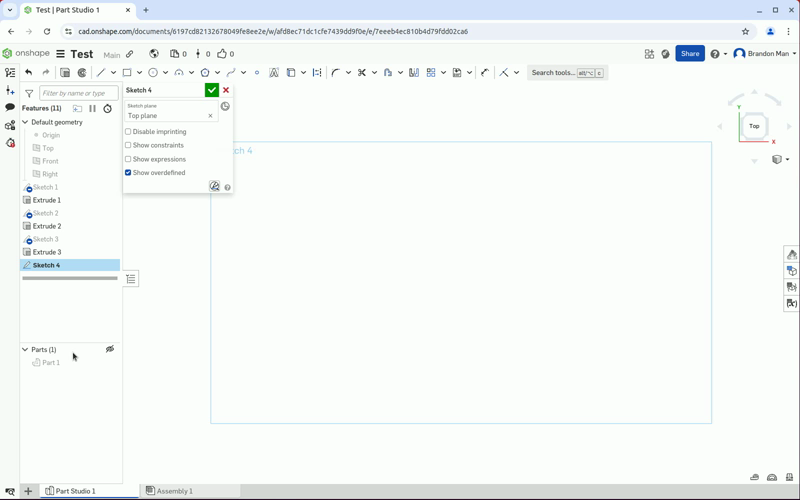
key(l)
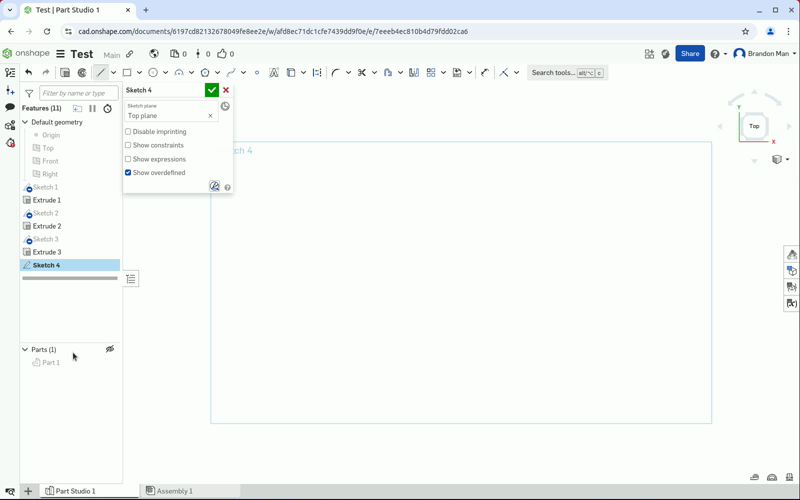
key_down(shift)
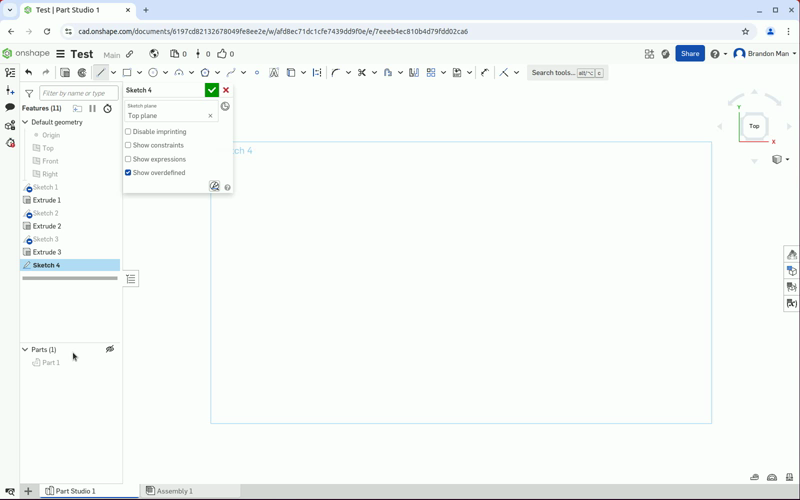
mouse_move(501, 189)
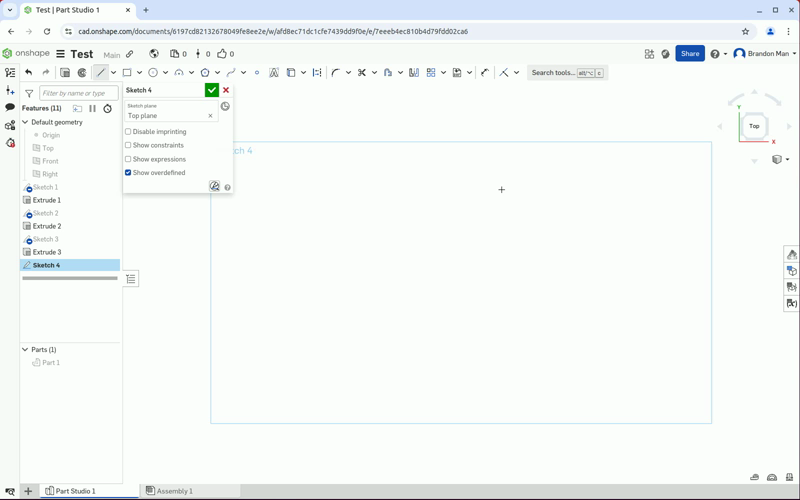
click(501, 189)
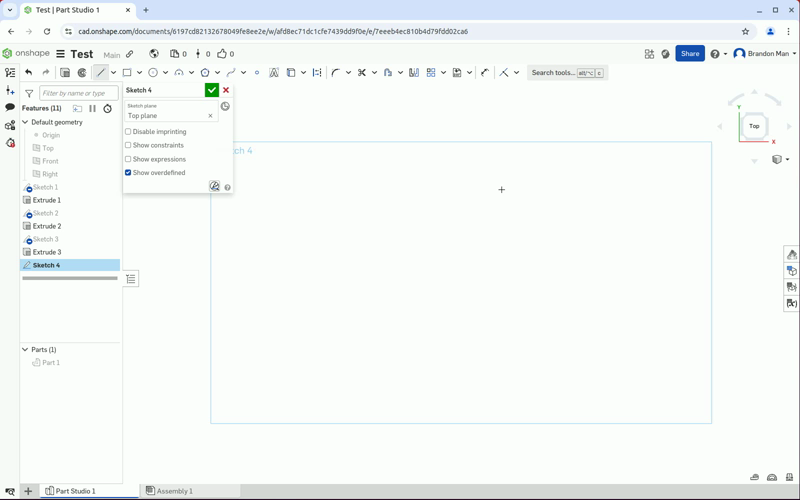
key_up(shift)
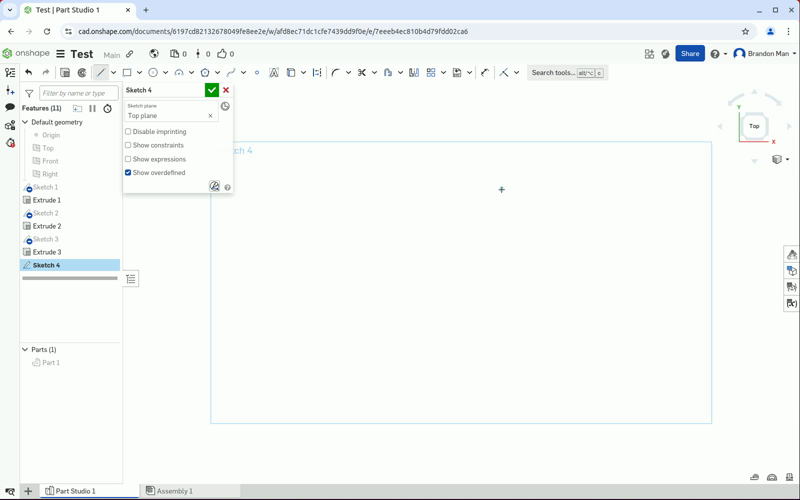
key_down(shift)
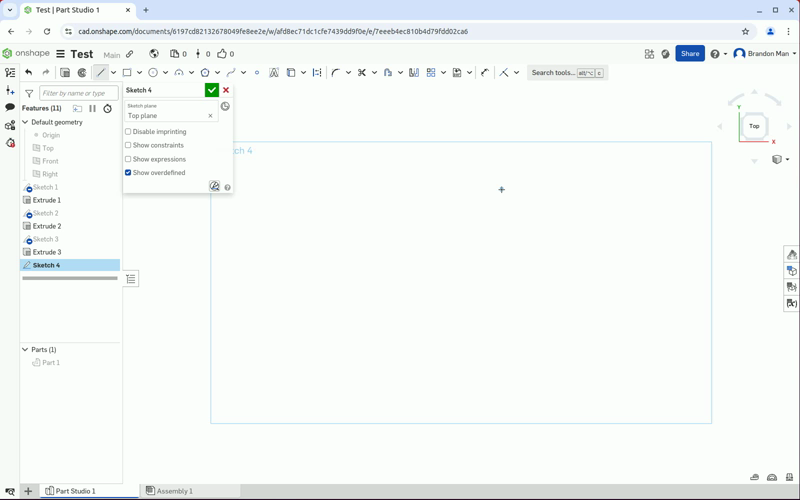
mouse_move(531, 189)
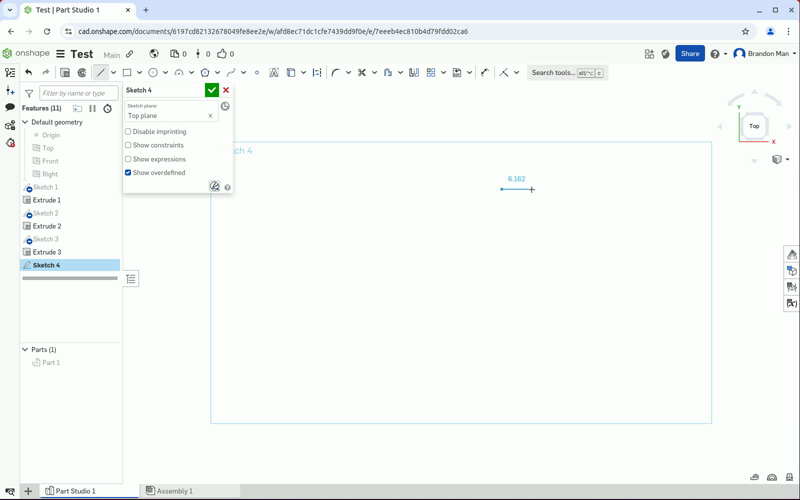
mouse_move(506, 189)
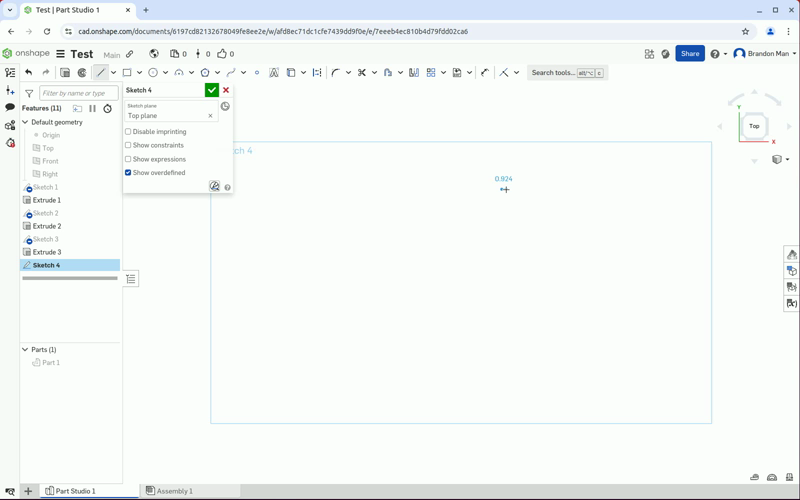
scroll(6)
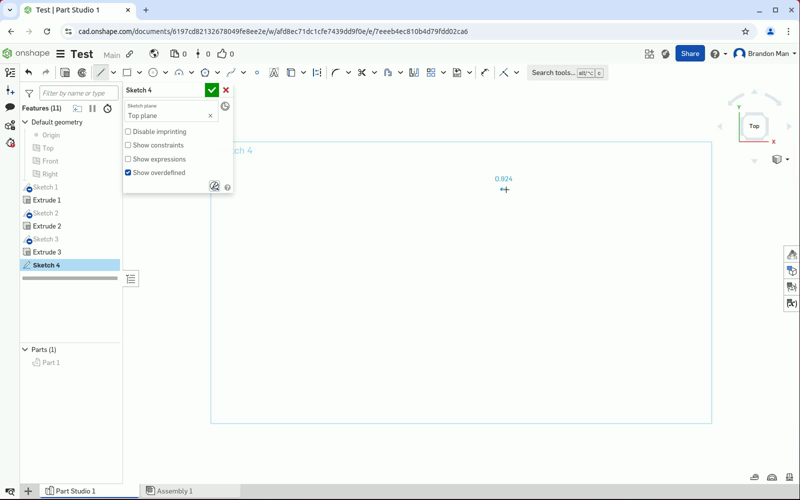
scroll(6)
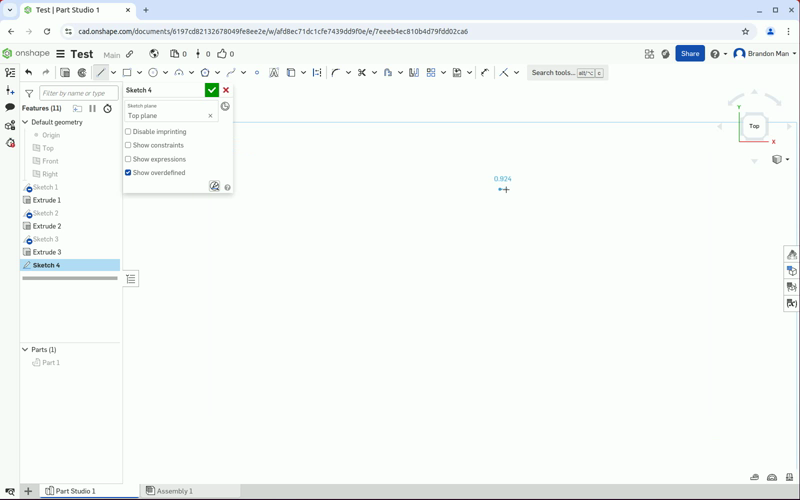
scroll(6)
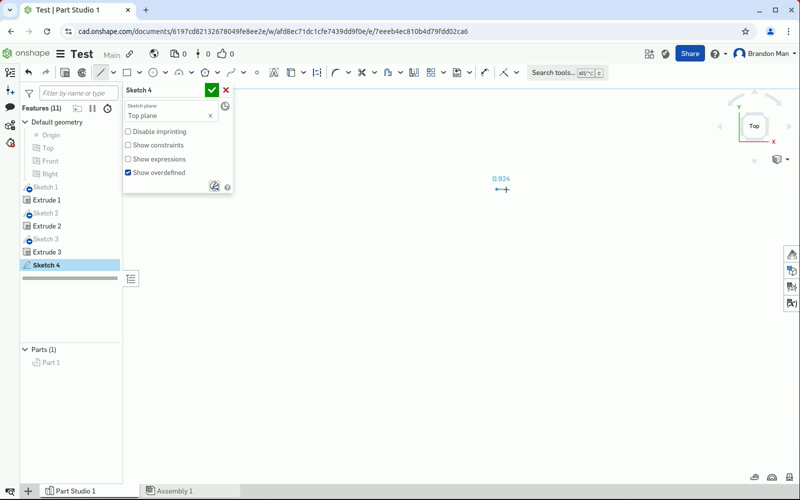
scroll(6)
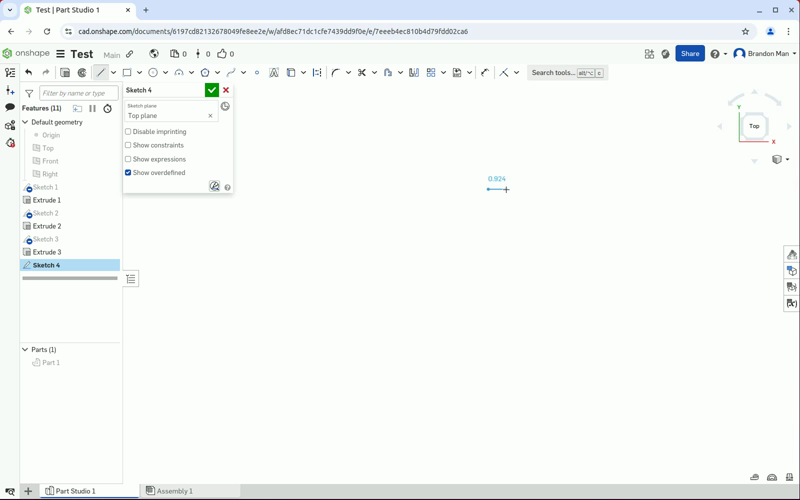
scroll(6)
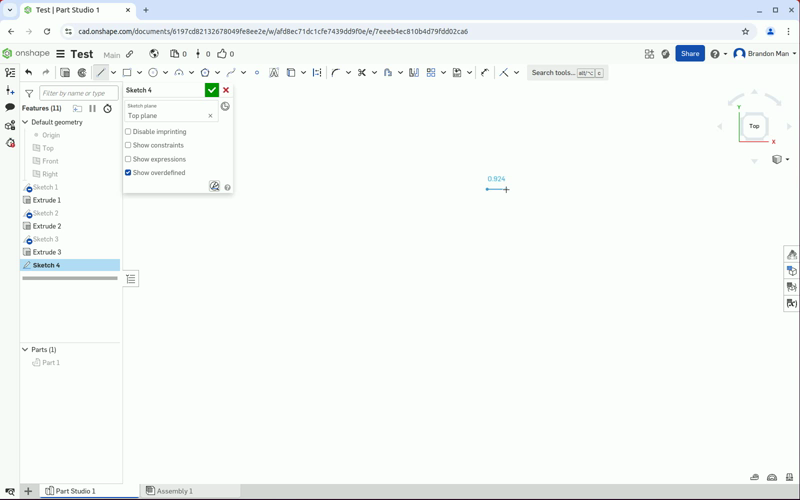
scroll(6)
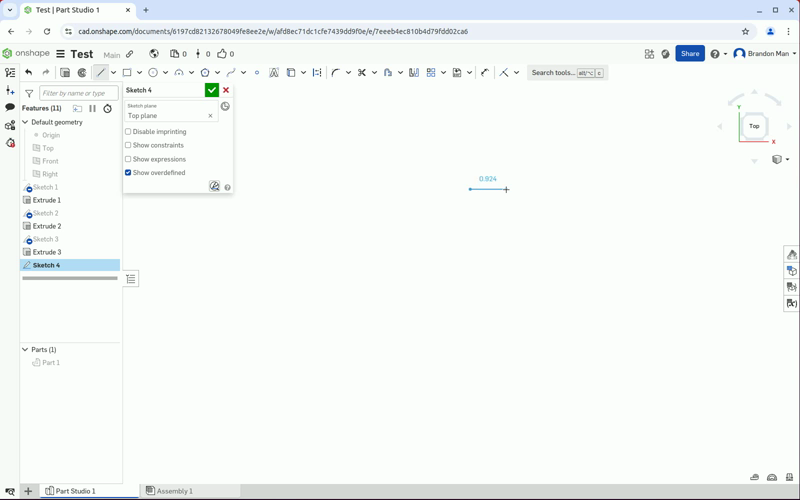
scroll(6)
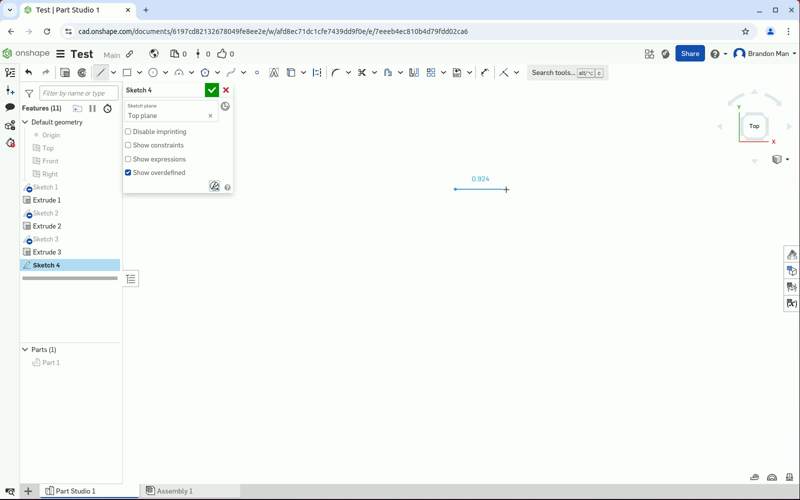
click(506, 189)
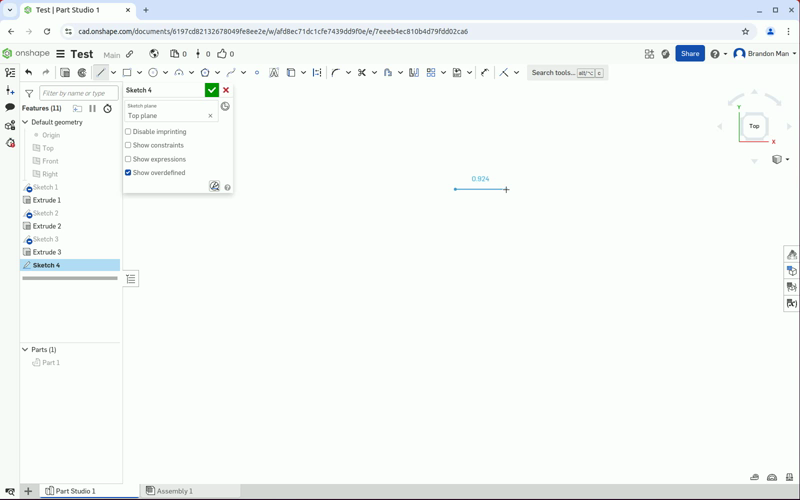
scroll(-6)
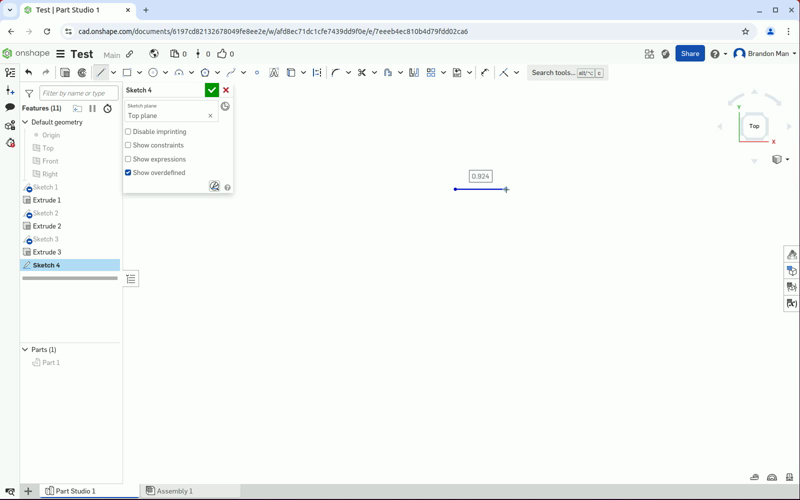
scroll(-6)
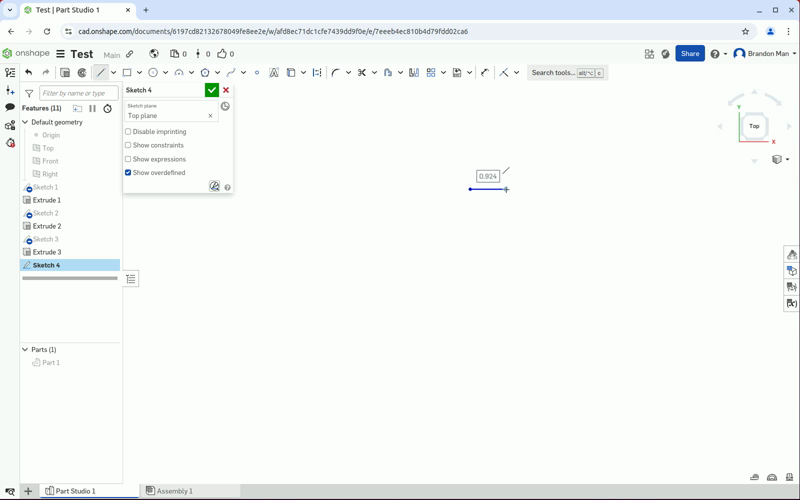
scroll(-6)
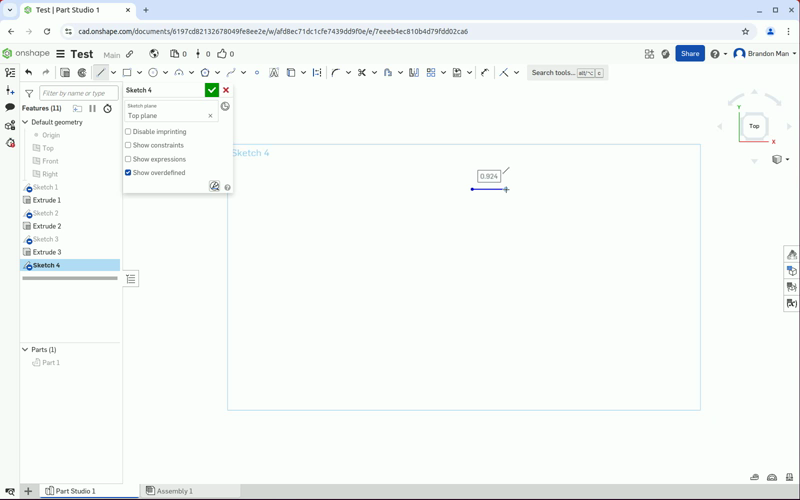
scroll(-6)
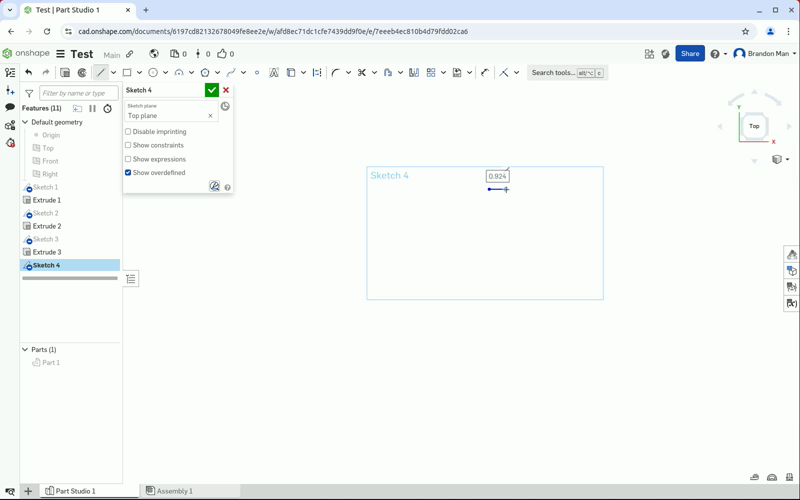
scroll(-6)
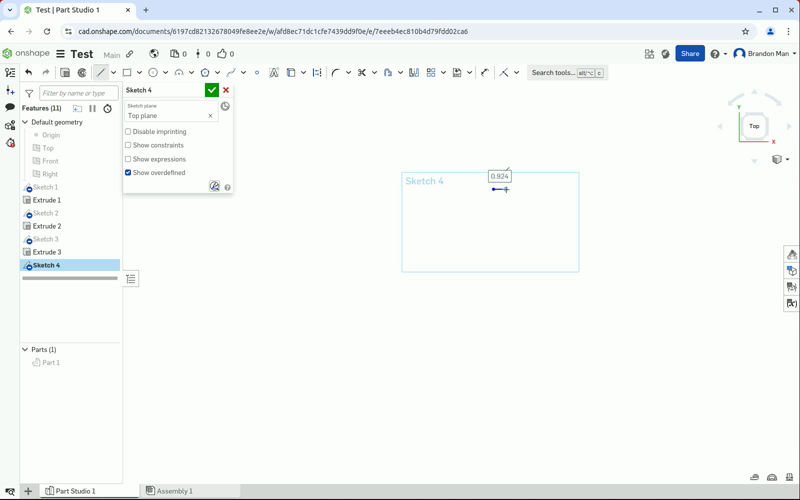
scroll(-6)
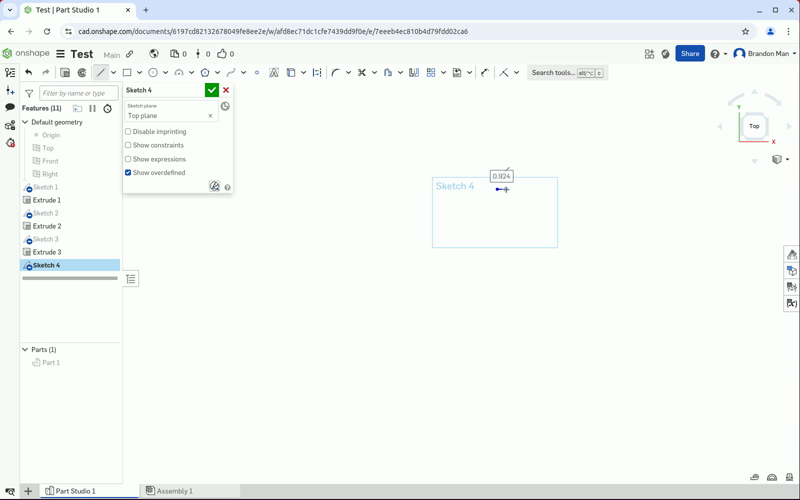
scroll(-6)
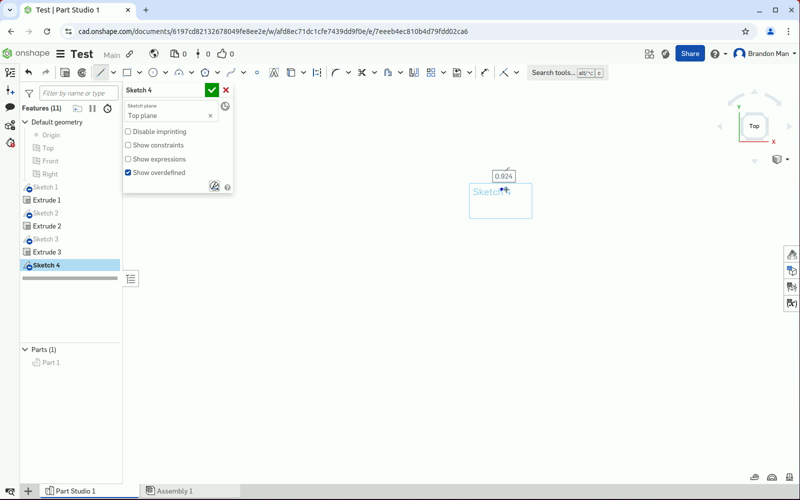
key_up(shift)
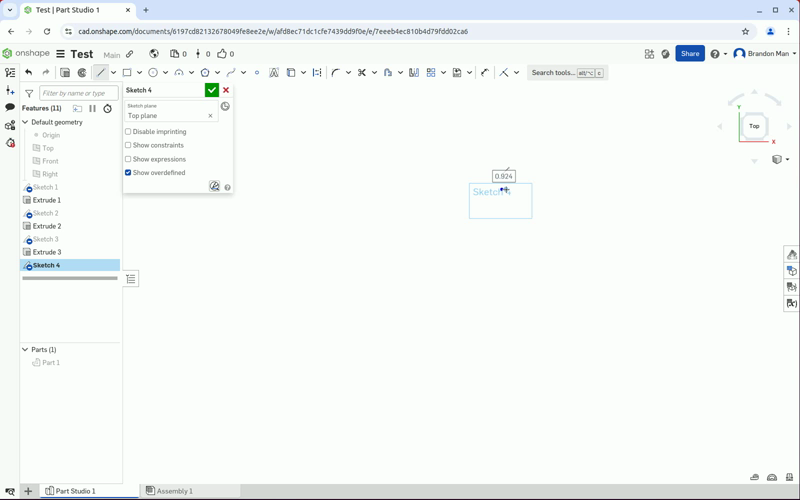
key(esc)
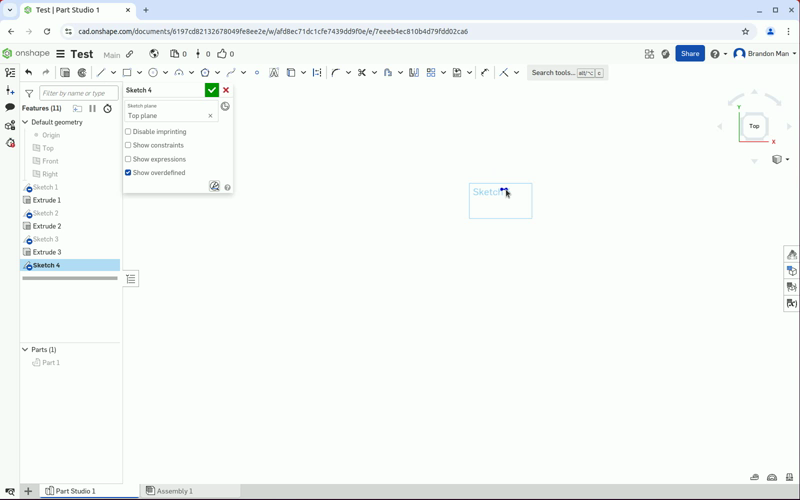
key(a)
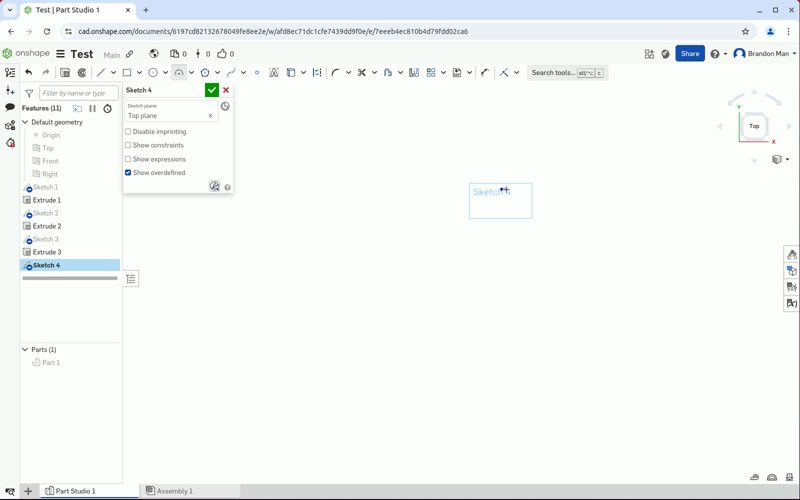
mouse_move(506, 189)
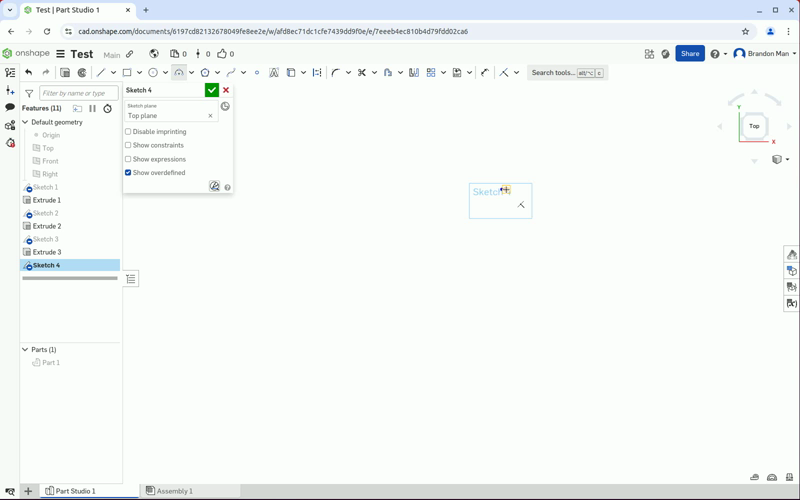
click(506, 189)
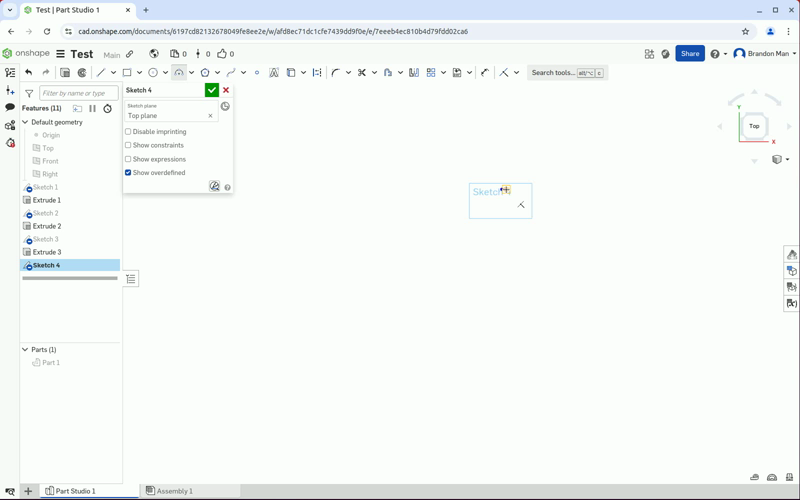
key_down(shift)
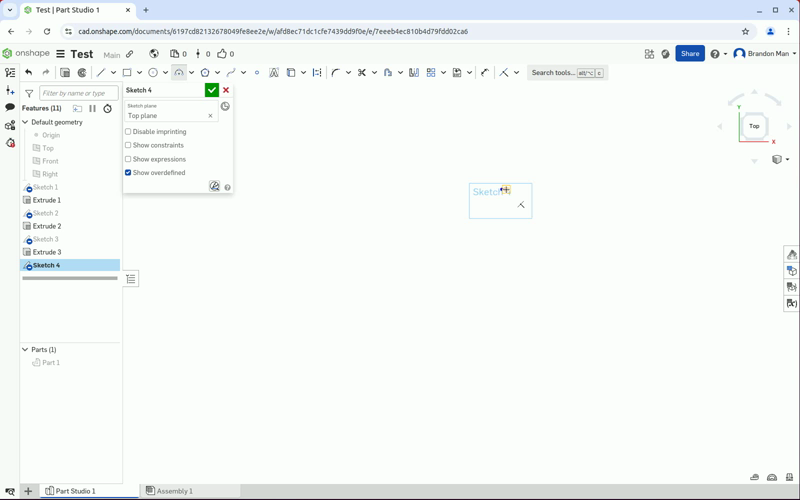
mouse_move(506, 178)
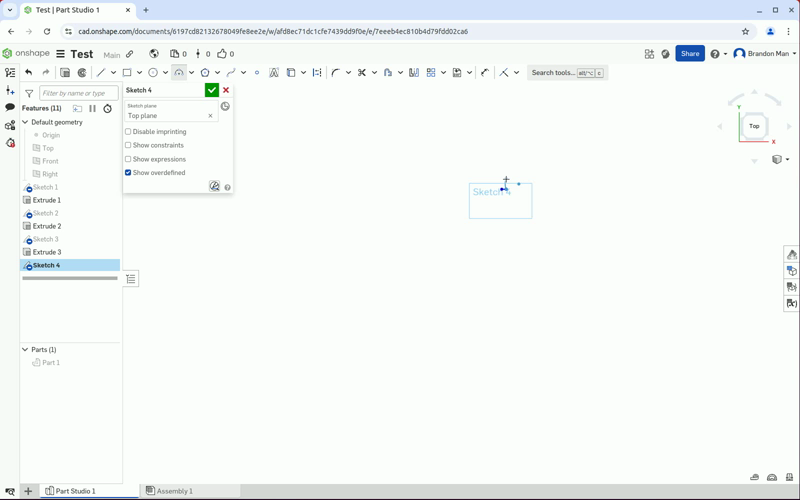
click(506, 178)
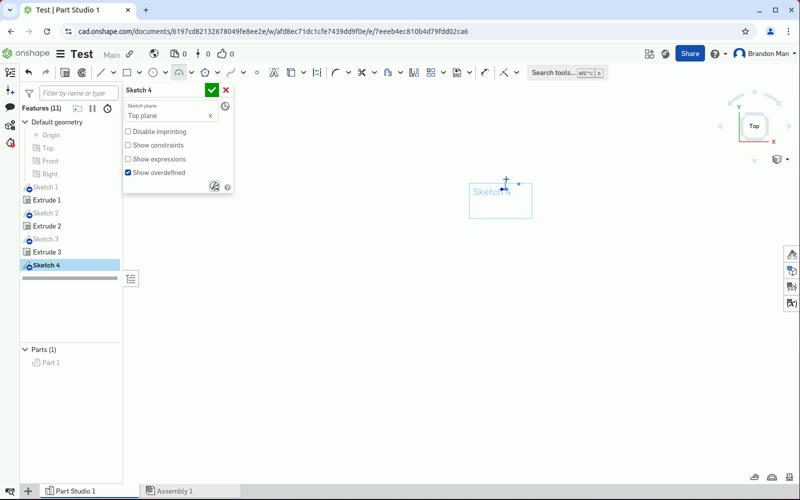
mouse_move(511, 183)
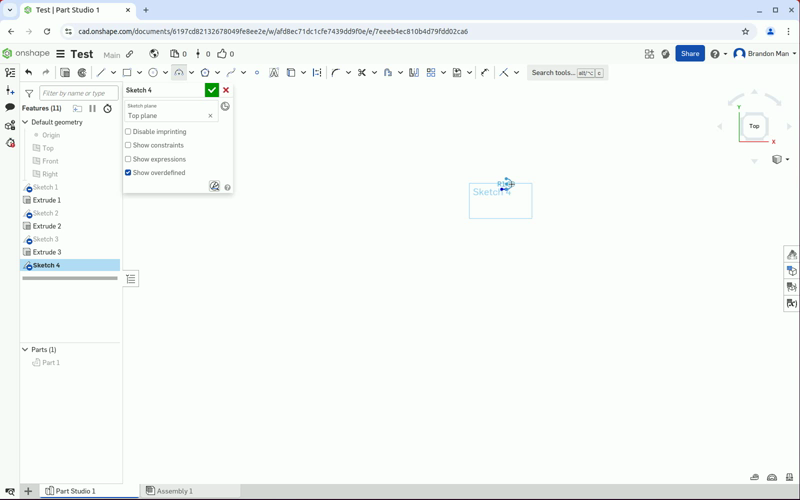
click(511, 183)
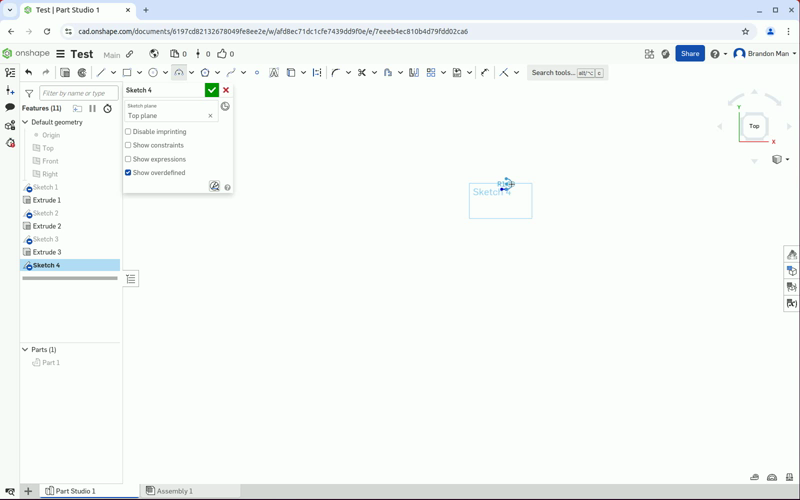
key_up(shift)
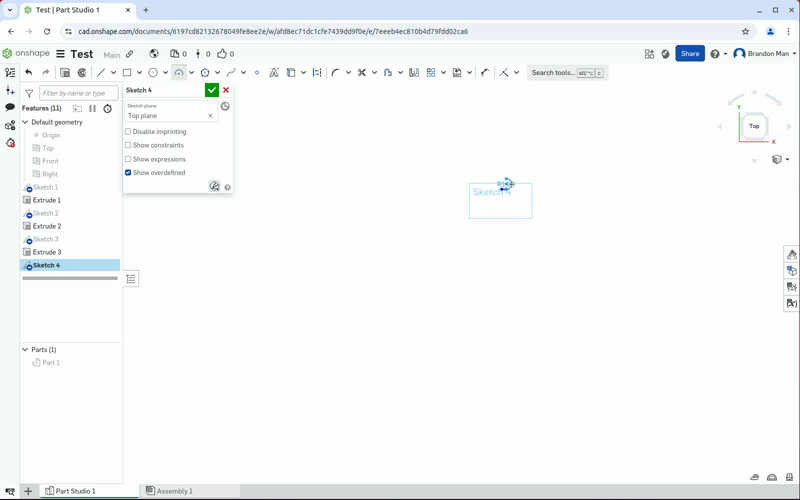
key(esc)
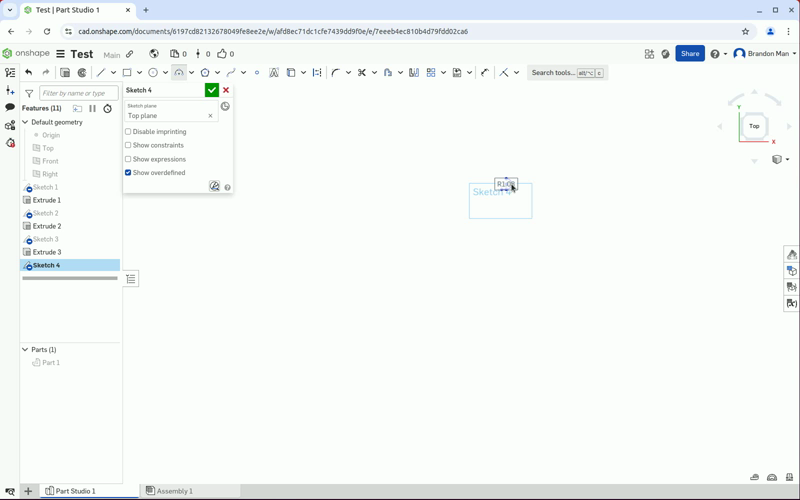
key(l)
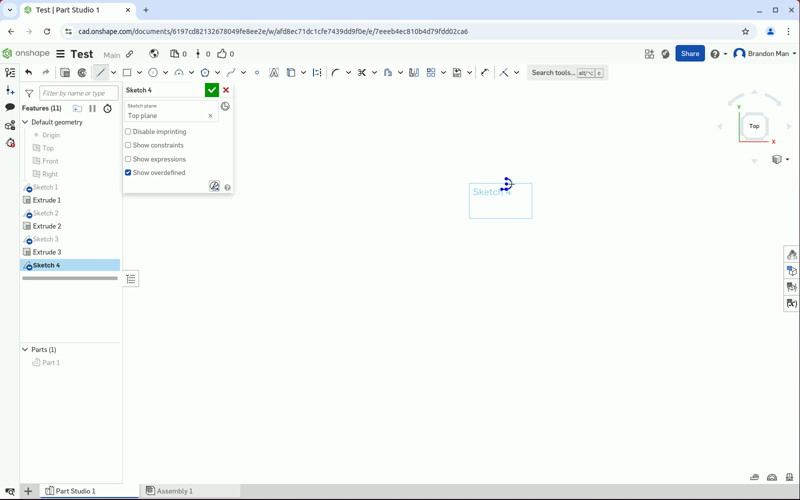
mouse_move(506, 178)
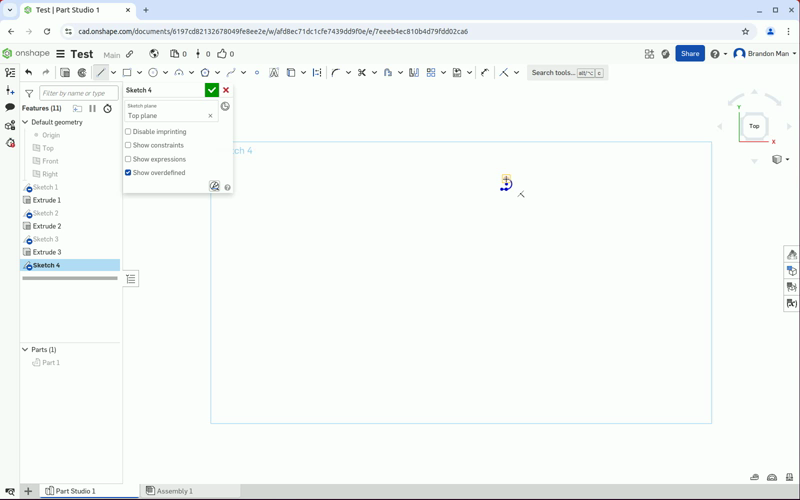
click(506, 178)
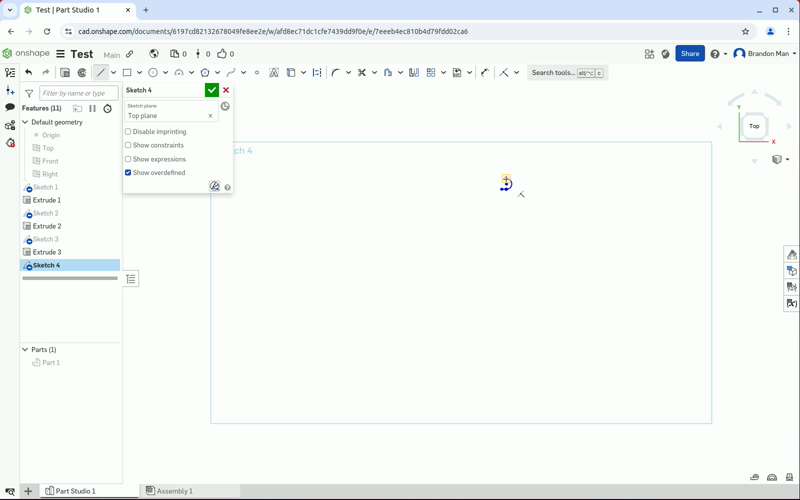
key_down(shift)
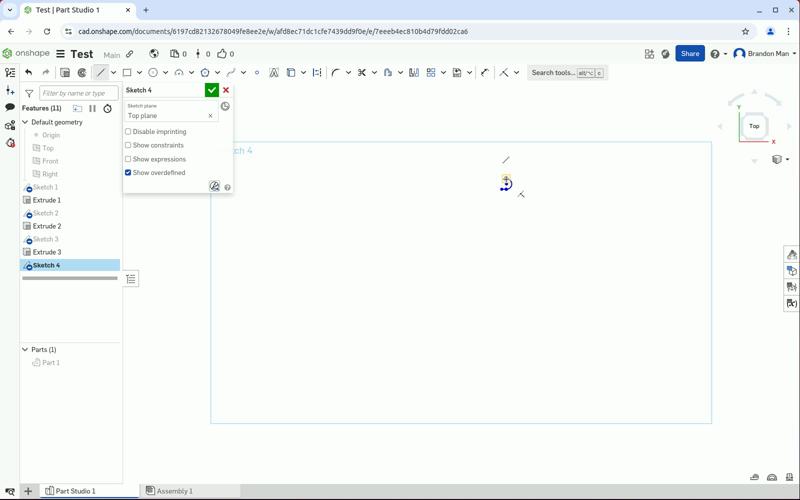
mouse_move(536, 178)
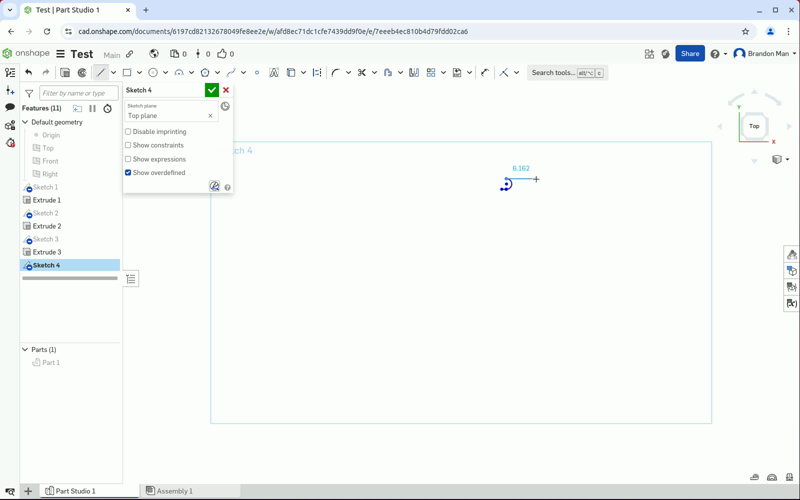
mouse_move(501, 178)
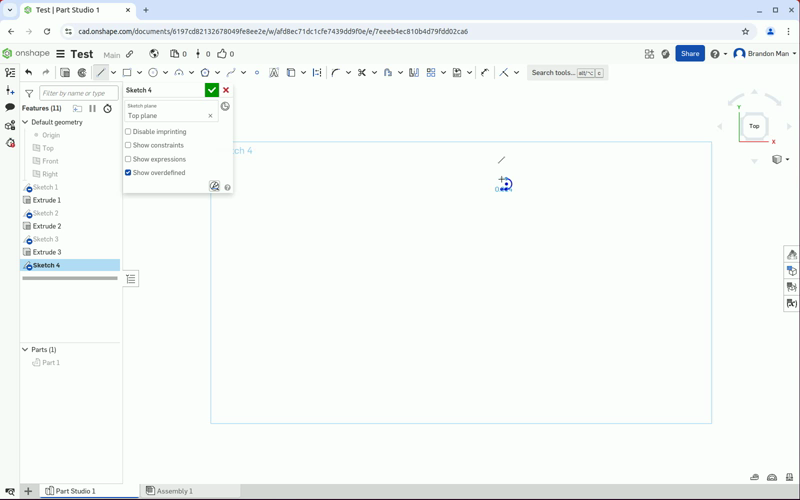
scroll(6)
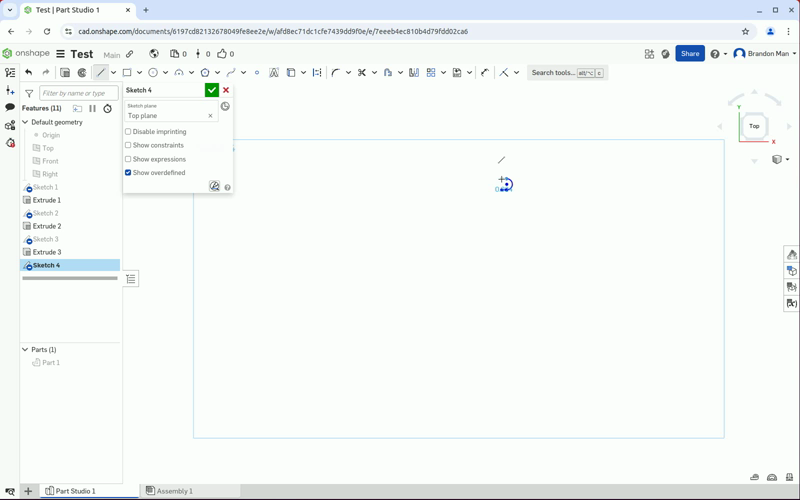
scroll(6)
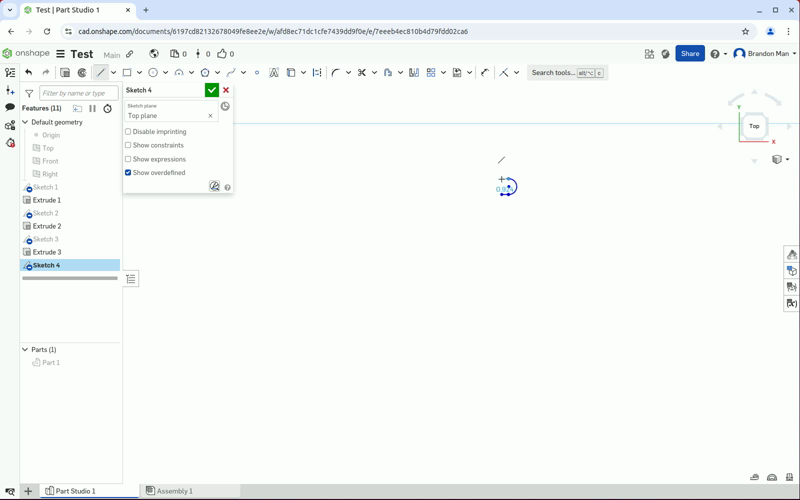
scroll(6)
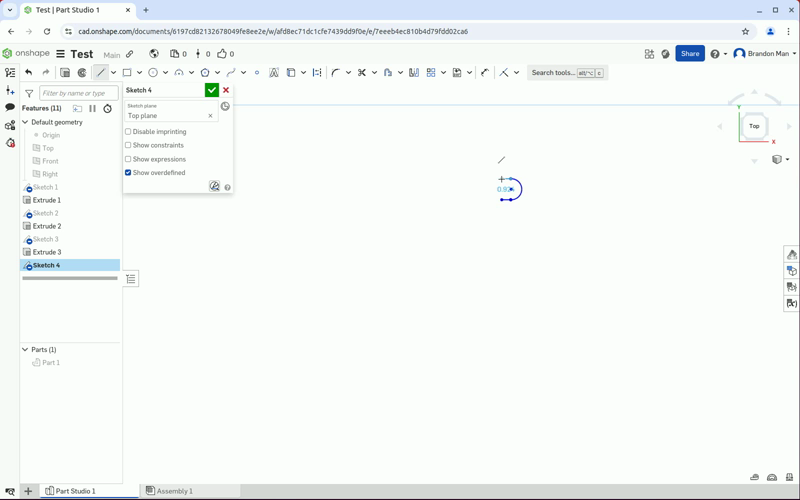
scroll(6)
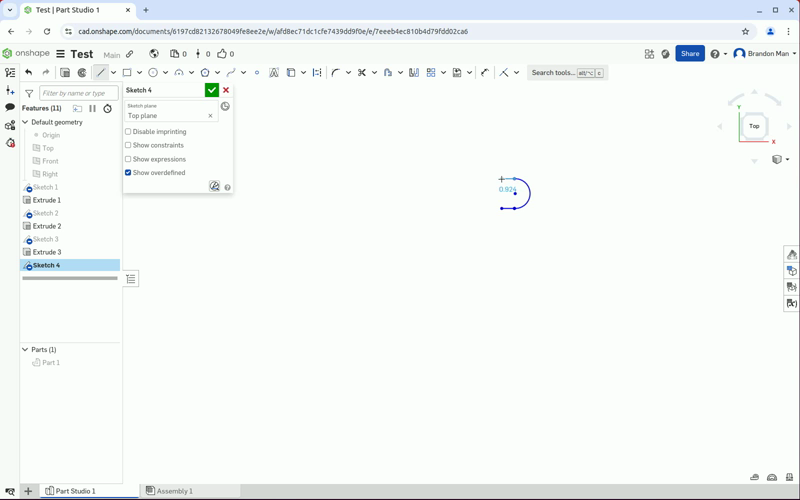
scroll(6)
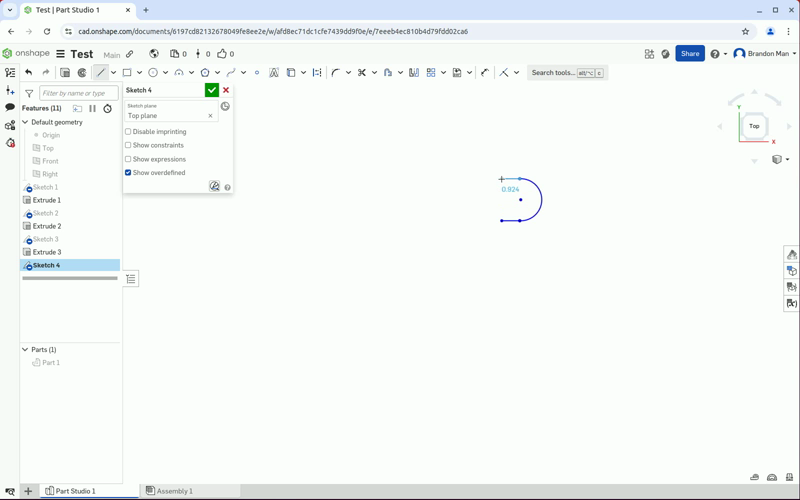
scroll(6)
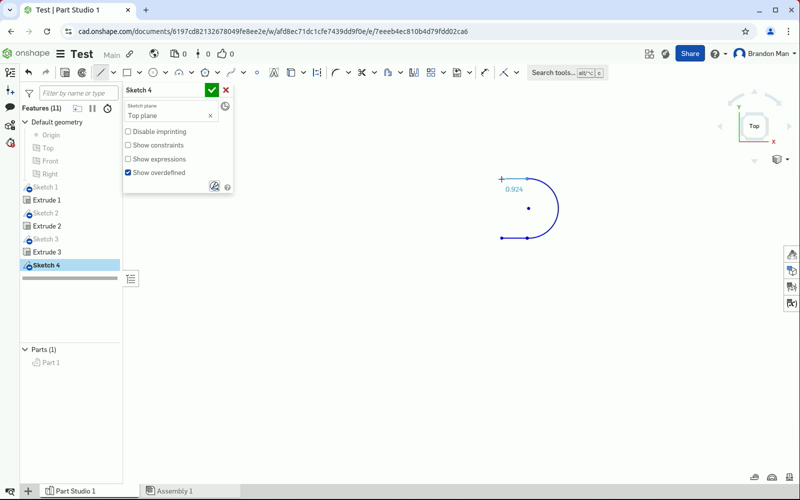
scroll(6)
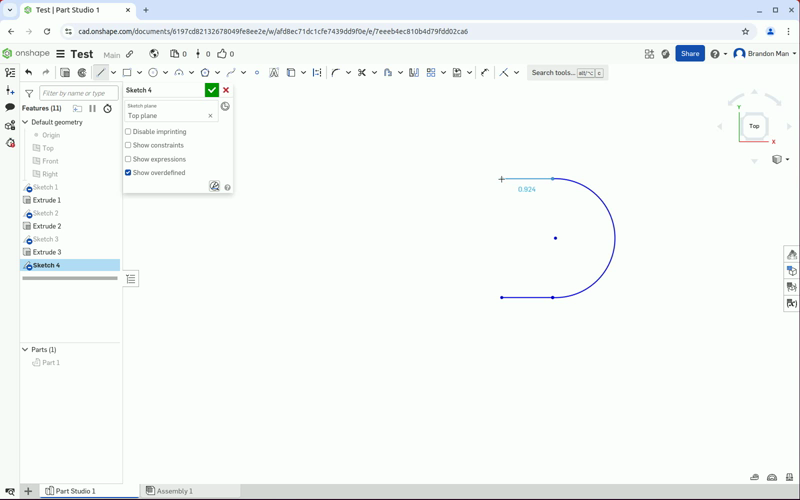
click(501, 178)
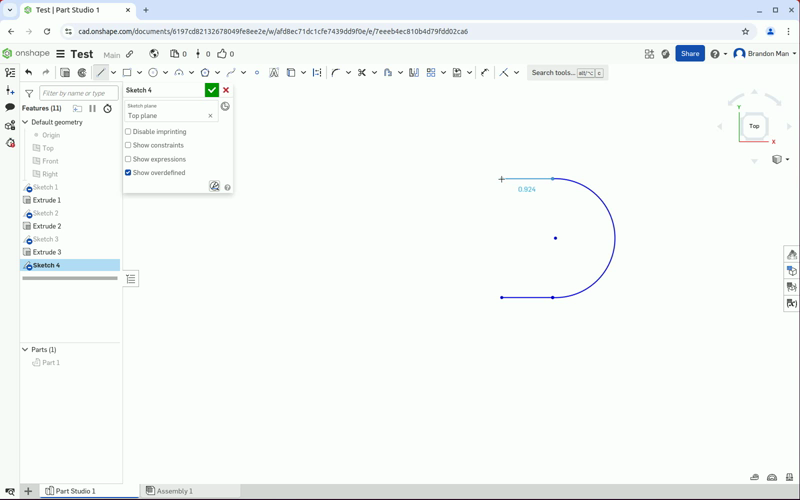
scroll(-6)
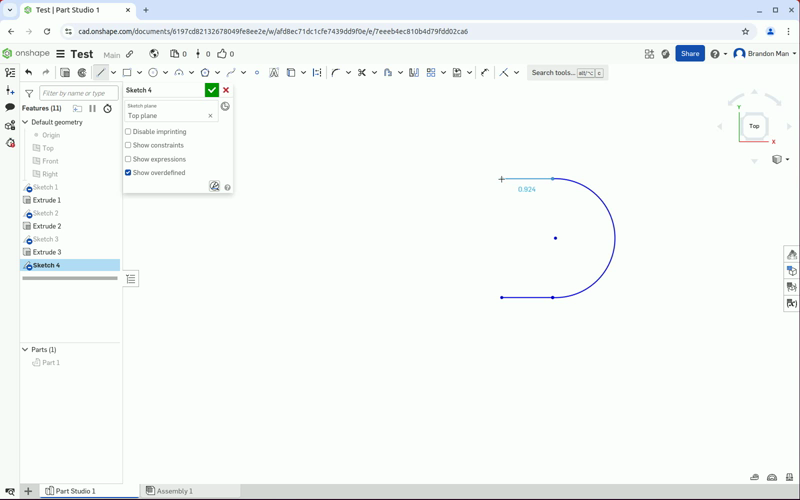
scroll(-6)
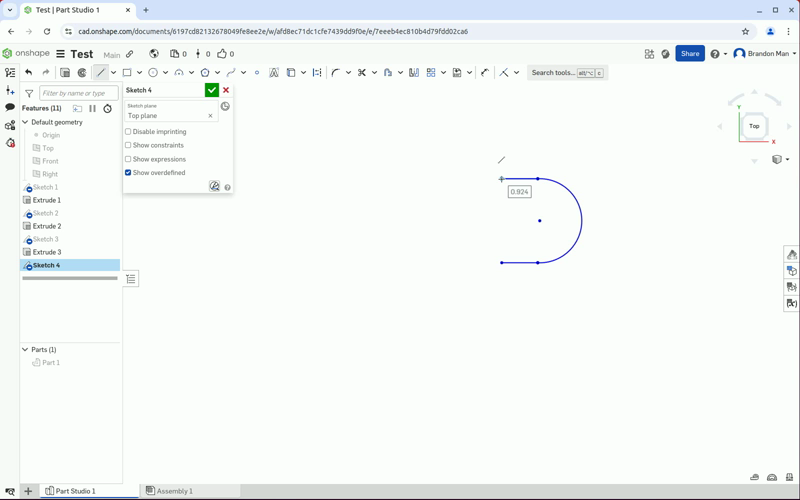
scroll(-6)
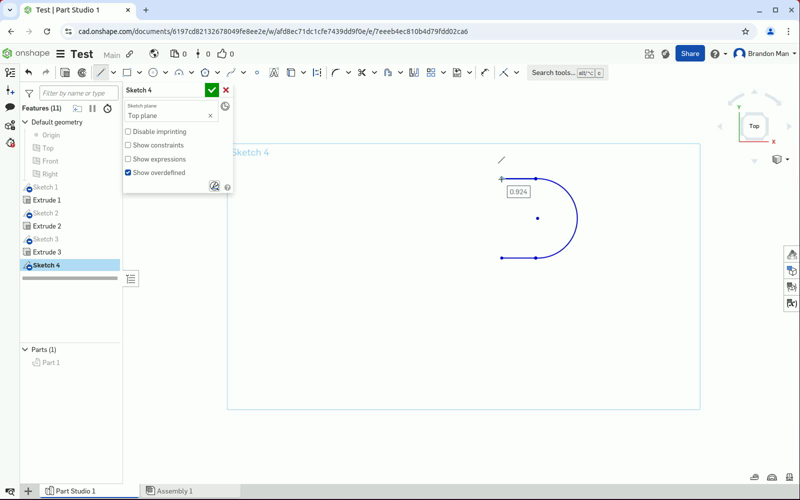
scroll(-6)
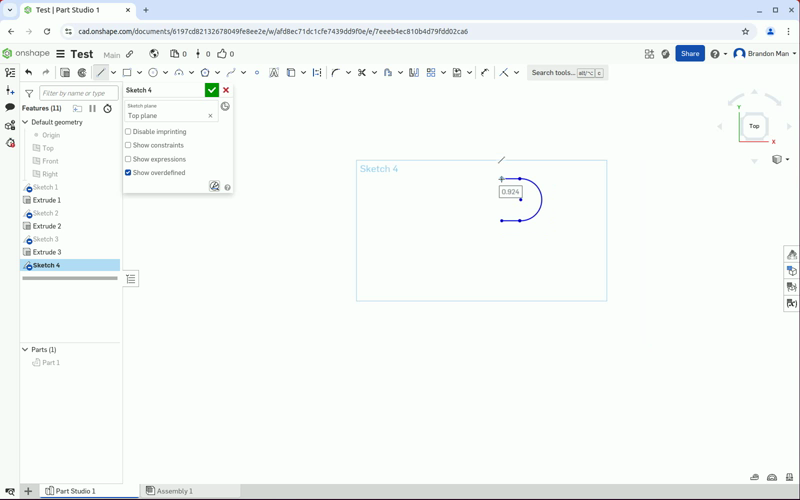
scroll(-6)
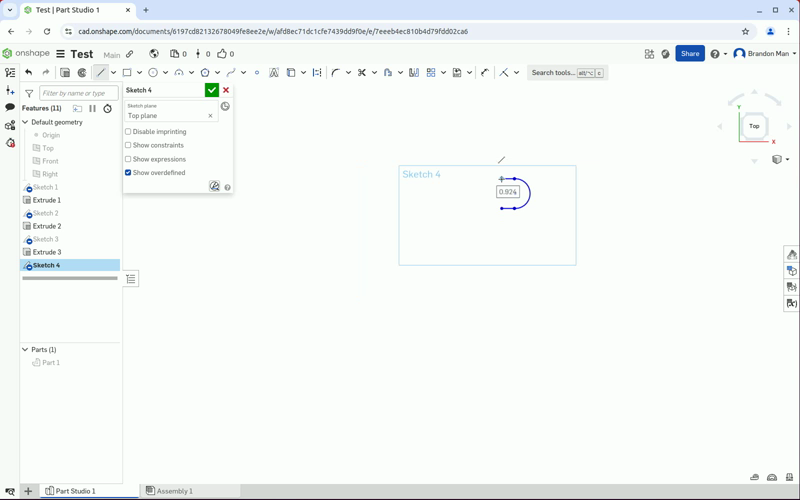
scroll(-6)
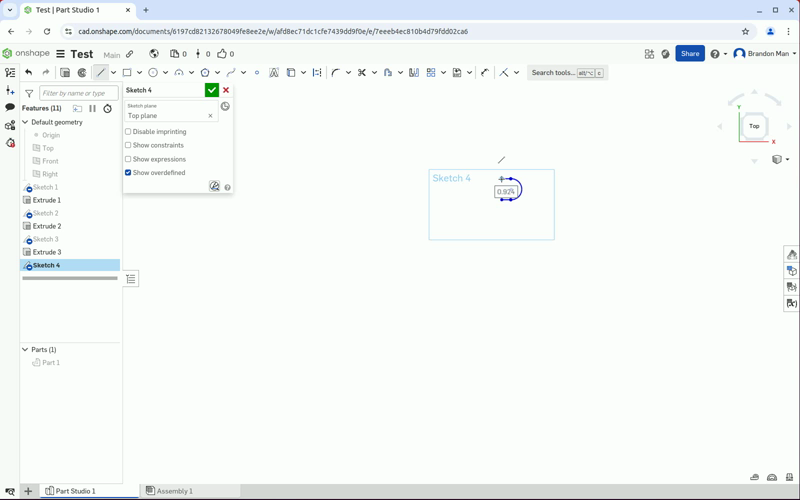
scroll(-6)
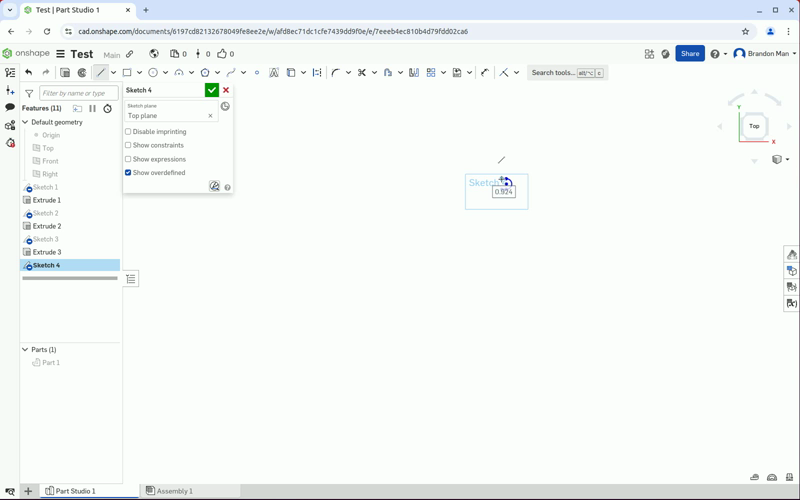
key_up(shift)
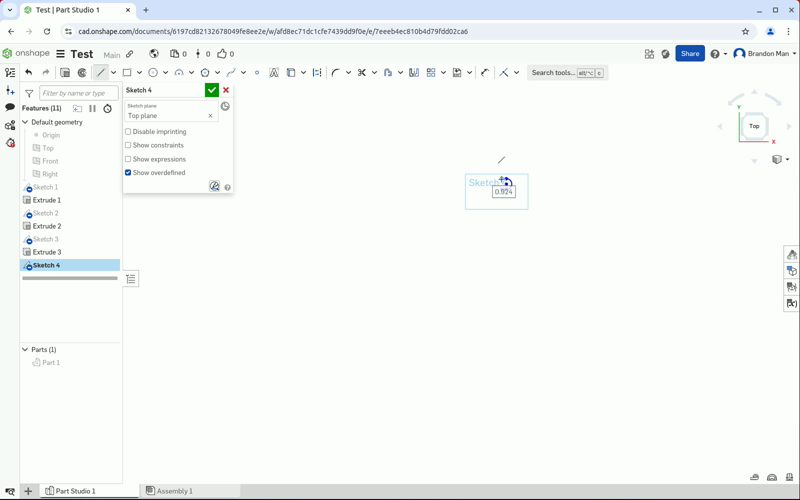
key(esc)
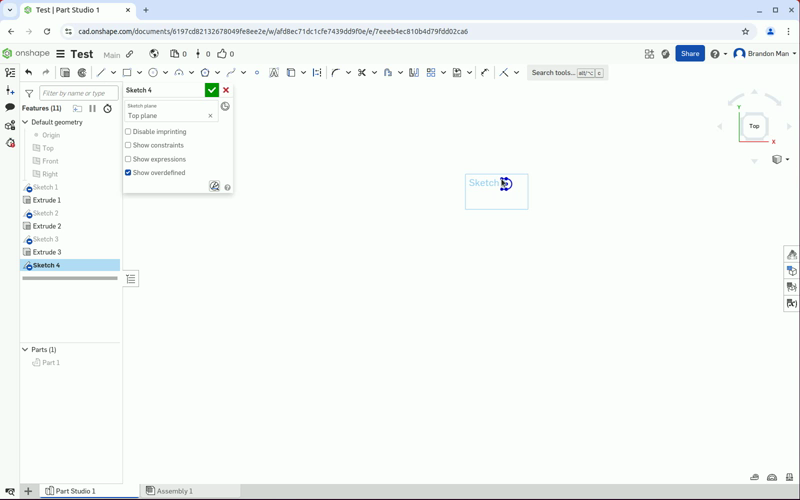
key(a)
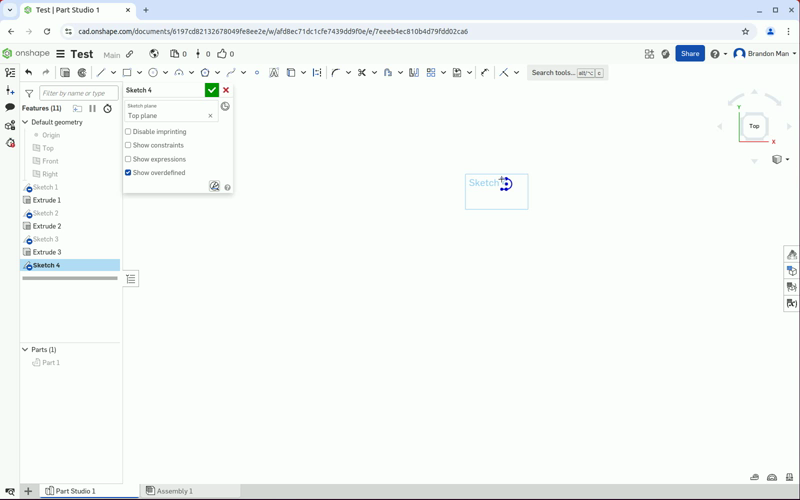
mouse_move(501, 178)
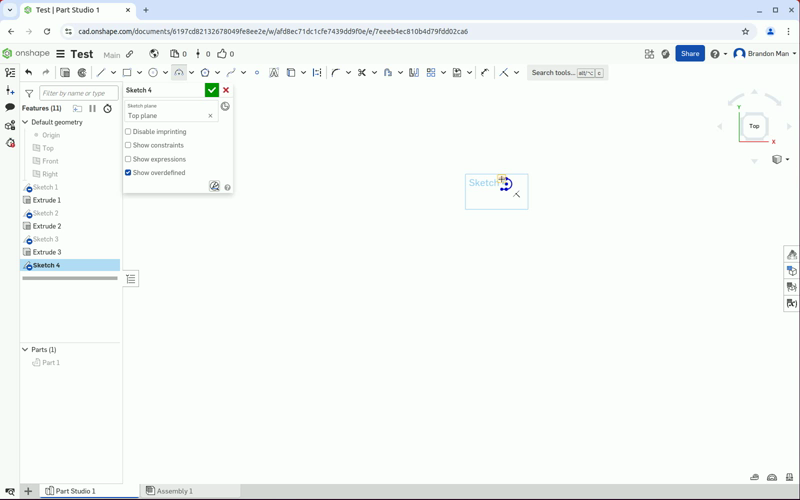
click(501, 178)
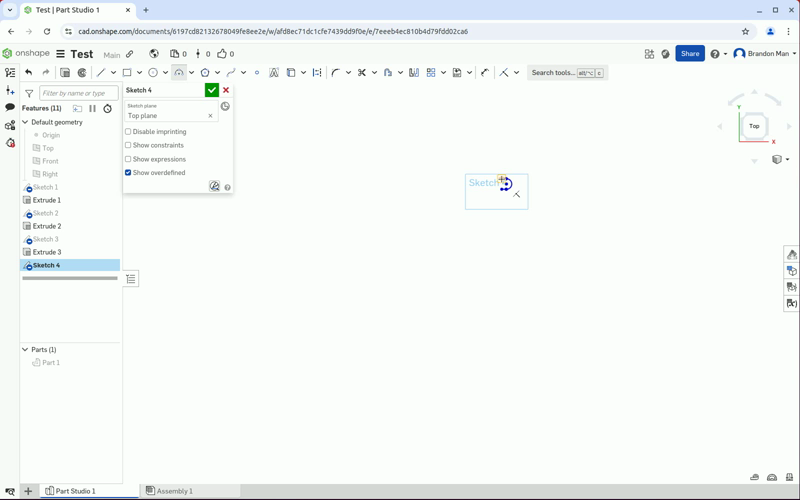
mouse_move(501, 189)
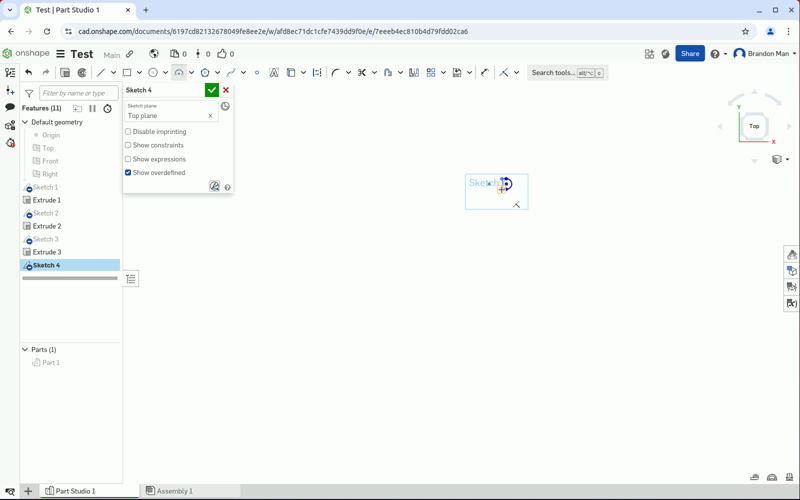
click(501, 189)
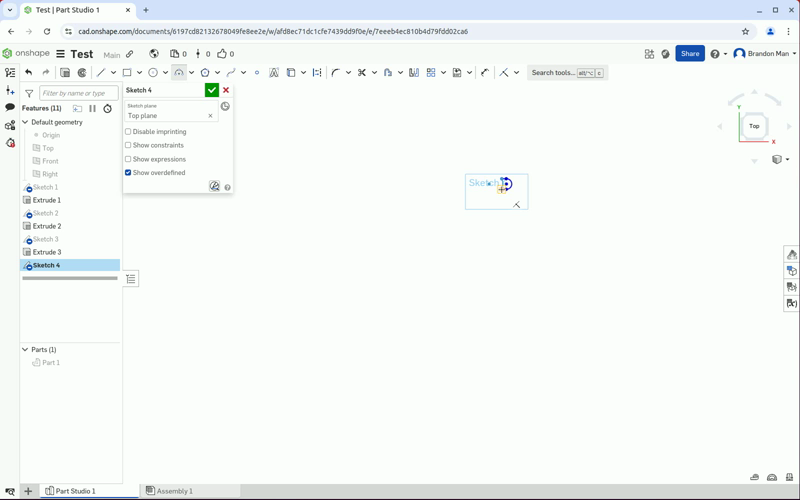
key_down(shift)
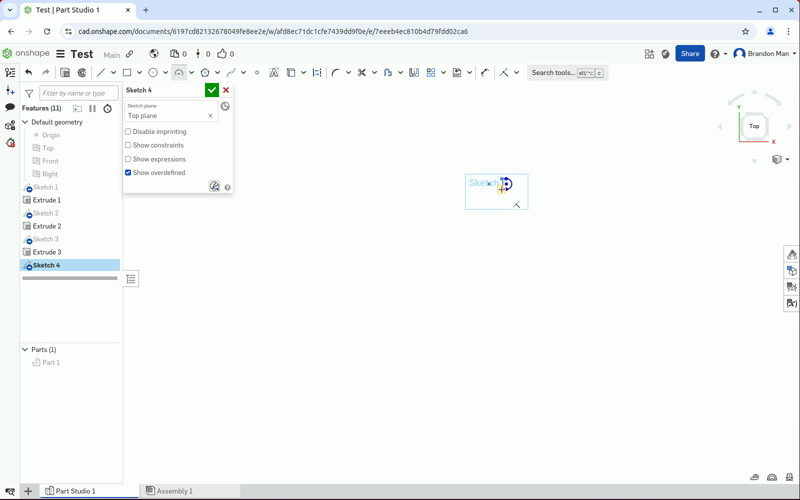
mouse_move(496, 183)
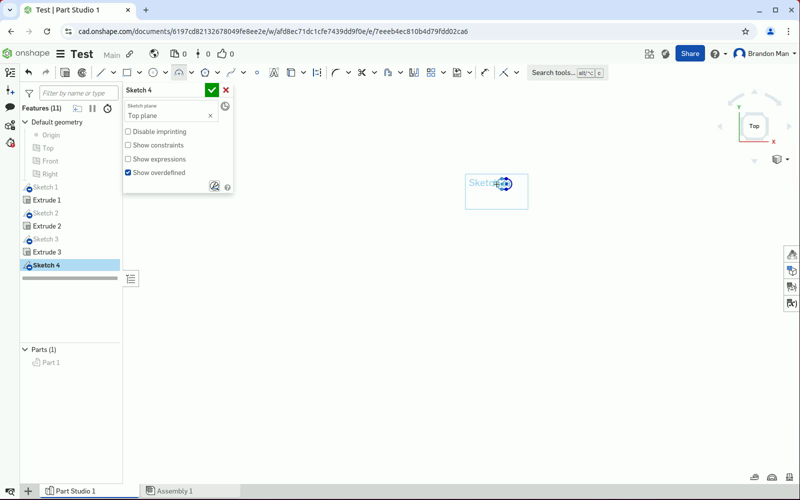
click(496, 183)
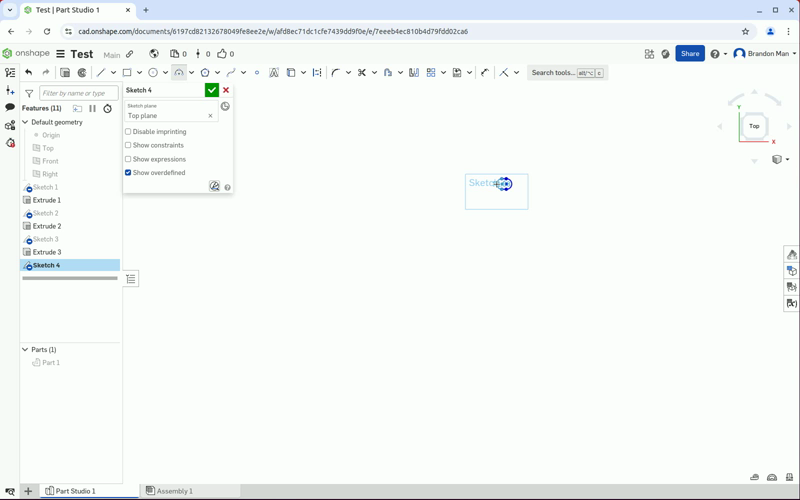
key_up(shift)
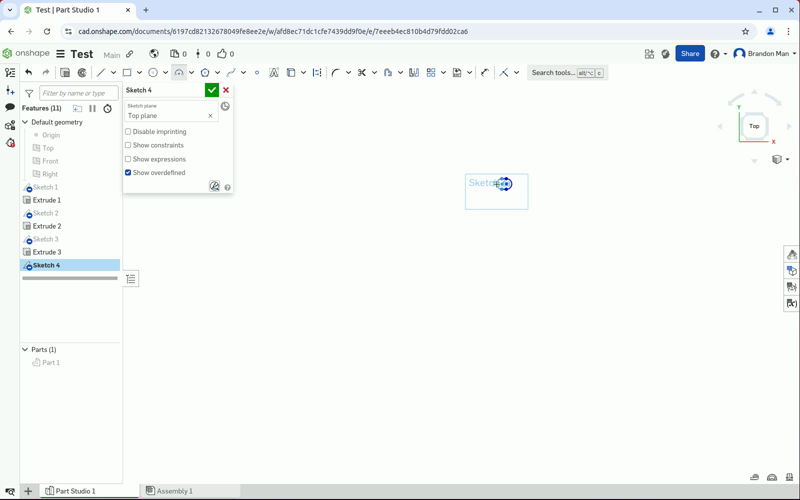
key(esc)
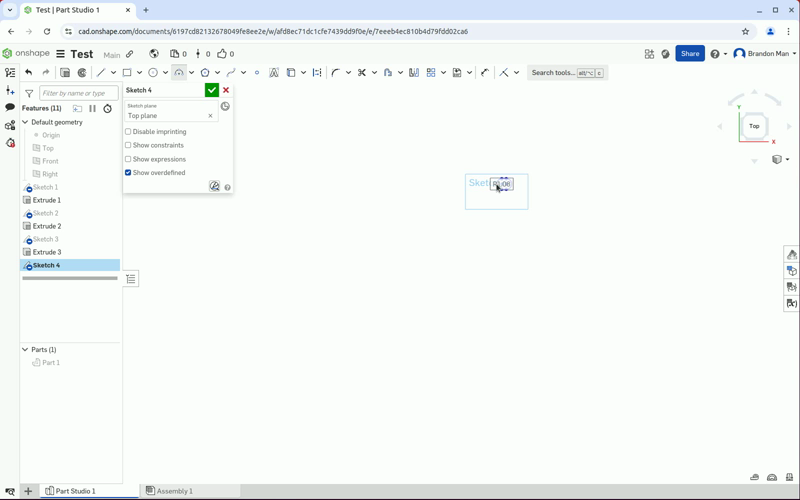
mouse_move(508, 183)
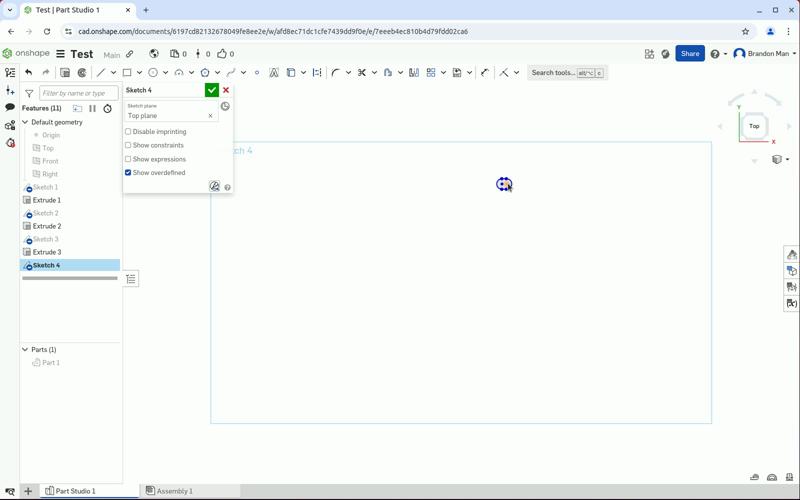
scroll(6)
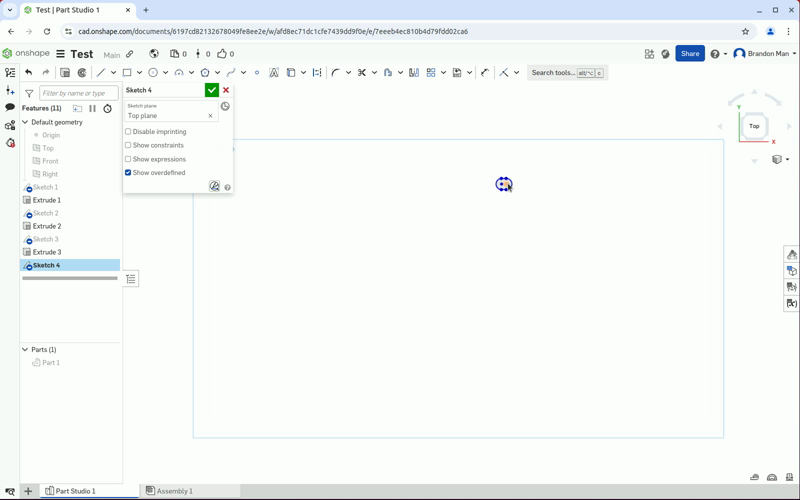
scroll(6)
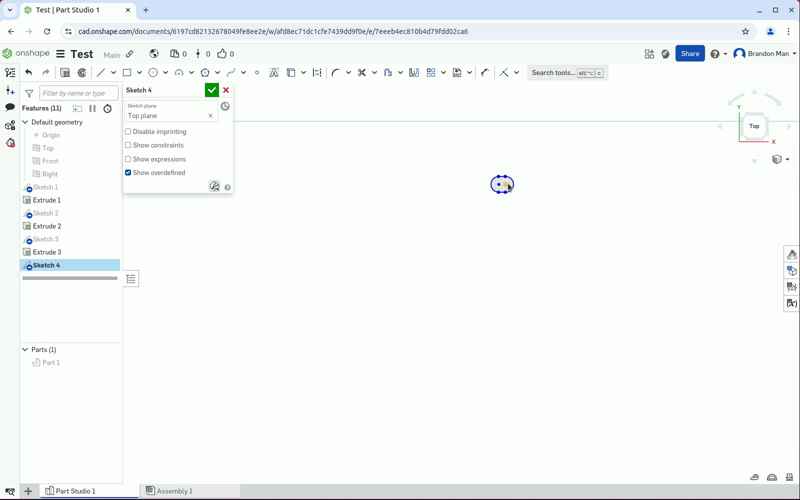
scroll(6)
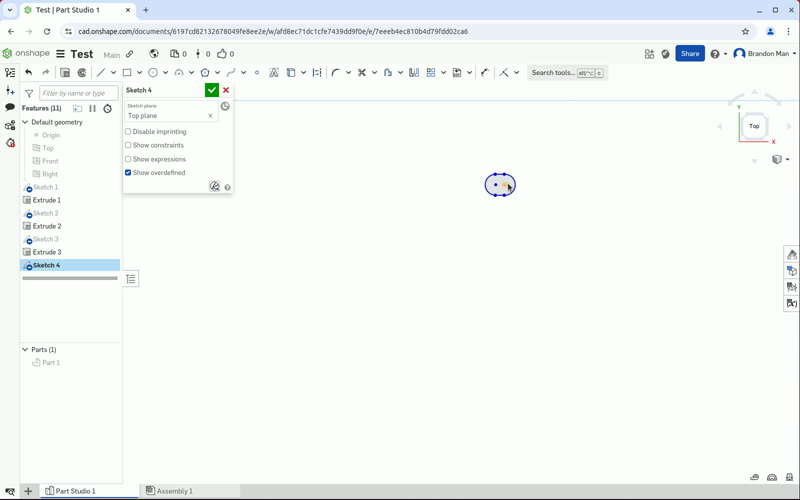
scroll(6)
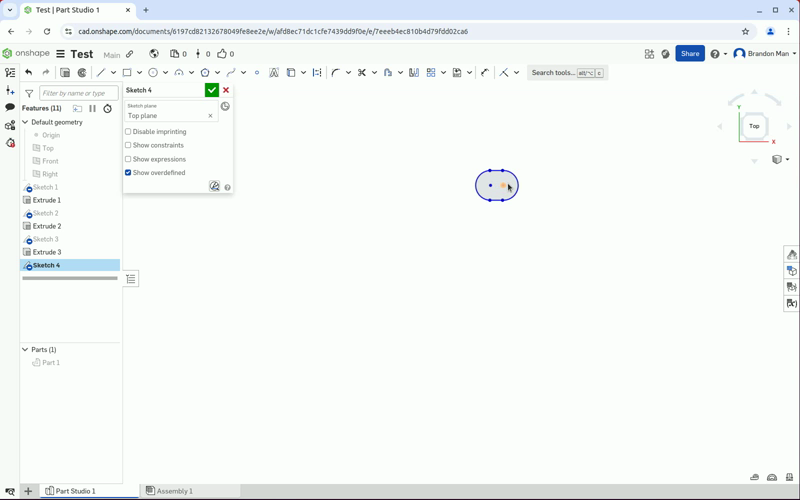
scroll(6)
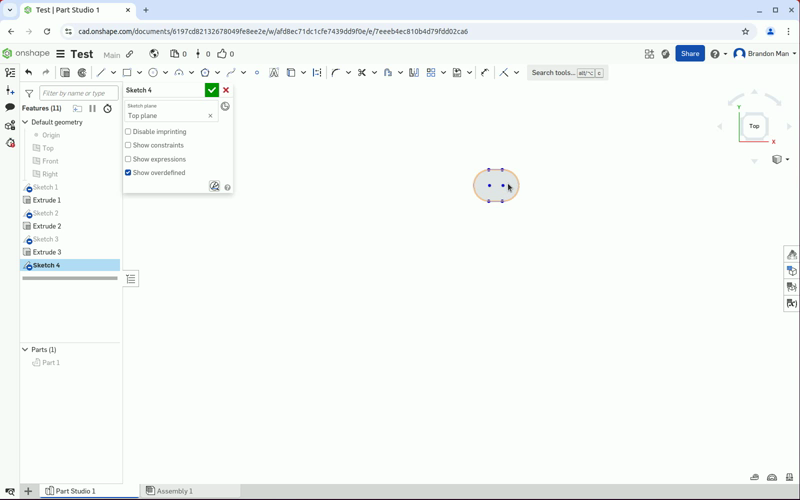
scroll(6)
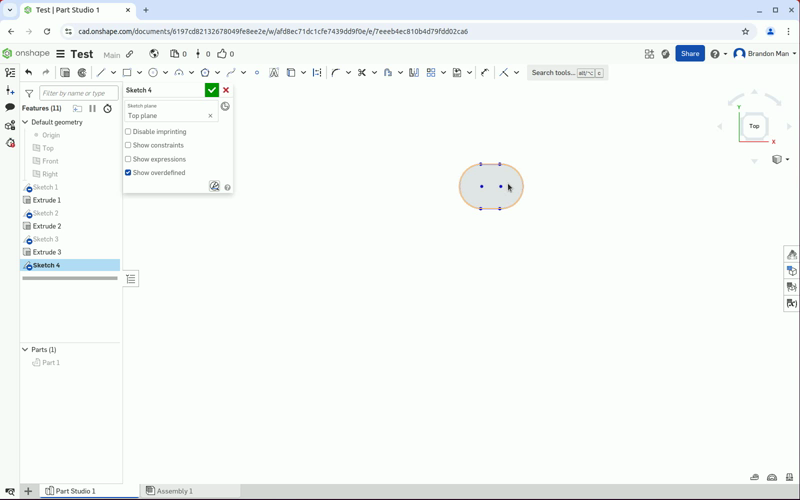
scroll(6)
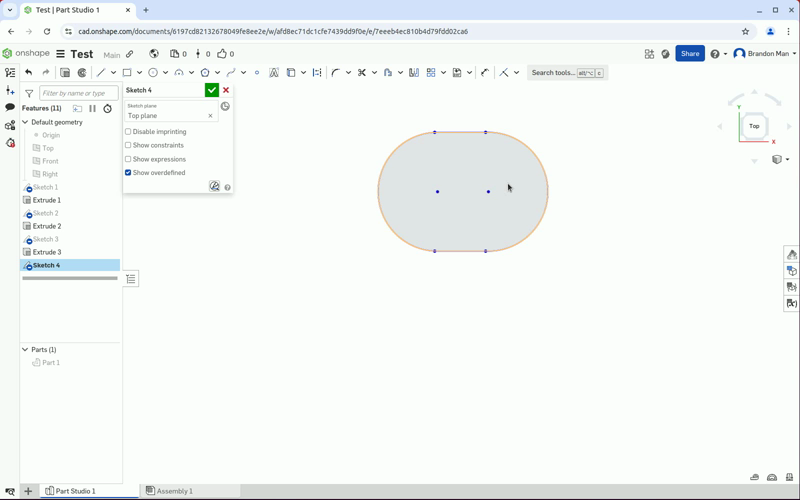
click(508, 183)
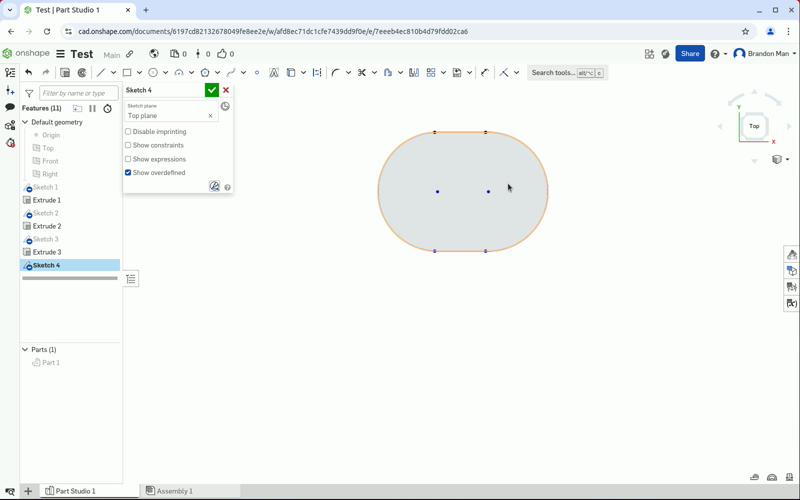
scroll(-6)
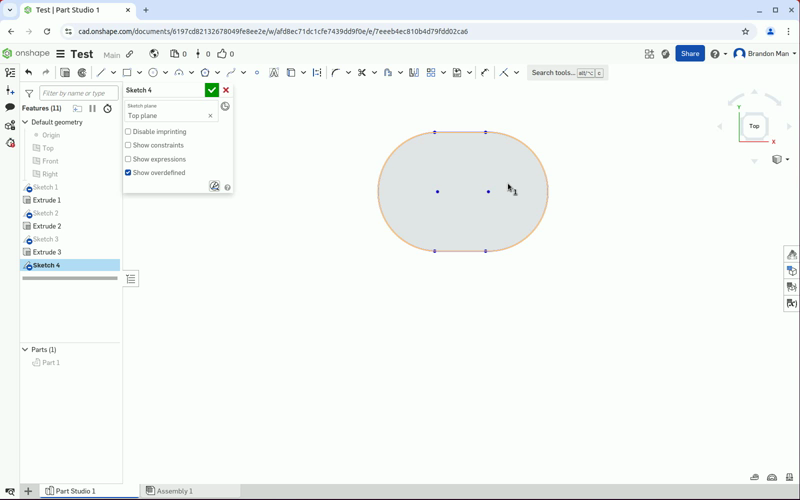
scroll(-6)
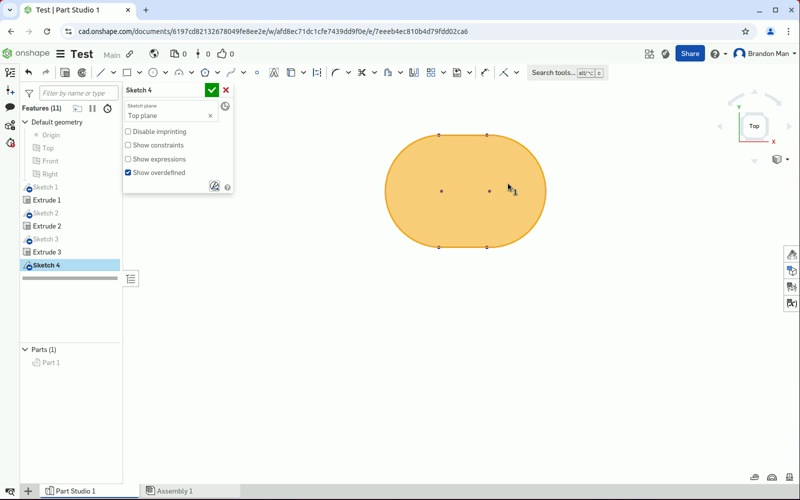
scroll(-6)
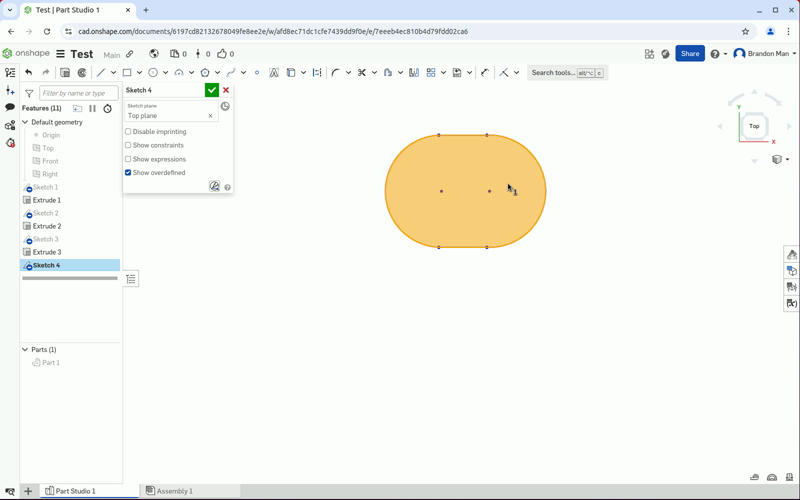
scroll(-6)
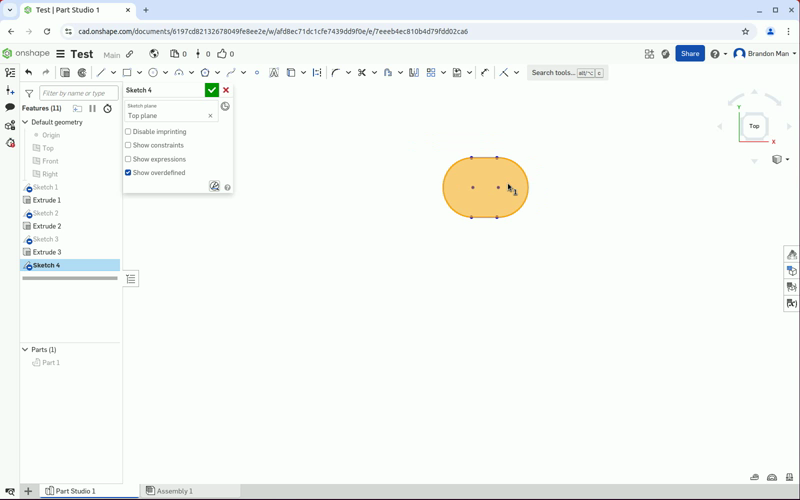
scroll(-6)
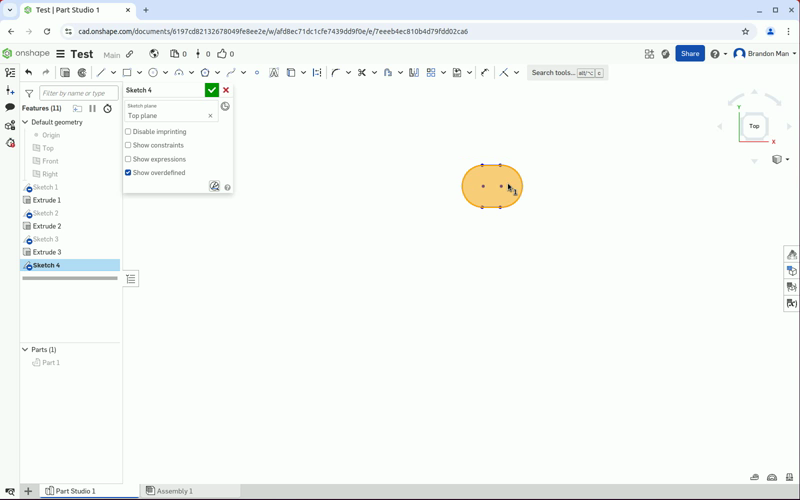
scroll(-6)
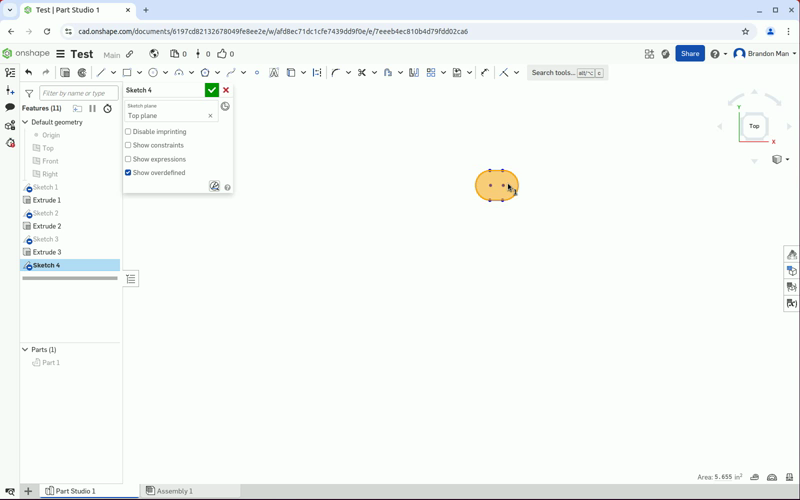
scroll(-6)
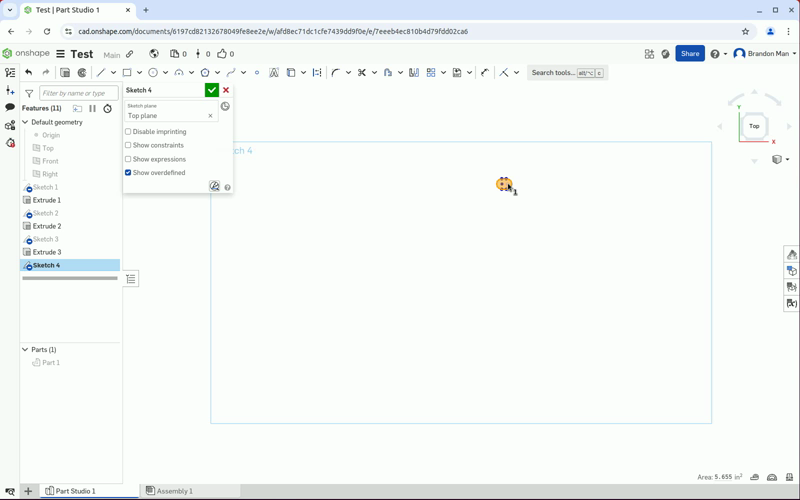
mouse_move(73, 352)
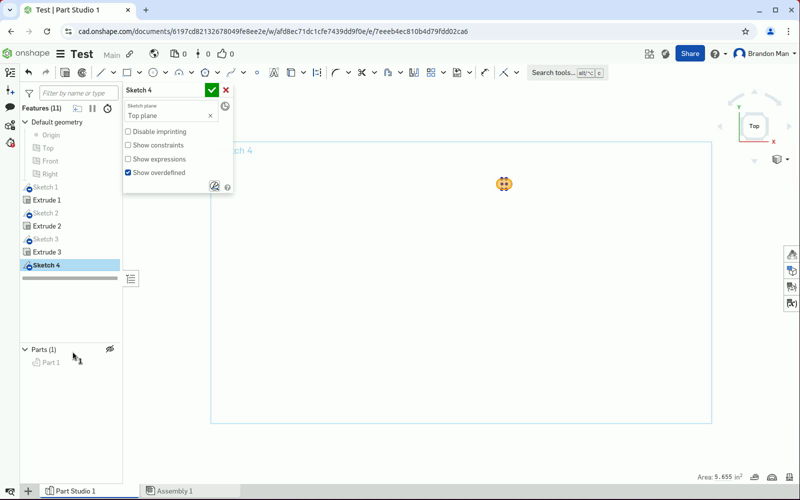
key(shift+y)
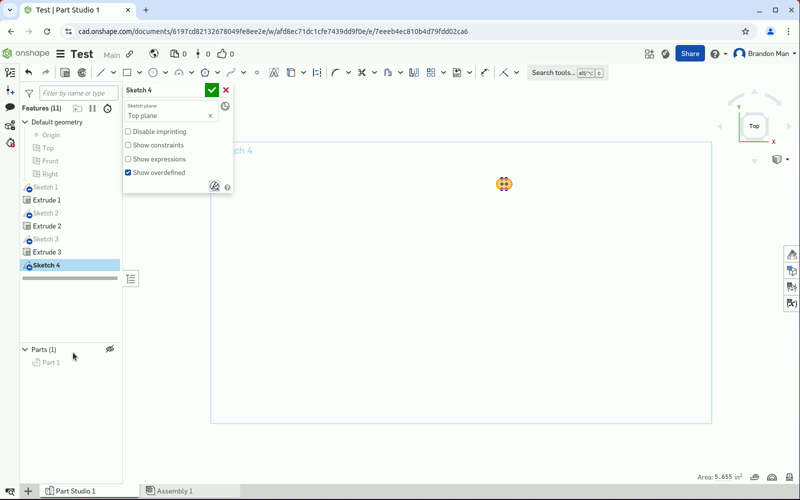
key(shift+e)
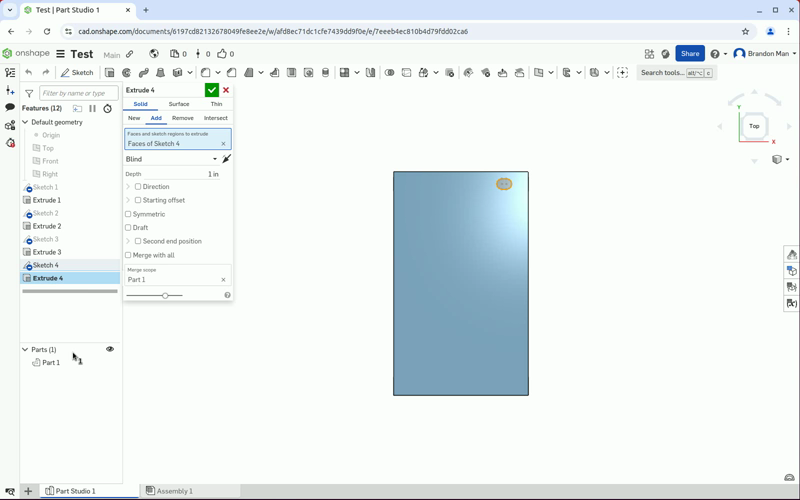
mouse_move(143, 106)
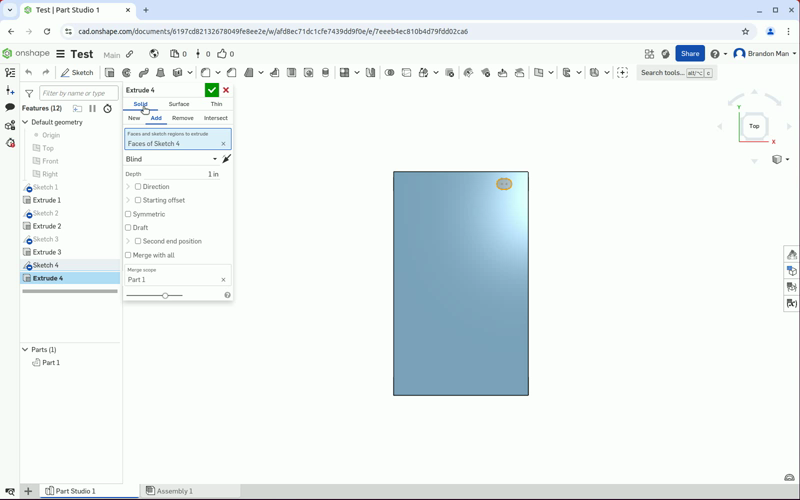
click(143, 106)
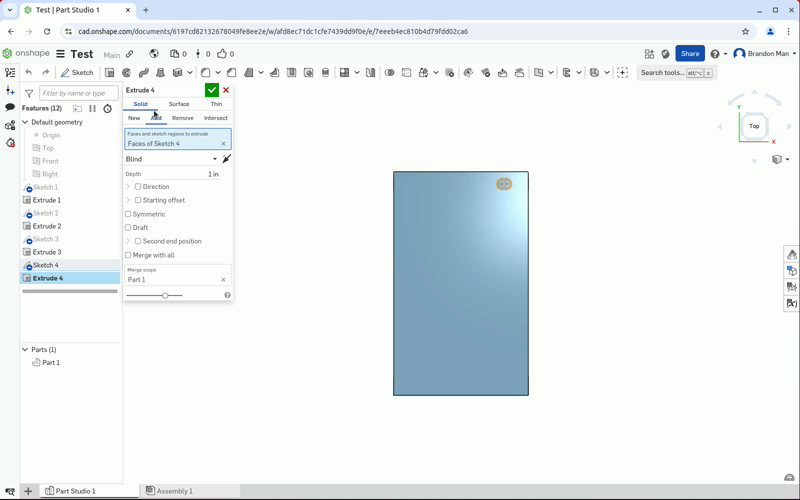
mouse_move(186, 120)
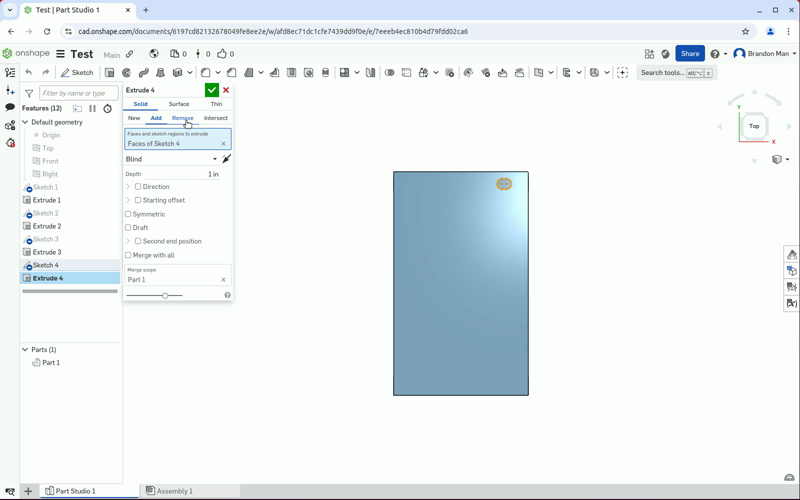
click(186, 120)
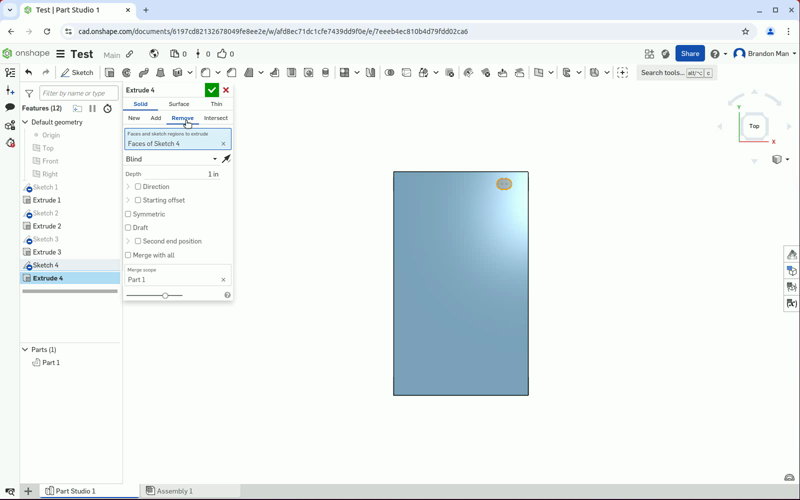
key(tab, 4)
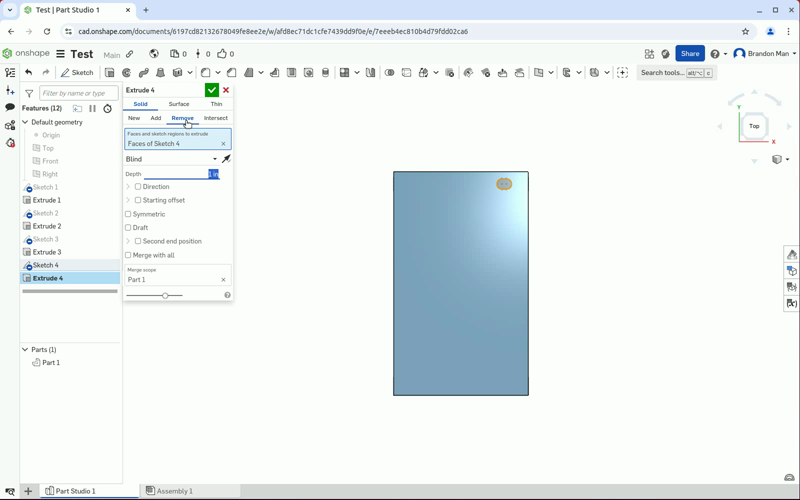
text(1.685)
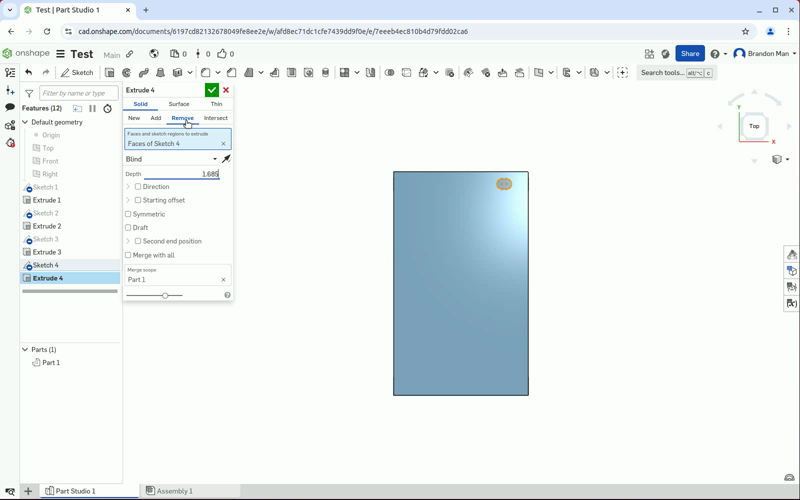
key(tab, 6)
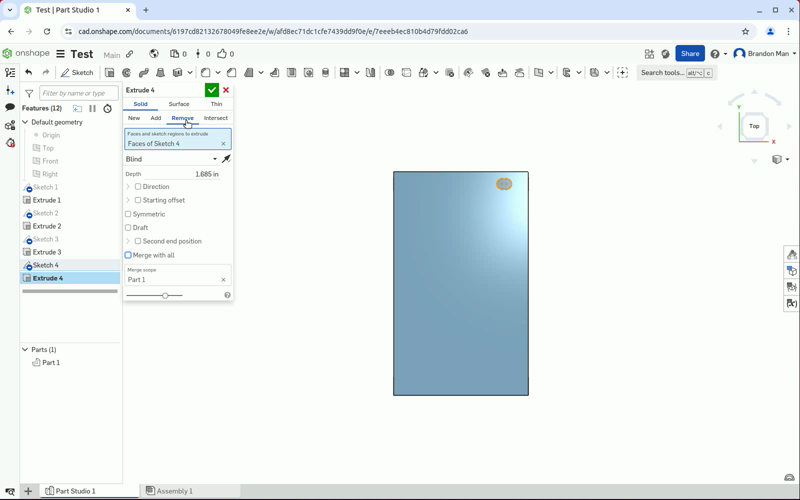
key(space)
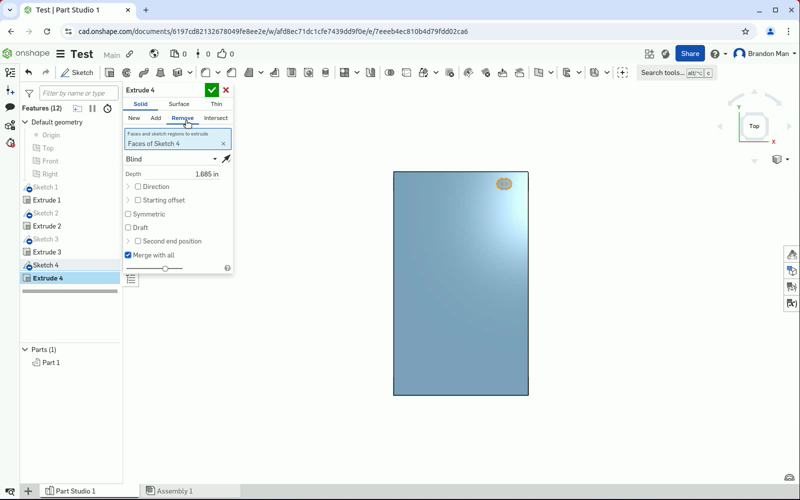
key(enter)
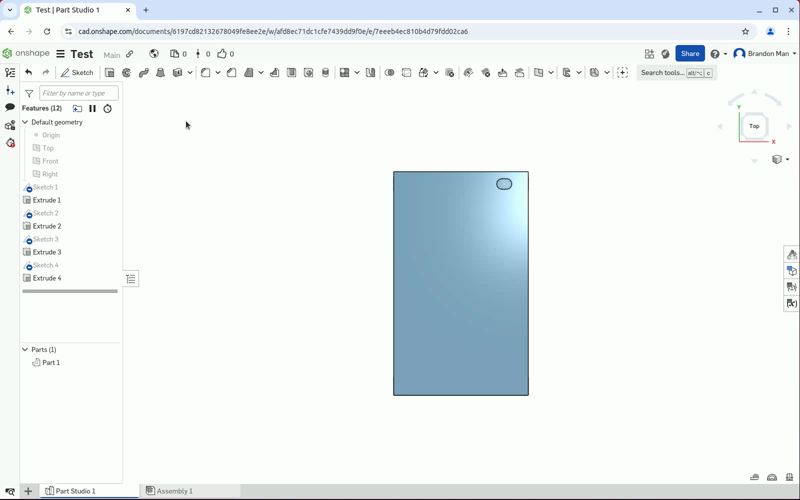
key(shift+h)
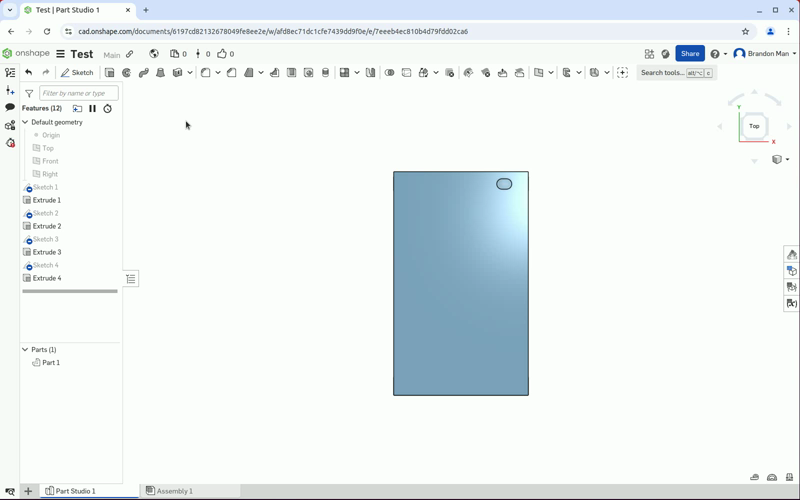
key(shift+h)
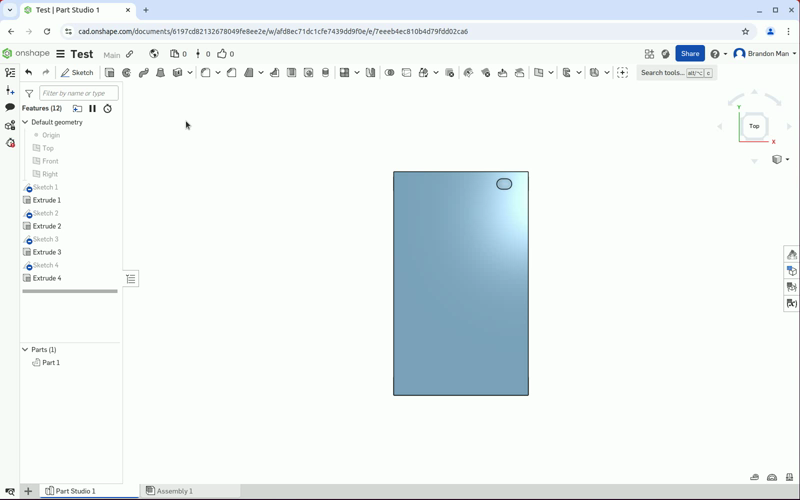
mouse_move(73, 189)
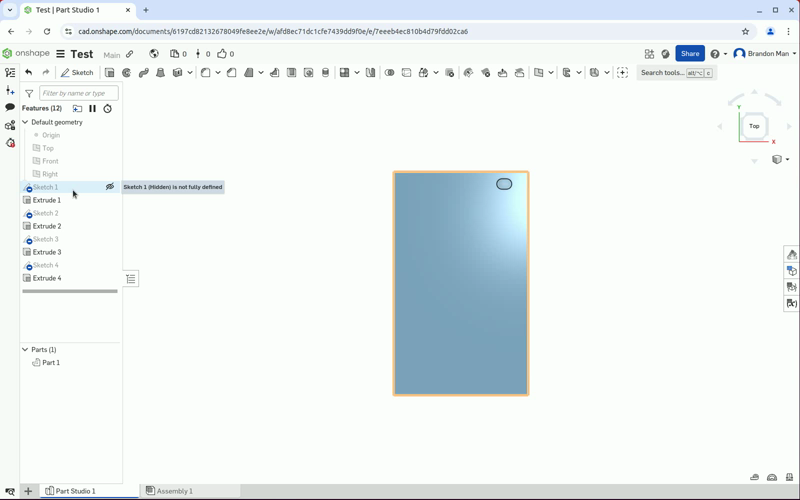
click(73, 189)
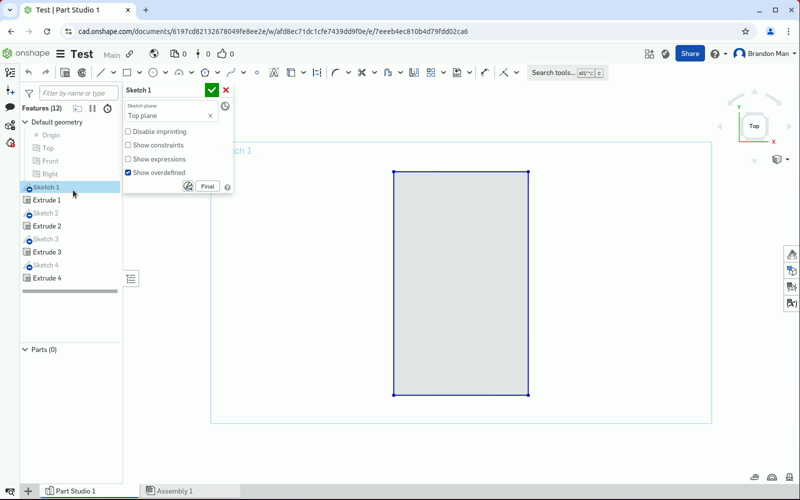
mouse_move(229, 92)
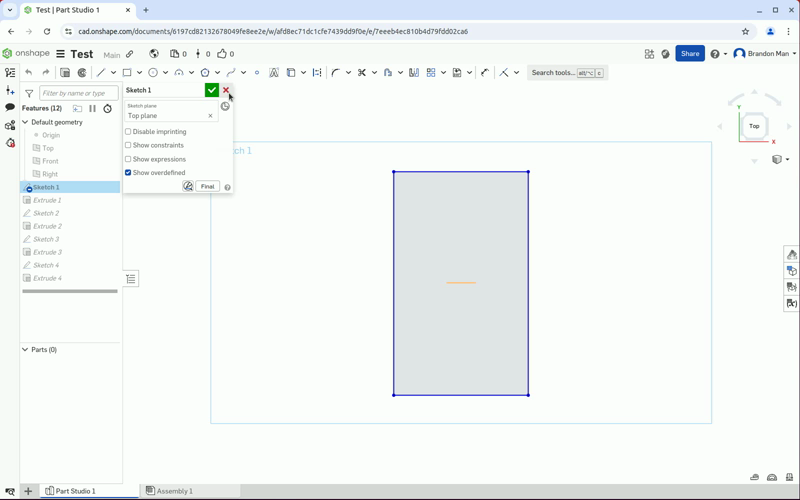
click(229, 92)
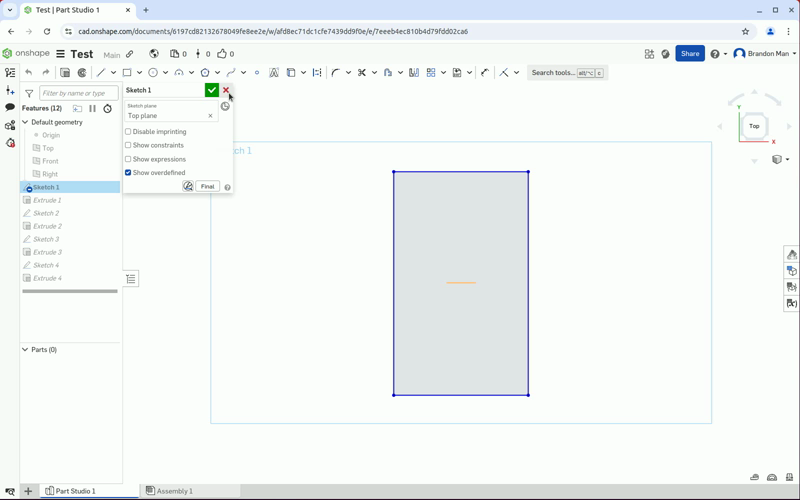
key(shift+s)
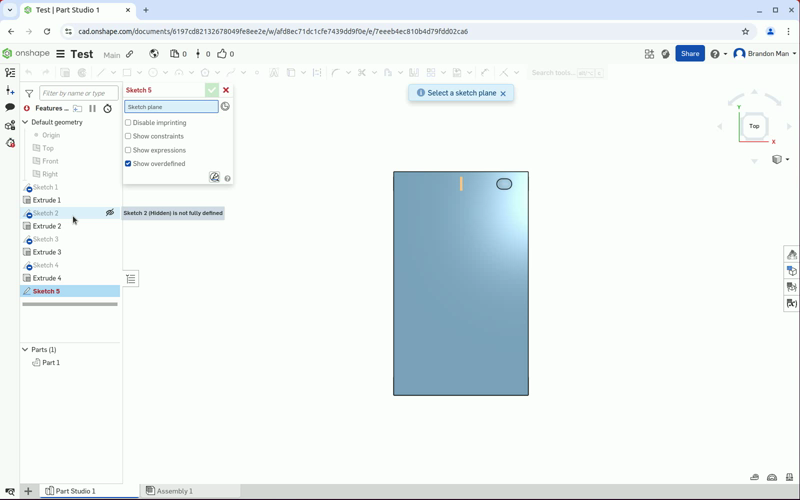
scroll(3)
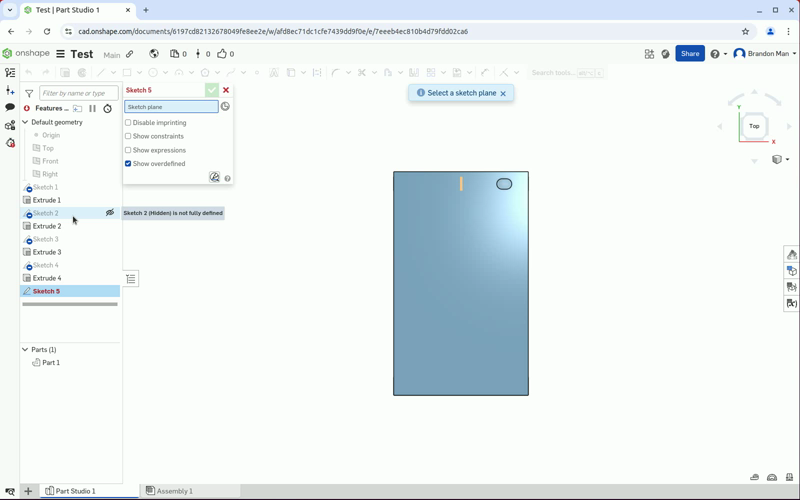
mouse_move(73, 150)
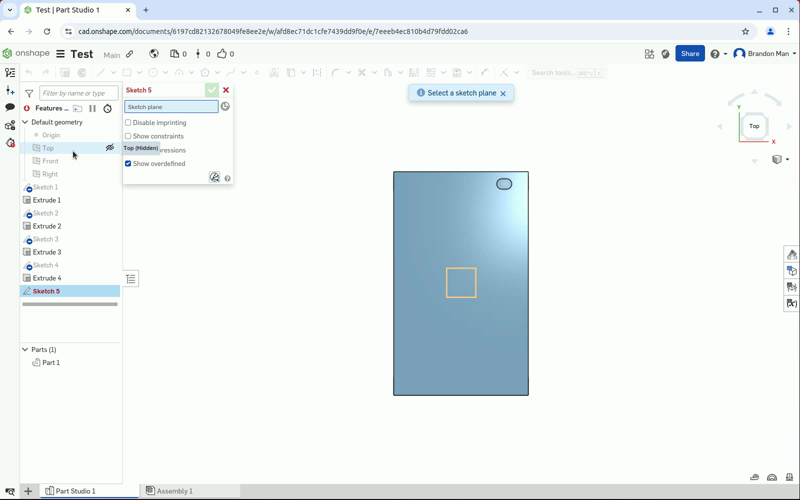
click(73, 150)
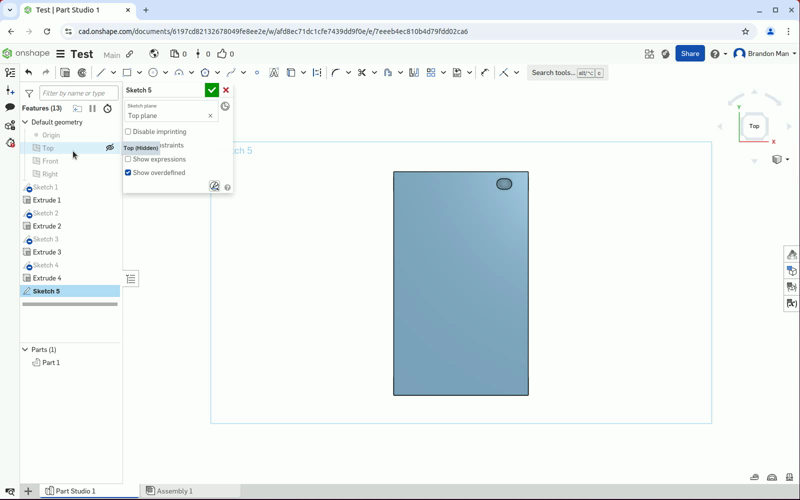
mouse_move(73, 352)
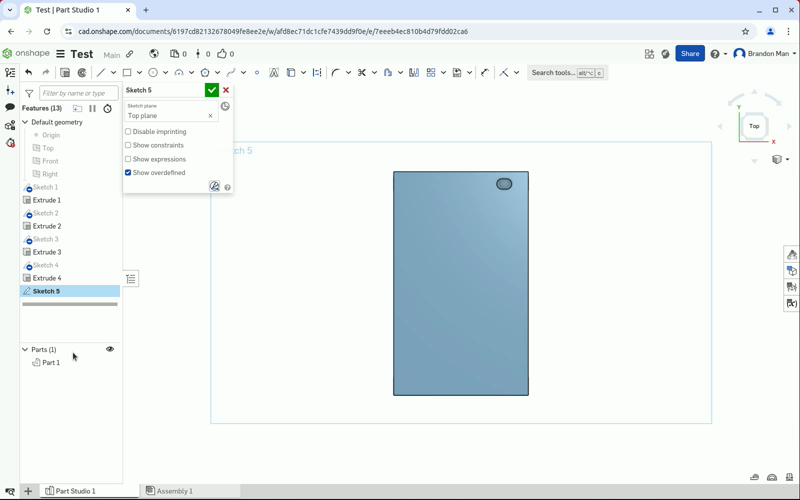
key(y)
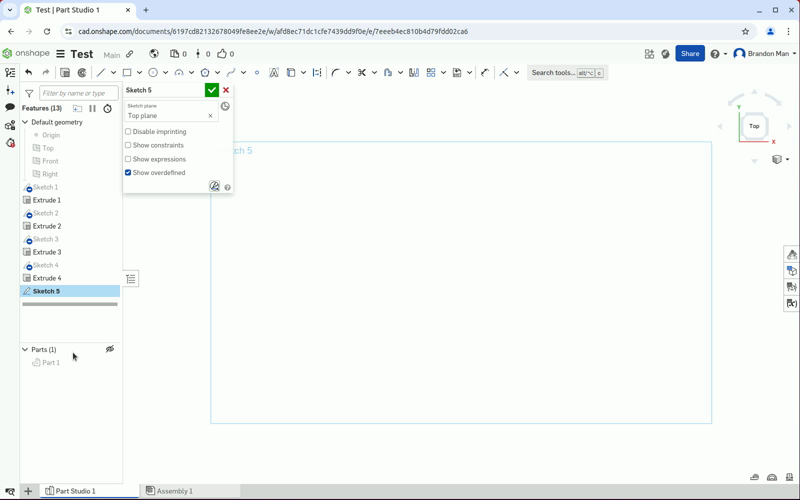
key(l)
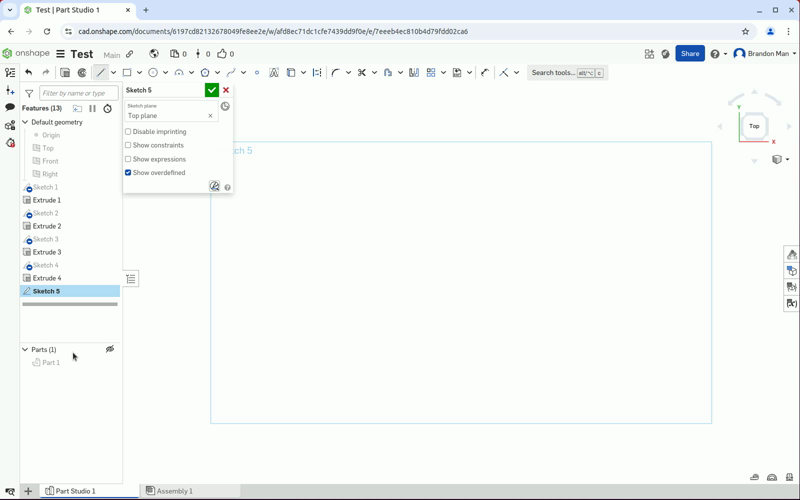
key_down(shift)
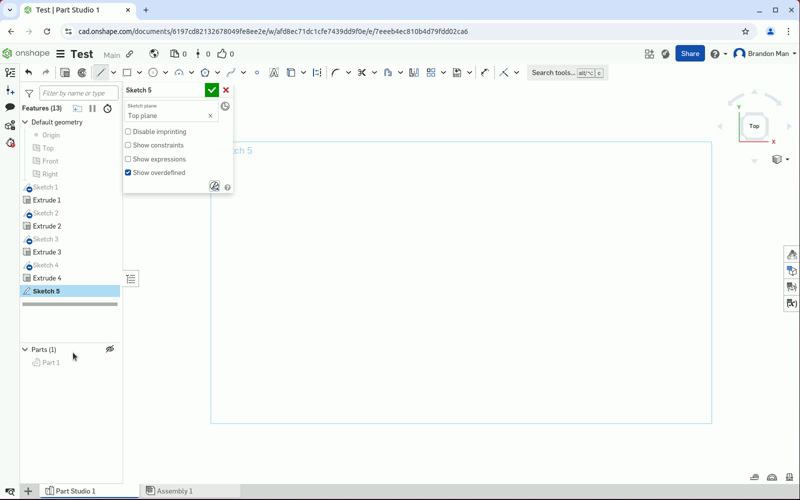
mouse_move(416, 189)
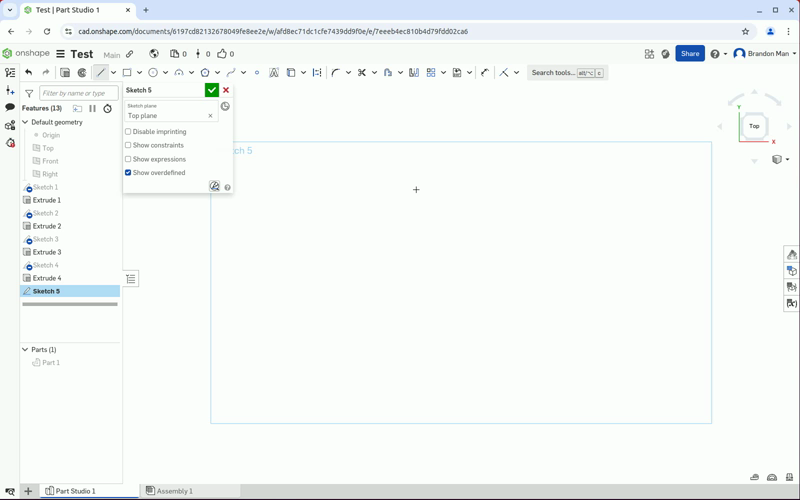
click(416, 189)
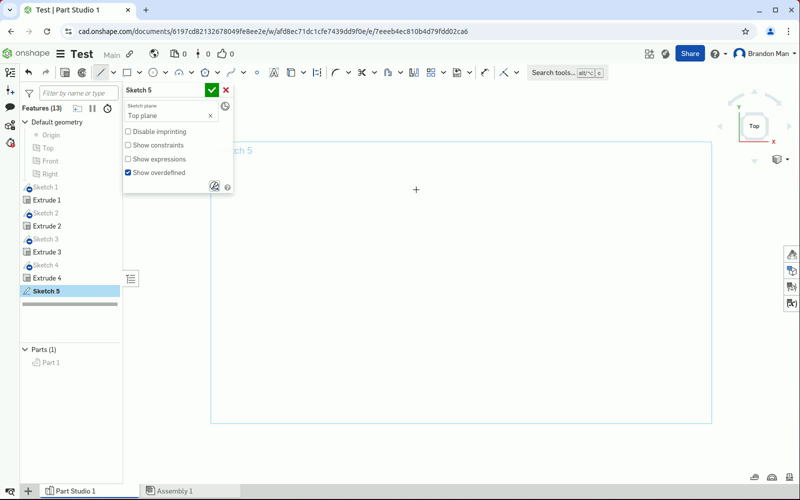
key_up(shift)
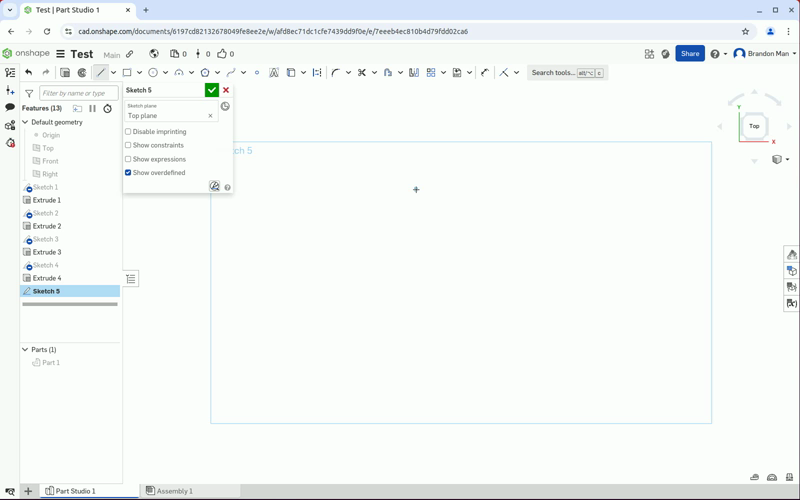
key_down(shift)
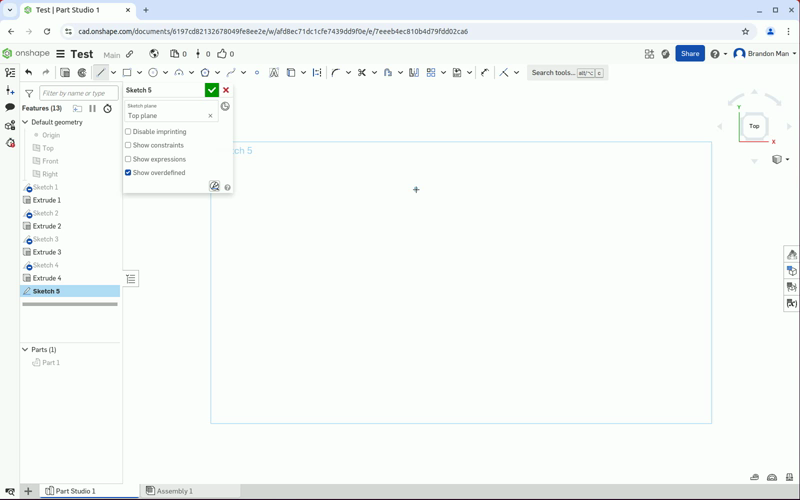
mouse_move(446, 189)
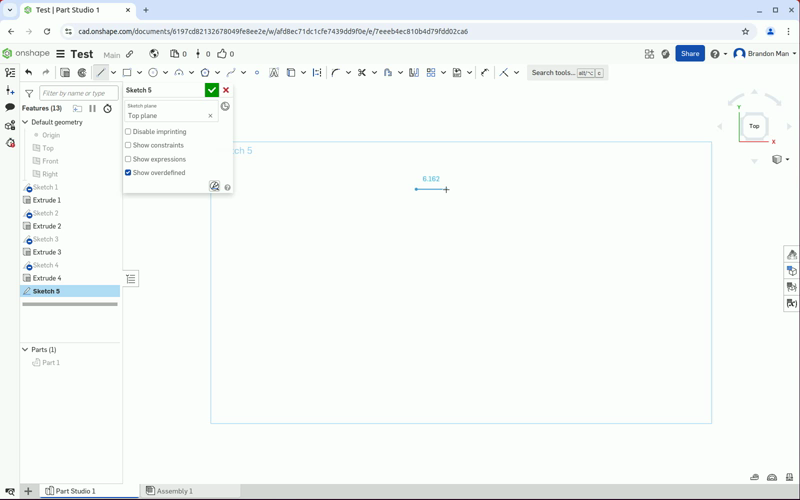
mouse_move(418, 189)
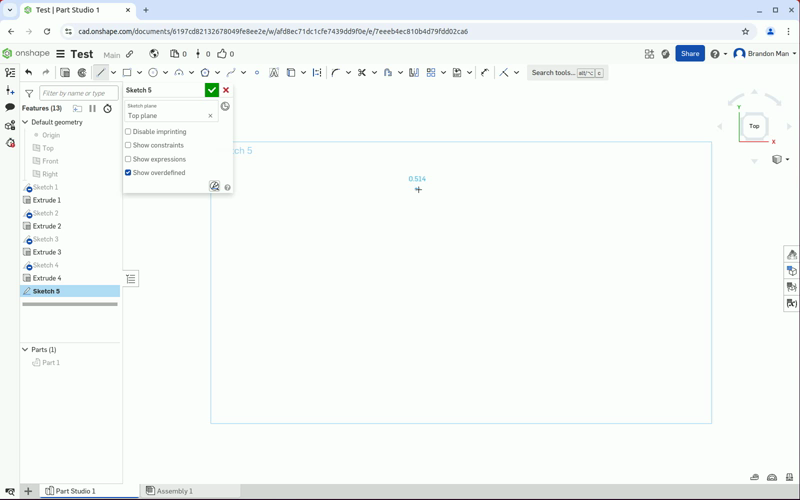
scroll(6)
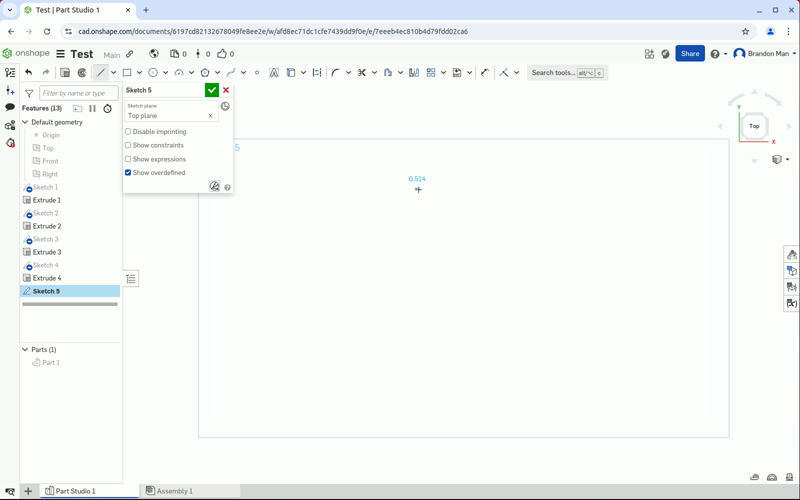
scroll(6)
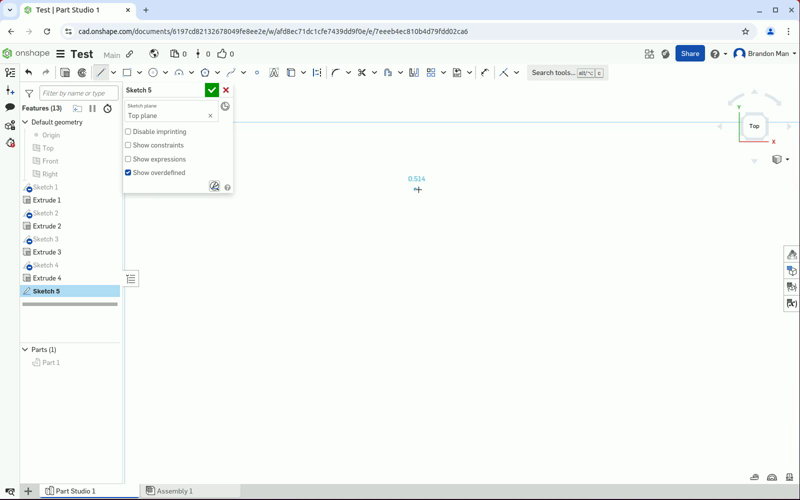
scroll(6)
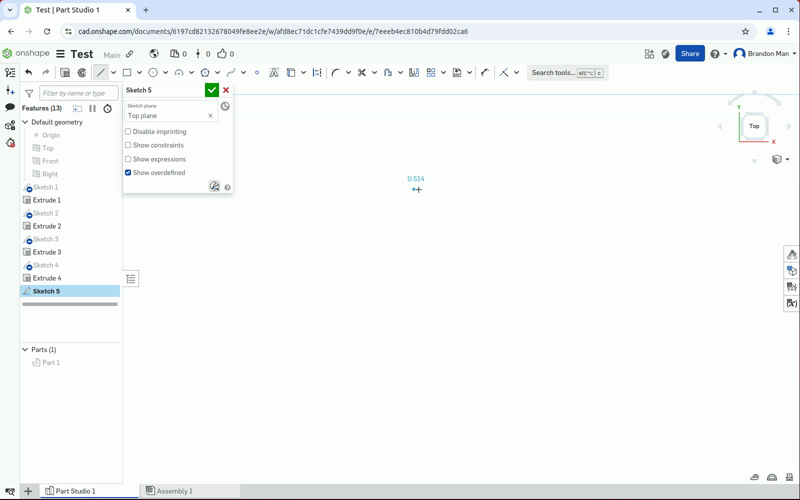
scroll(6)
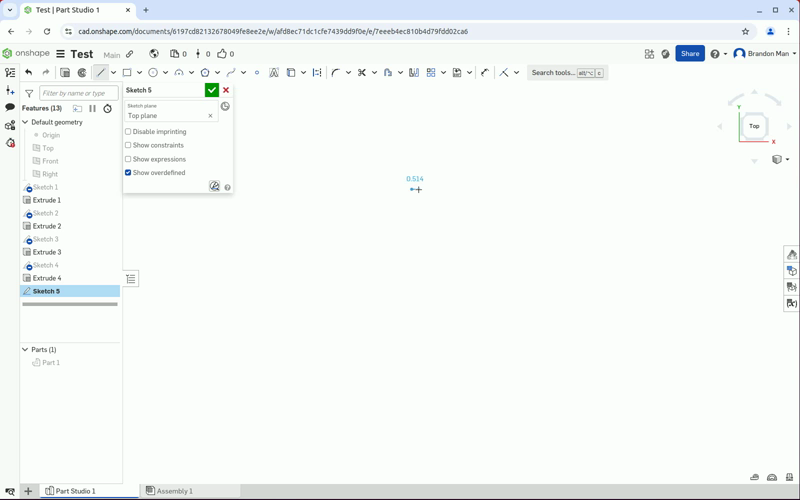
scroll(6)
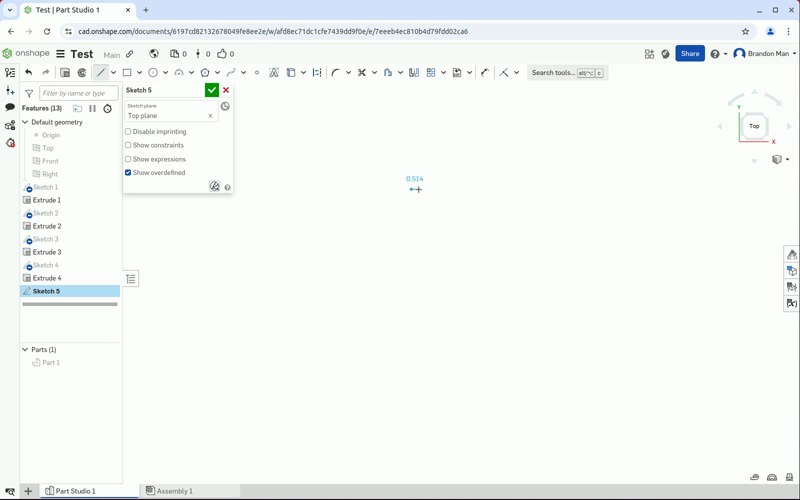
scroll(6)
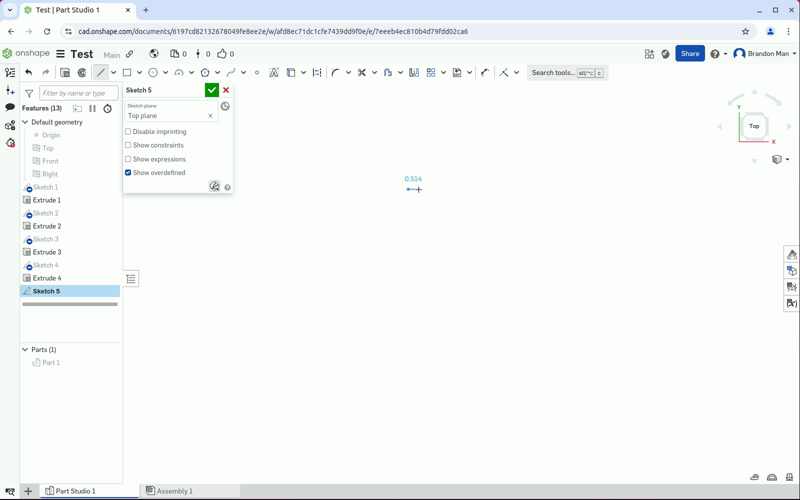
scroll(6)
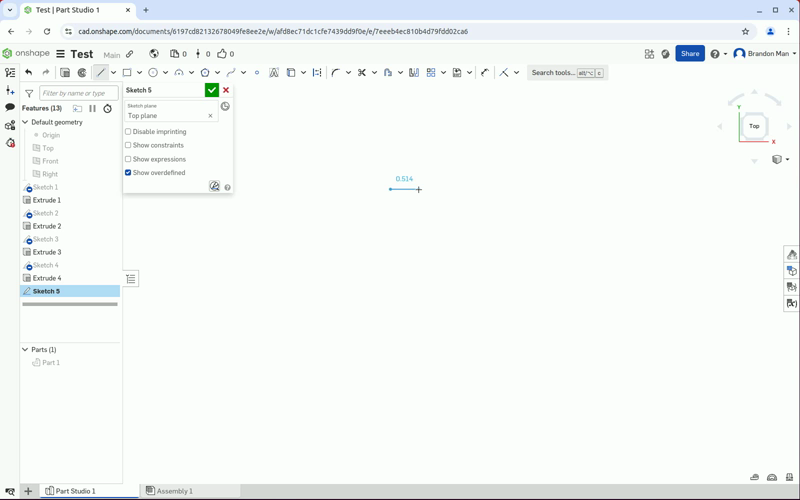
click(418, 189)
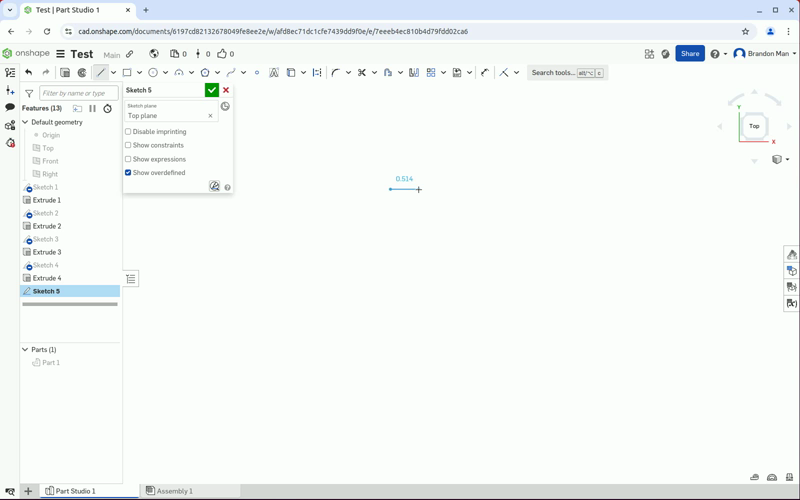
scroll(-6)
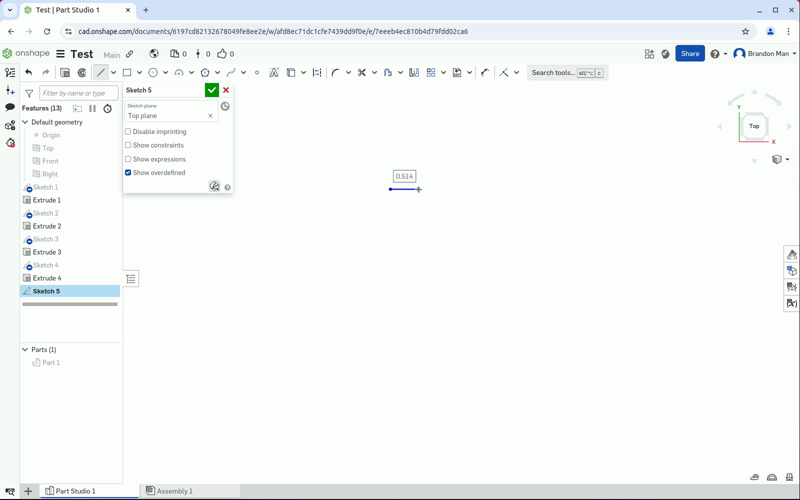
scroll(-6)
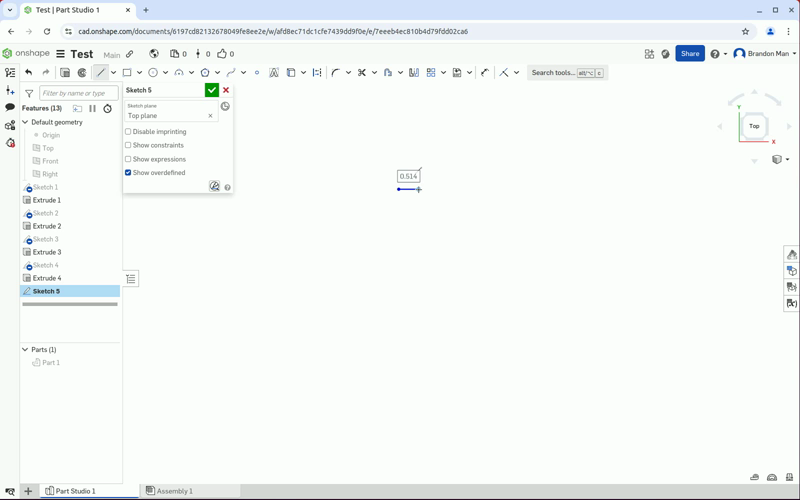
scroll(-6)
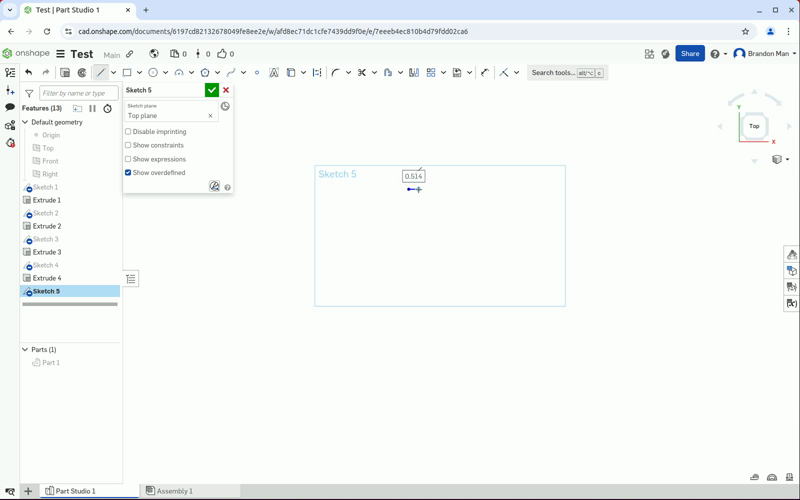
scroll(-6)
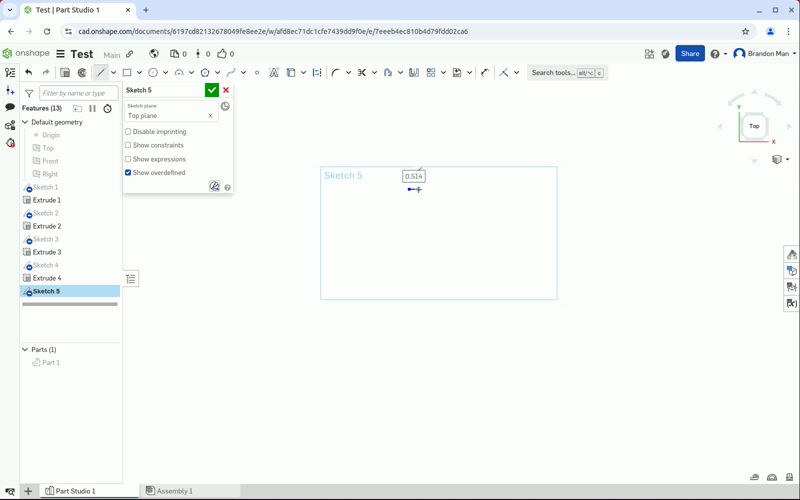
scroll(-6)
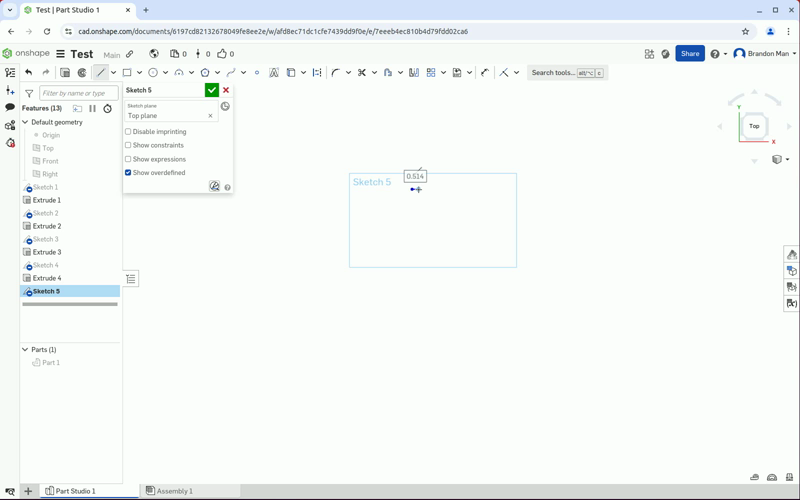
scroll(-6)
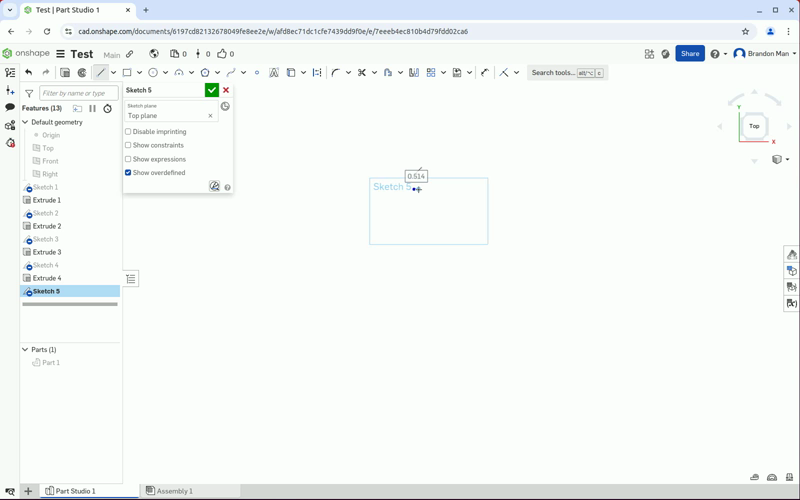
scroll(-6)
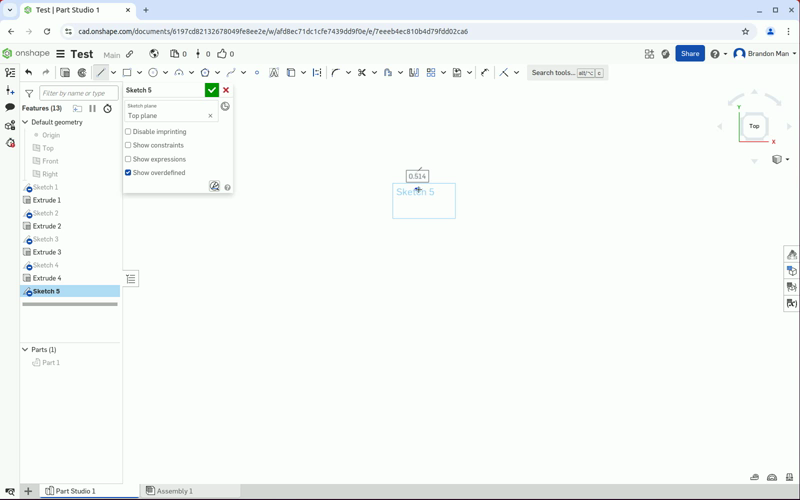
key_up(shift)
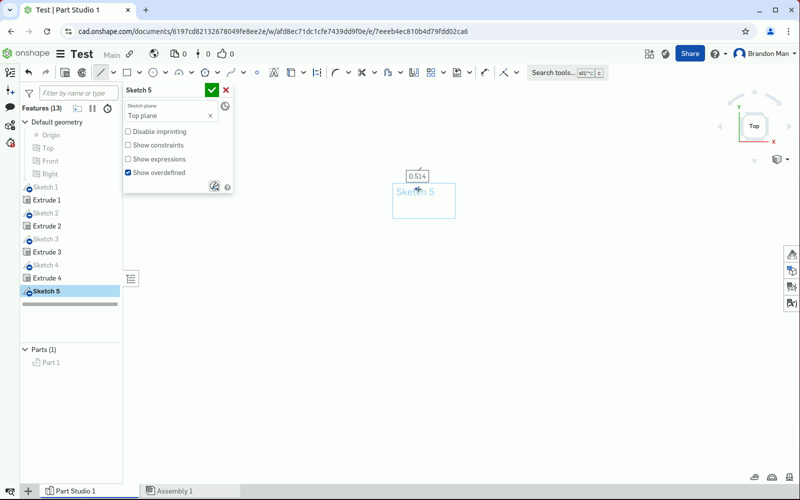
key(esc)
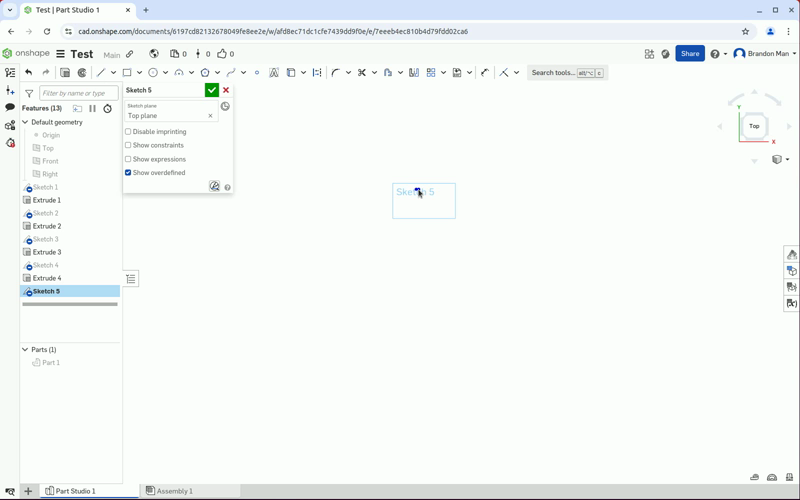
key(a)
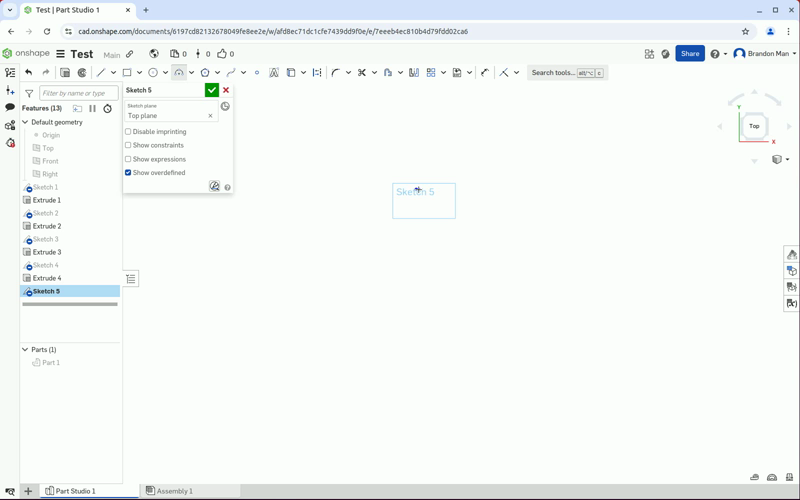
mouse_move(418, 189)
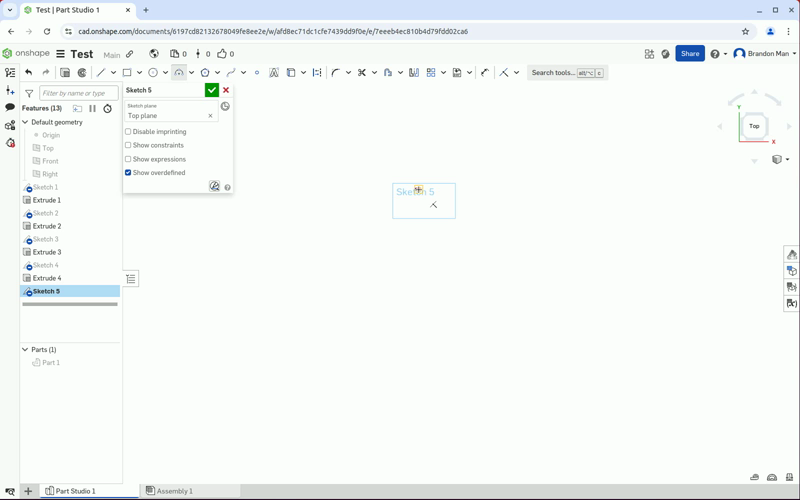
scroll(6)
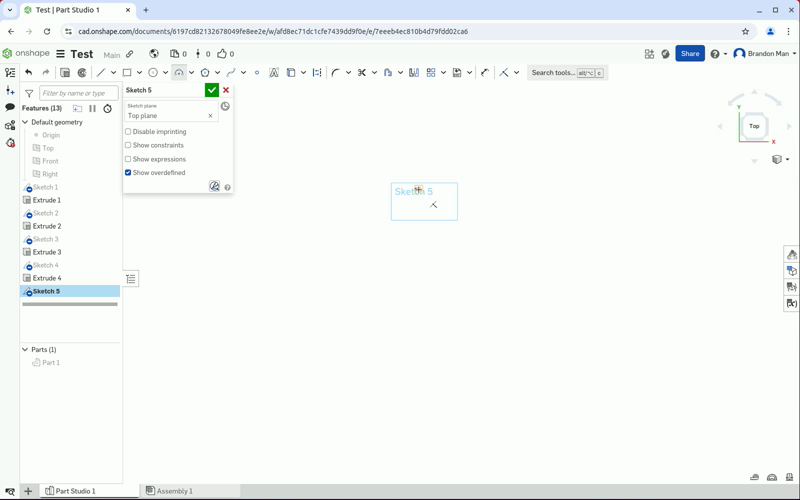
scroll(6)
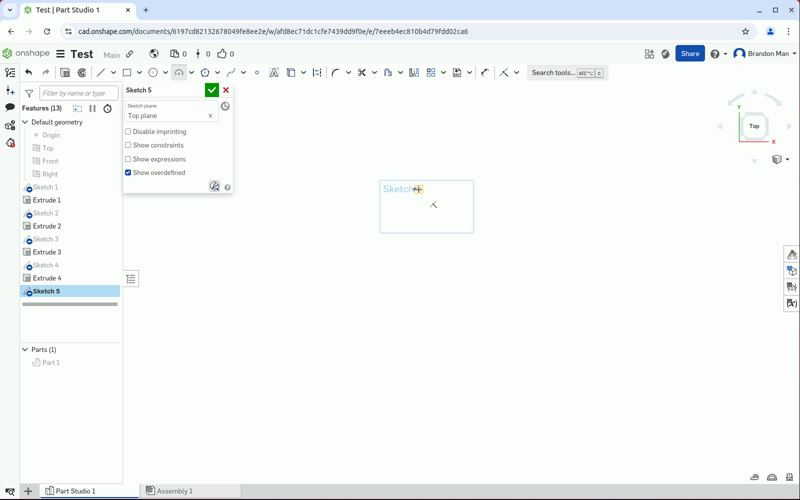
scroll(6)
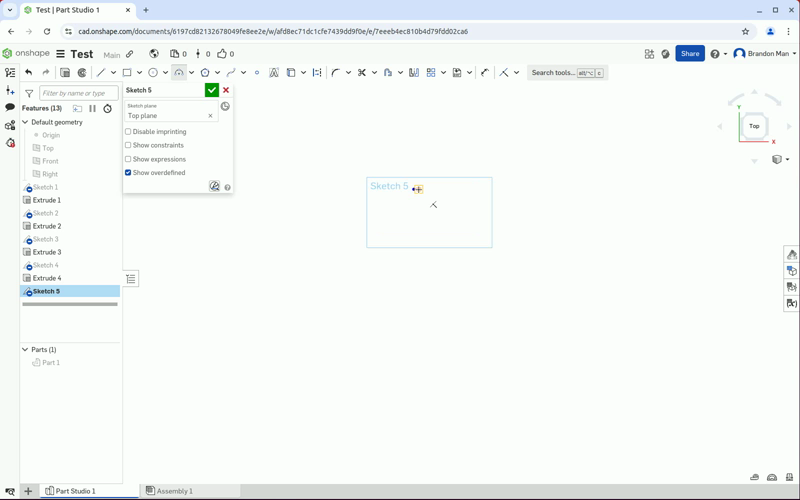
scroll(6)
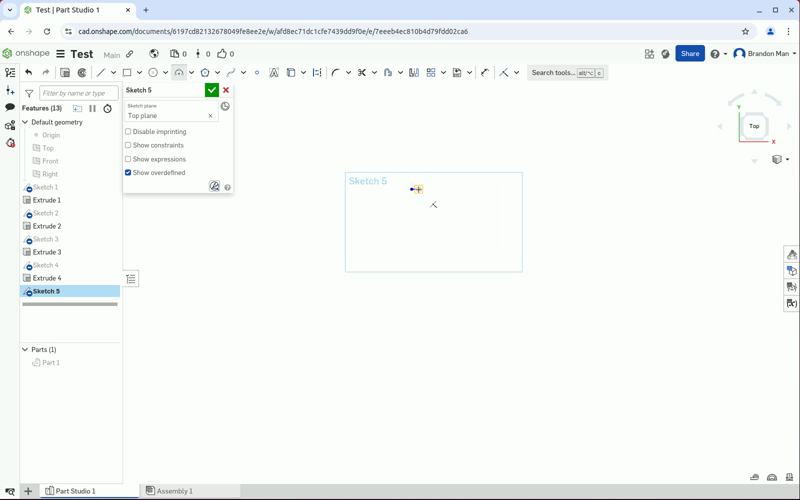
scroll(6)
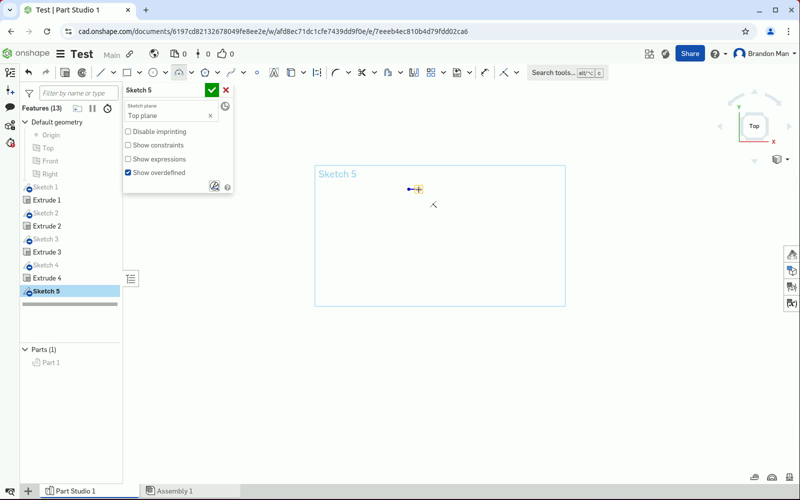
scroll(6)
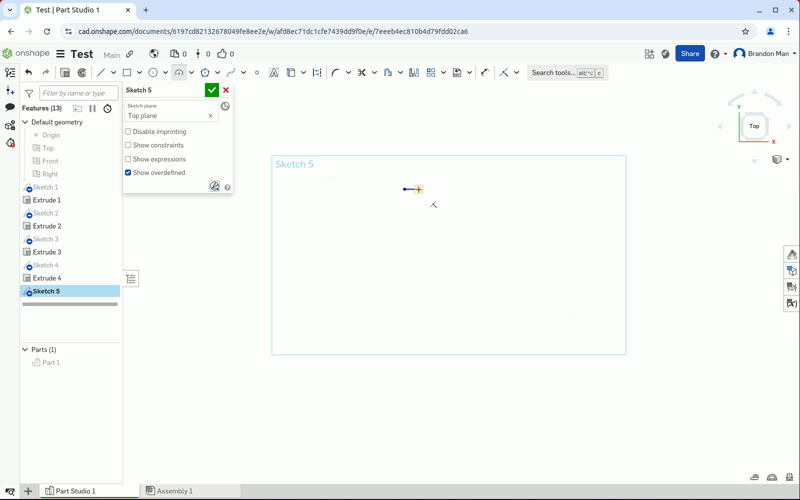
scroll(6)
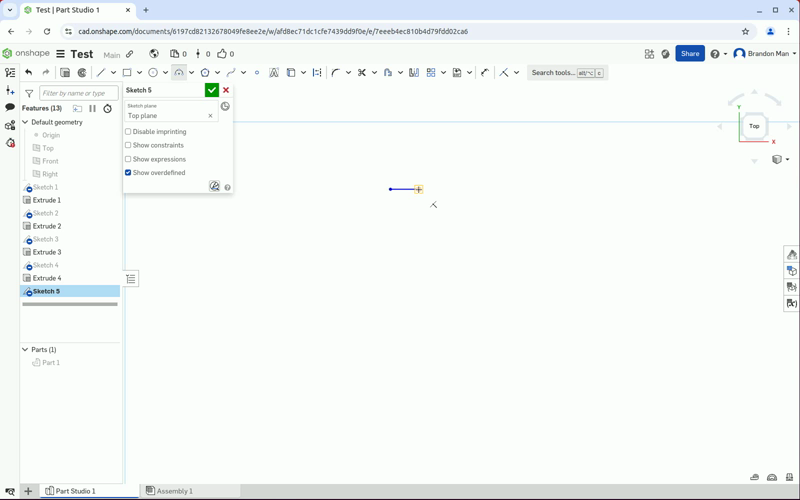
click(418, 189)
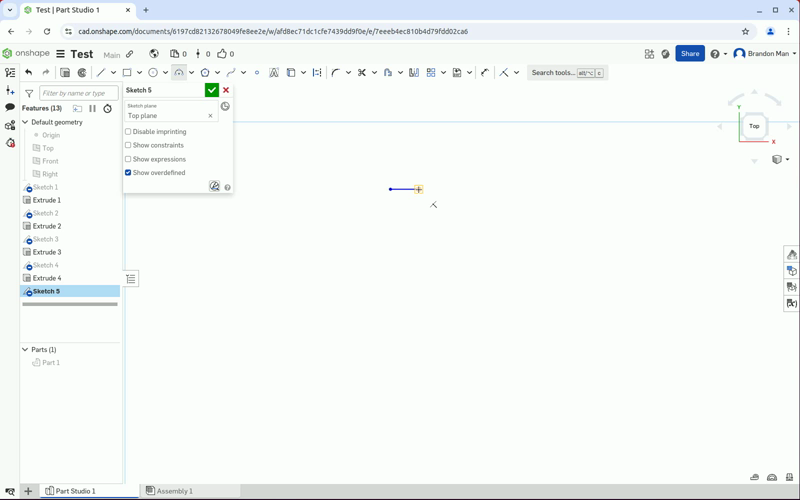
scroll(-6)
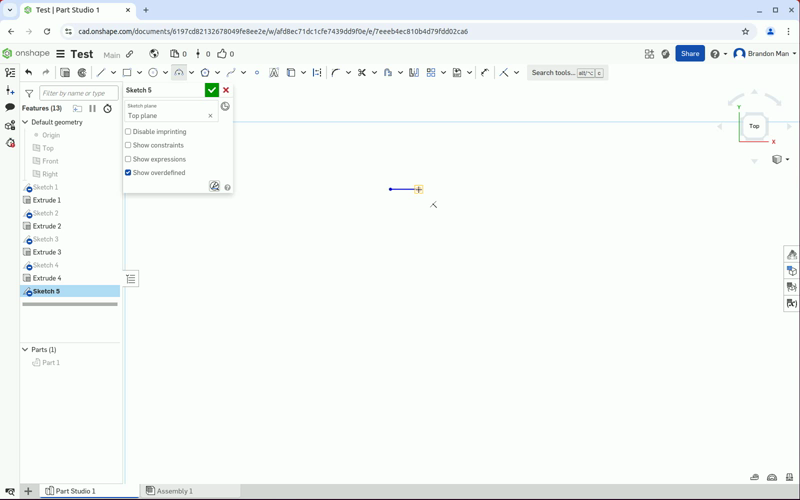
scroll(-6)
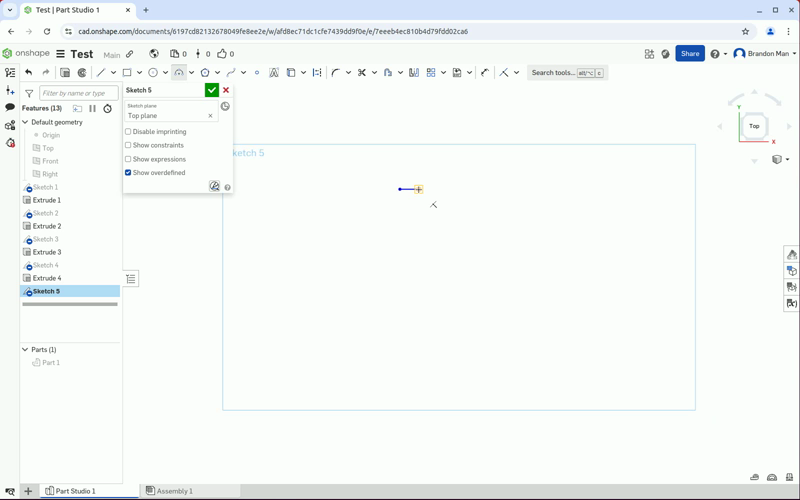
scroll(-6)
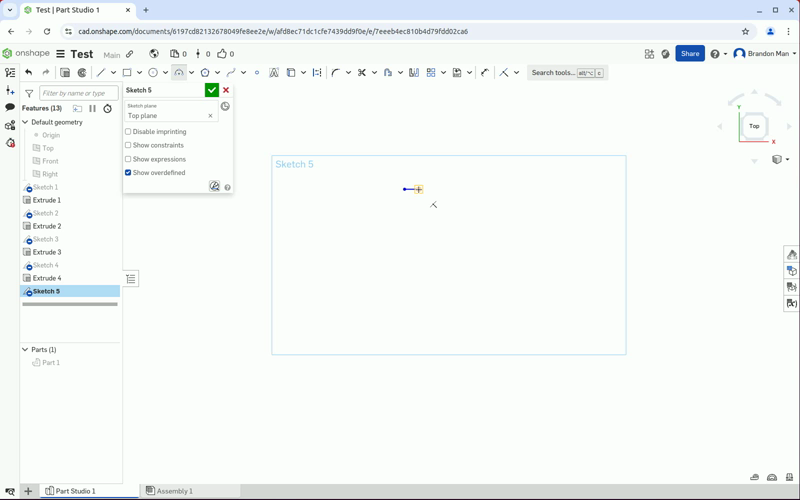
scroll(-6)
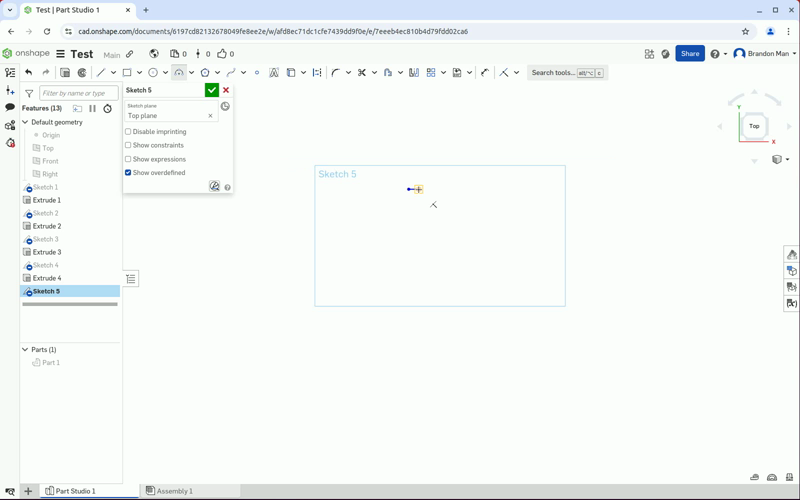
scroll(-6)
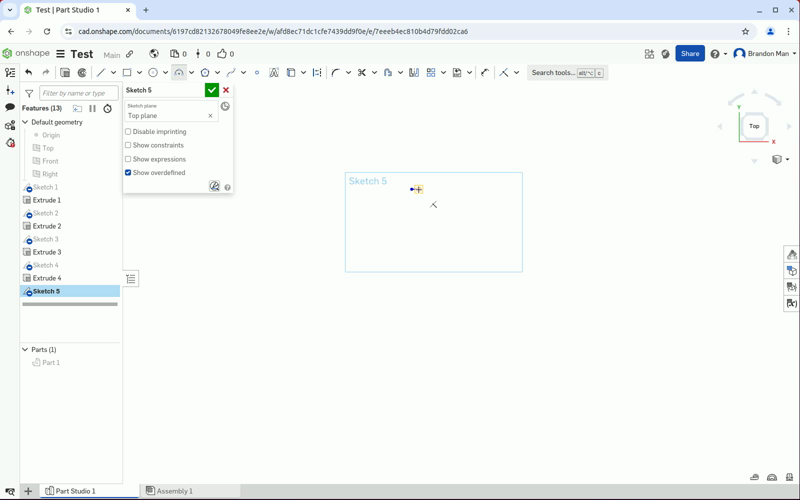
scroll(-6)
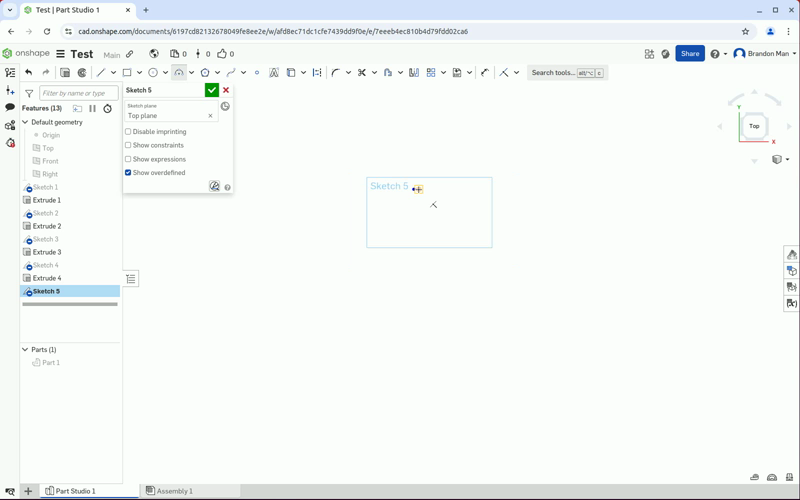
scroll(-6)
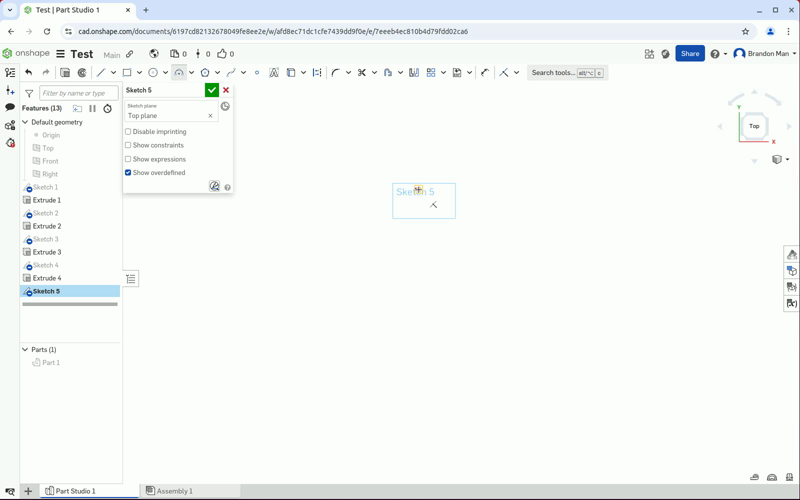
key_down(shift)
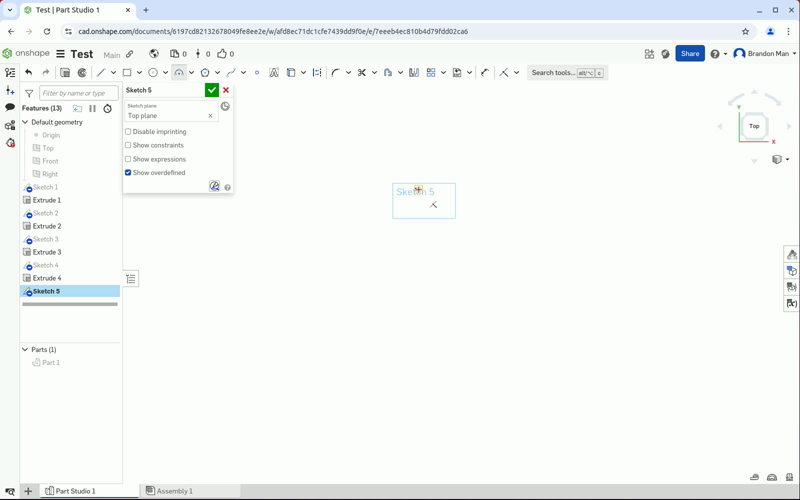
mouse_move(418, 178)
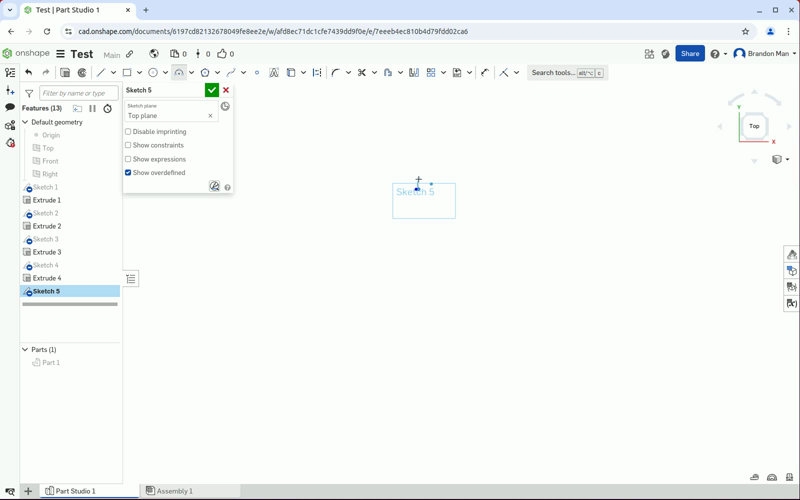
click(418, 178)
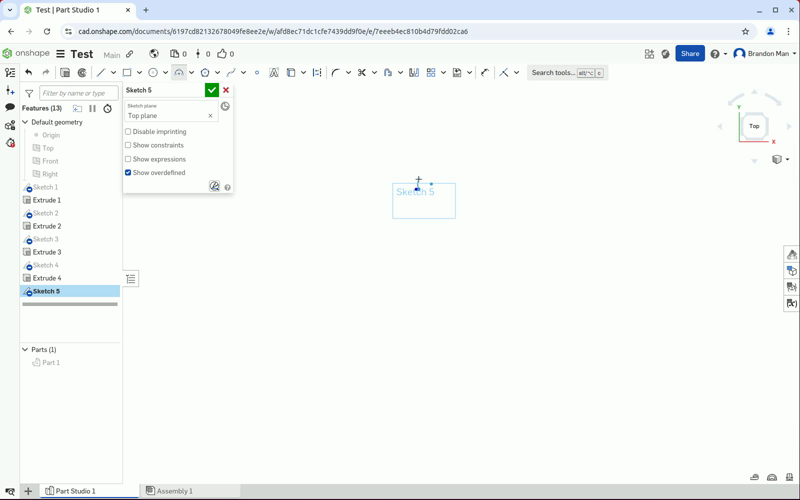
mouse_move(423, 183)
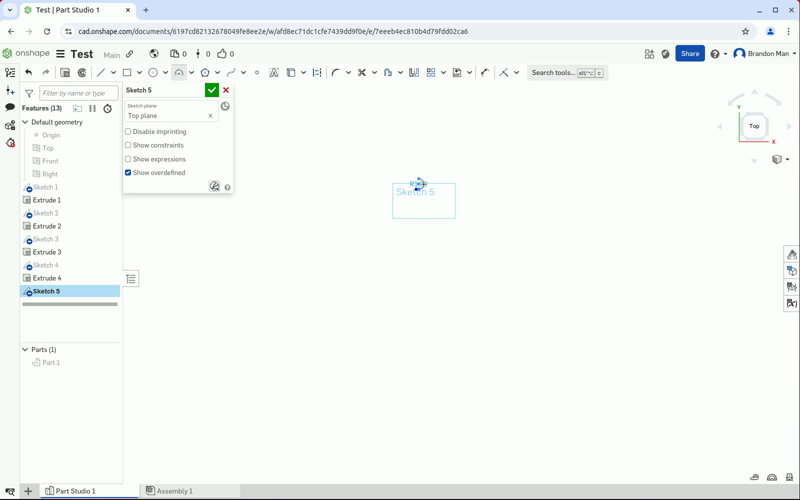
click(423, 183)
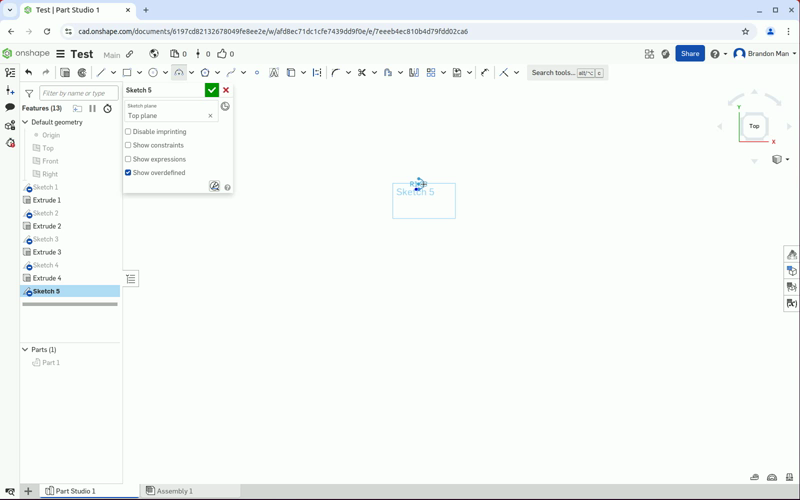
key_up(shift)
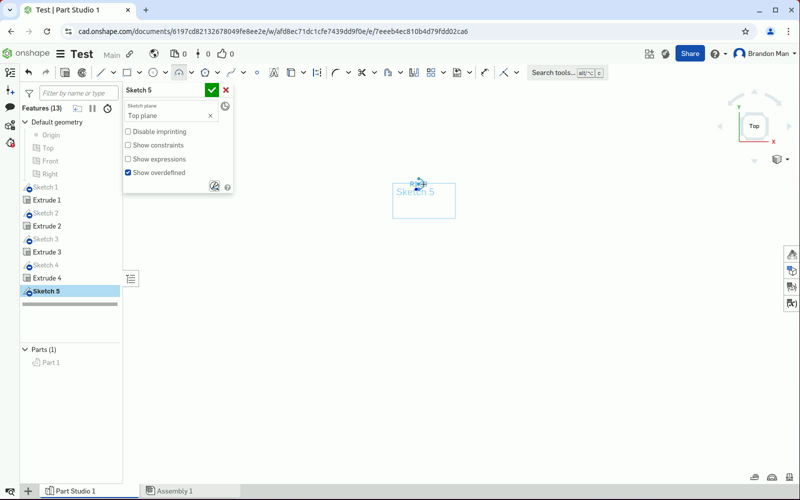
key(esc)
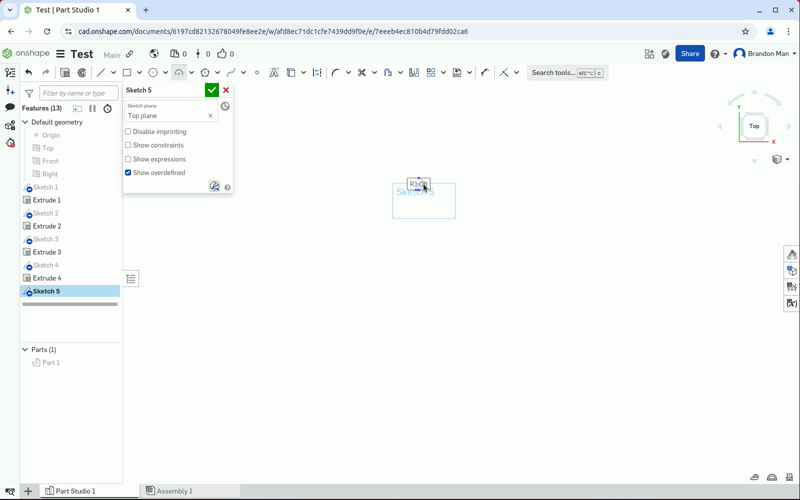
key(l)
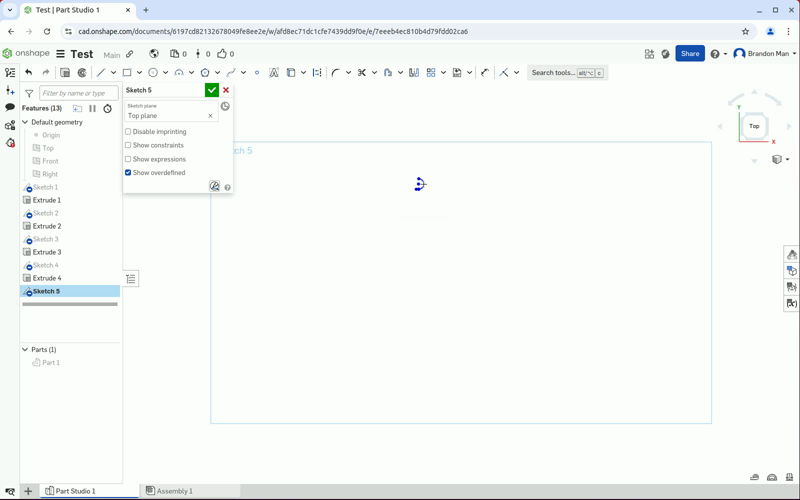
mouse_move(418, 178)
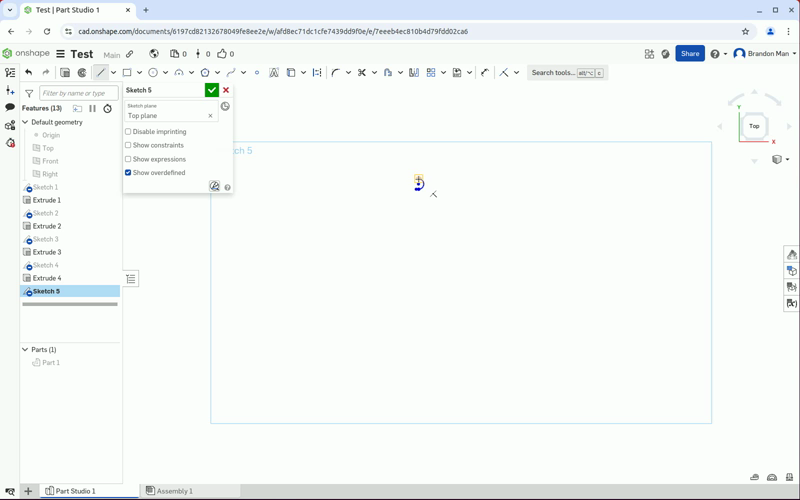
click(418, 178)
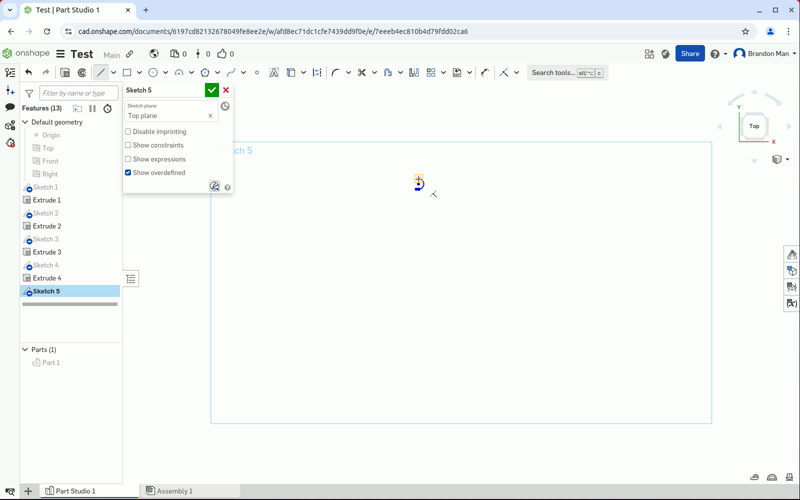
key_down(shift)
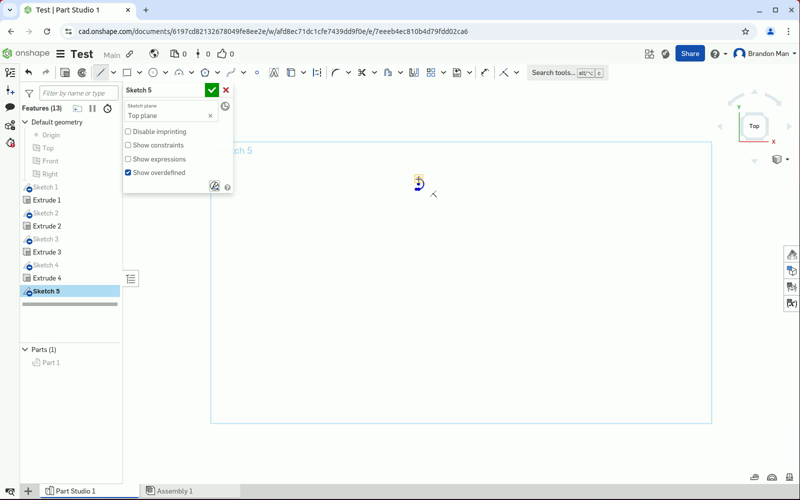
mouse_move(448, 178)
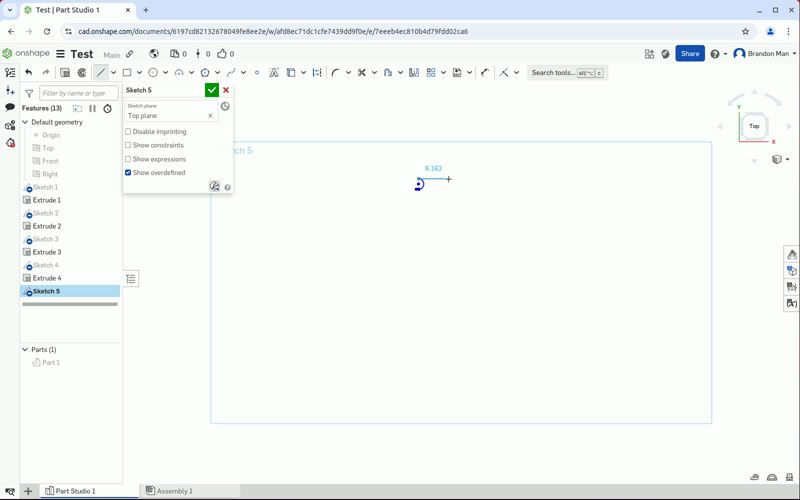
mouse_move(416, 178)
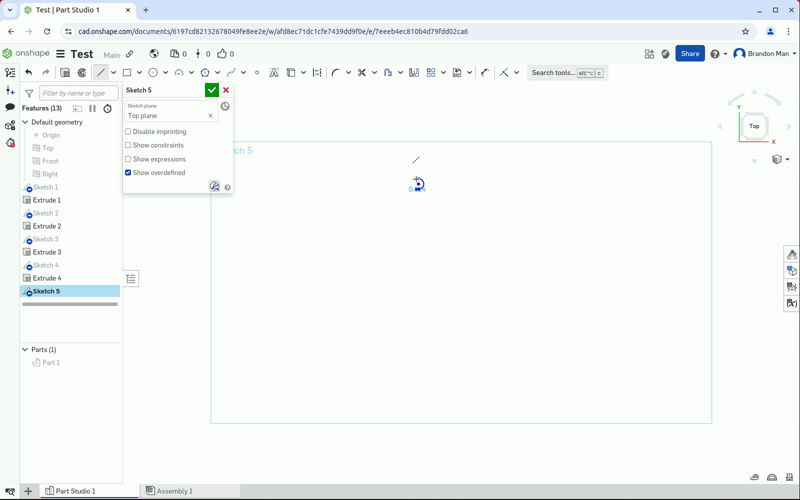
scroll(6)
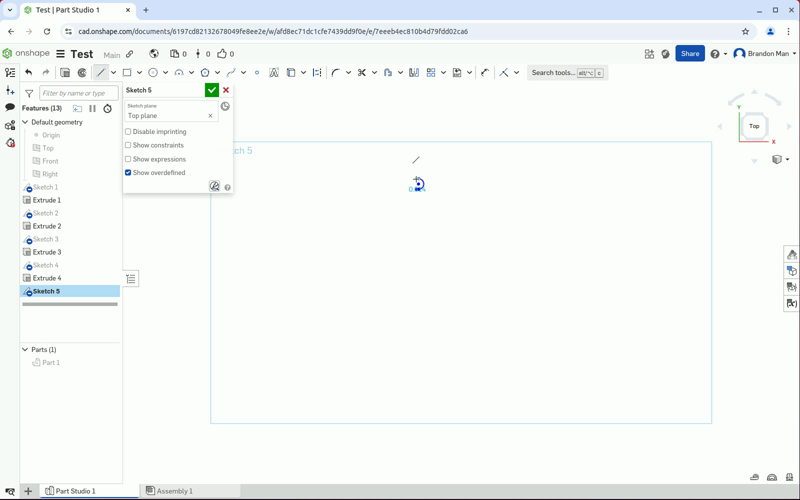
scroll(6)
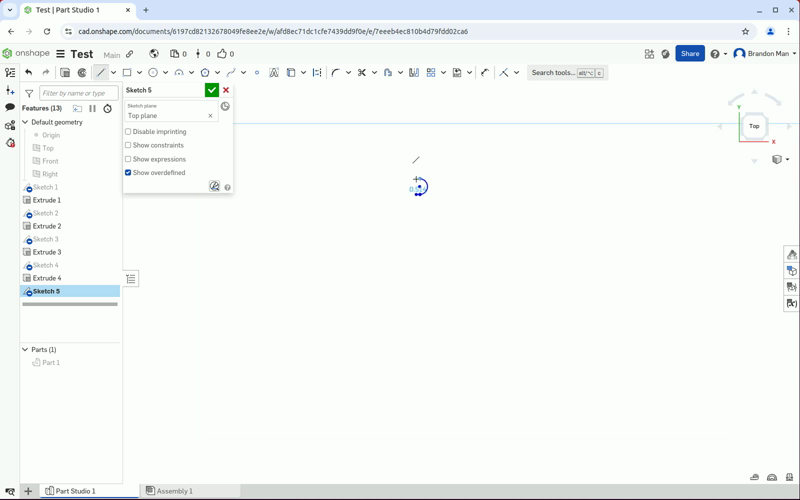
scroll(6)
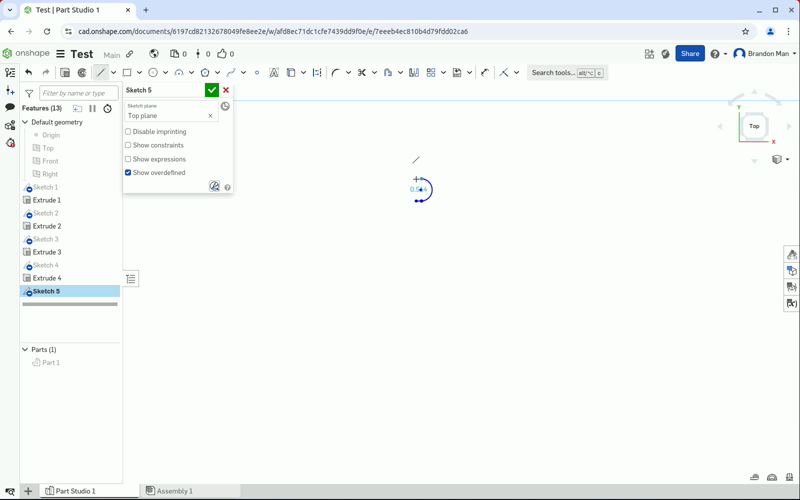
scroll(6)
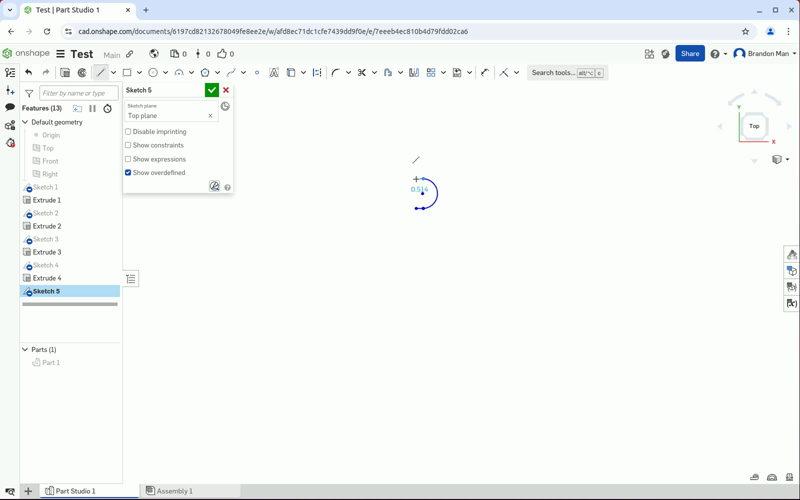
scroll(6)
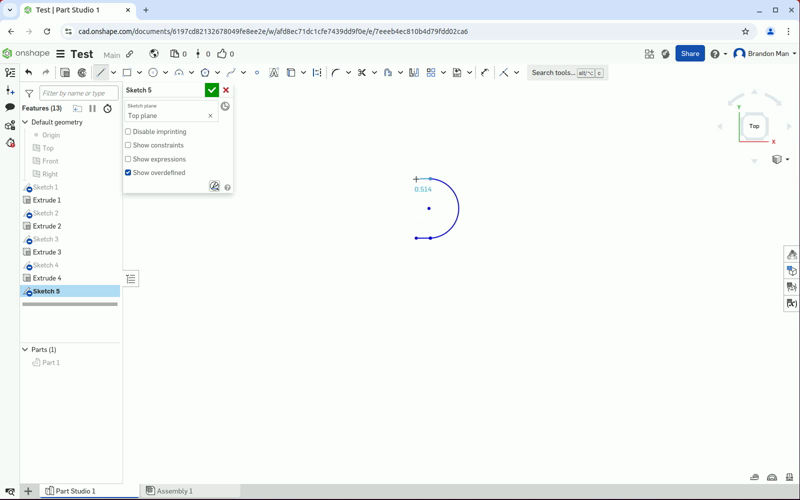
scroll(6)
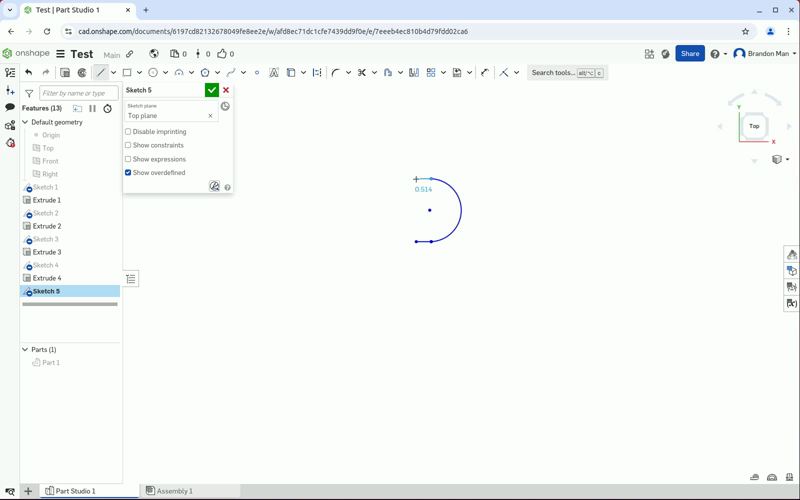
scroll(6)
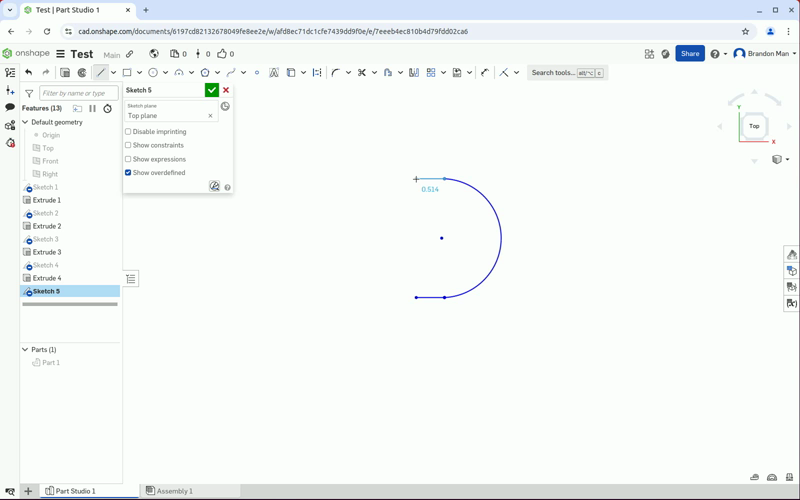
click(416, 178)
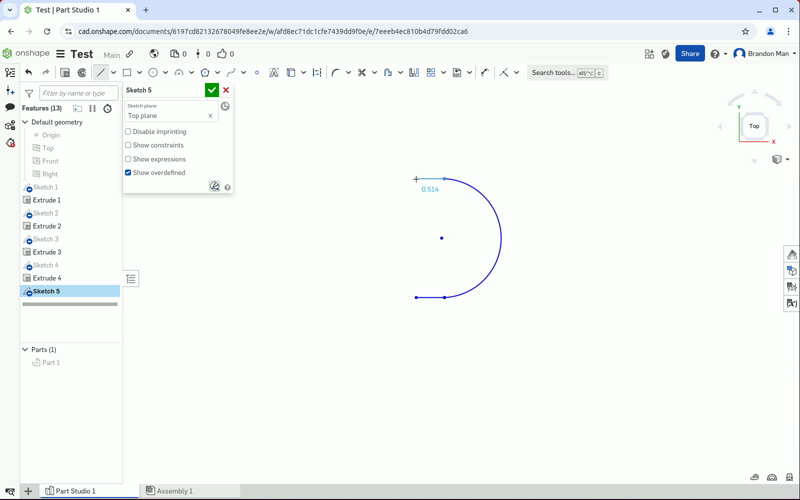
scroll(-6)
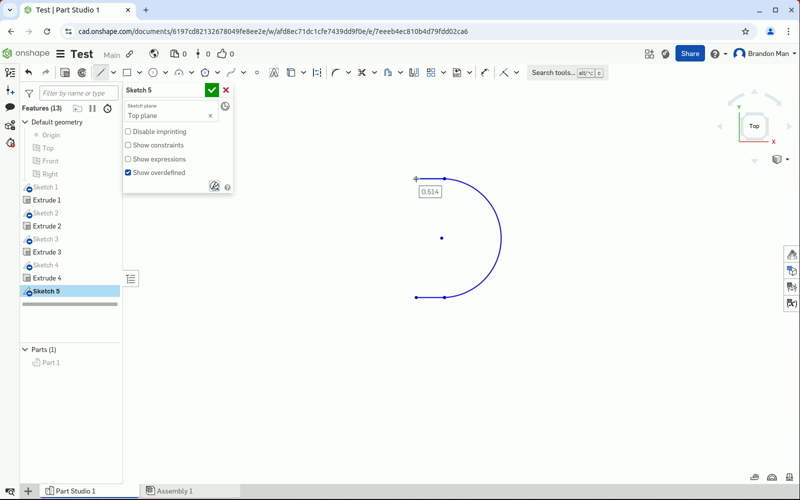
scroll(-6)
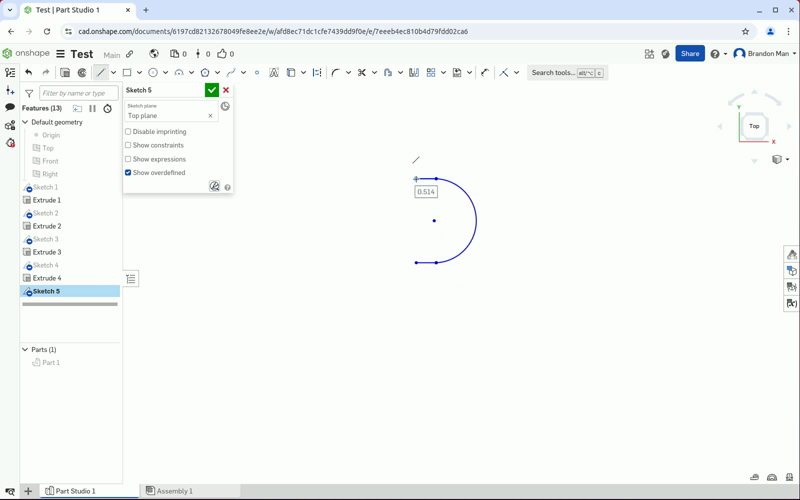
scroll(-6)
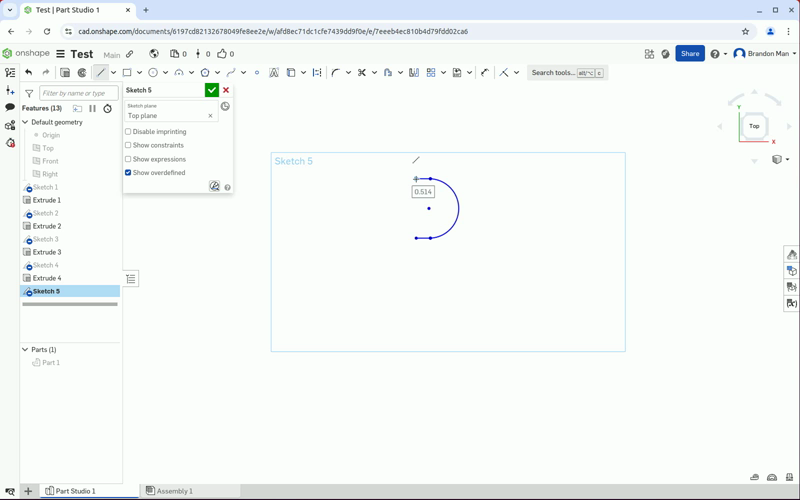
scroll(-6)
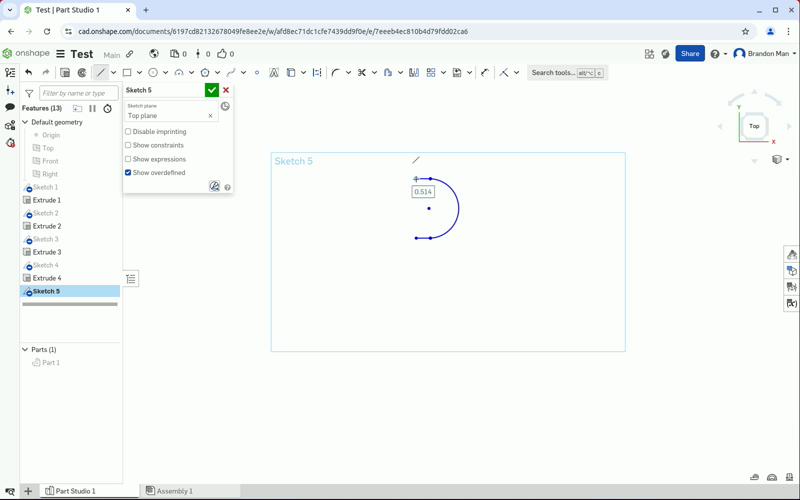
scroll(-6)
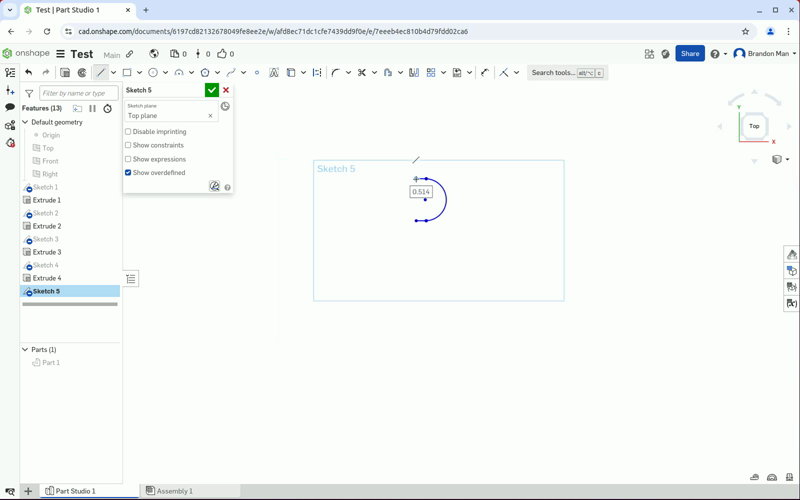
scroll(-6)
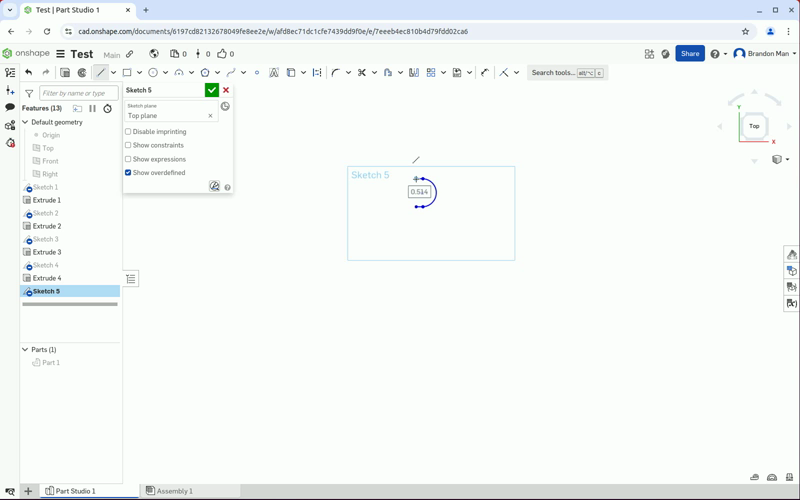
scroll(-6)
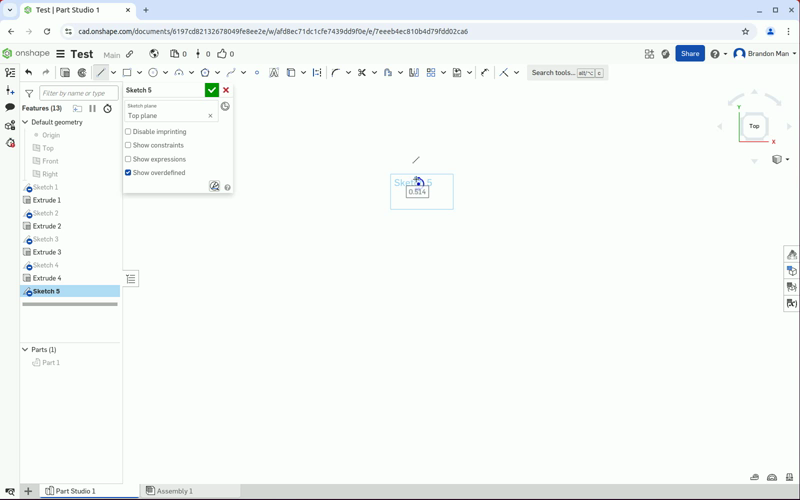
key_up(shift)
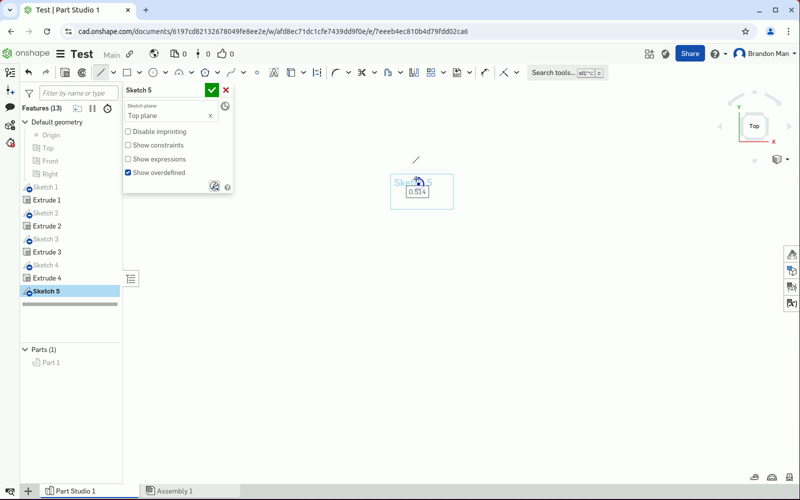
key(esc)
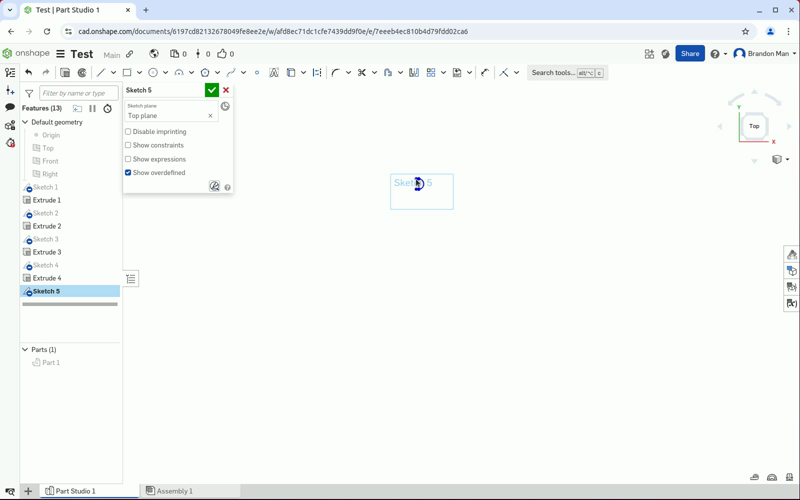
key(a)
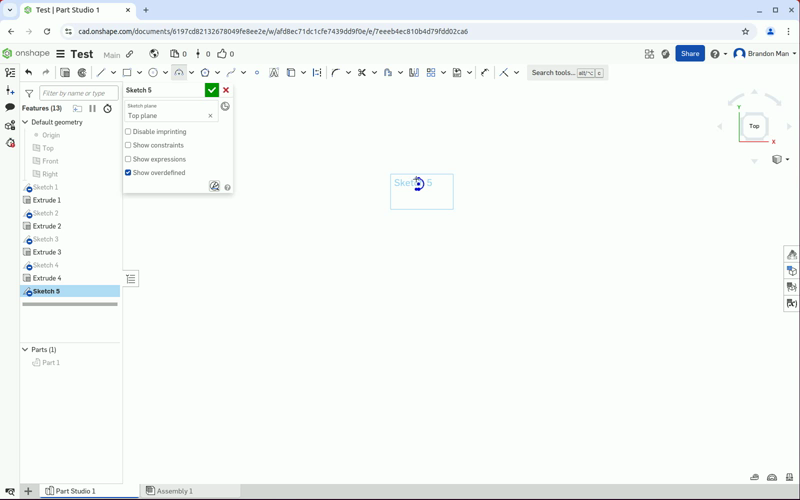
mouse_move(416, 178)
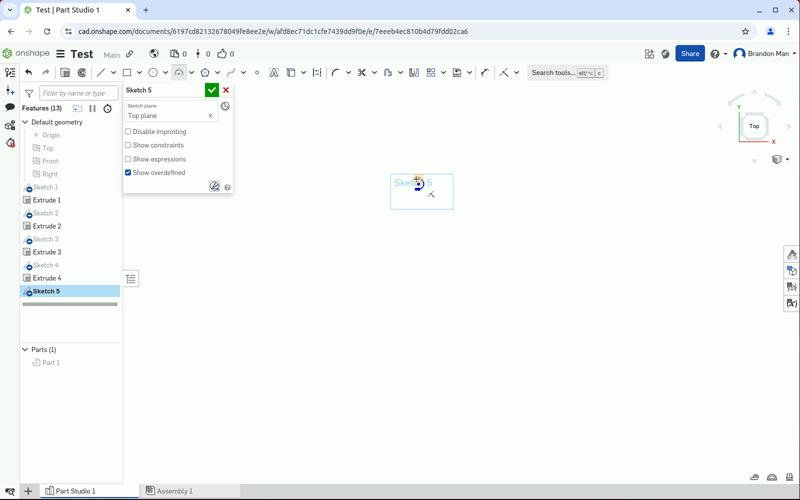
scroll(6)
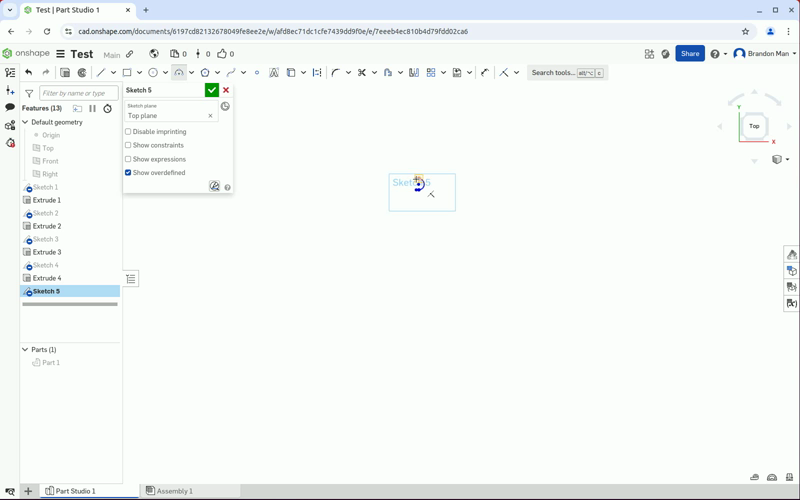
scroll(6)
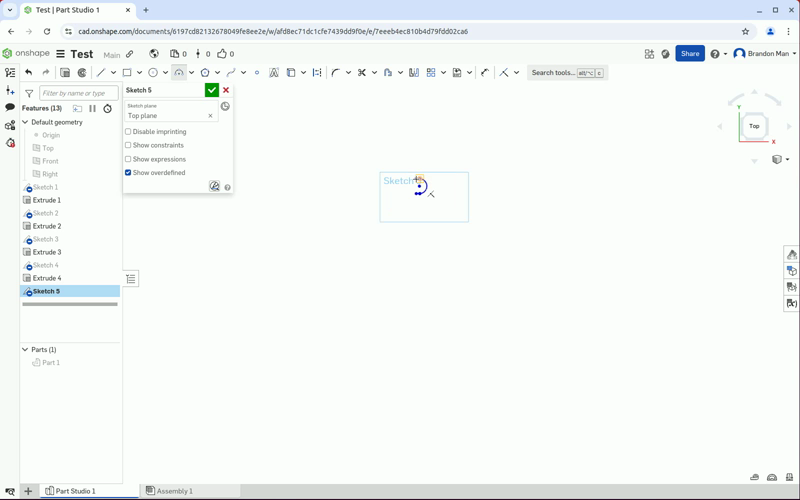
scroll(6)
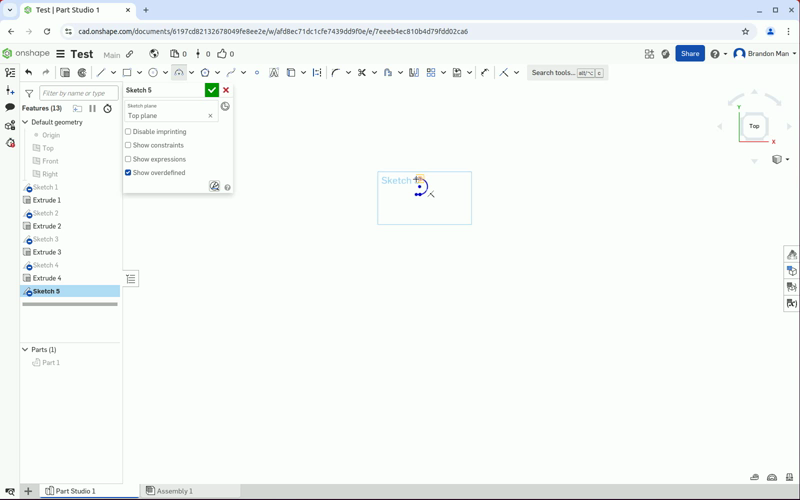
scroll(6)
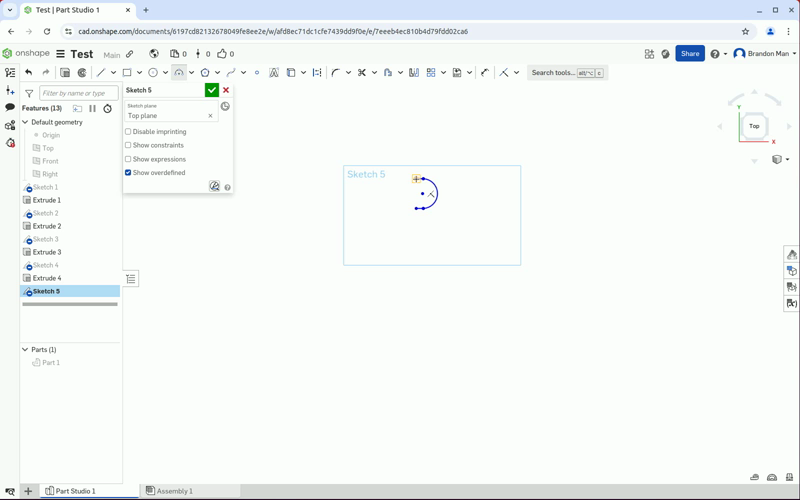
scroll(6)
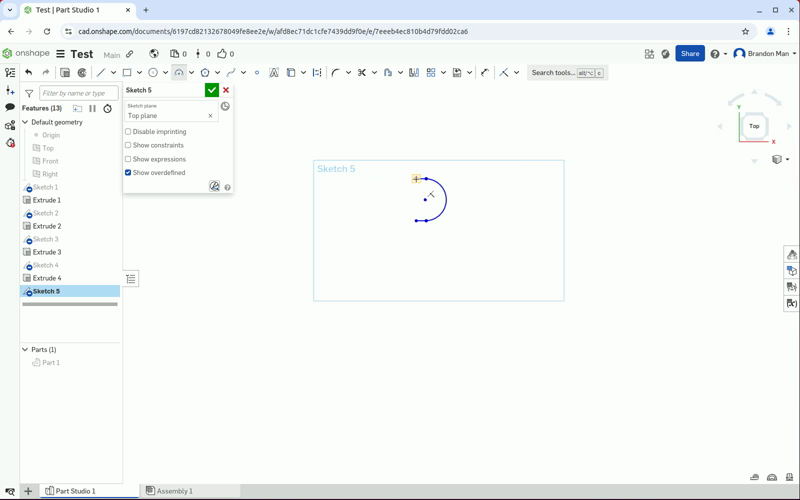
scroll(6)
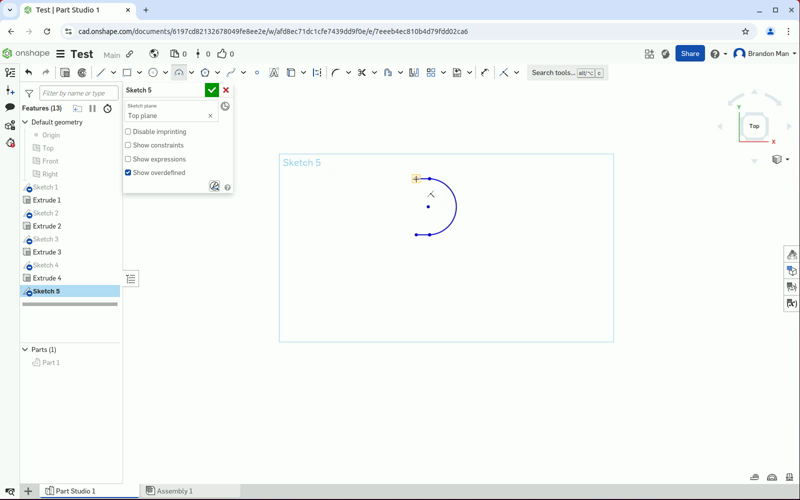
scroll(6)
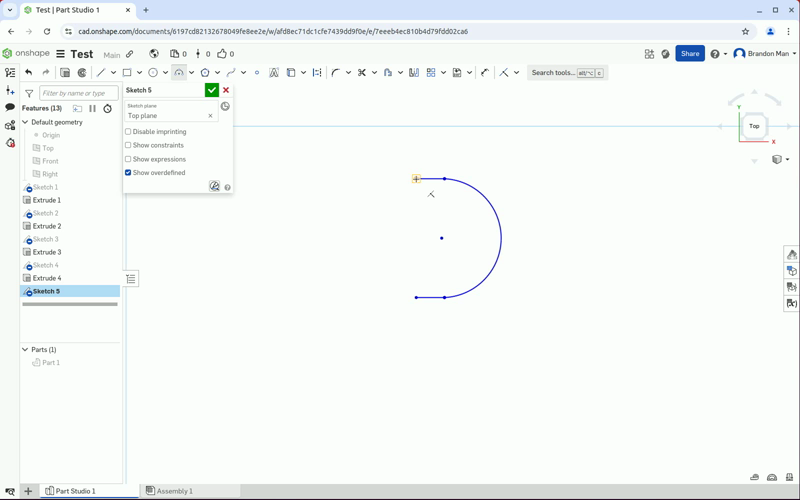
click(416, 178)
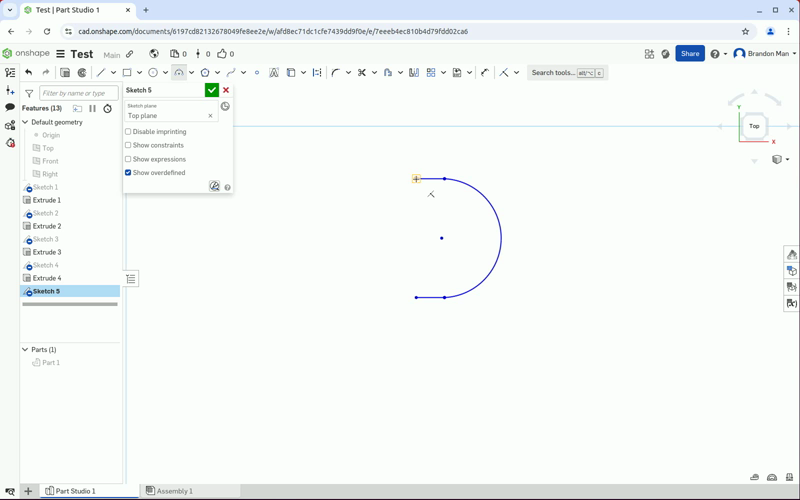
scroll(-6)
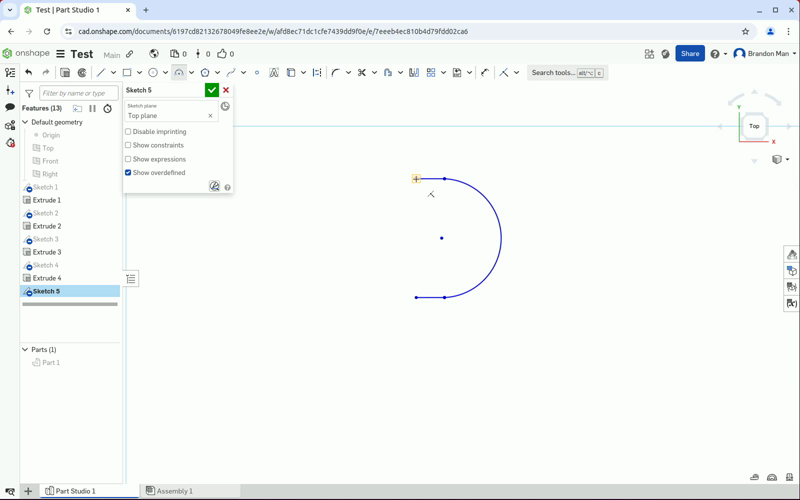
scroll(-6)
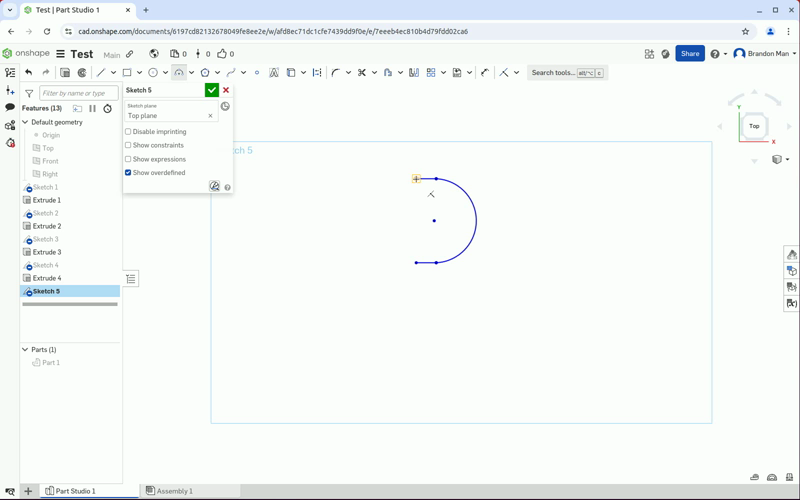
scroll(-6)
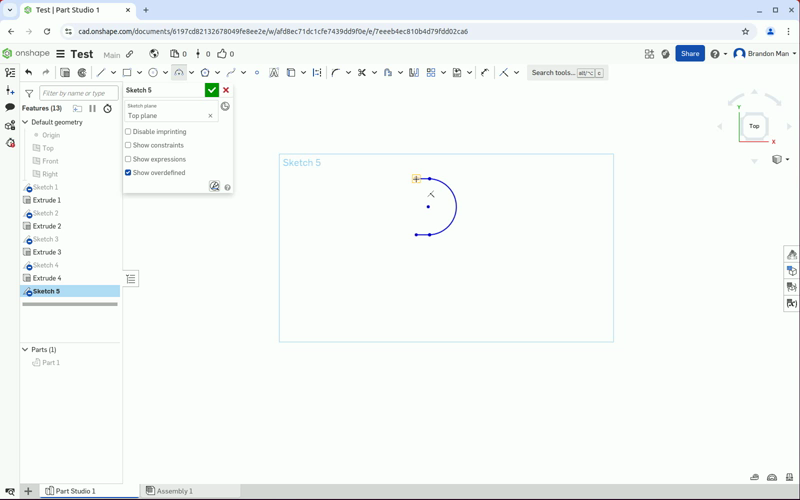
scroll(-6)
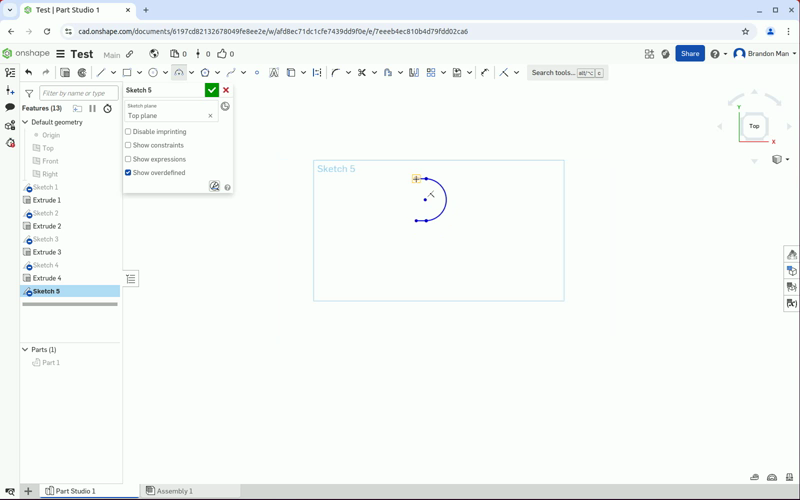
scroll(-6)
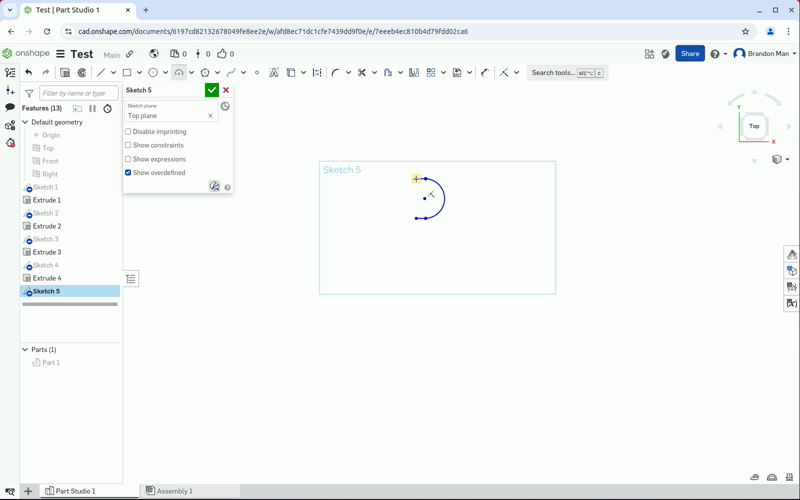
scroll(-6)
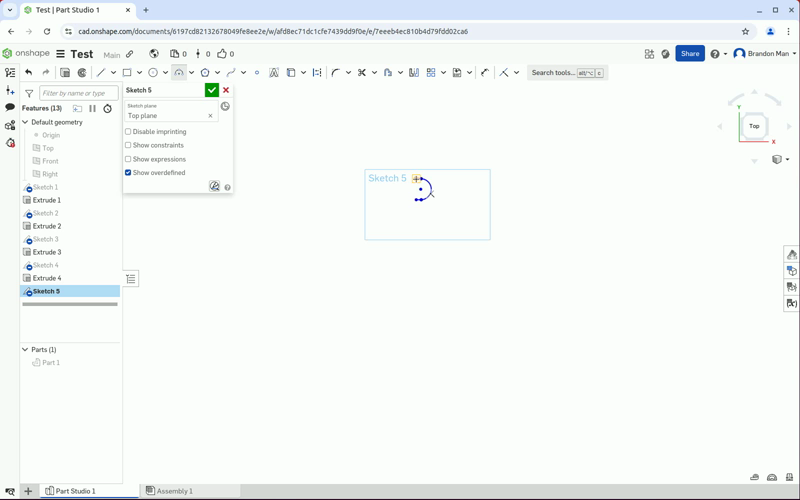
scroll(-6)
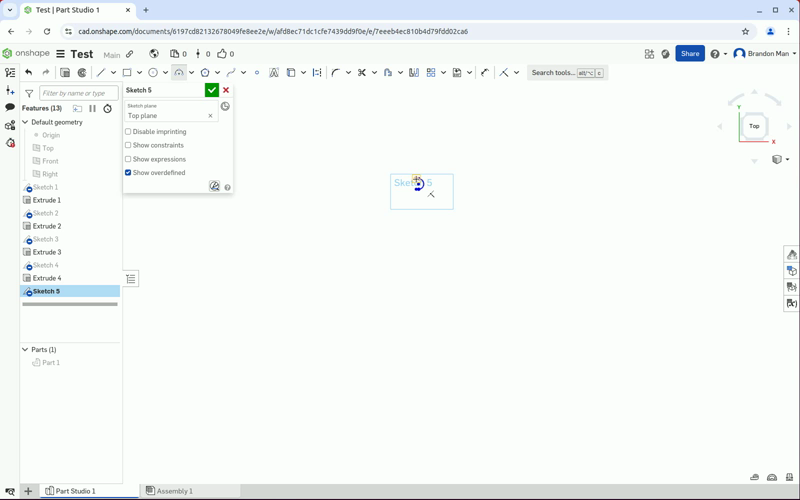
mouse_move(416, 189)
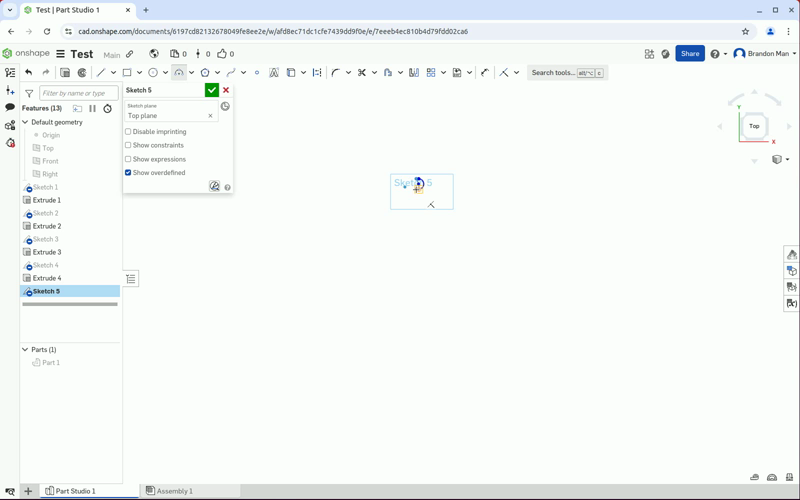
scroll(6)
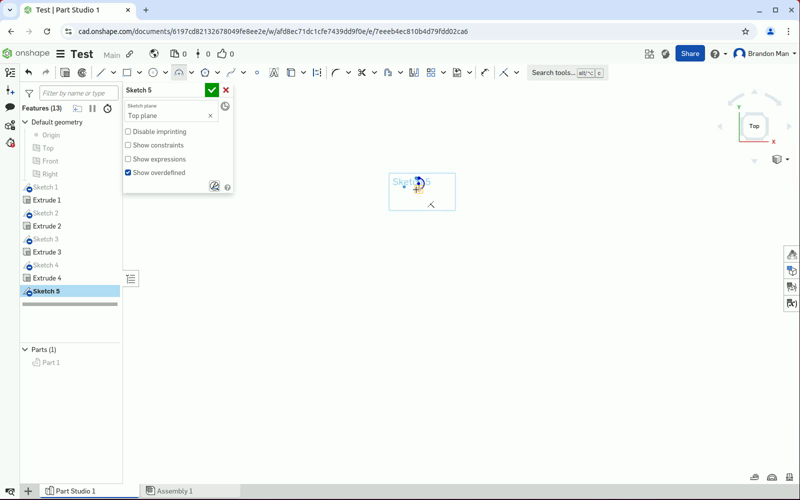
scroll(6)
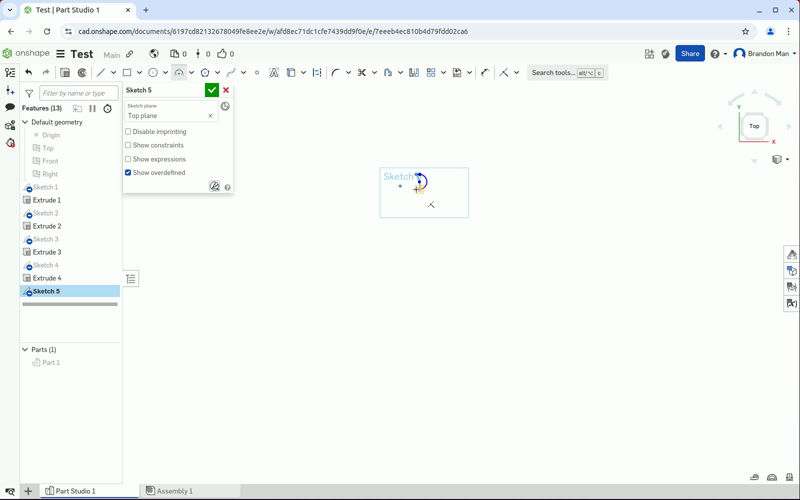
scroll(6)
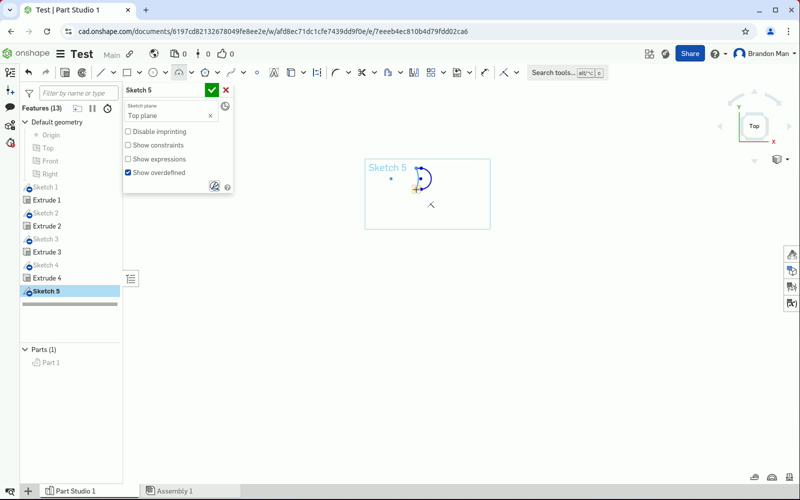
scroll(6)
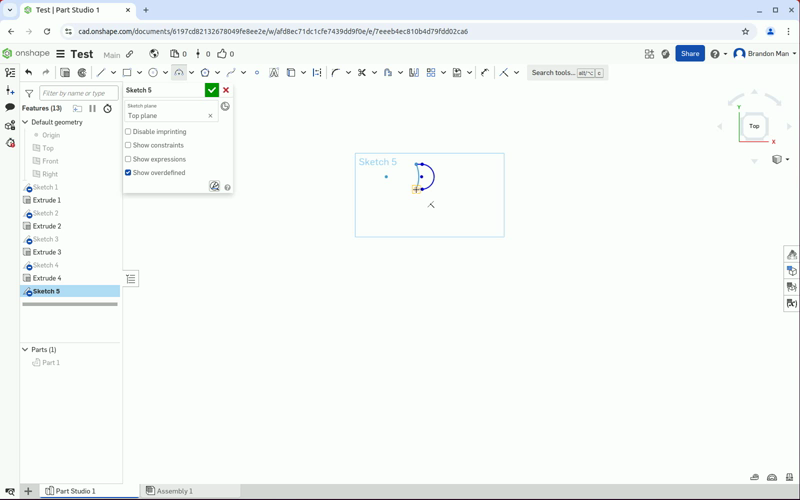
scroll(6)
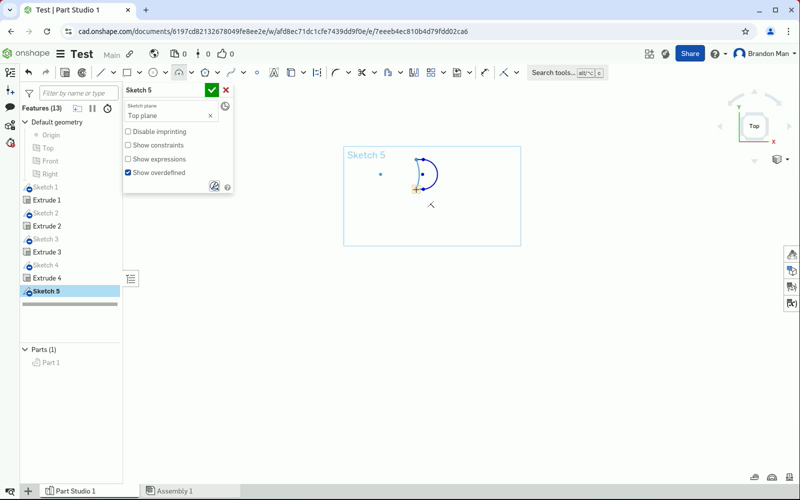
scroll(6)
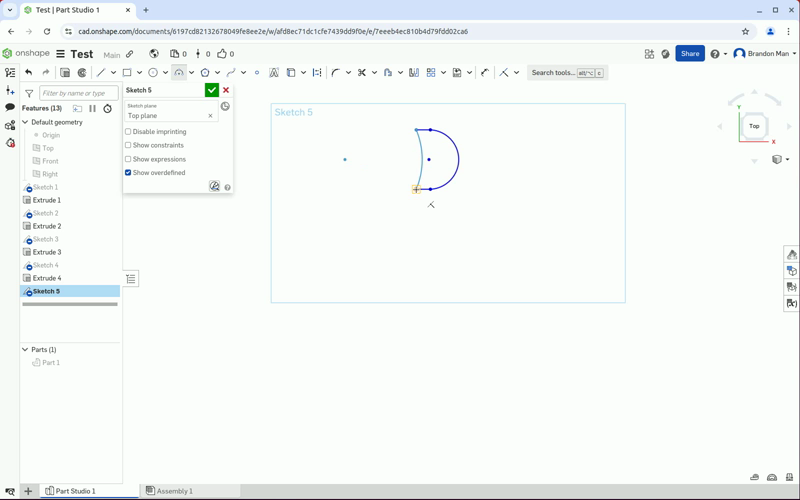
scroll(6)
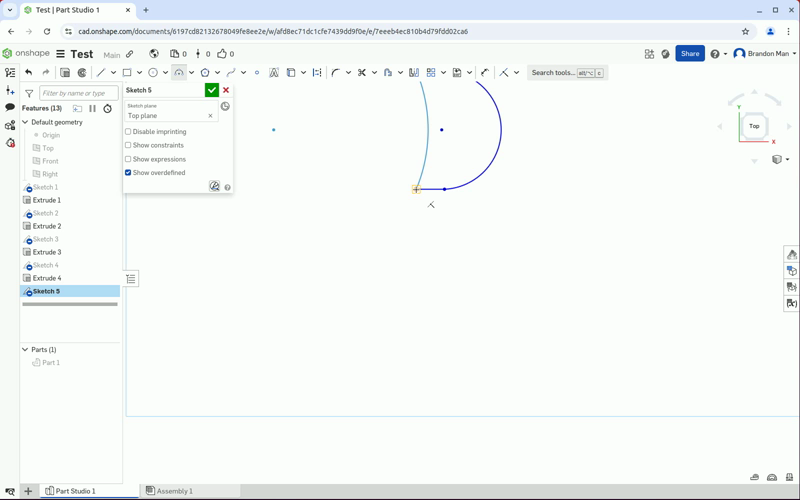
click(416, 189)
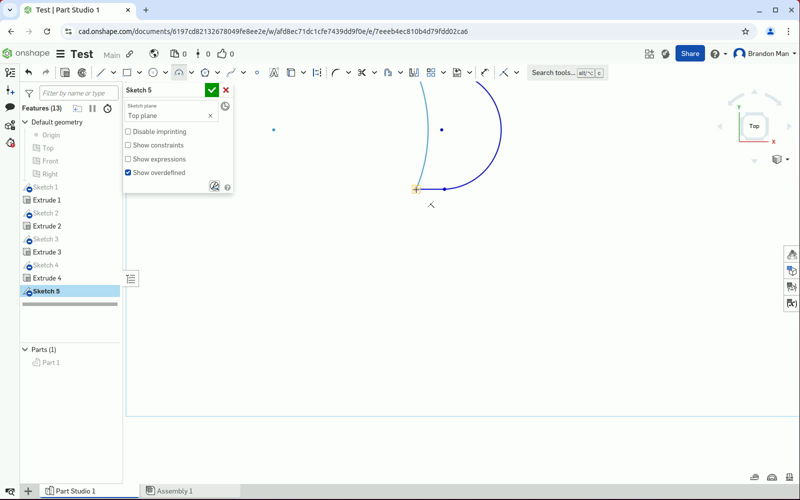
scroll(-6)
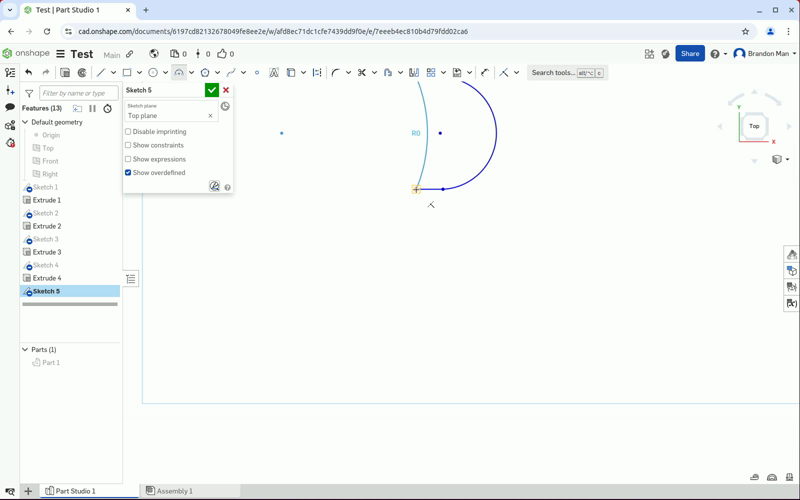
scroll(-6)
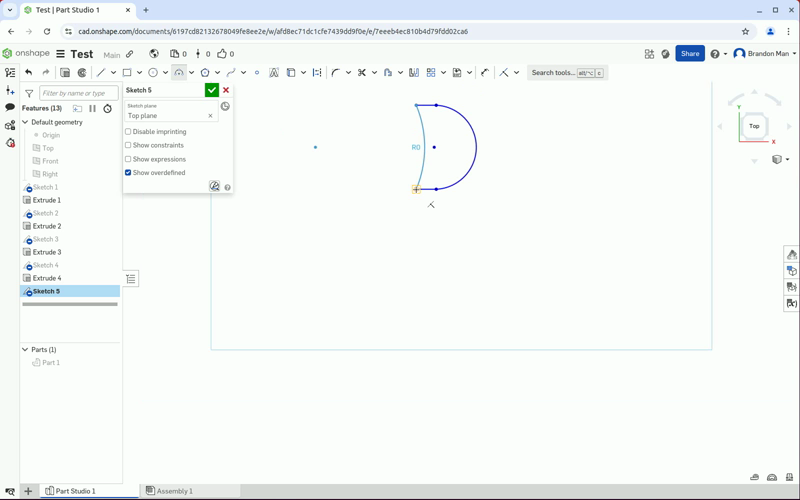
scroll(-6)
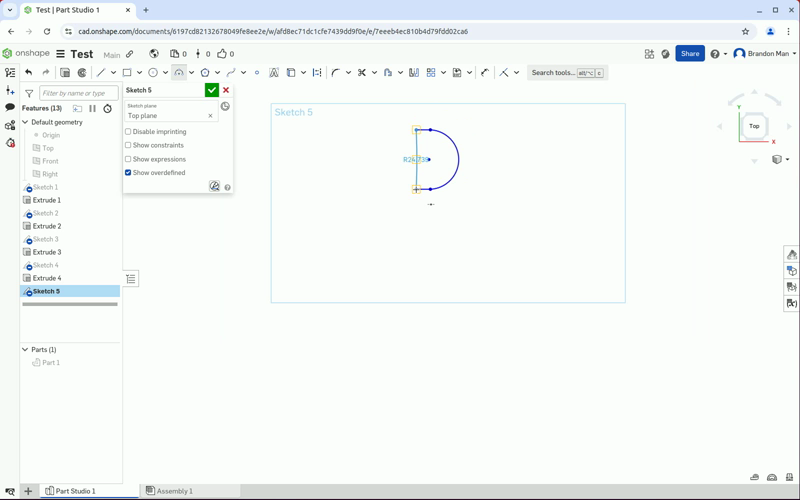
scroll(-6)
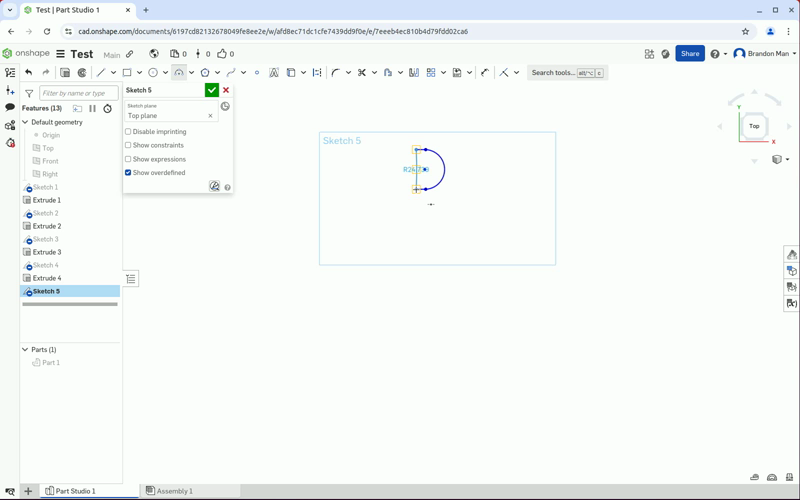
scroll(-6)
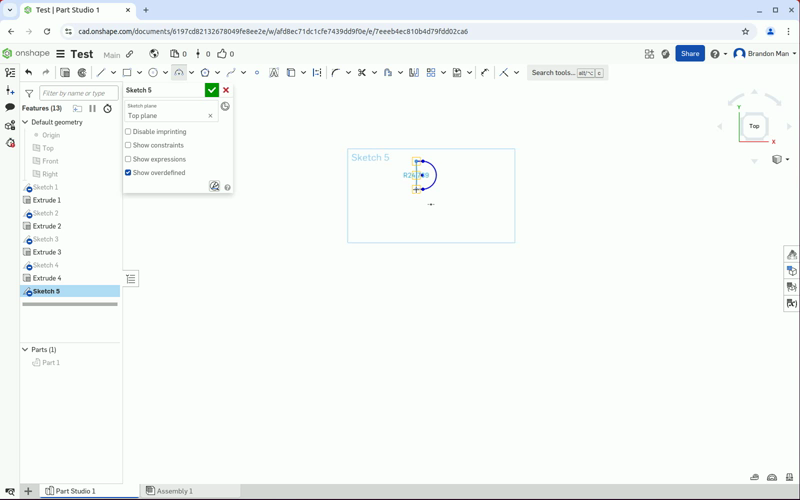
scroll(-6)
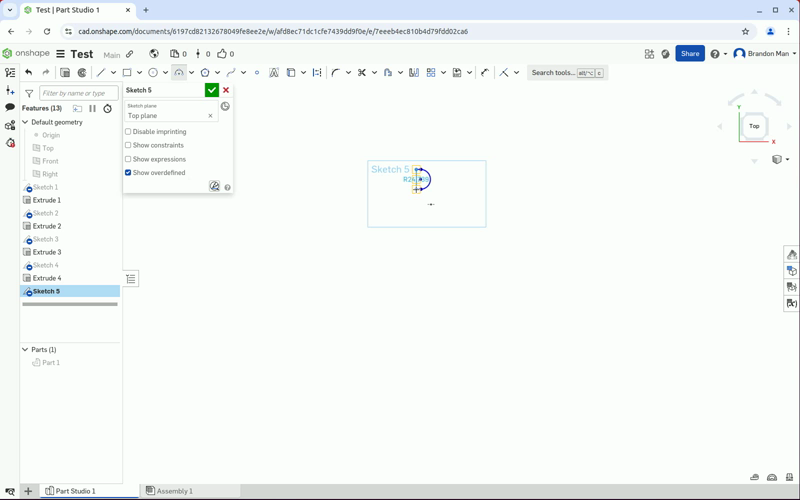
scroll(-6)
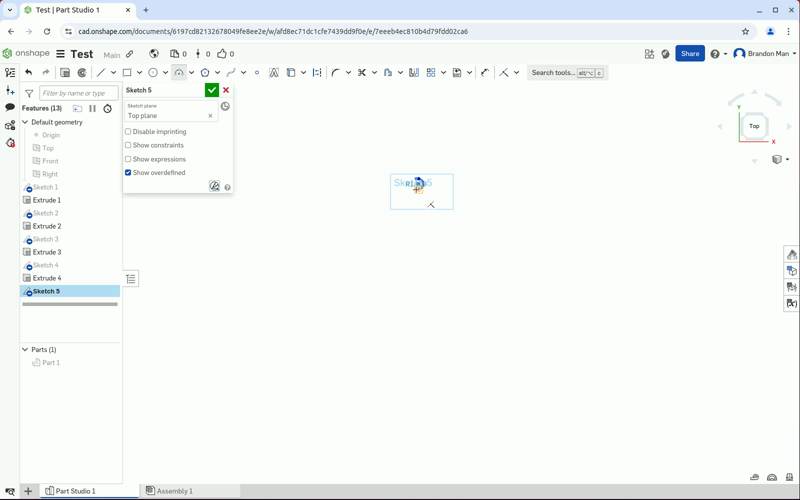
key_down(shift)
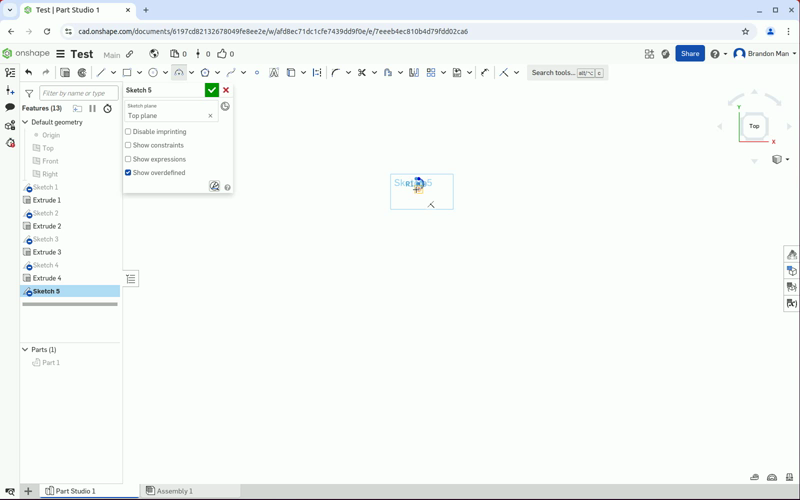
mouse_move(410, 183)
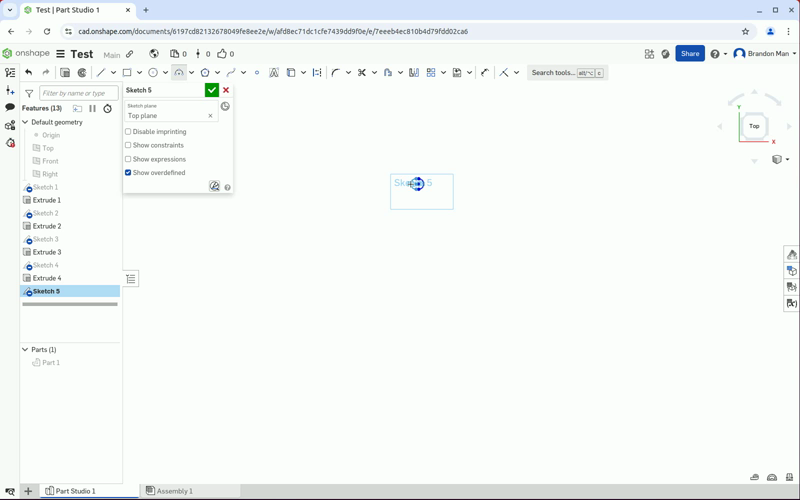
click(410, 183)
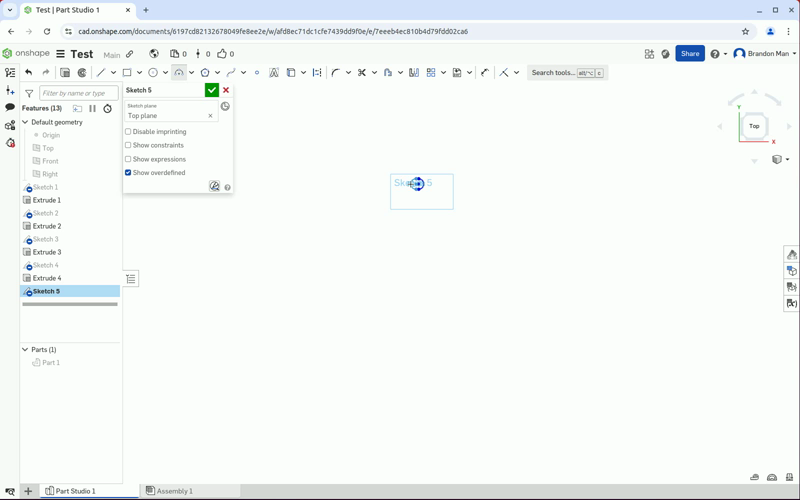
key_up(shift)
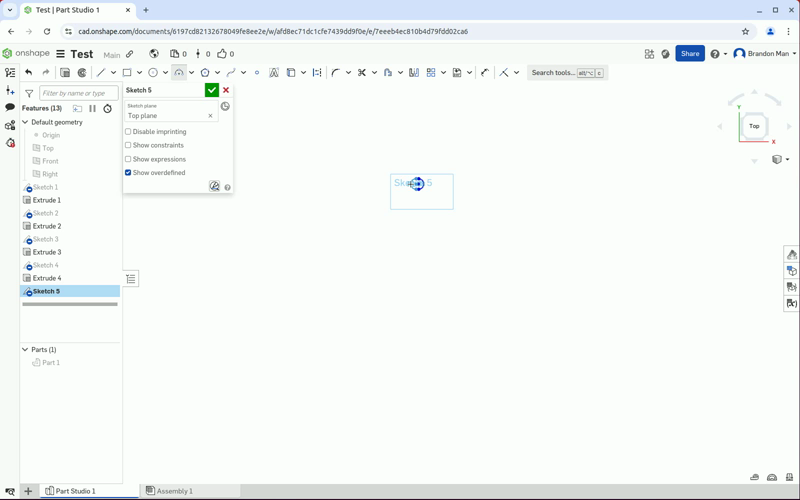
key(esc)
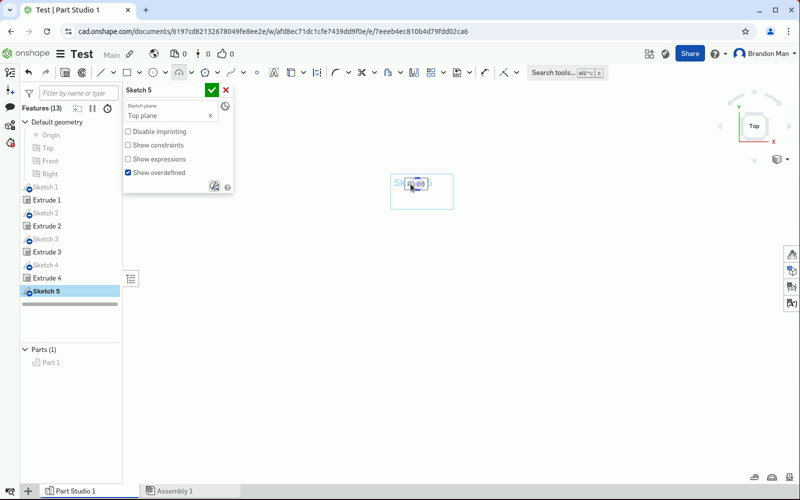
mouse_move(420, 179)
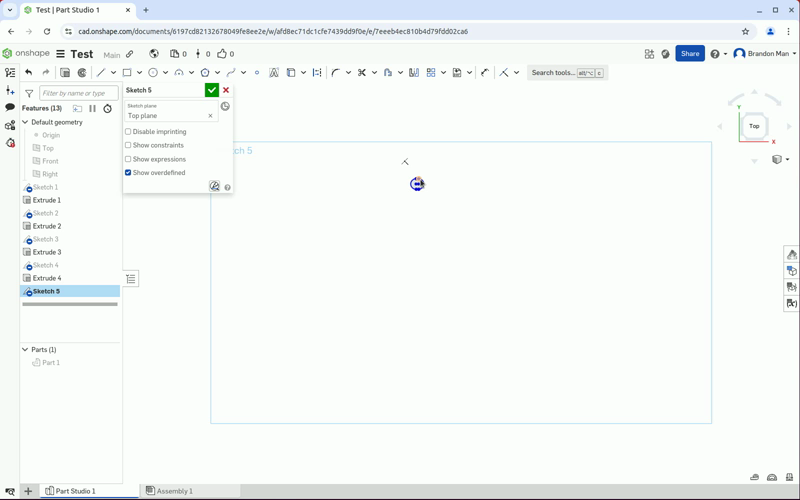
scroll(6)
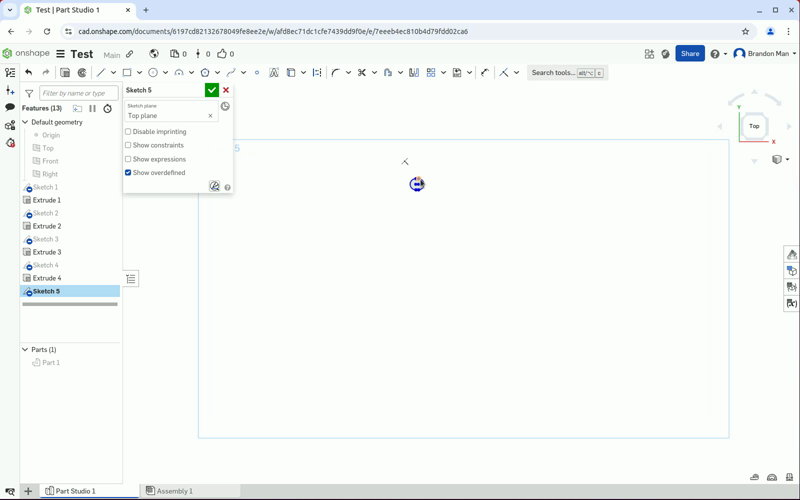
scroll(6)
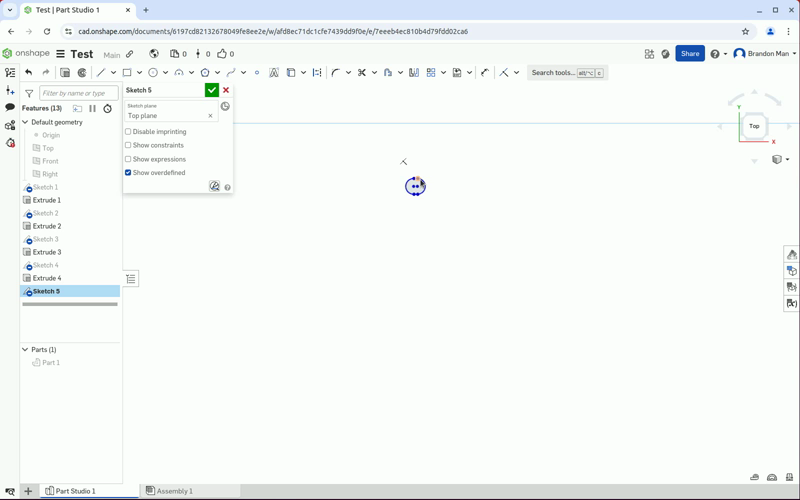
scroll(6)
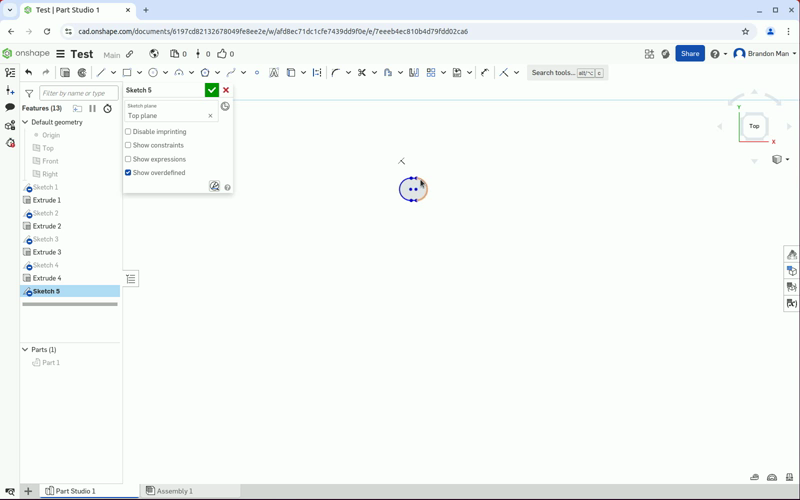
scroll(6)
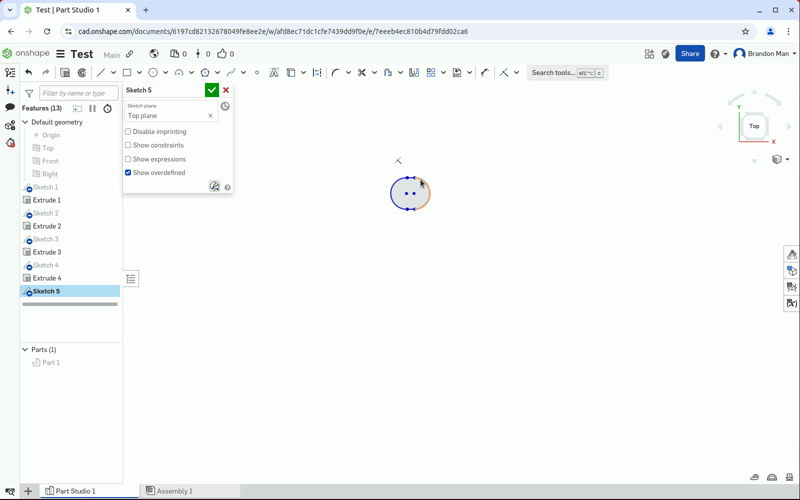
scroll(6)
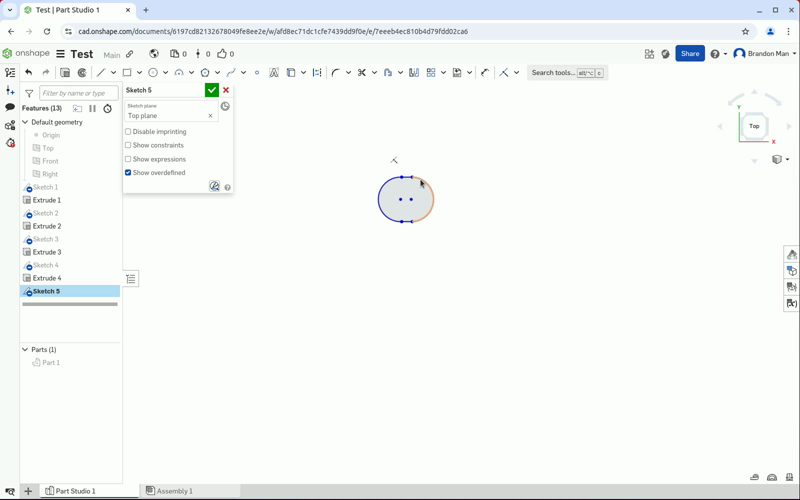
scroll(6)
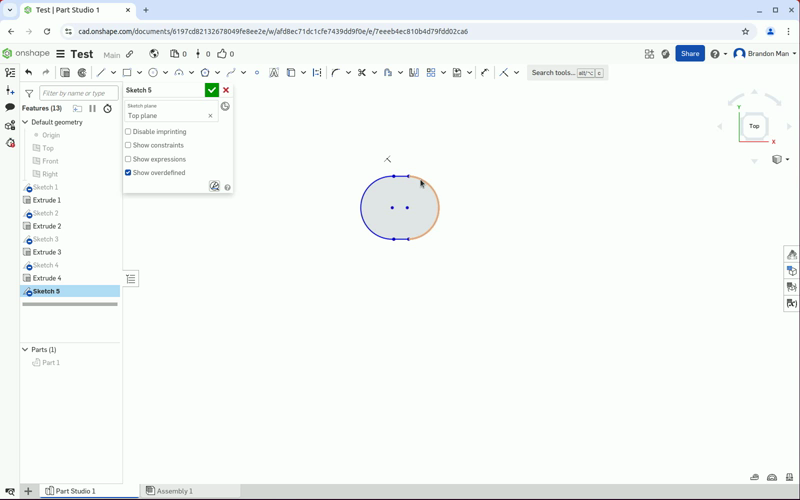
scroll(6)
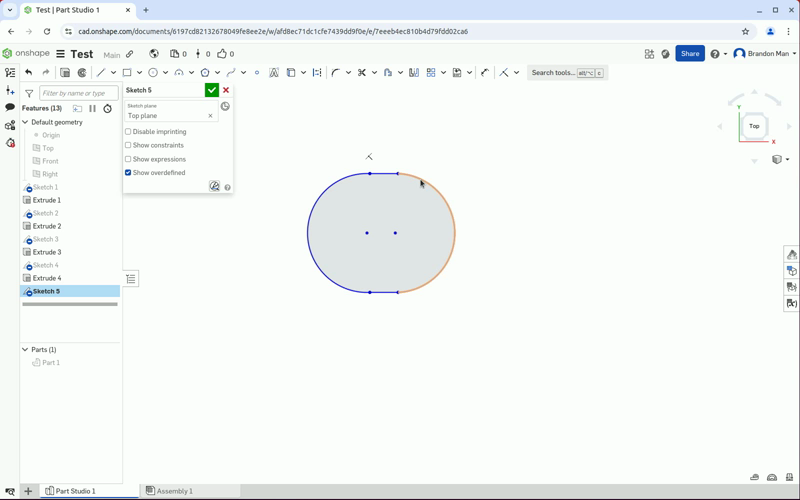
click(420, 179)
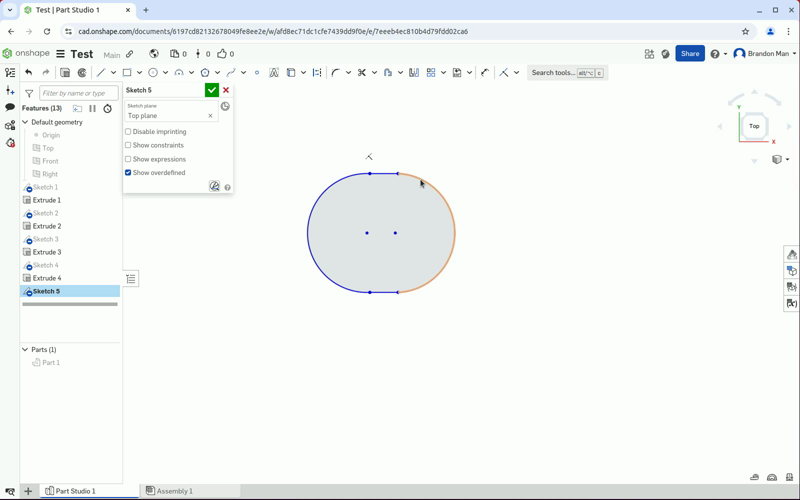
scroll(-6)
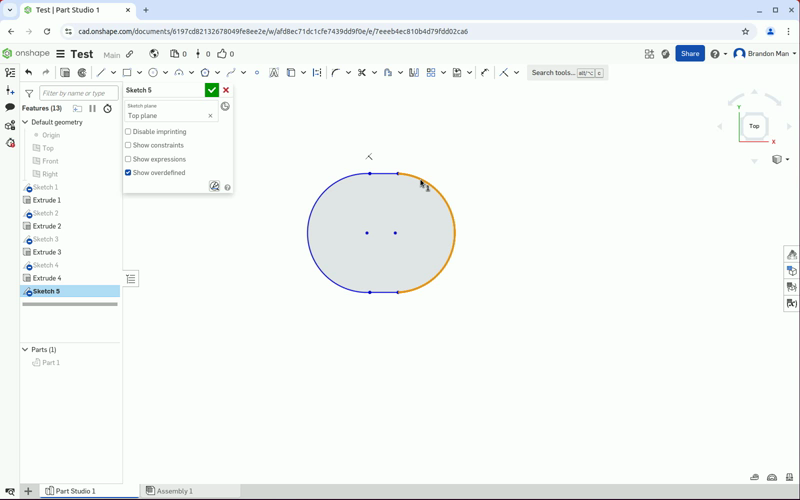
scroll(-6)
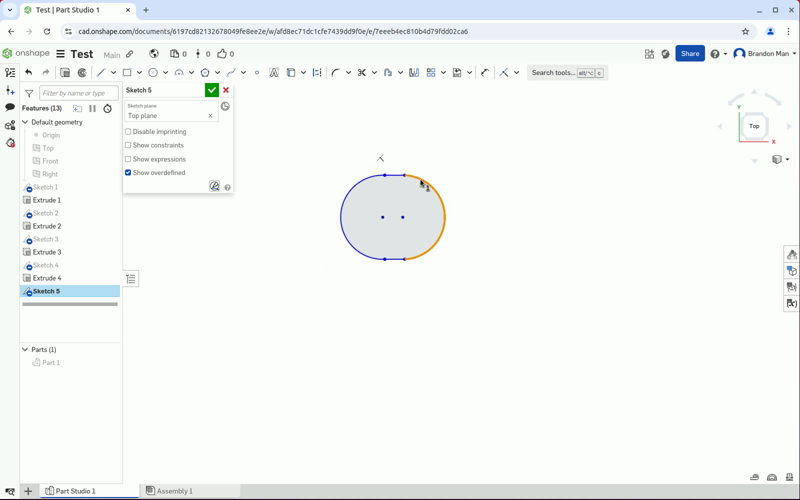
scroll(-6)
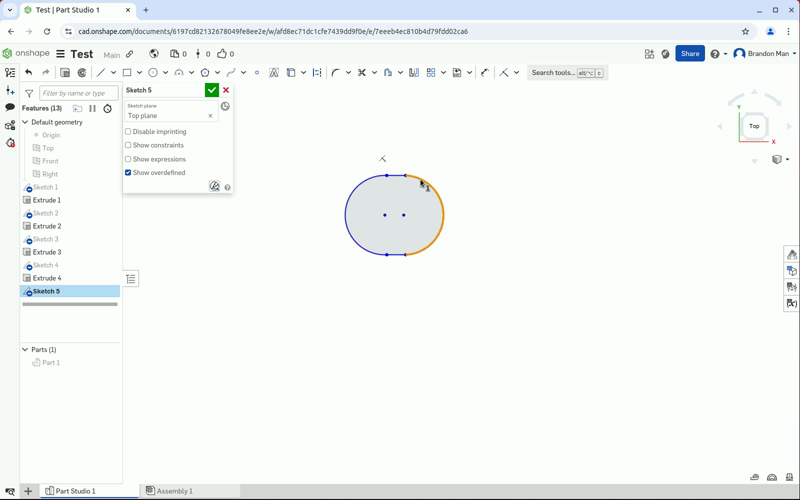
scroll(-6)
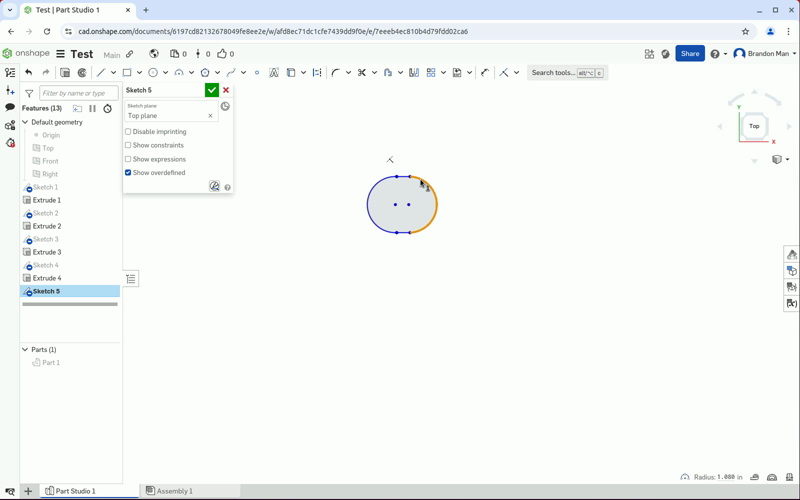
scroll(-6)
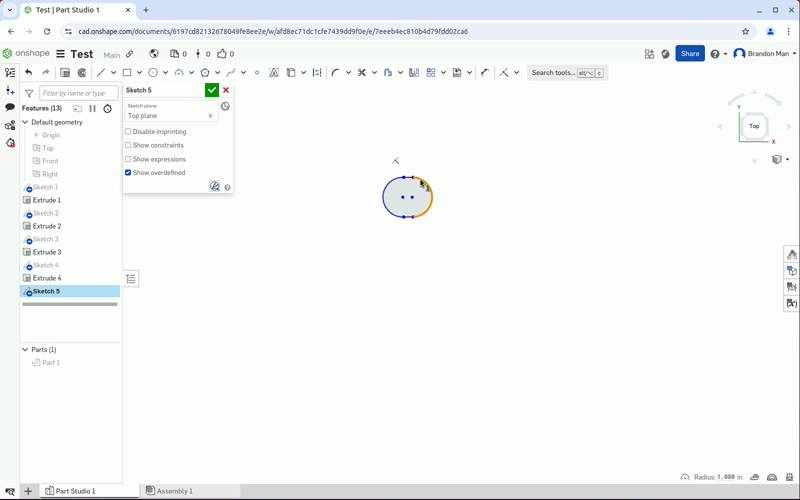
scroll(-6)
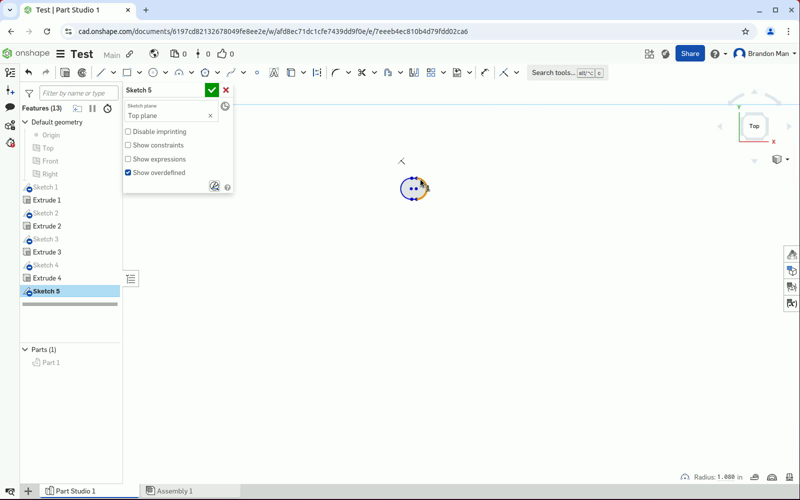
scroll(-6)
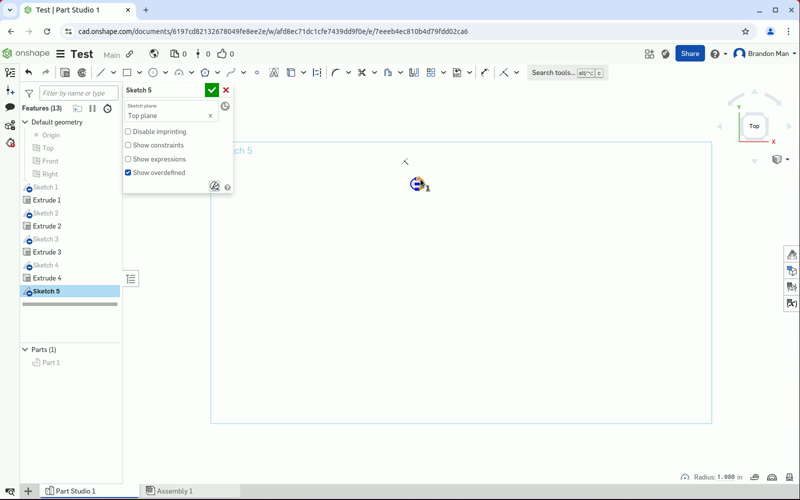
mouse_move(73, 352)
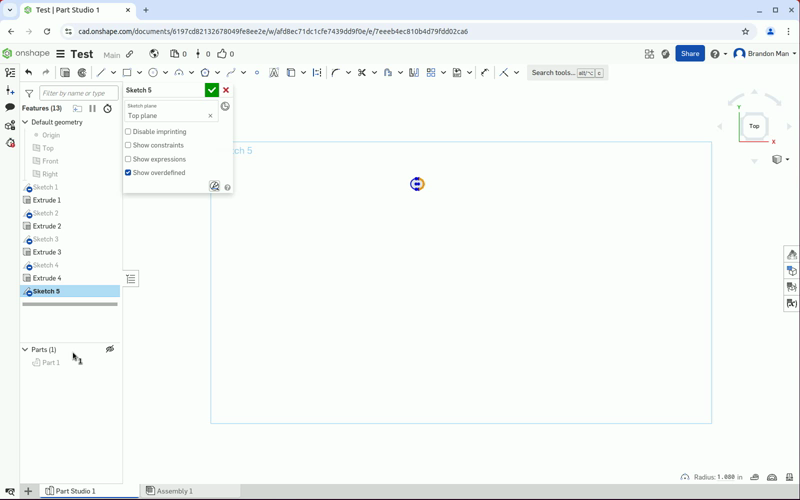
key(shift+y)
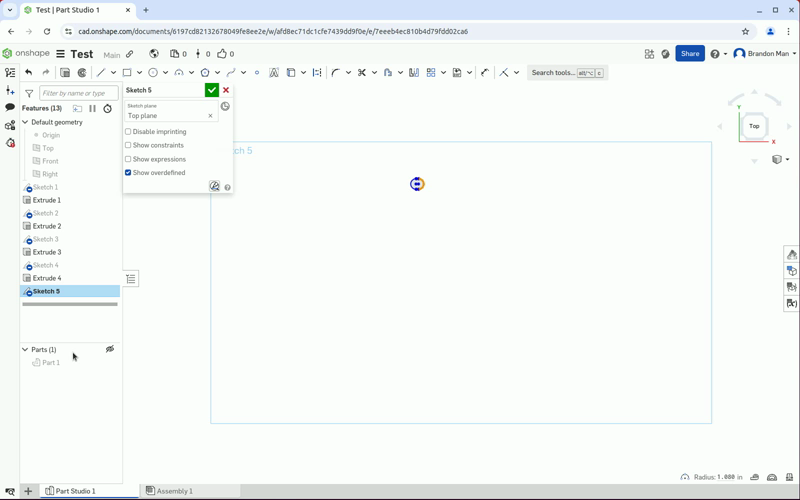
key(shift+e)
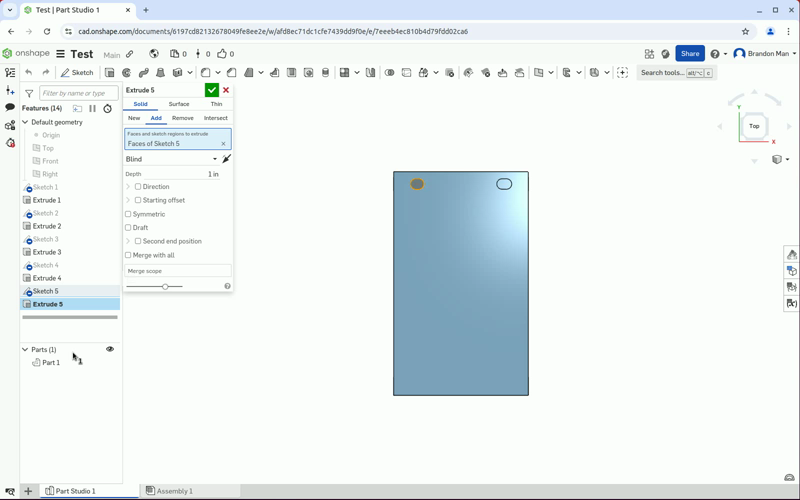
mouse_move(143, 106)
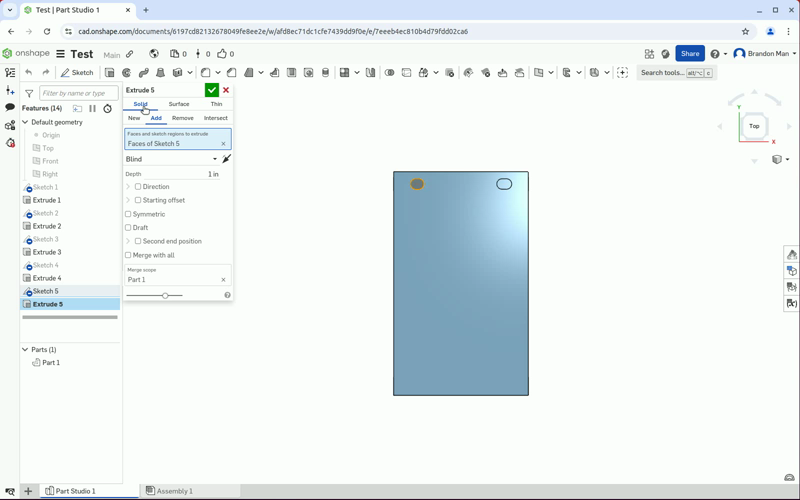
click(143, 106)
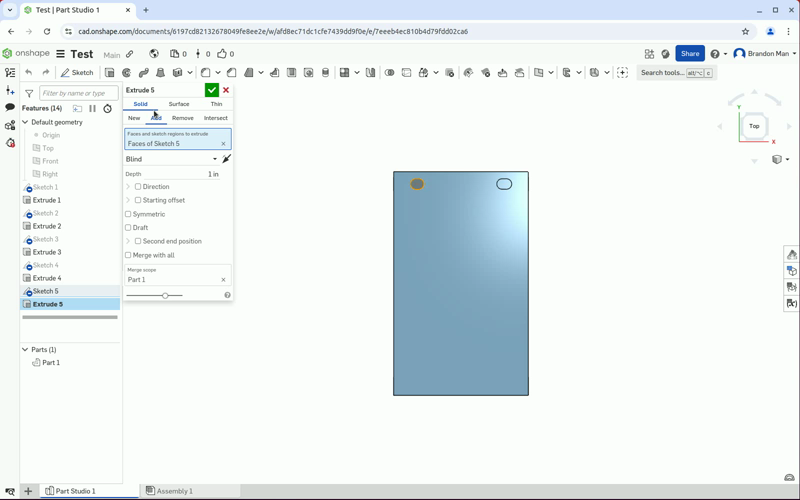
mouse_move(186, 120)
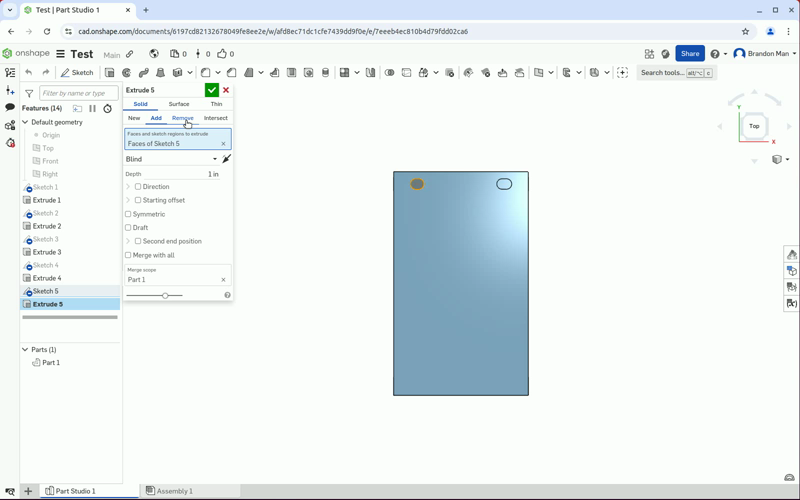
click(186, 120)
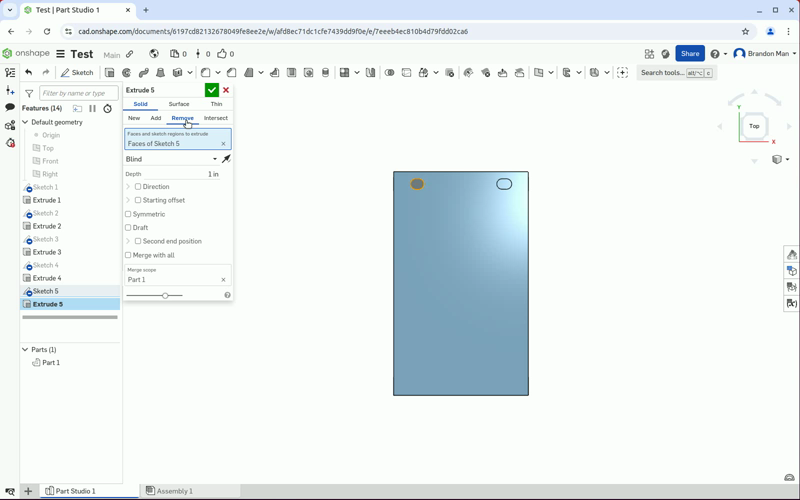
key(tab, 4)
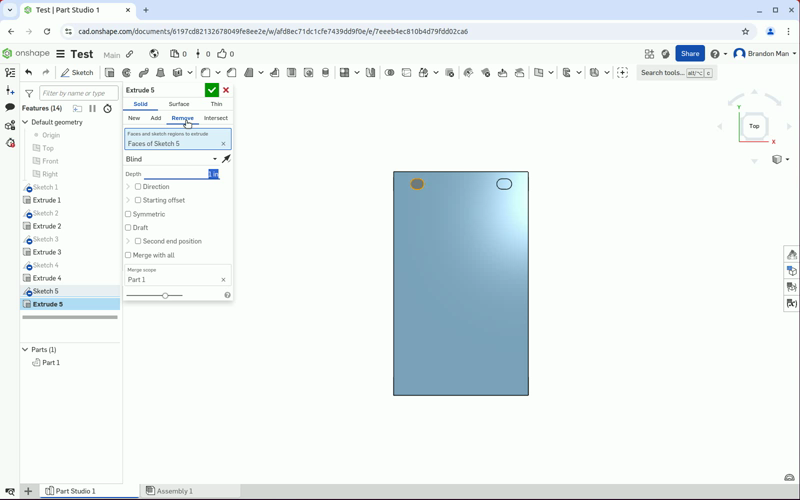
text(1.685)
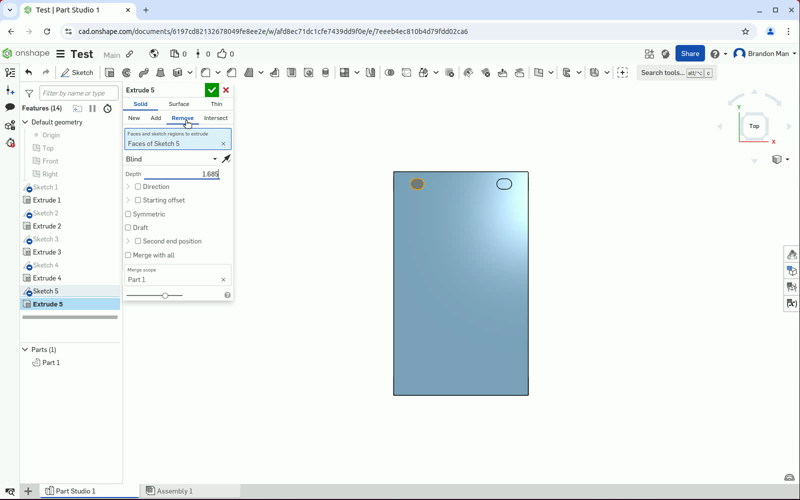
key(tab, 6)
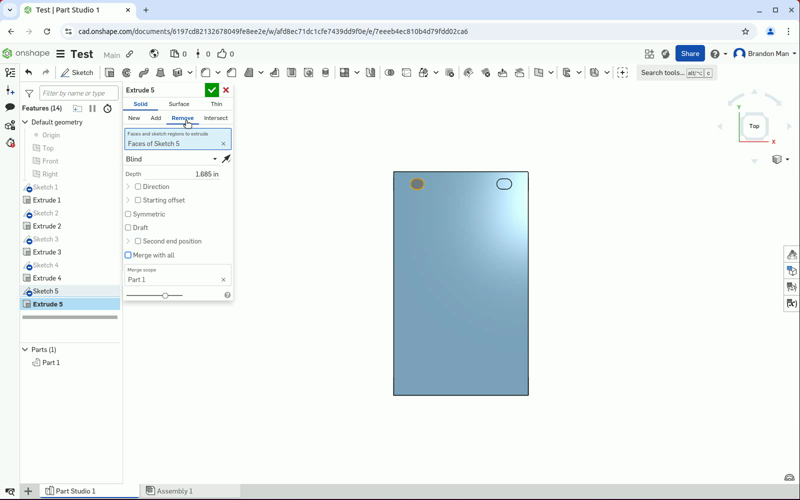
key(space)
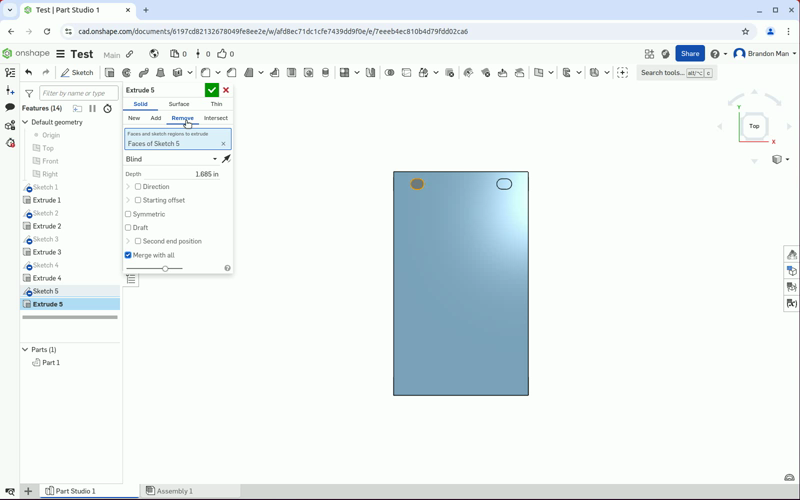
key(enter)
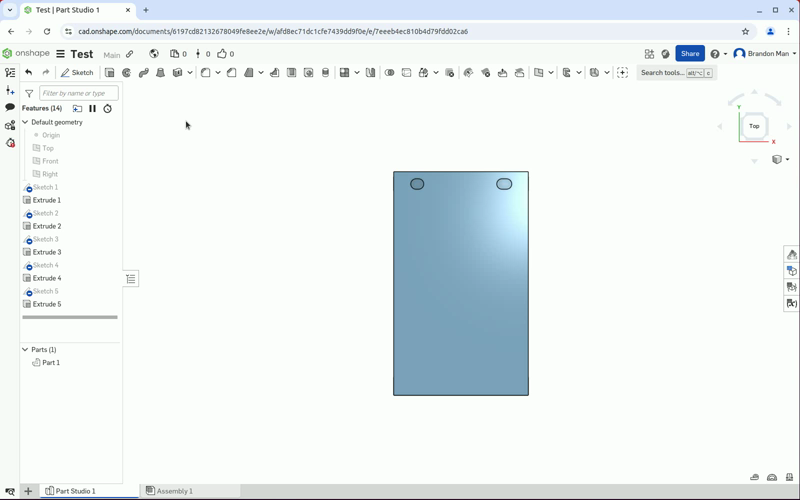
key(shift+h)
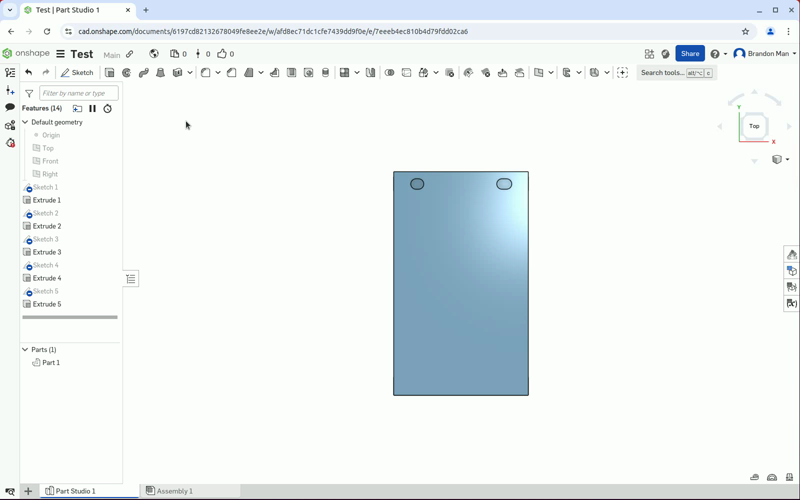
key(shift+h)
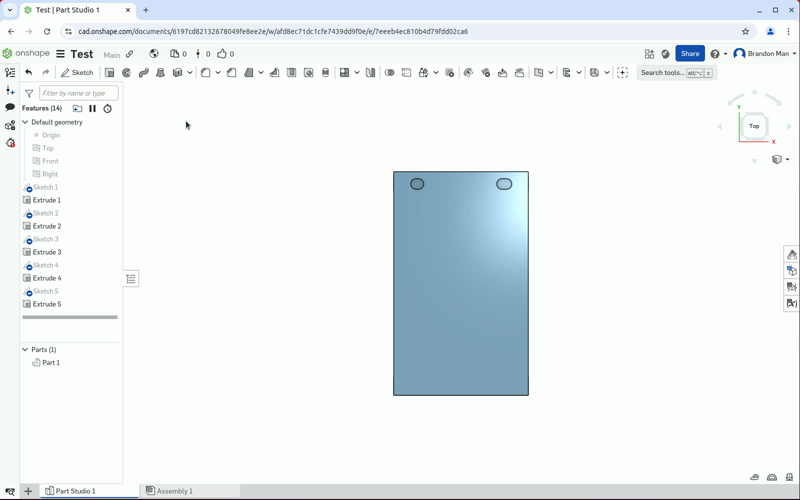
mouse_move(73, 189)
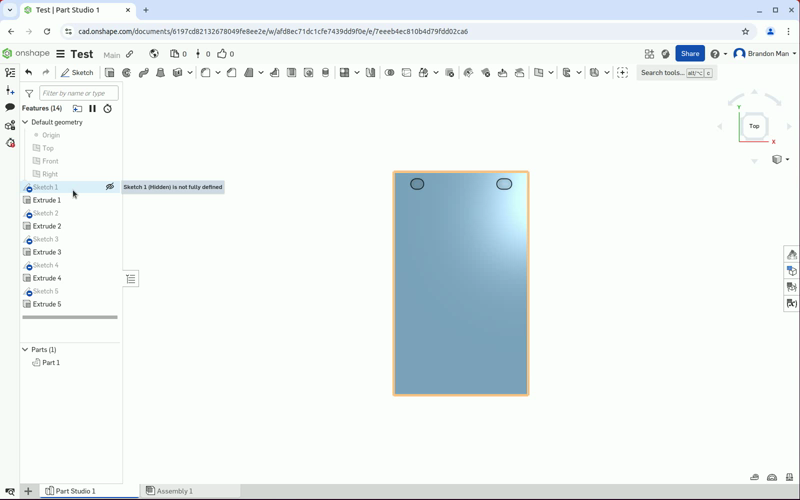
click(73, 189)
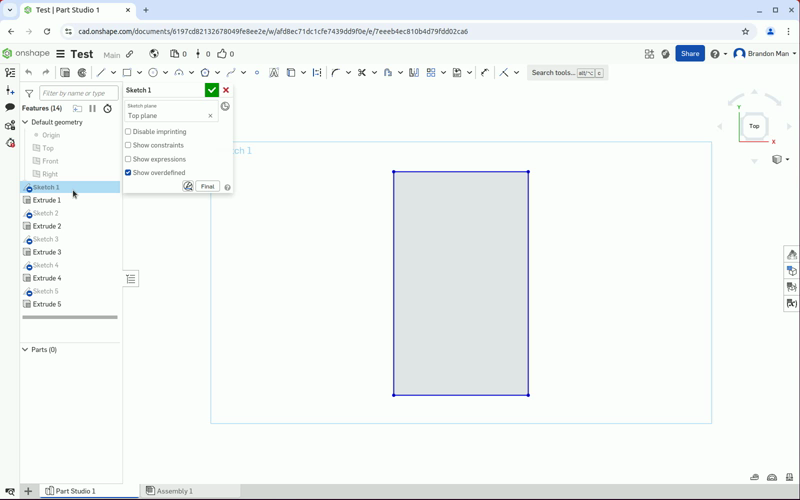
mouse_move(229, 92)
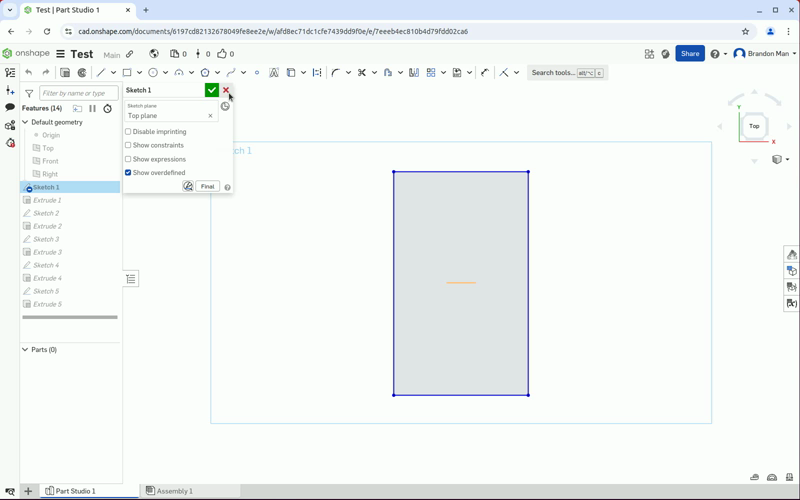
click(229, 92)
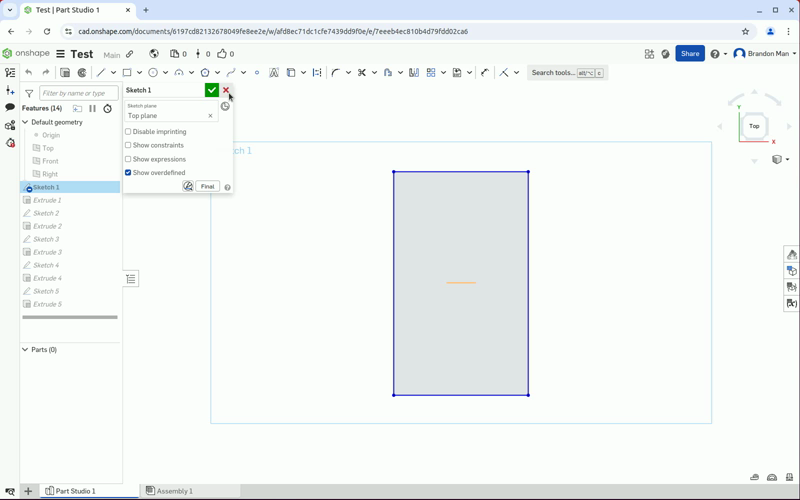
key(shift+s)
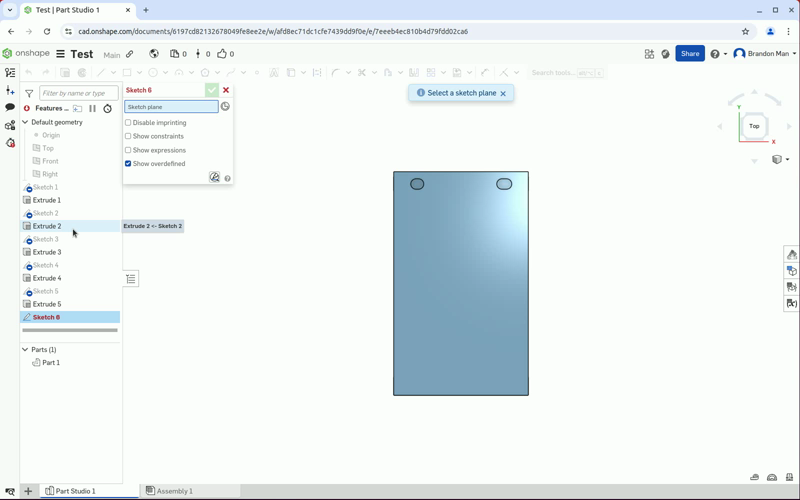
scroll(3)
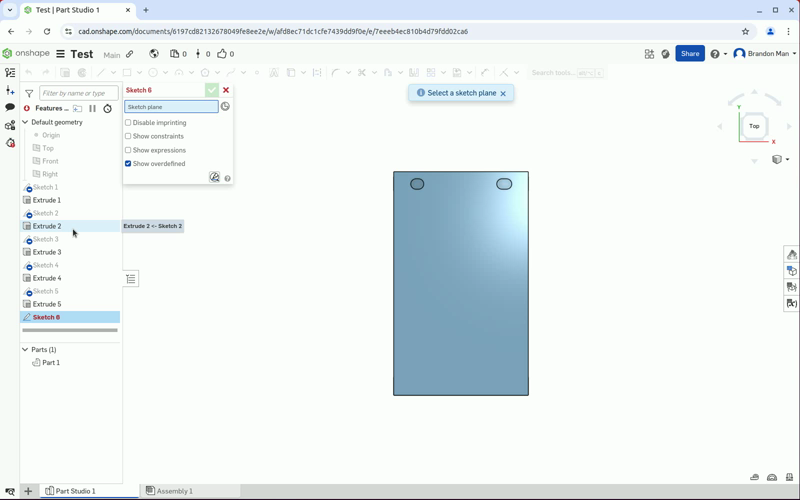
mouse_move(73, 150)
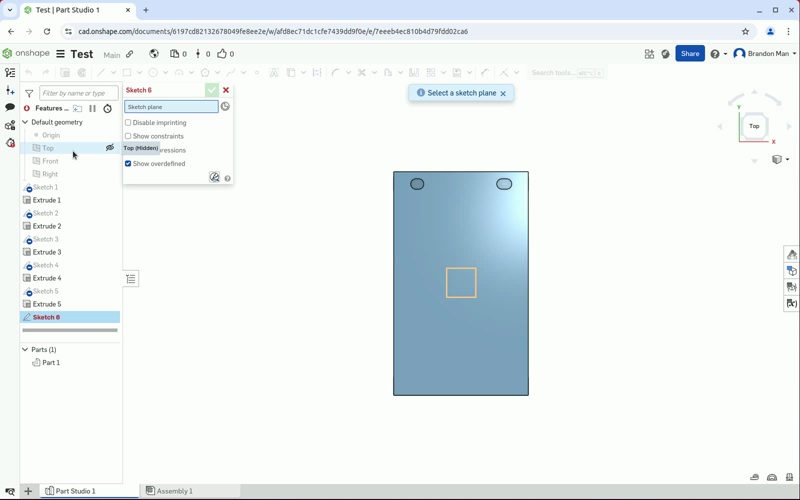
click(73, 150)
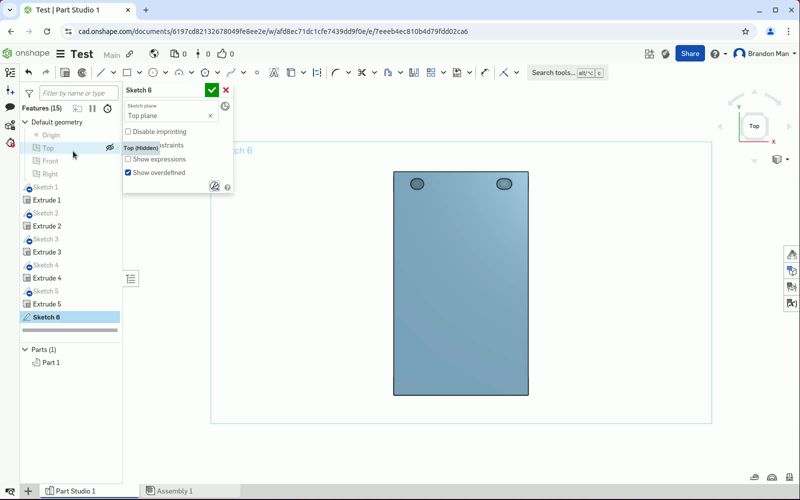
mouse_move(73, 352)
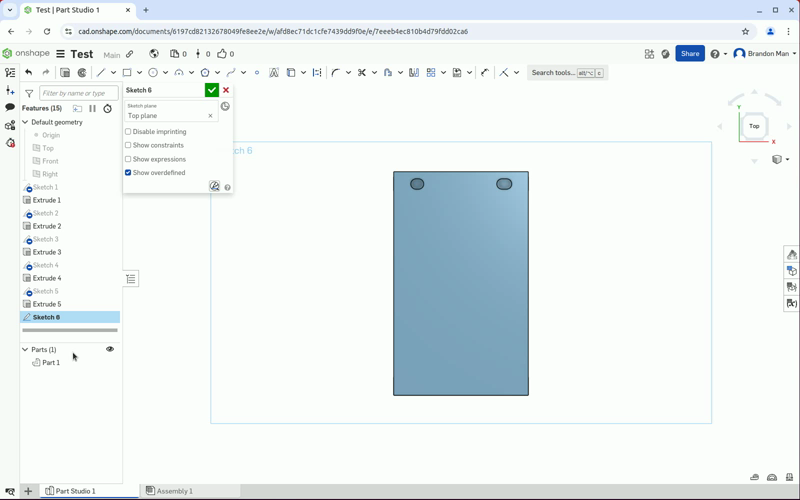
key(y)
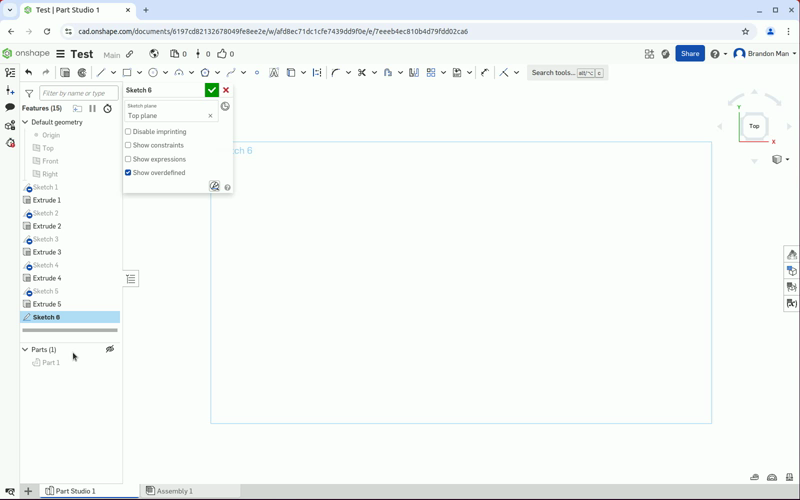
key(c)
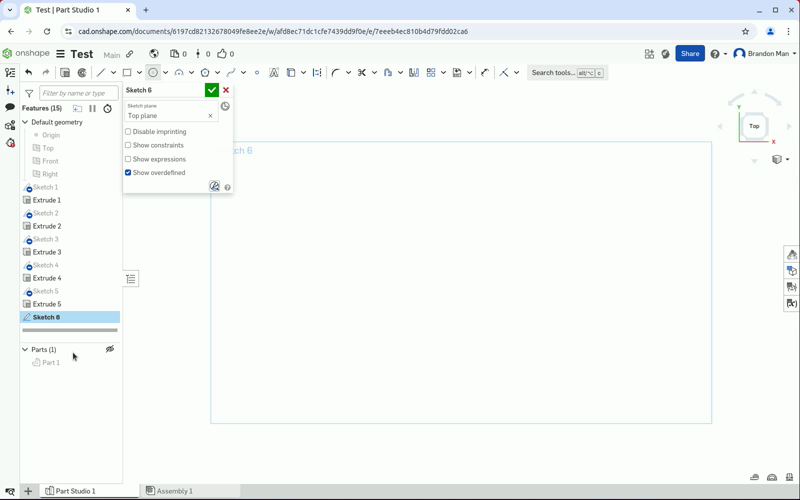
key_down(shift)
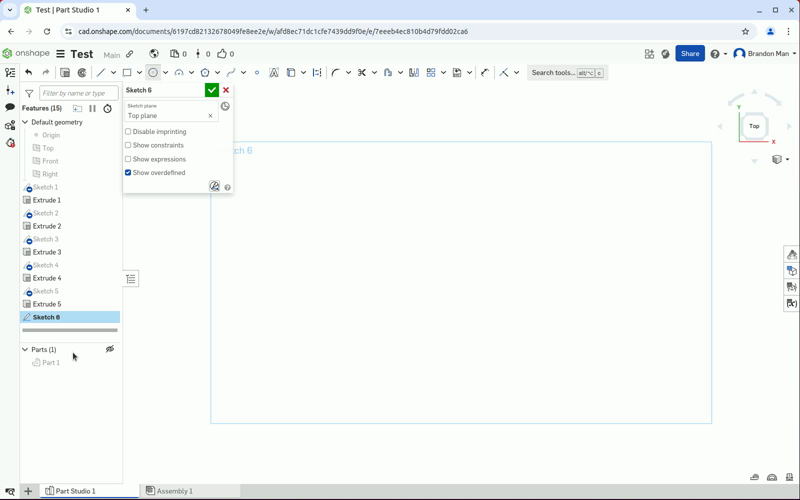
mouse_move(450, 184)
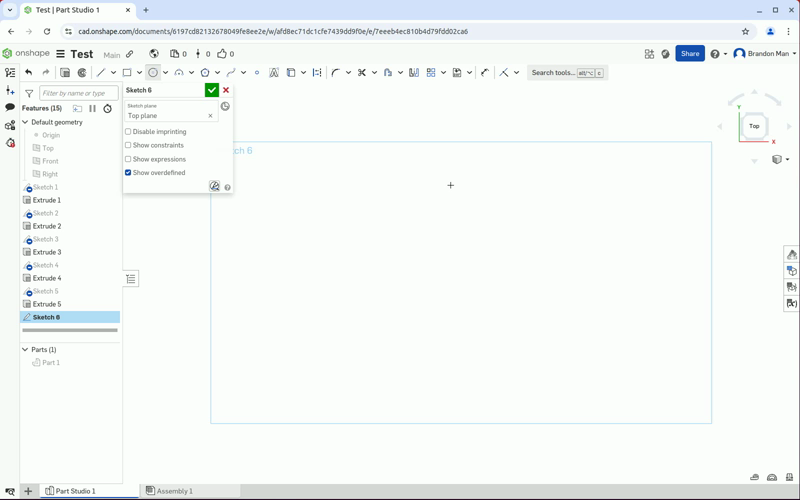
click(450, 184)
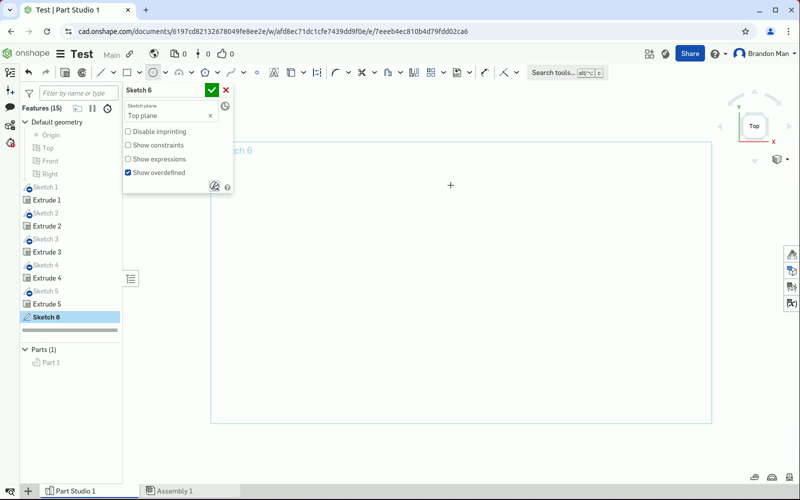
key_up(shift)
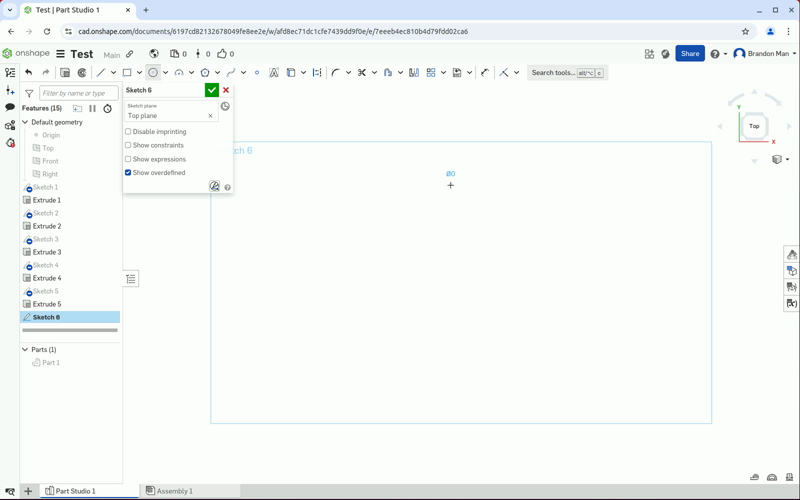
mouse_move(454, 184)
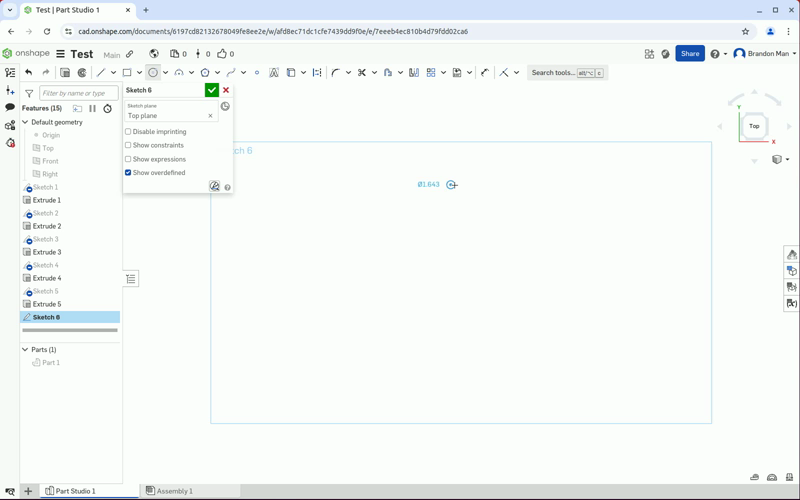
click(454, 184)
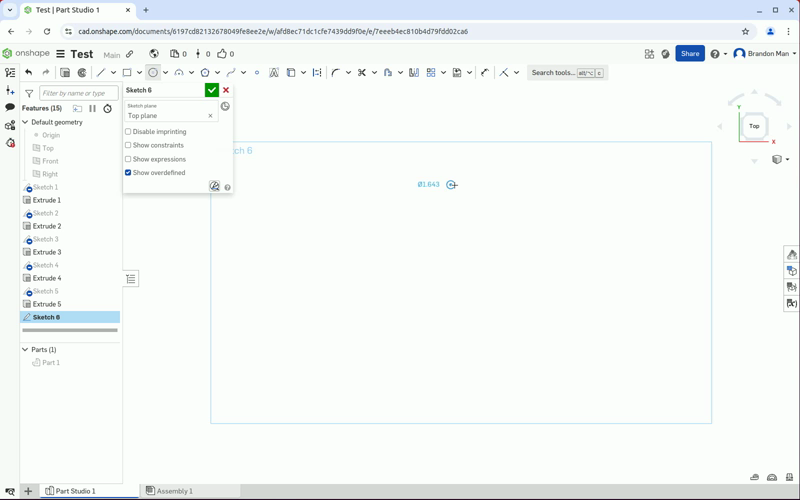
key(esc)
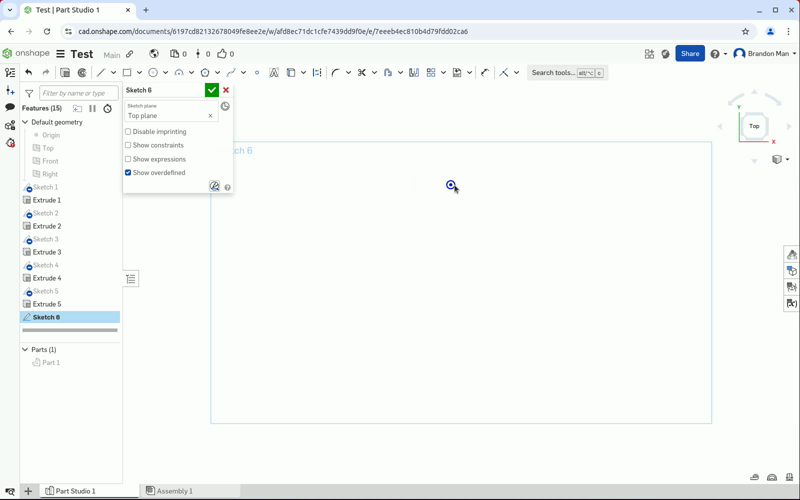
mouse_move(447, 186)
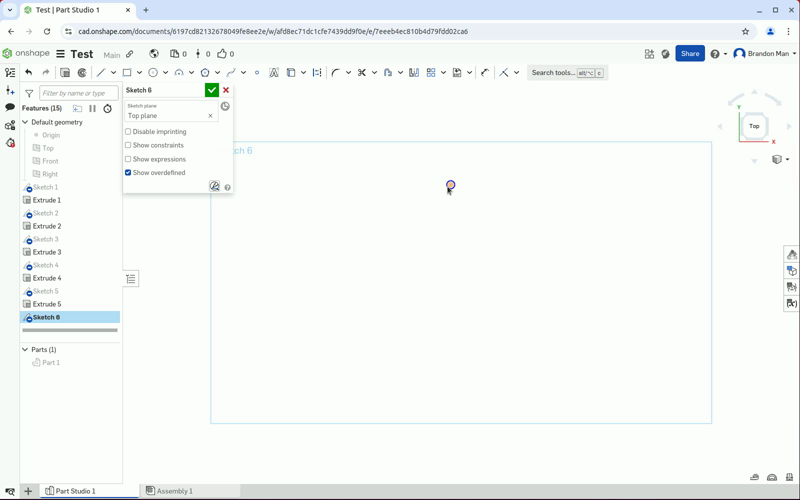
scroll(6)
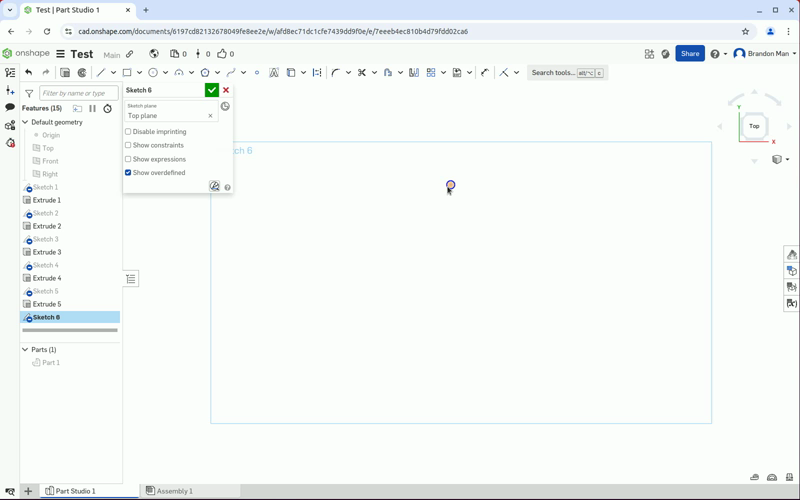
scroll(6)
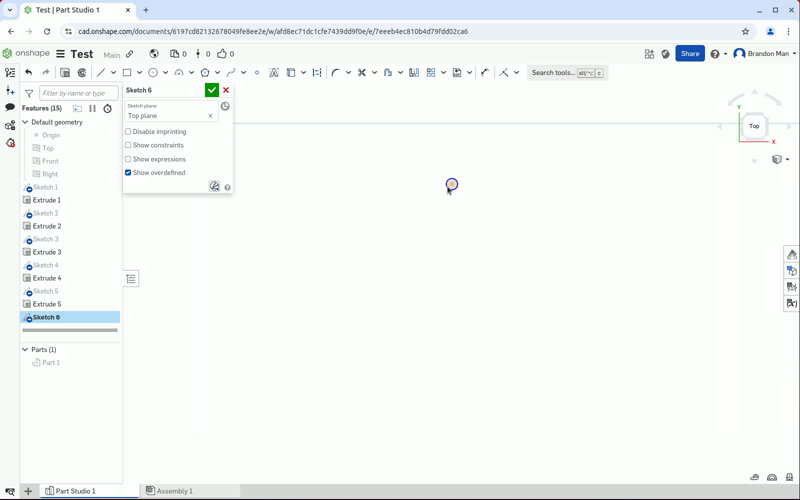
scroll(6)
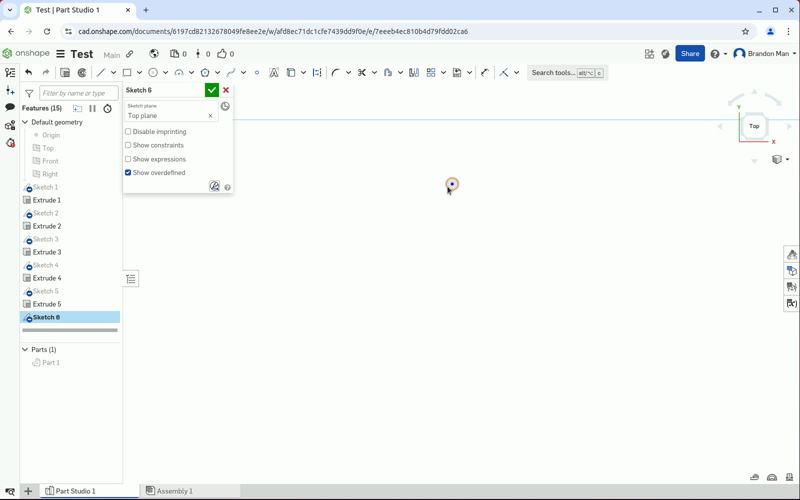
scroll(6)
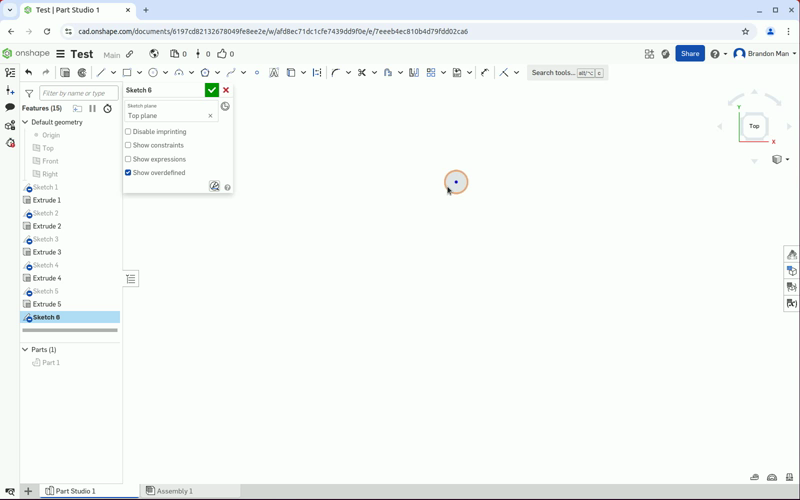
scroll(6)
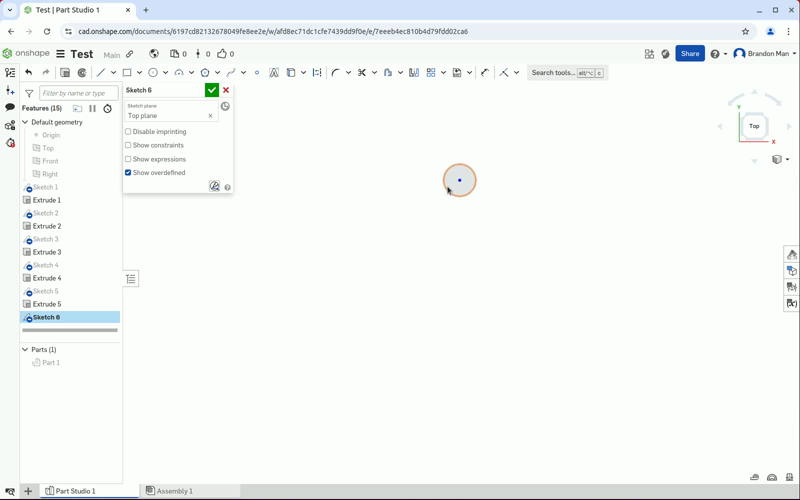
scroll(6)
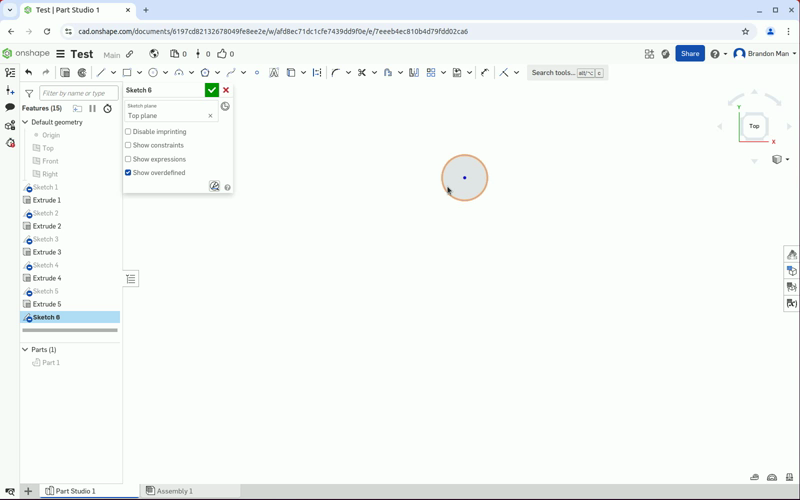
scroll(6)
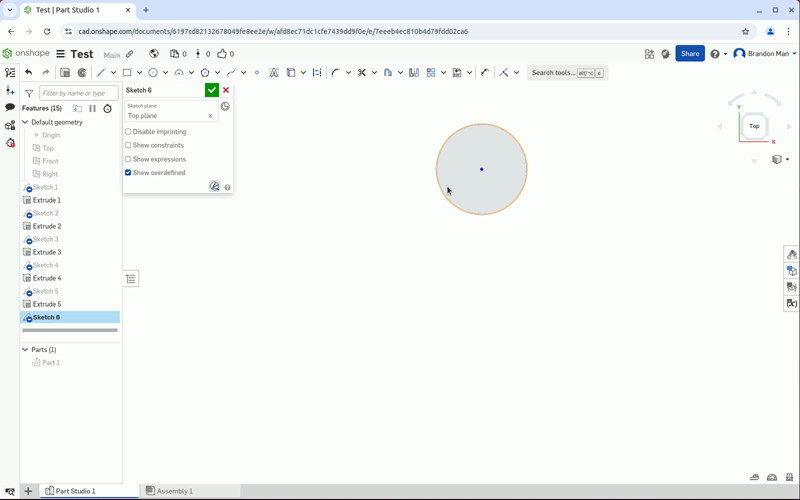
click(447, 186)
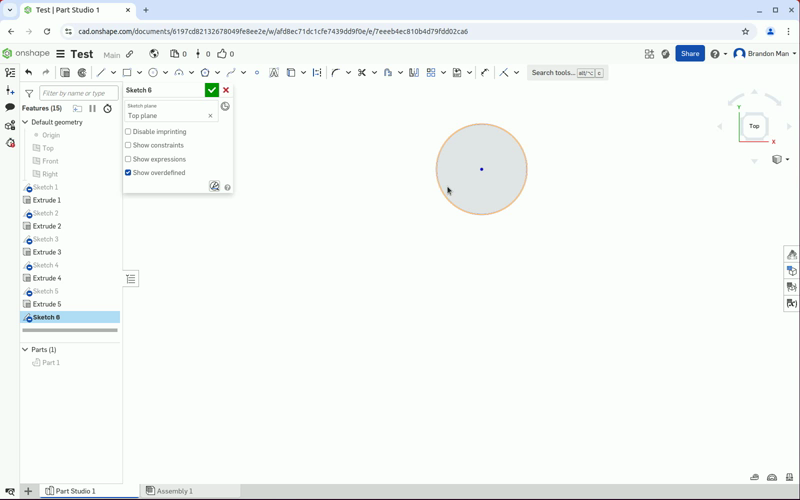
scroll(-6)
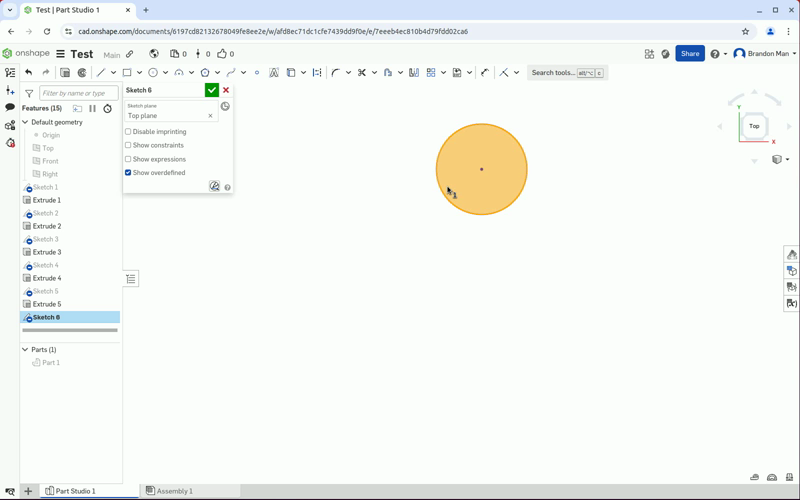
scroll(-6)
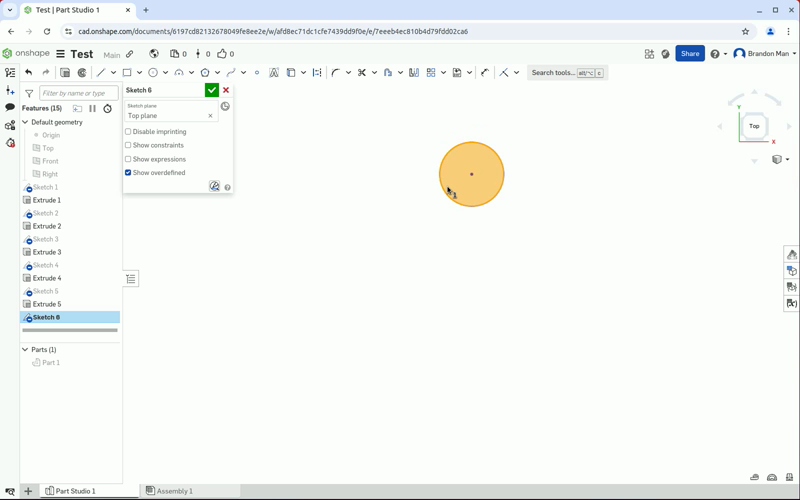
scroll(-6)
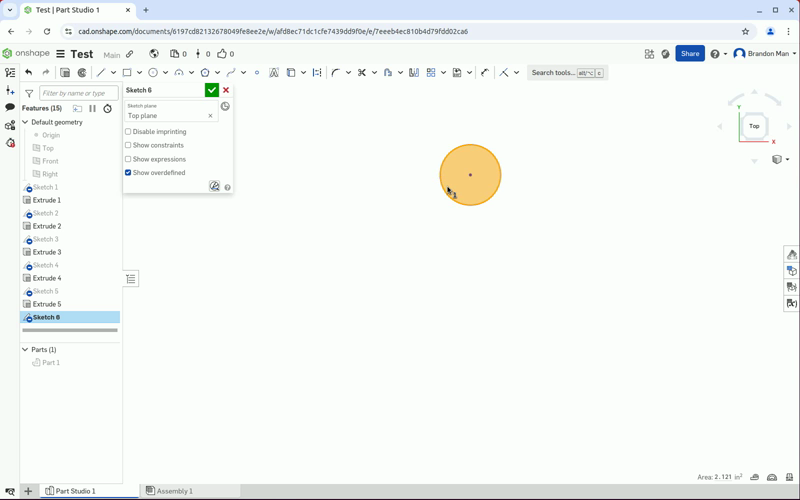
scroll(-6)
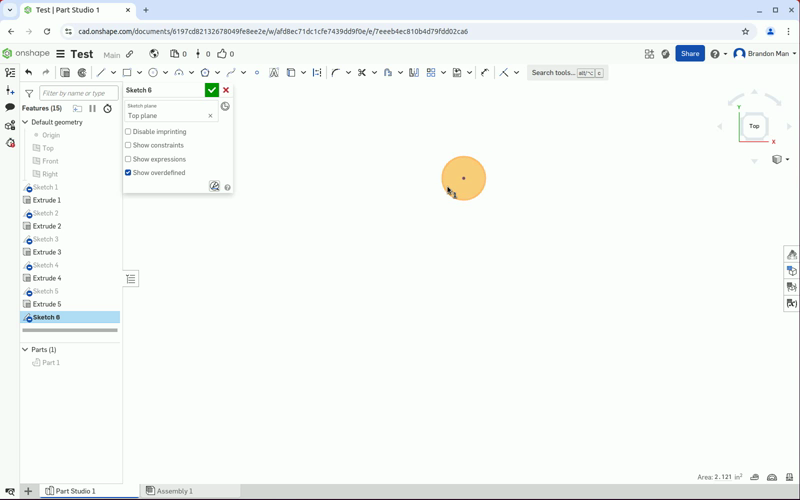
scroll(-6)
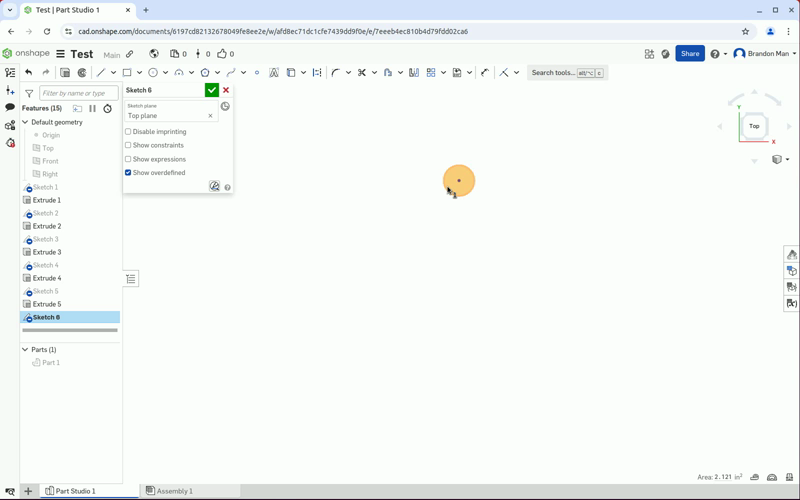
scroll(-6)
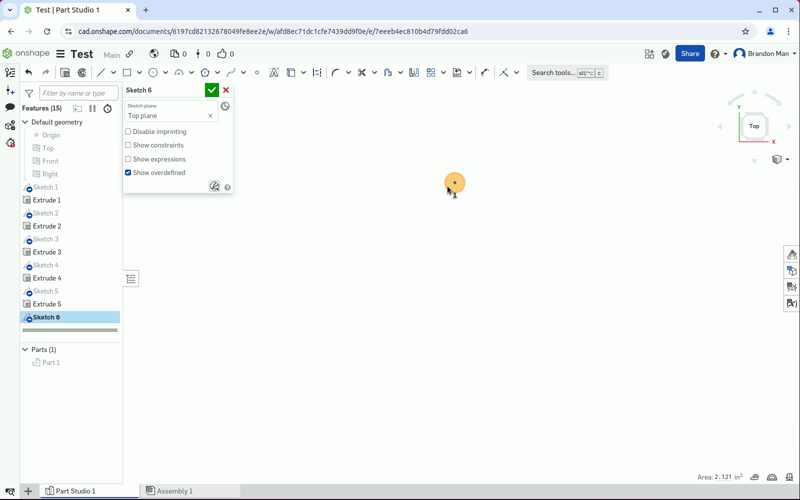
scroll(-6)
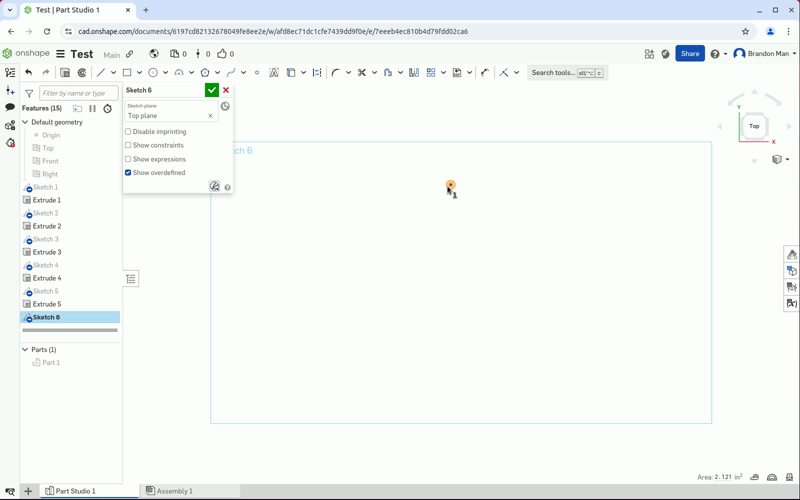
mouse_move(73, 352)
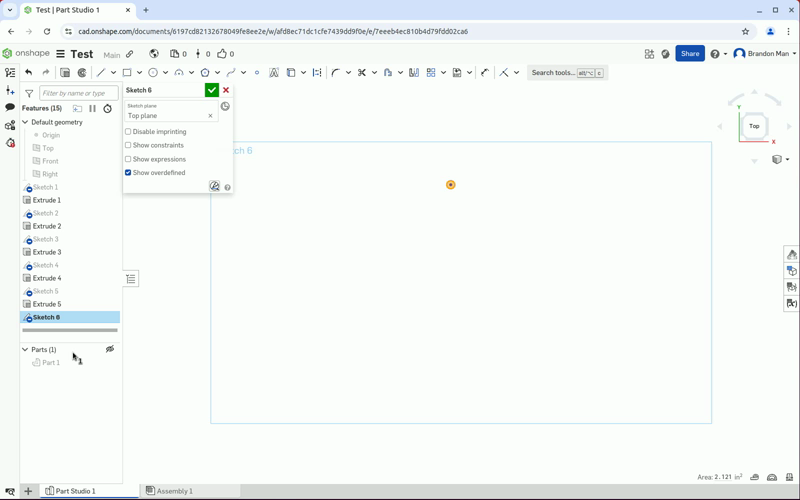
key(shift+y)
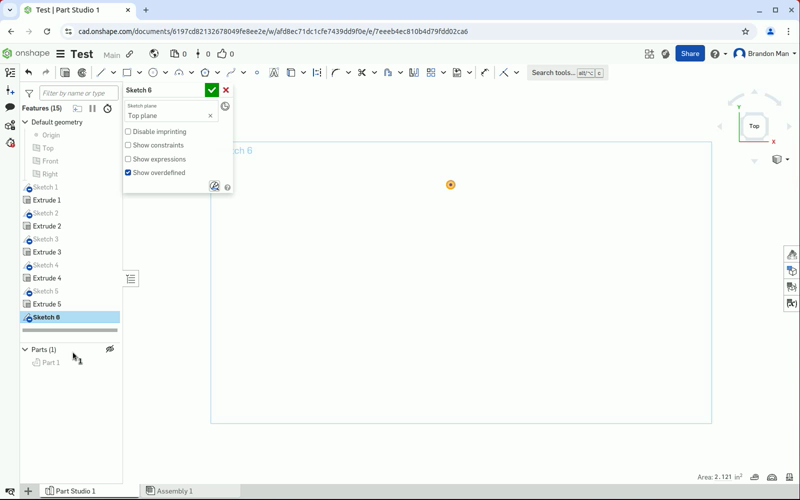
key(shift+e)
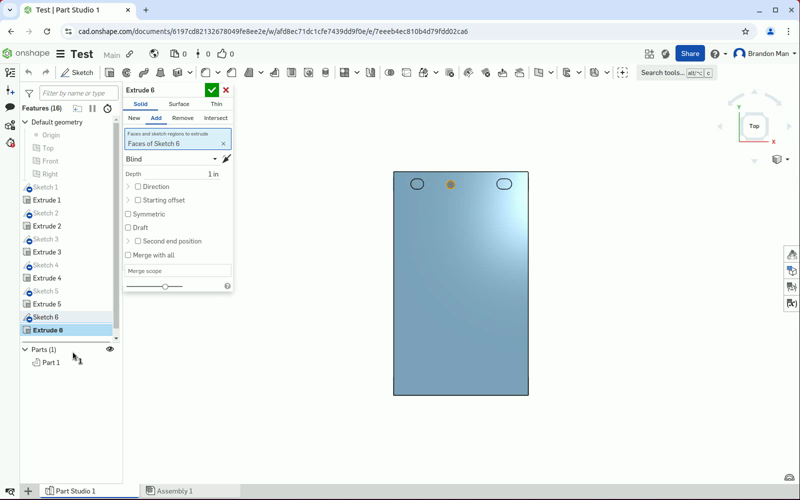
mouse_move(143, 106)
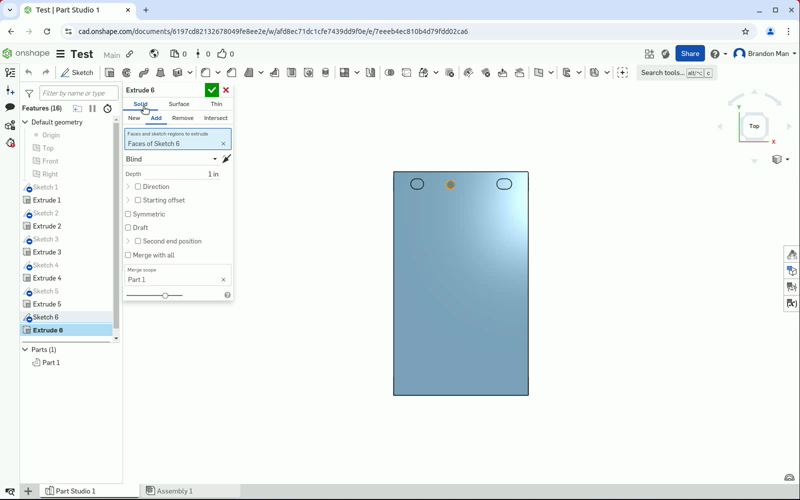
click(143, 106)
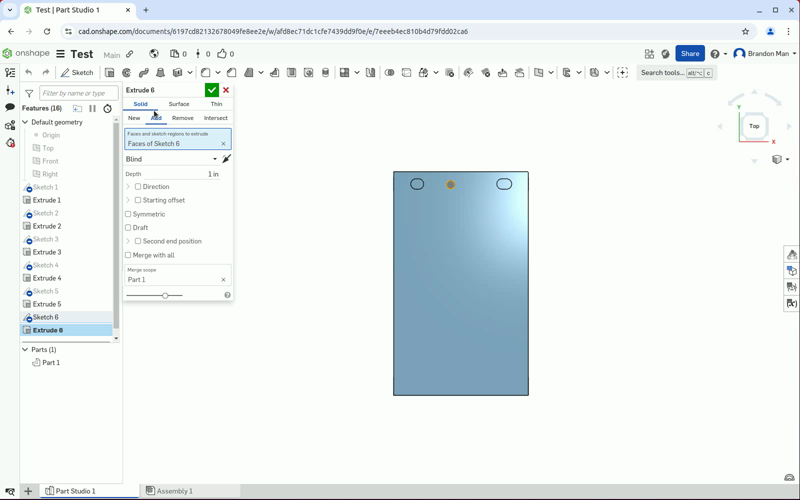
mouse_move(186, 120)
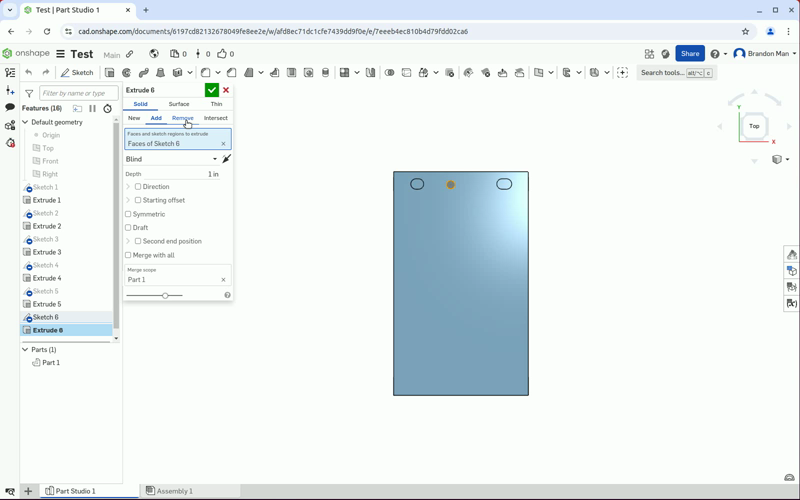
click(186, 120)
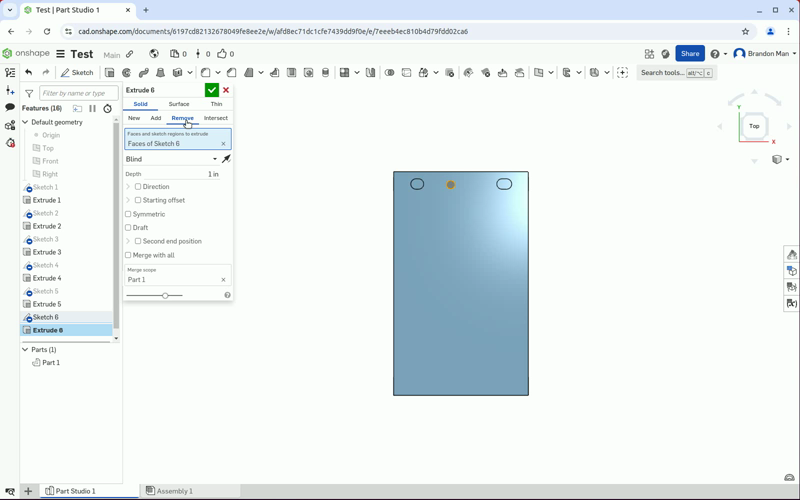
key(tab, 4)
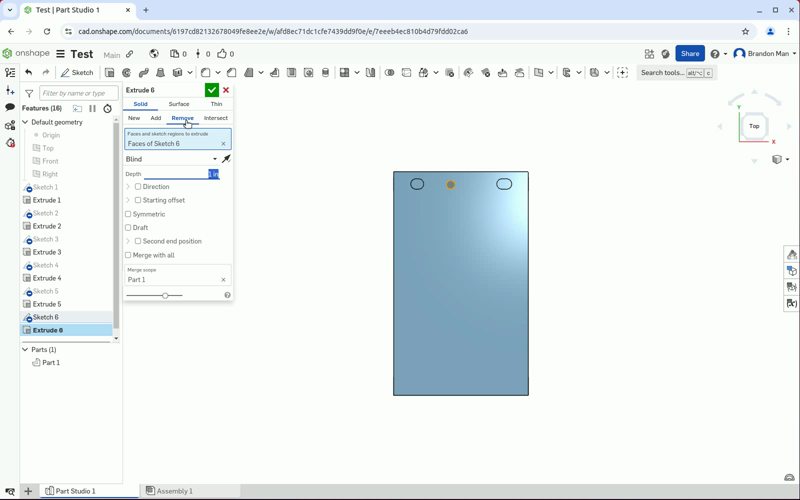
text(1.685)
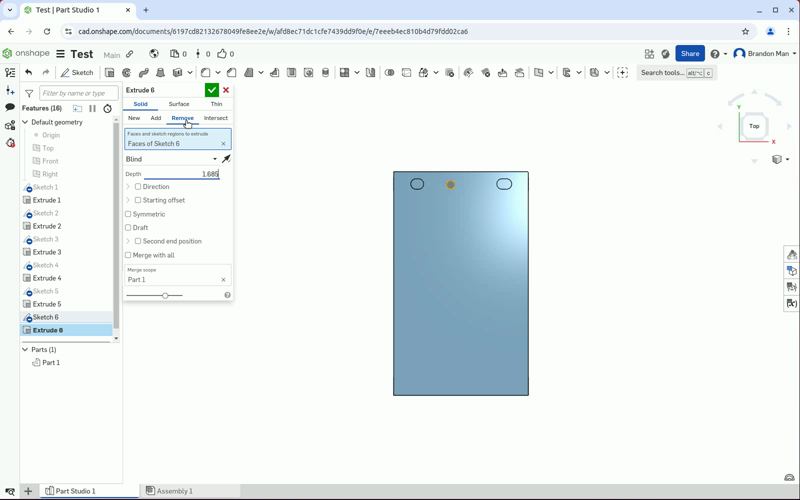
key(tab, 6)
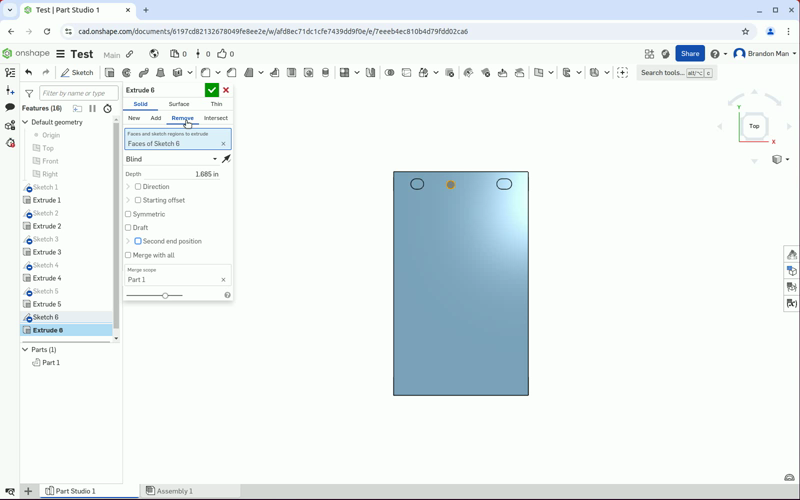
key(space)
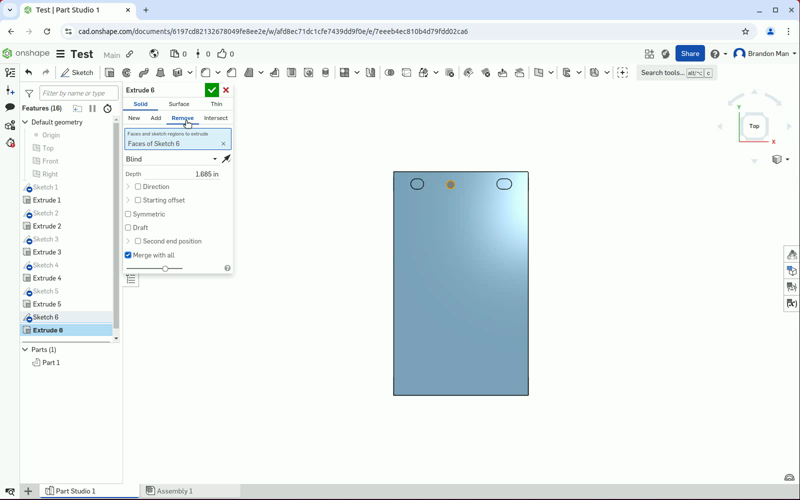
key(enter)
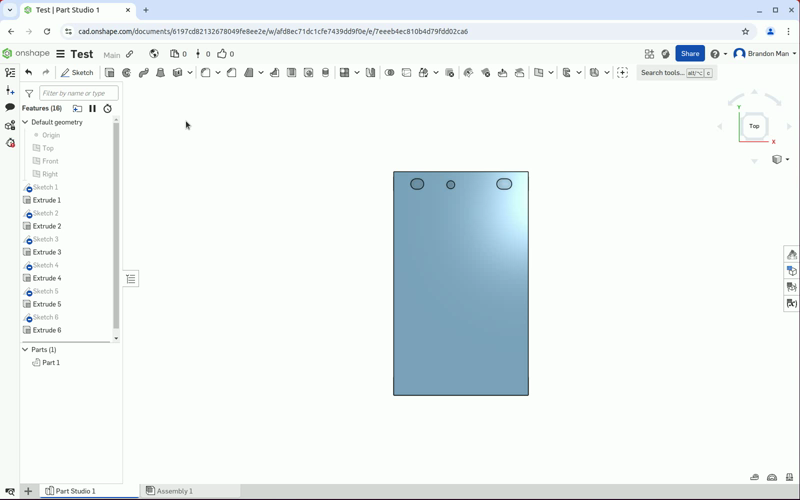
key(shift+h)
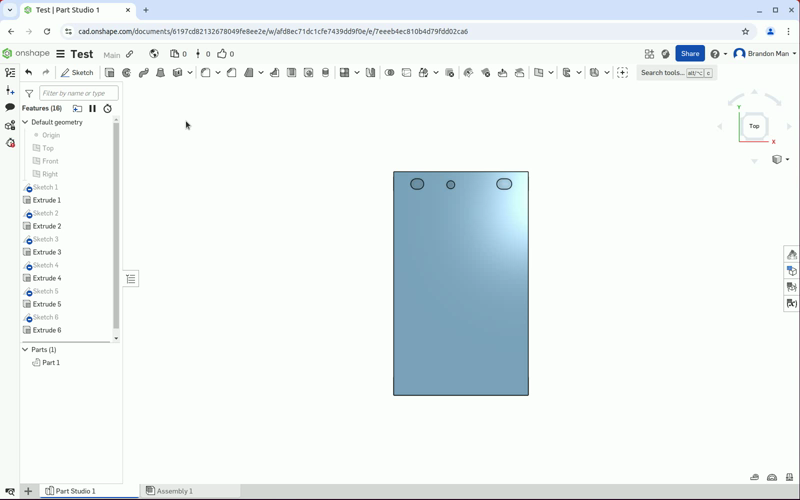
key(shift+h)
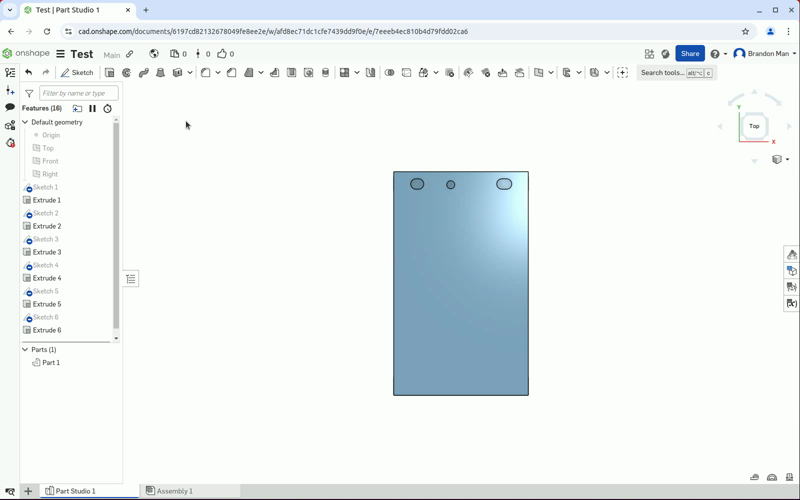
key(shift+7)
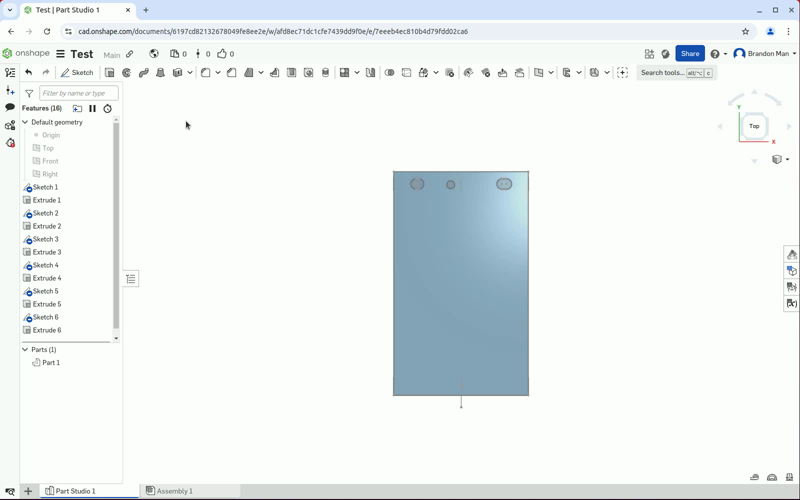
key(up, 3)
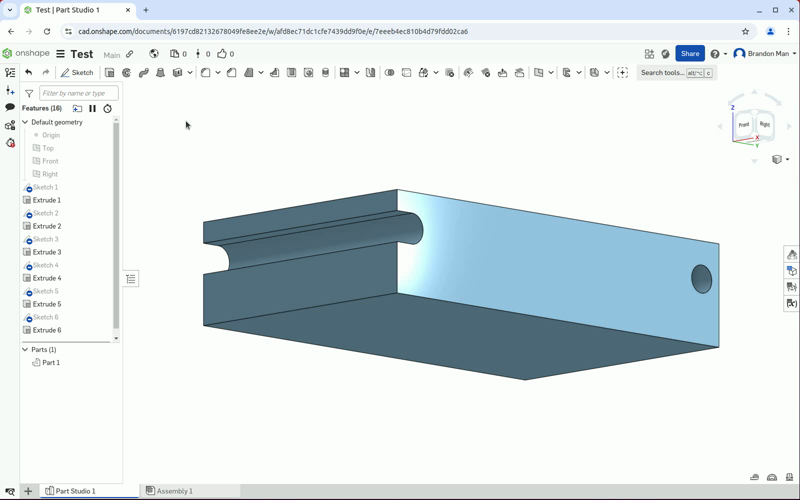
key(left, 3)
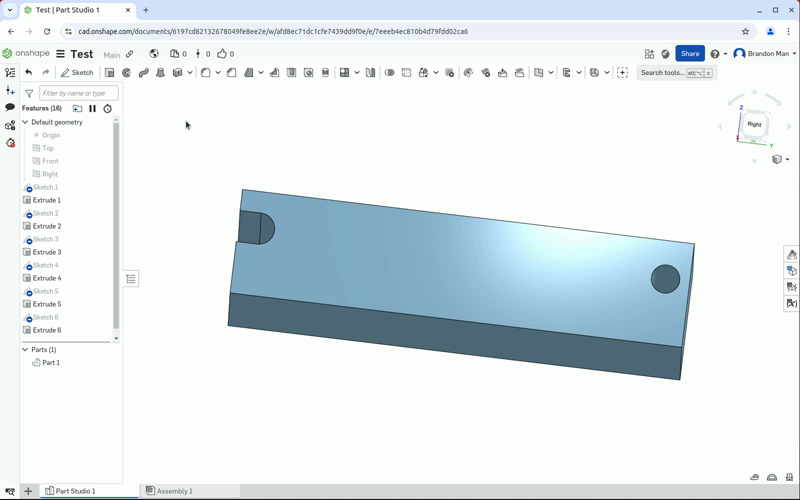
key(right, 3)
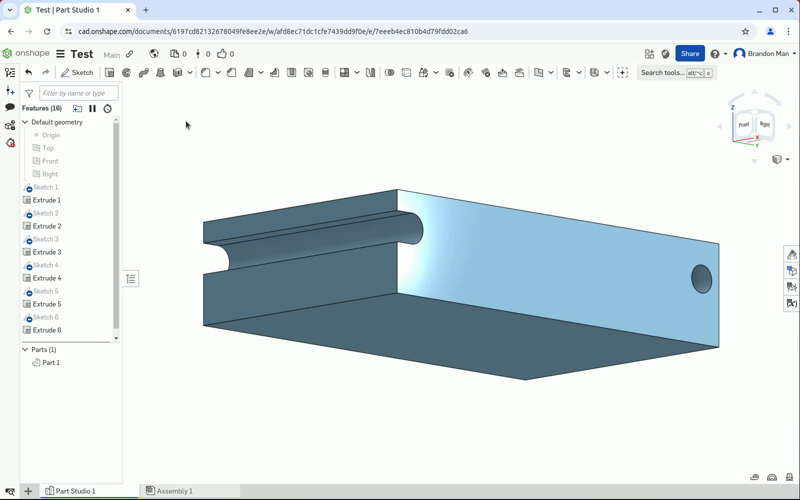
key(down, 3)
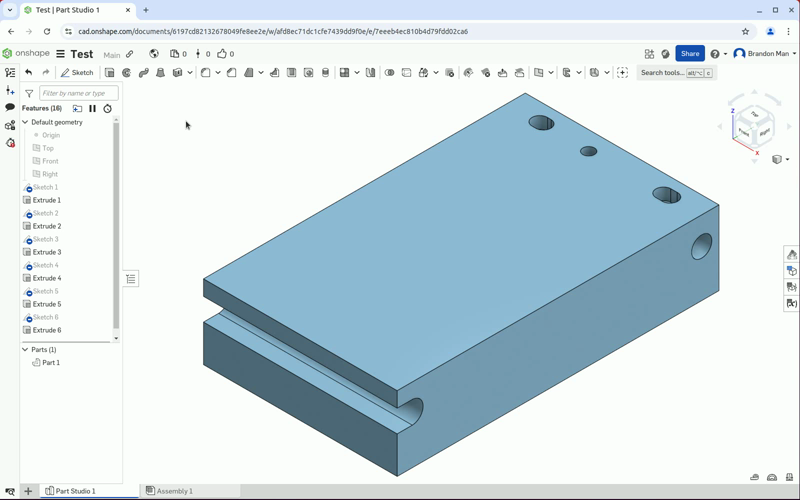
mouse_move(69, 189)
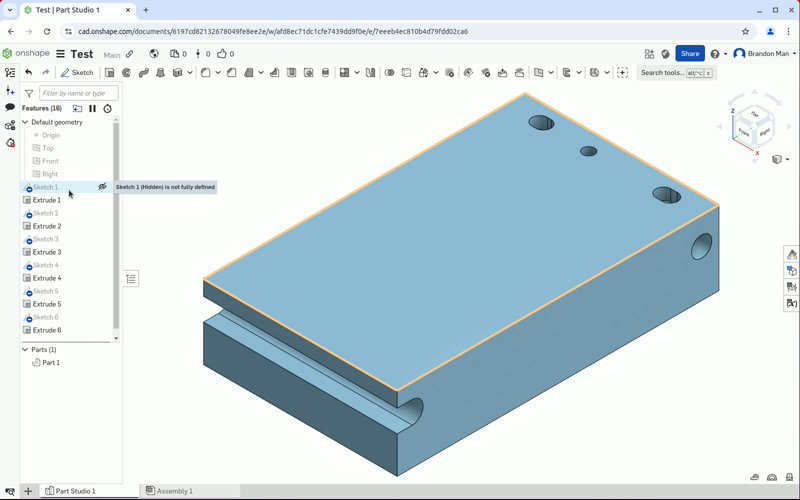
click(69, 189)